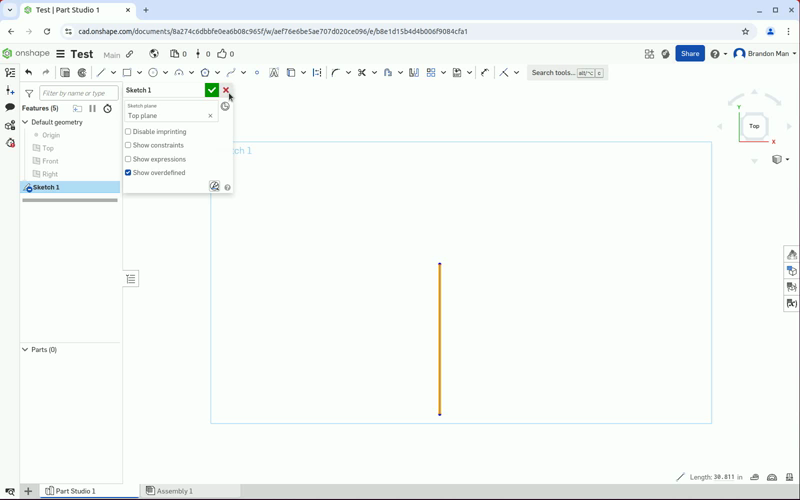
key(shift+h)
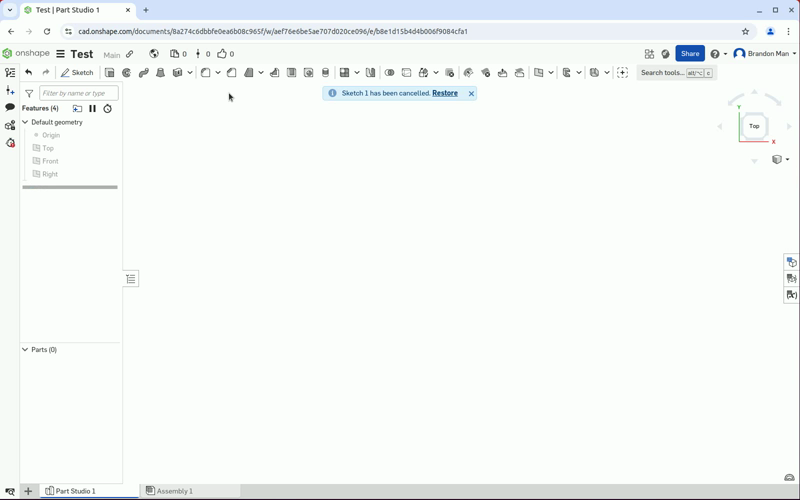
mouse_move(73, 352)
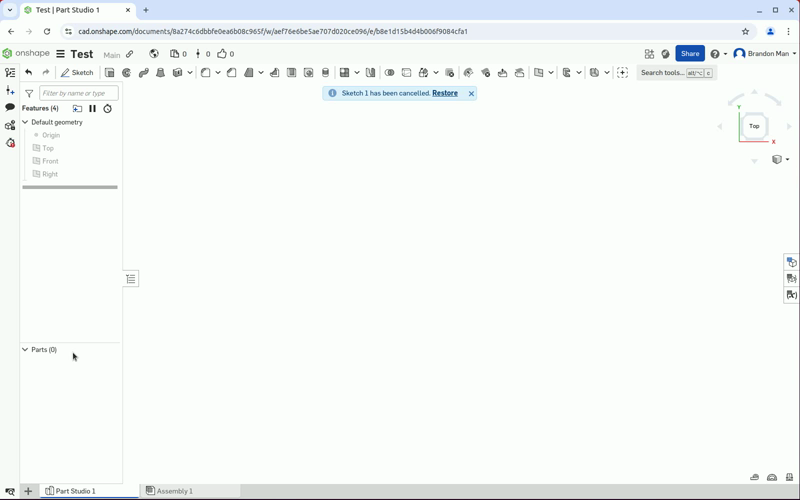
key(y)
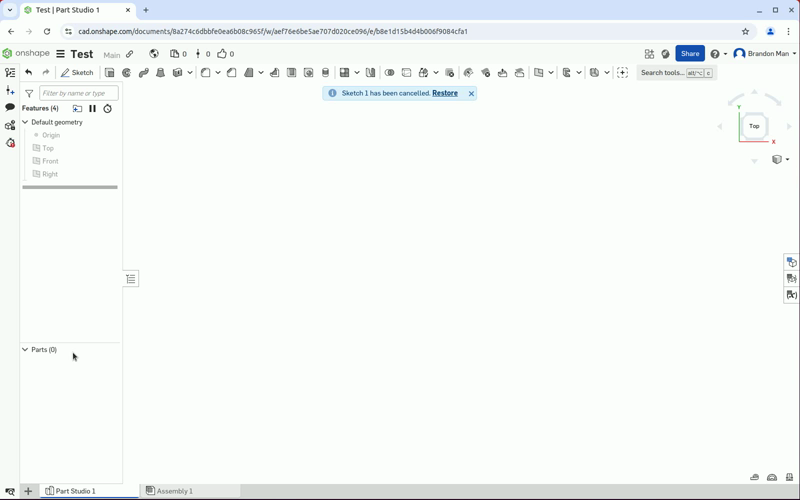
key(shift+p)
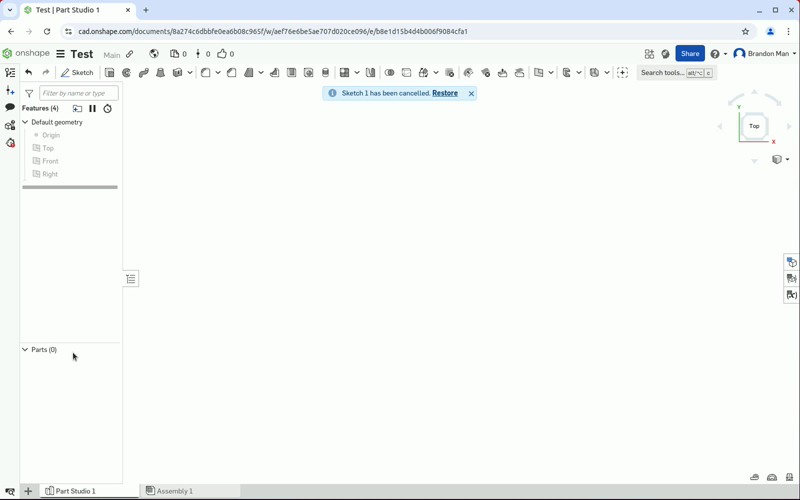
key(space)
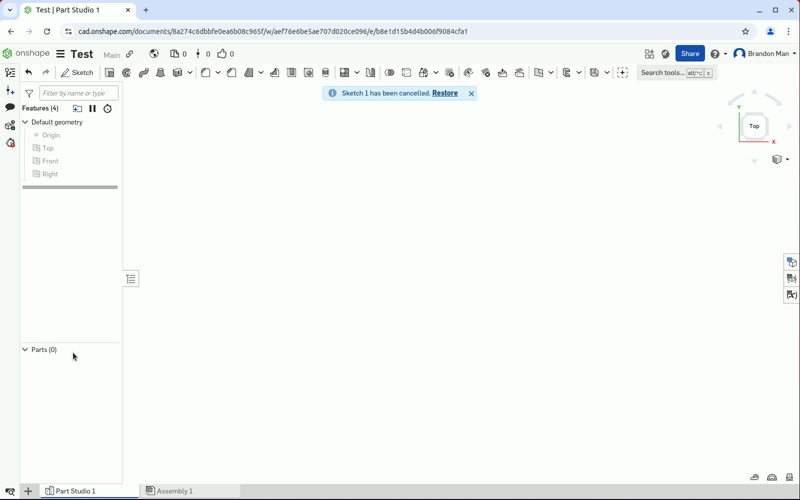
key_down(shift)
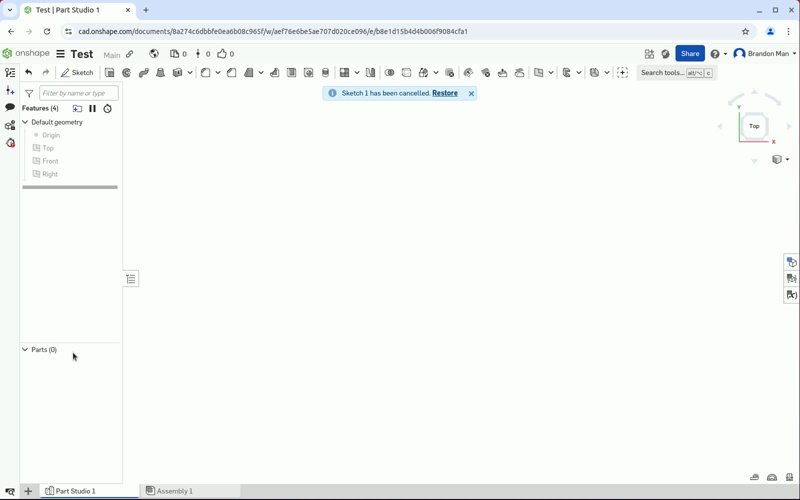
key(up)
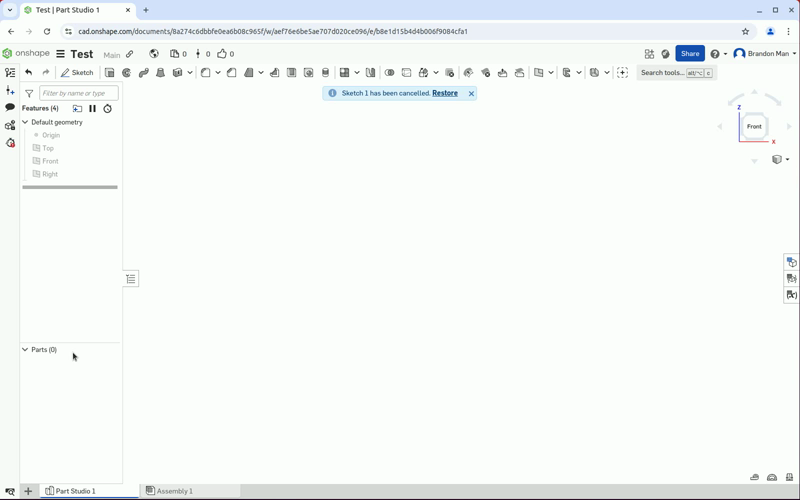
key_up(shift)
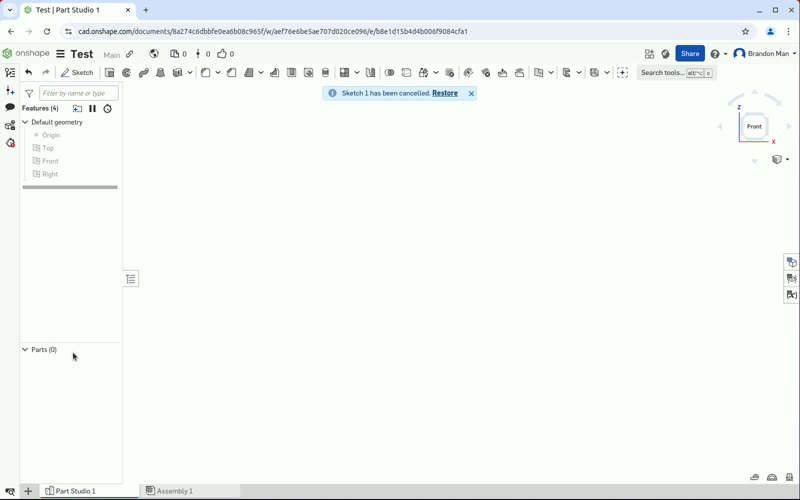
mouse_move(73, 352)
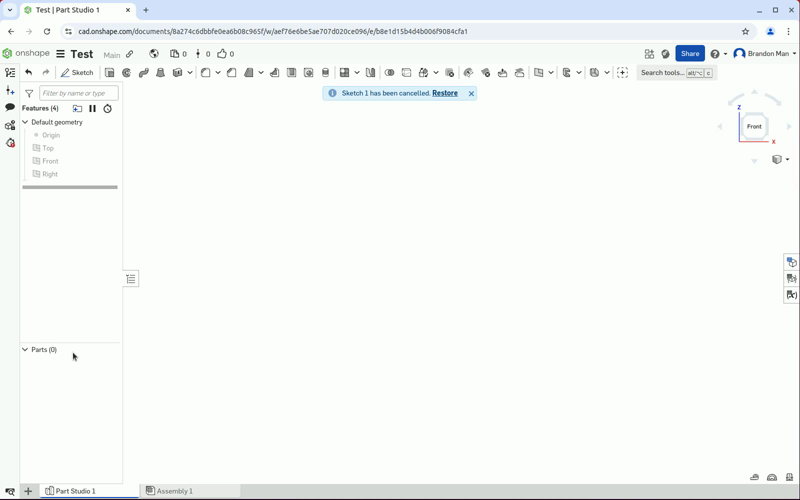
key(shift+y)
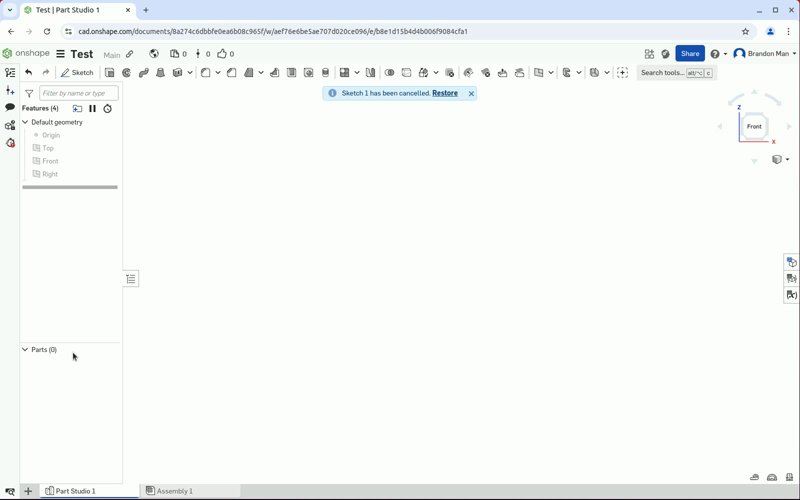
key(shift+s)
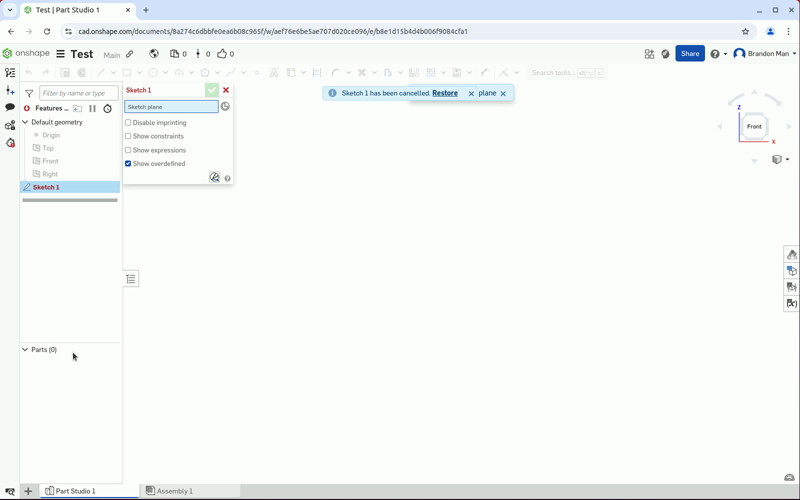
mouse_move(73, 163)
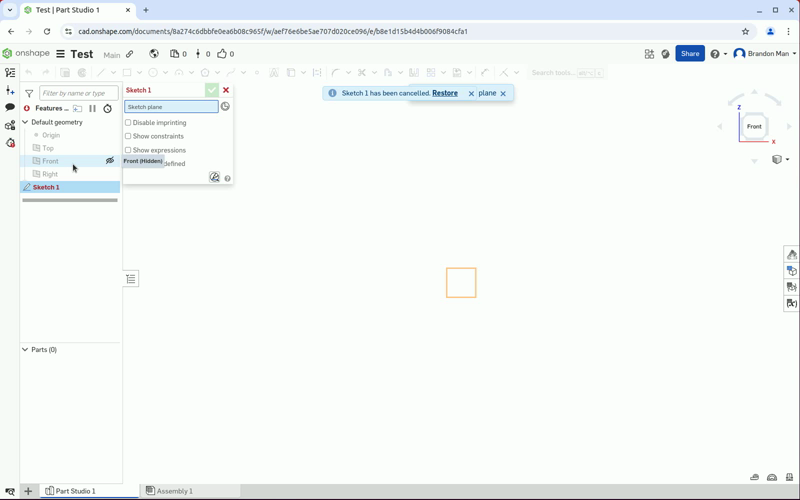
click(73, 163)
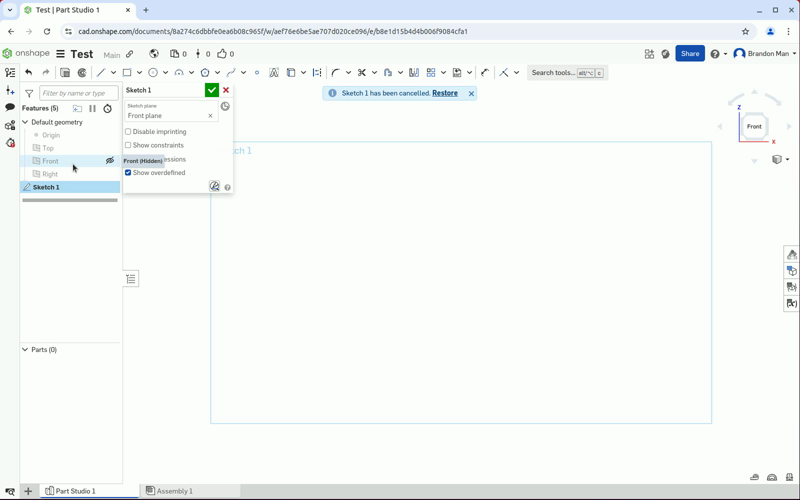
mouse_move(73, 352)
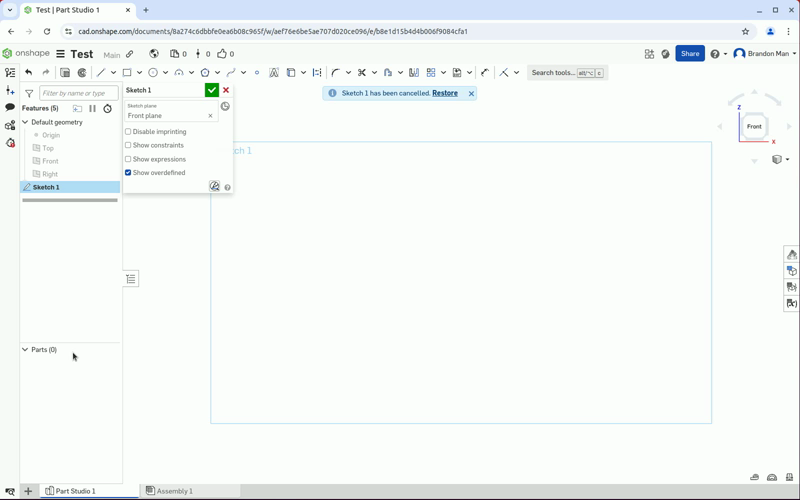
key(y)
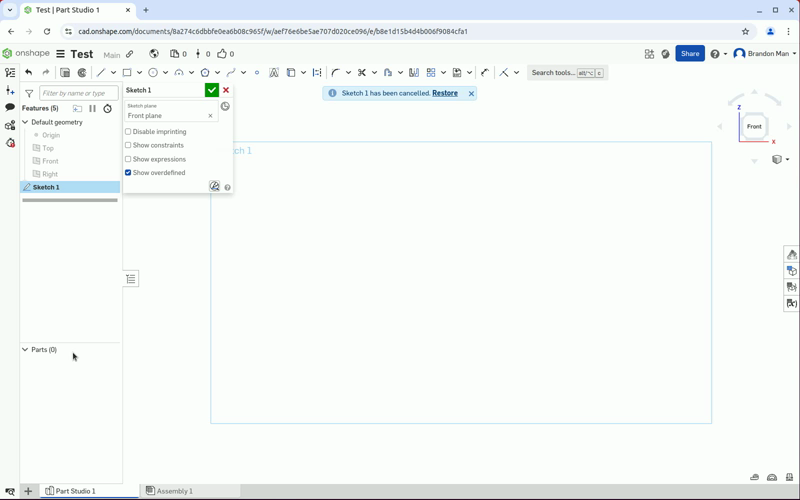
key(a)
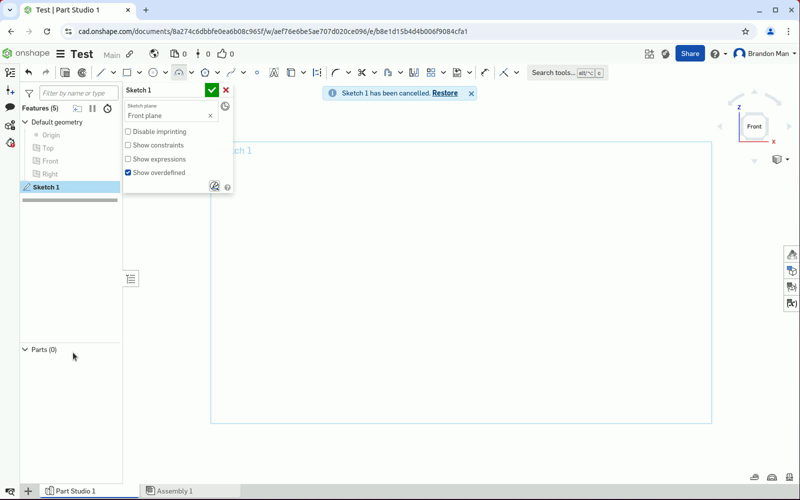
key_down(shift)
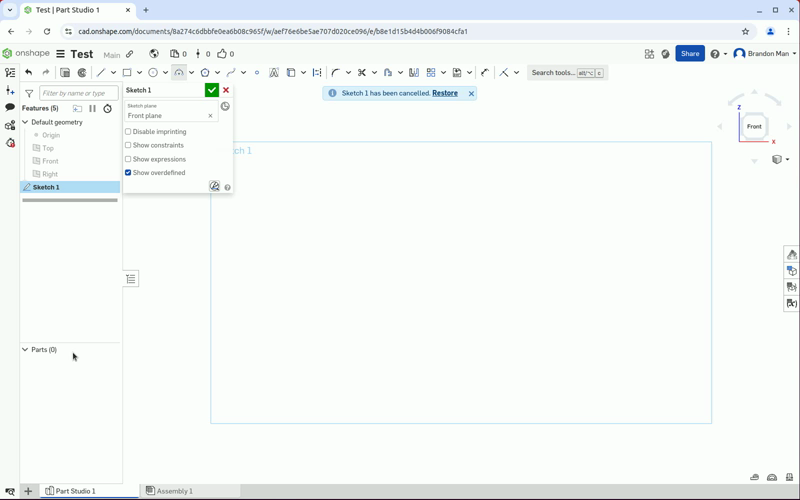
mouse_move(348, 315)
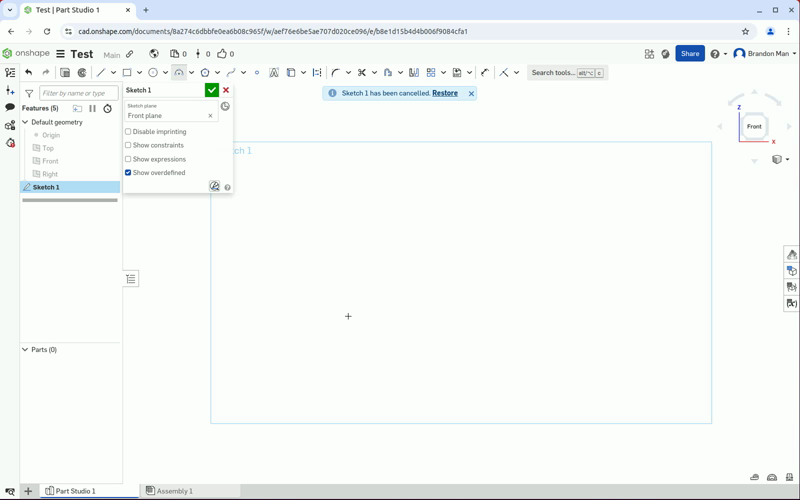
click(348, 315)
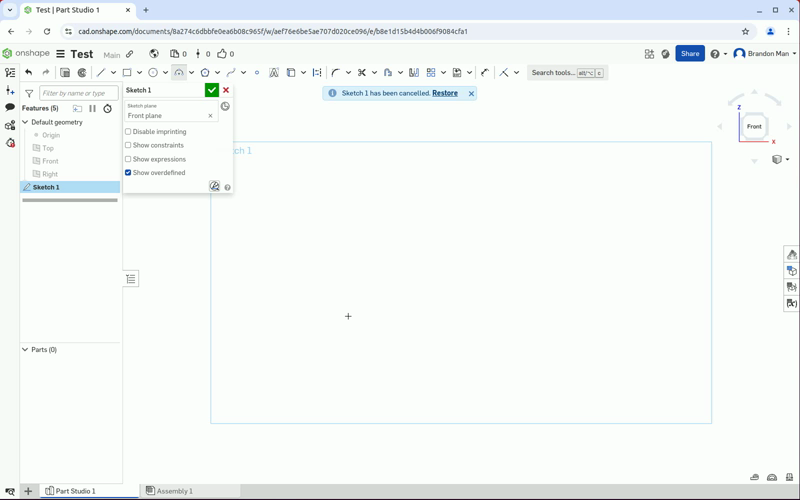
key_up(shift)
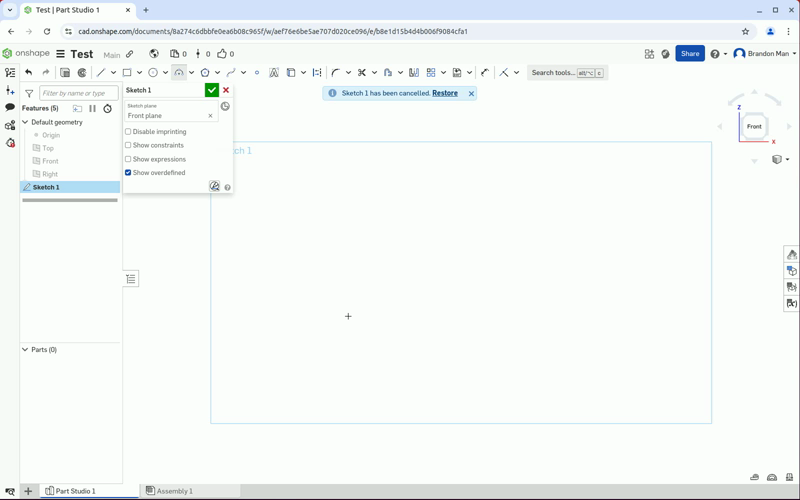
key_down(shift)
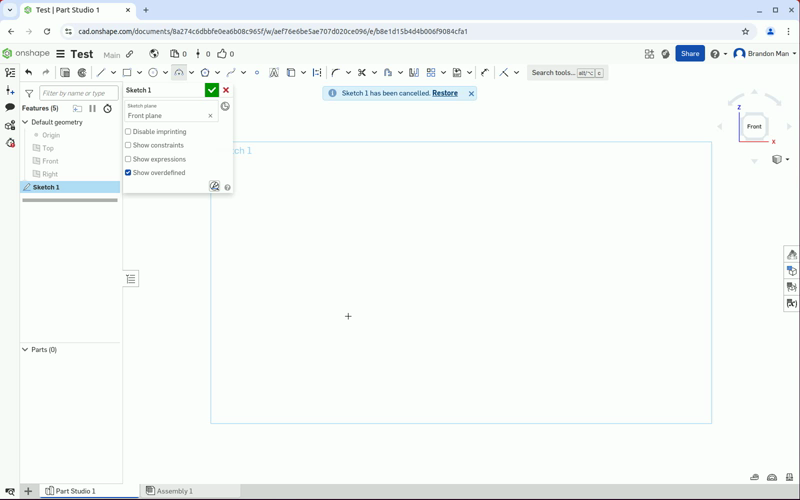
mouse_move(371, 351)
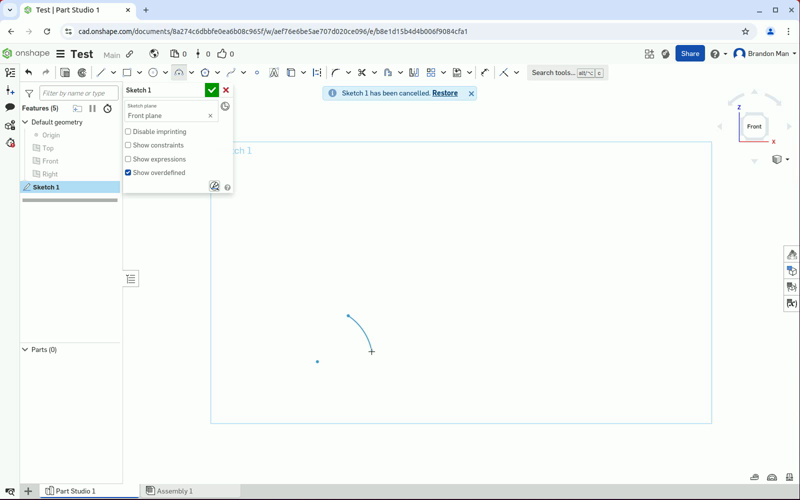
click(371, 351)
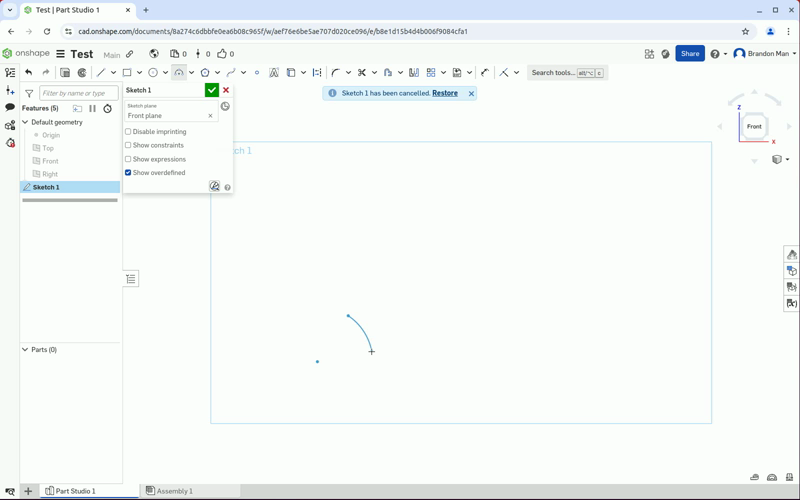
mouse_move(354, 336)
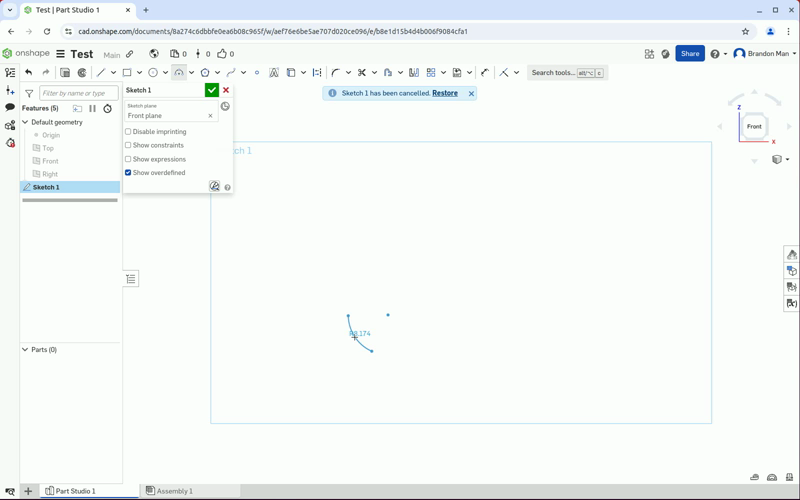
click(354, 336)
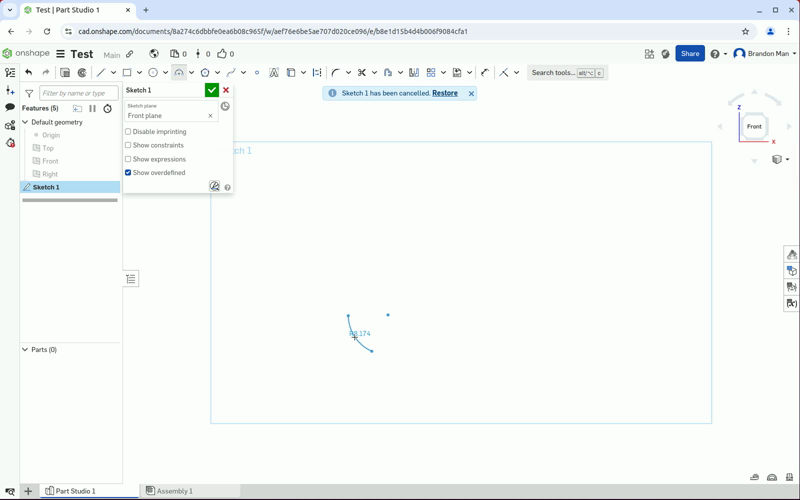
key_up(shift)
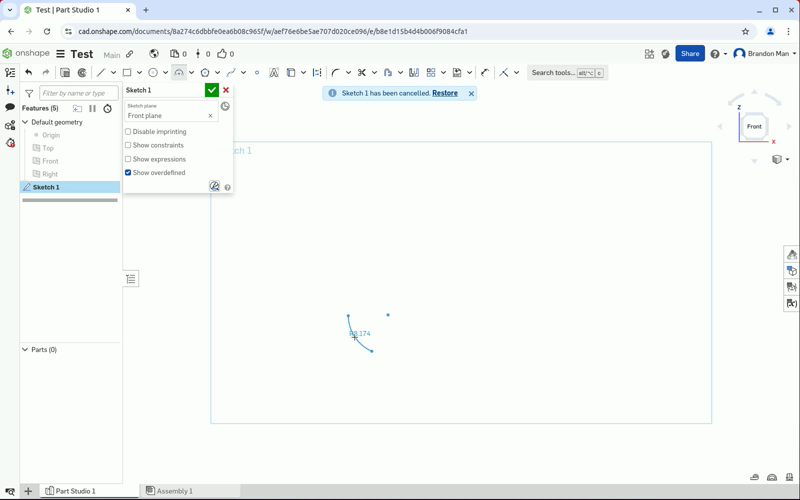
key(esc)
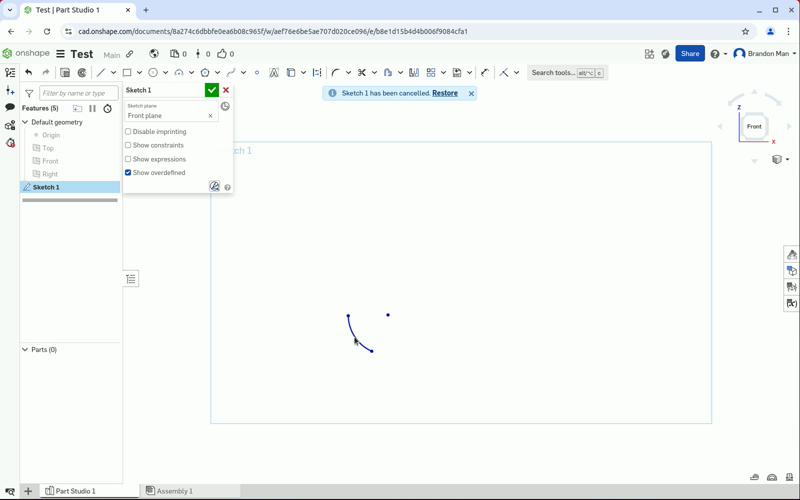
key(l)
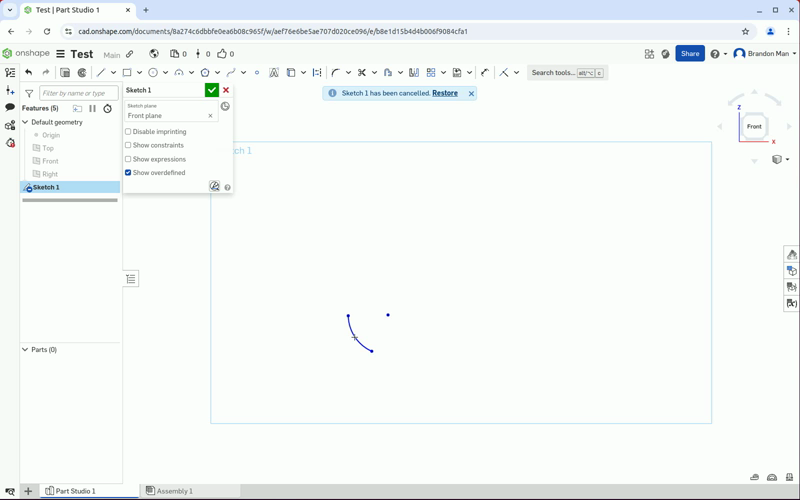
mouse_move(371, 351)
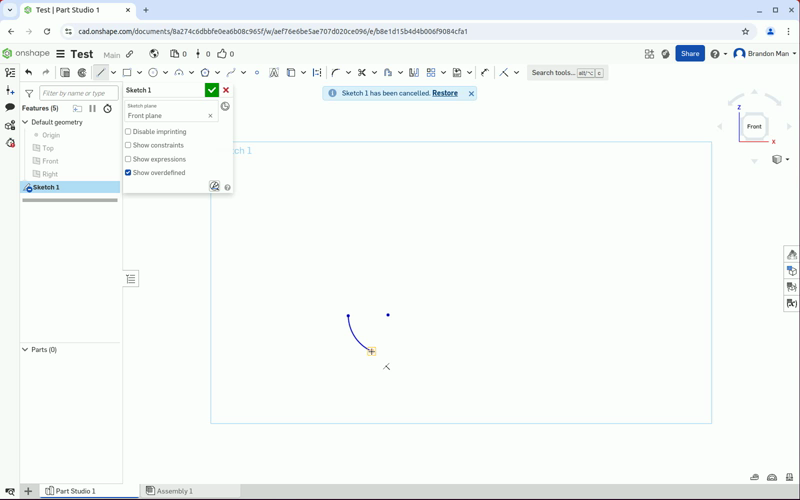
click(371, 351)
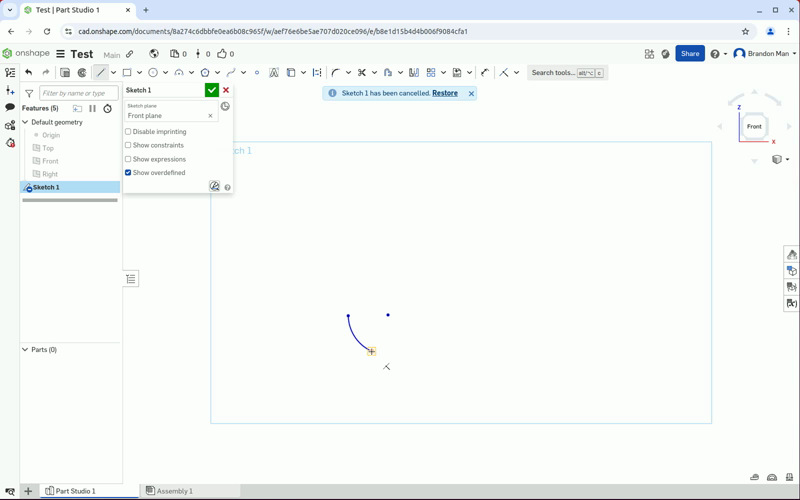
key_down(shift)
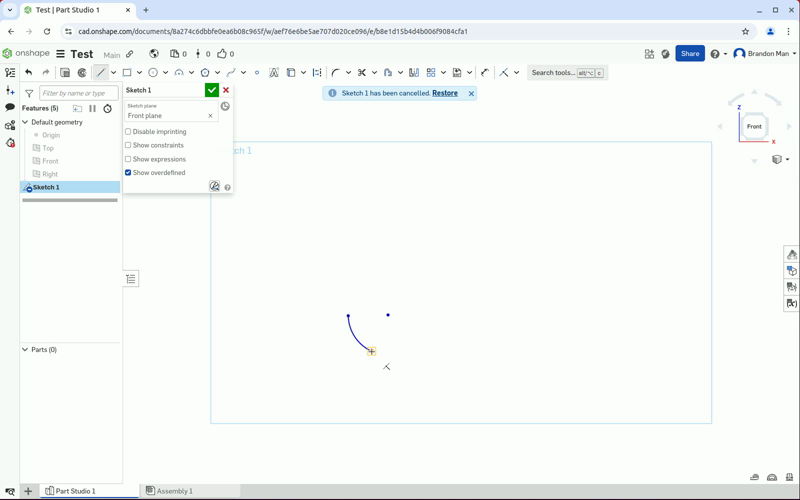
mouse_move(401, 351)
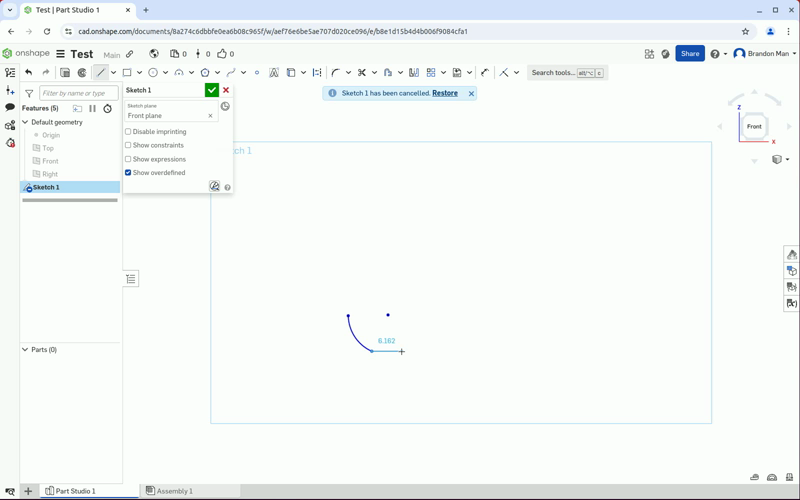
mouse_move(423, 372)
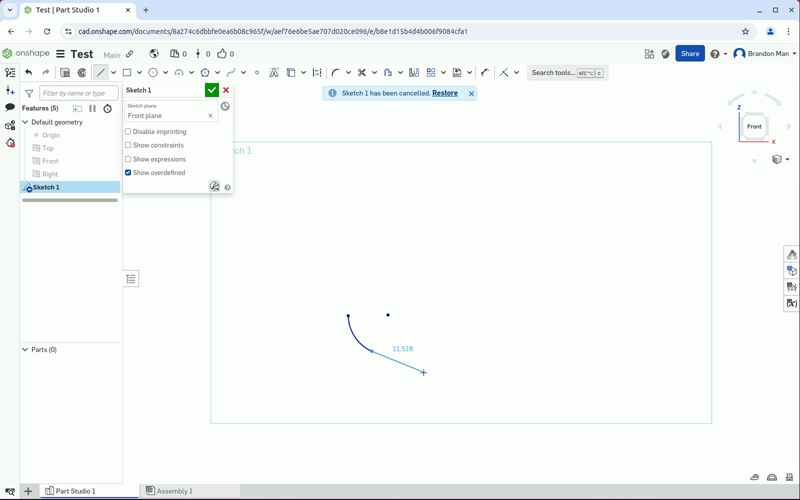
click(423, 372)
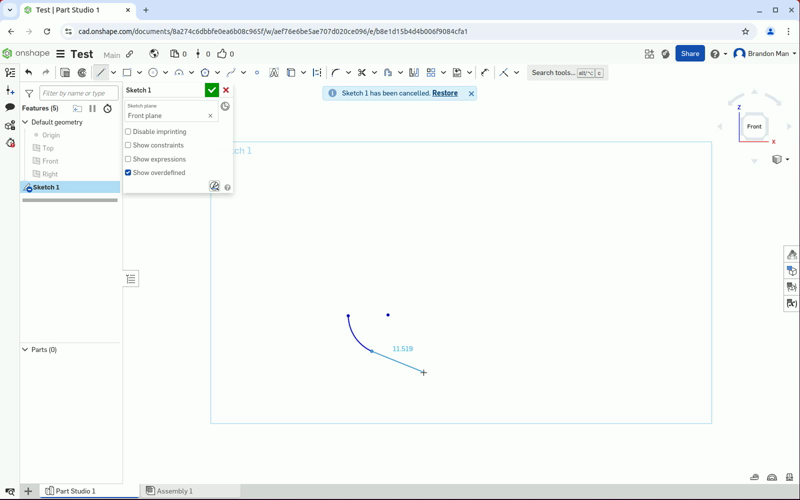
key_up(shift)
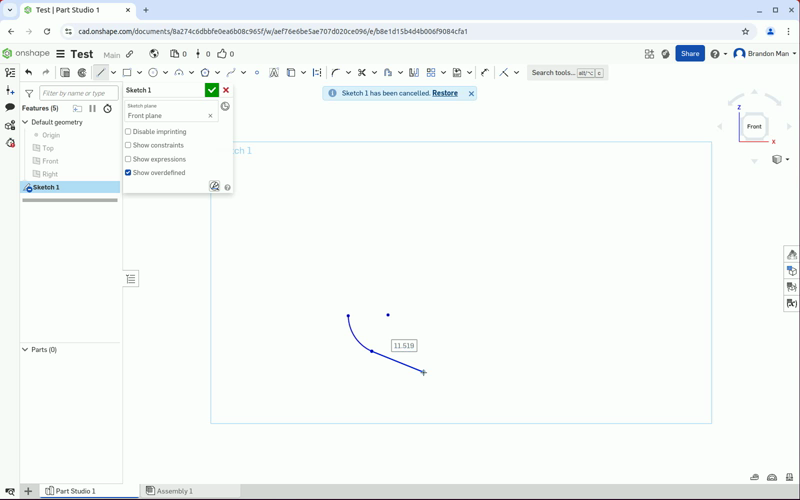
key(esc)
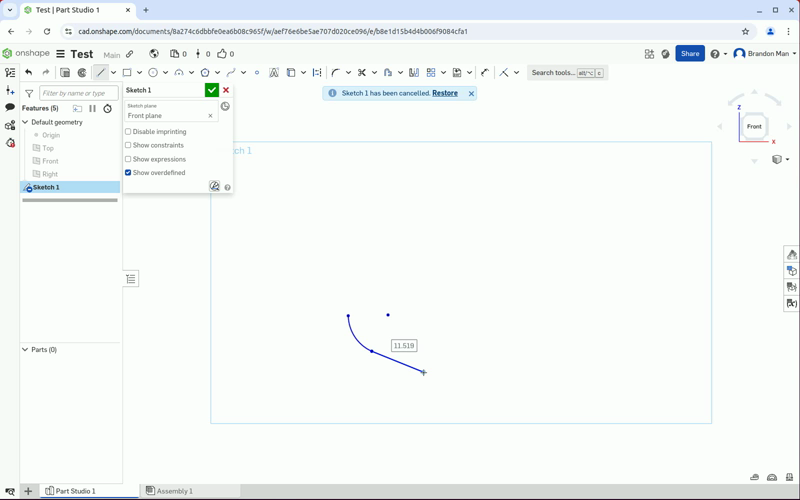
key(a)
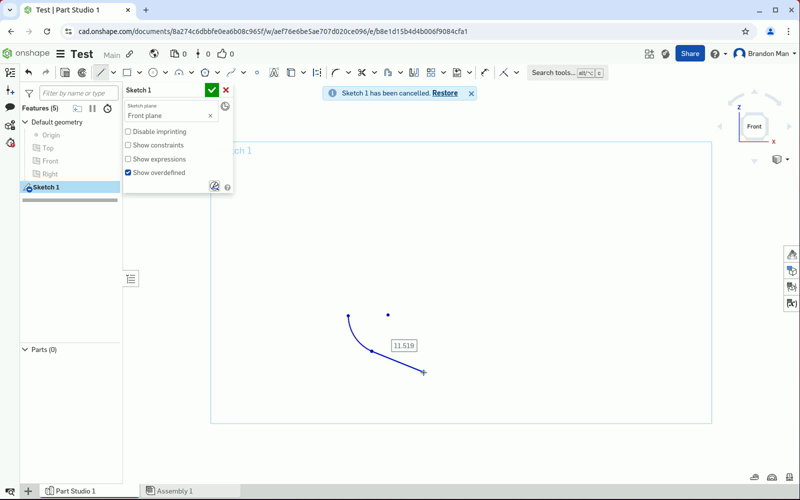
mouse_move(423, 372)
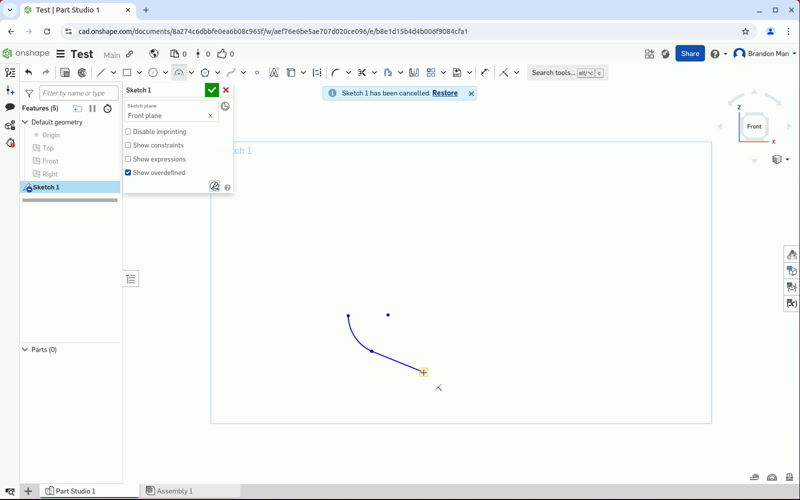
click(423, 372)
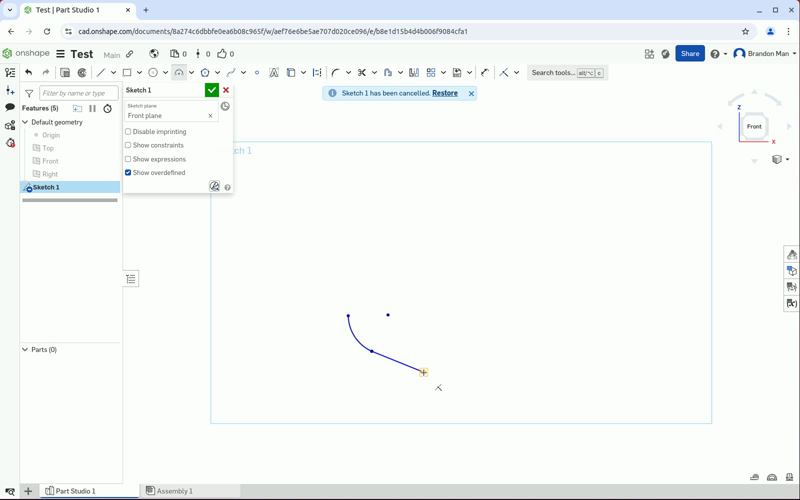
key_down(shift)
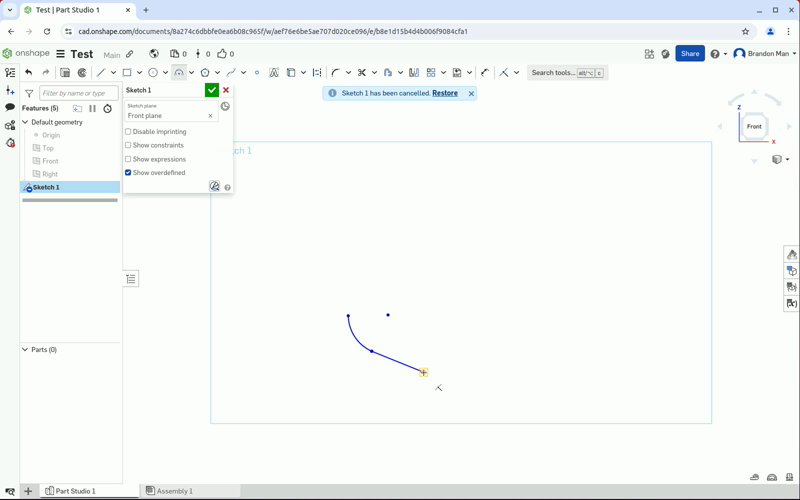
mouse_move(496, 372)
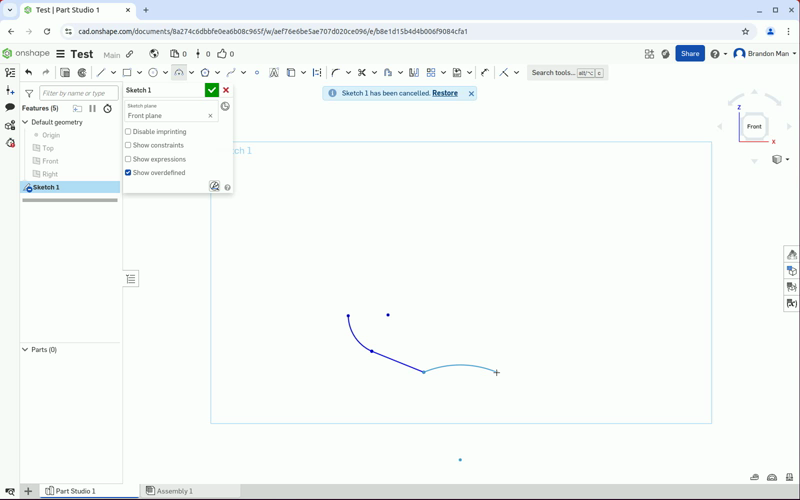
click(496, 372)
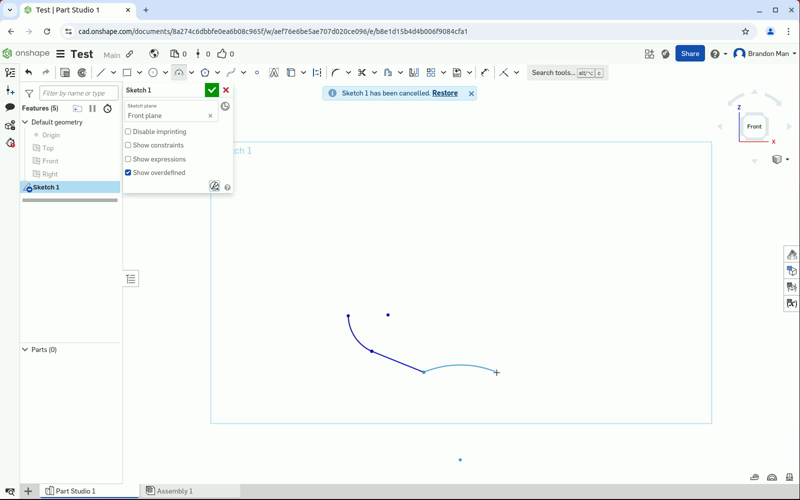
mouse_move(460, 379)
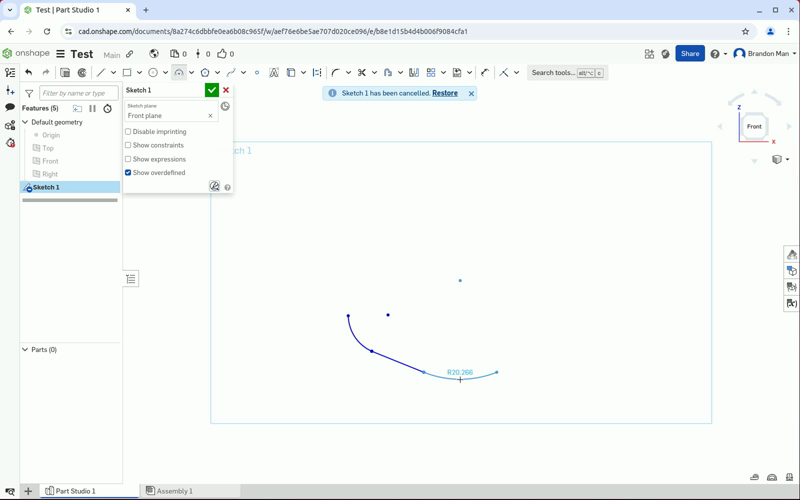
click(460, 379)
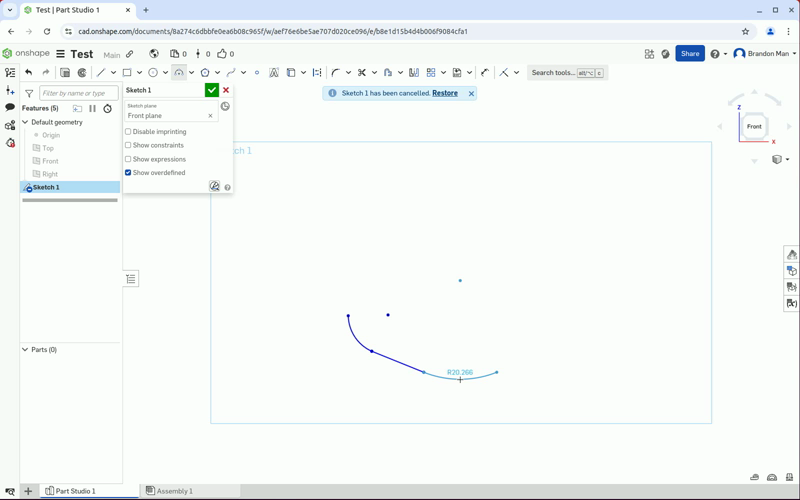
key_up(shift)
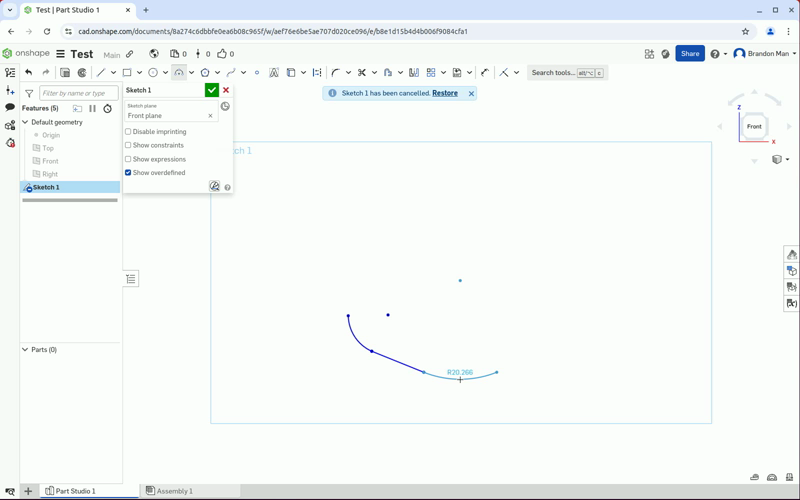
key(esc)
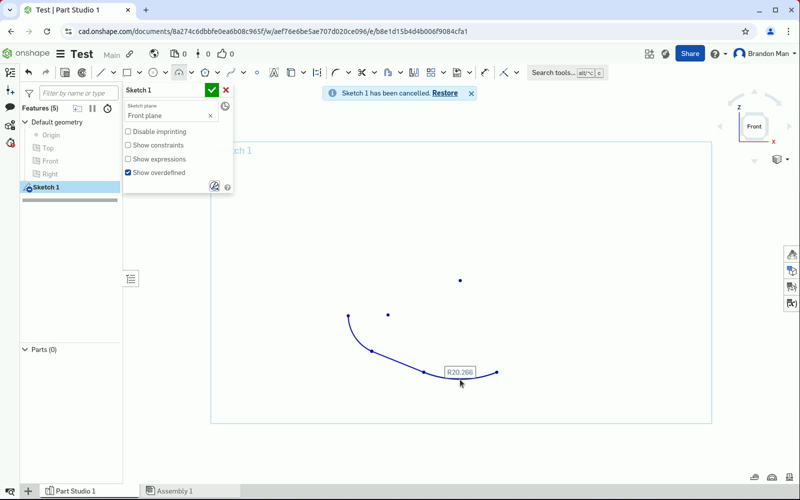
key(l)
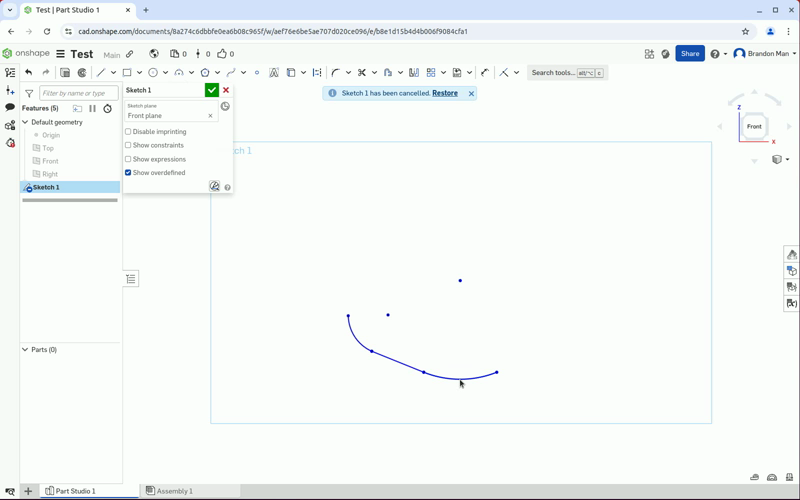
mouse_move(496, 372)
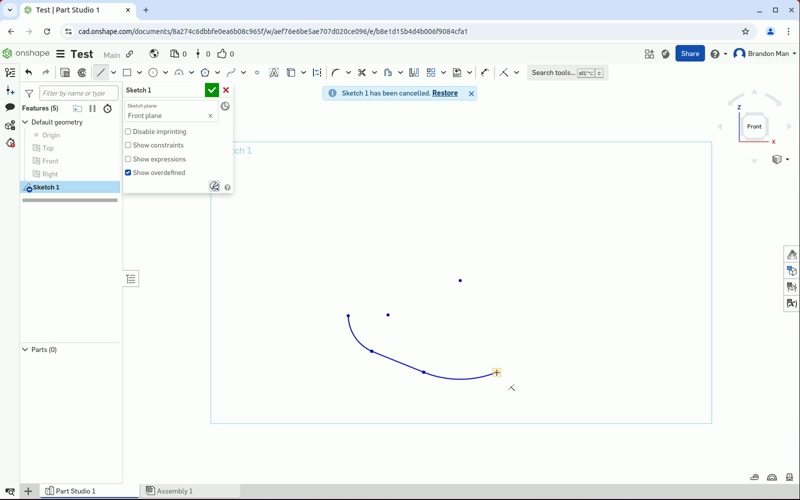
click(496, 372)
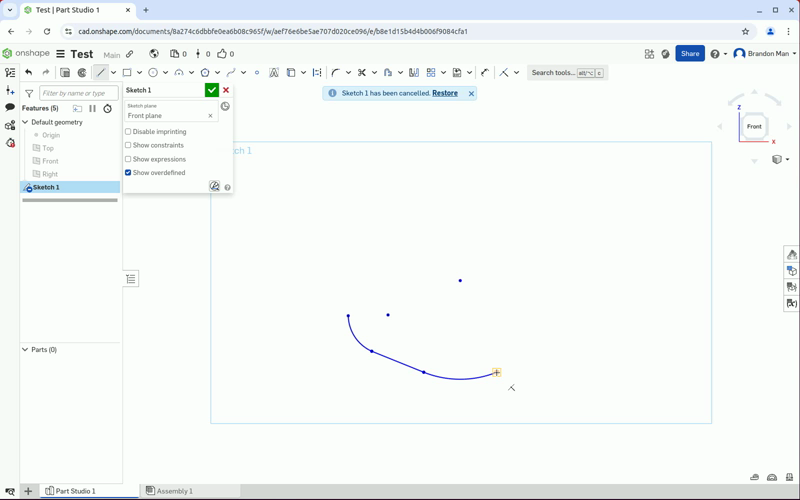
key_down(shift)
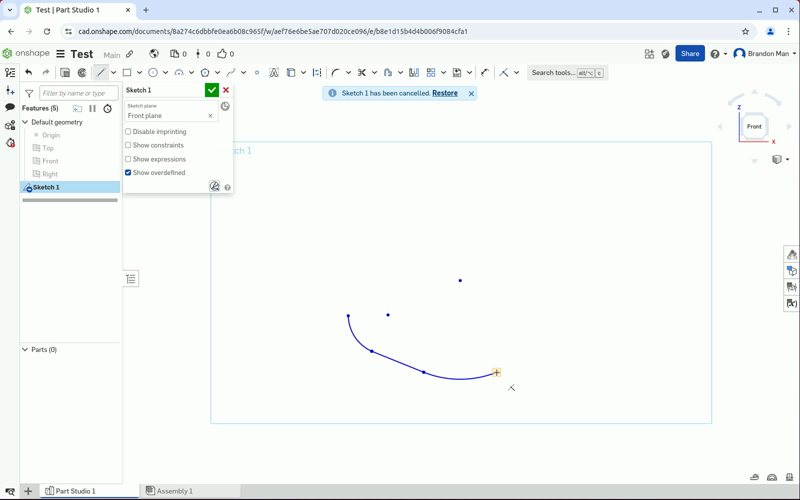
mouse_move(526, 372)
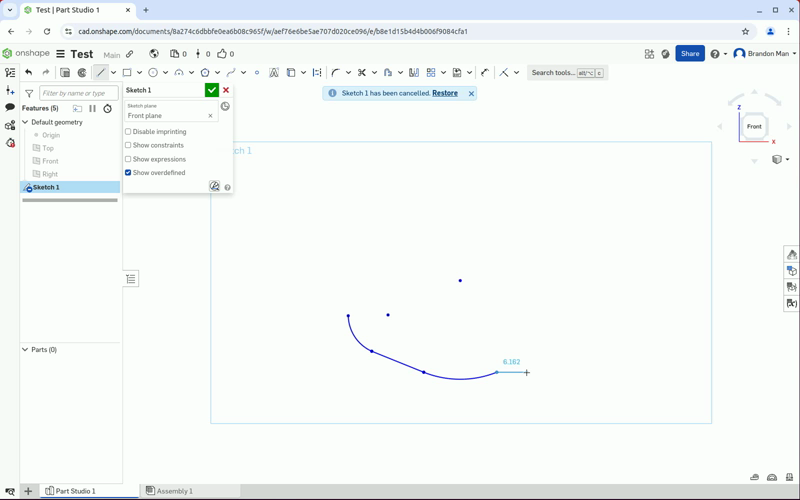
mouse_move(548, 351)
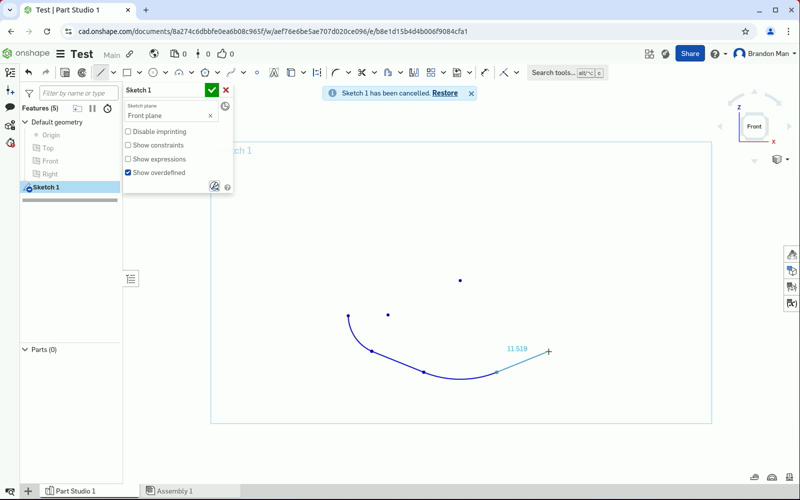
click(548, 351)
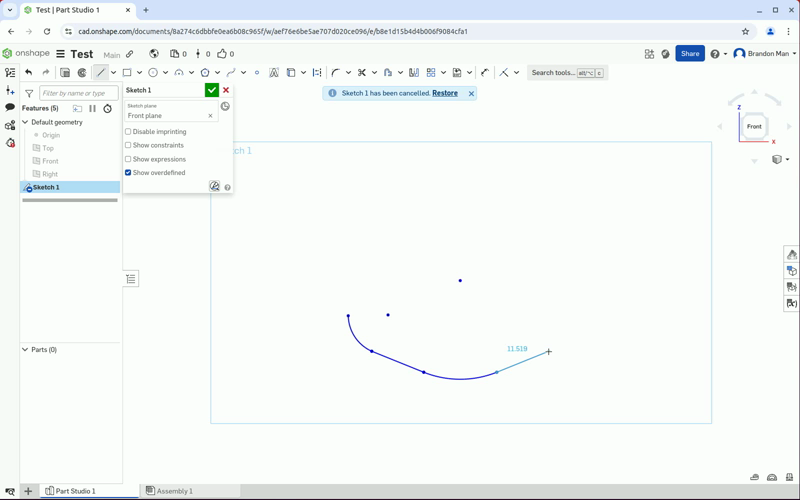
key_up(shift)
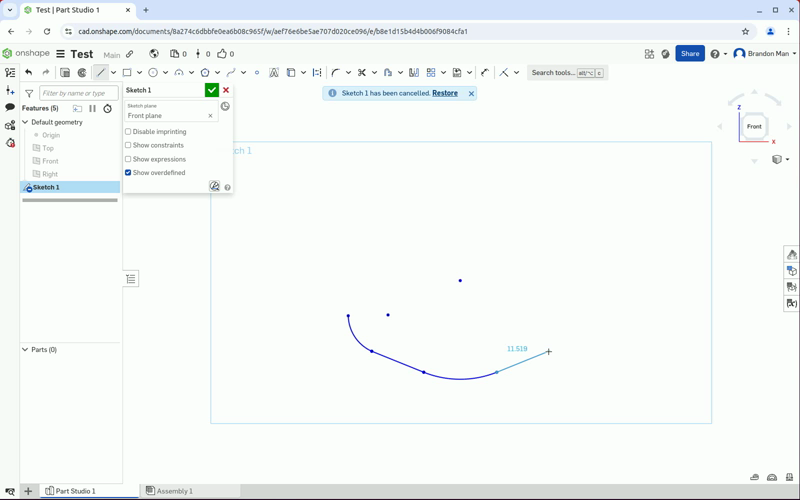
key(esc)
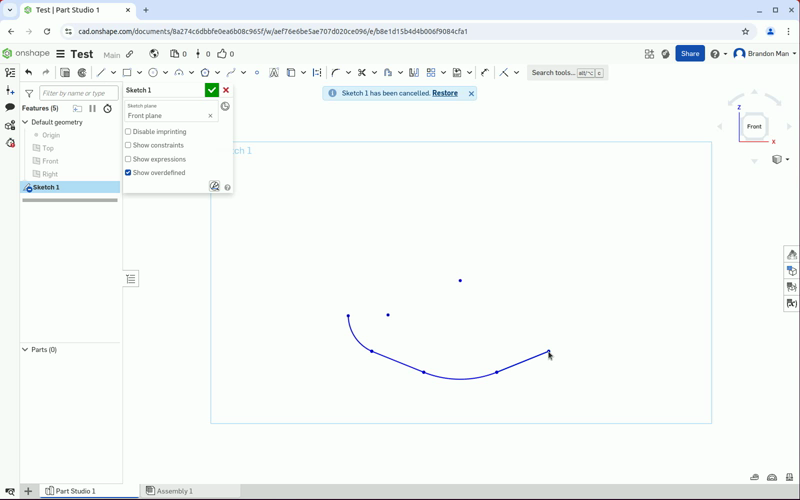
key(a)
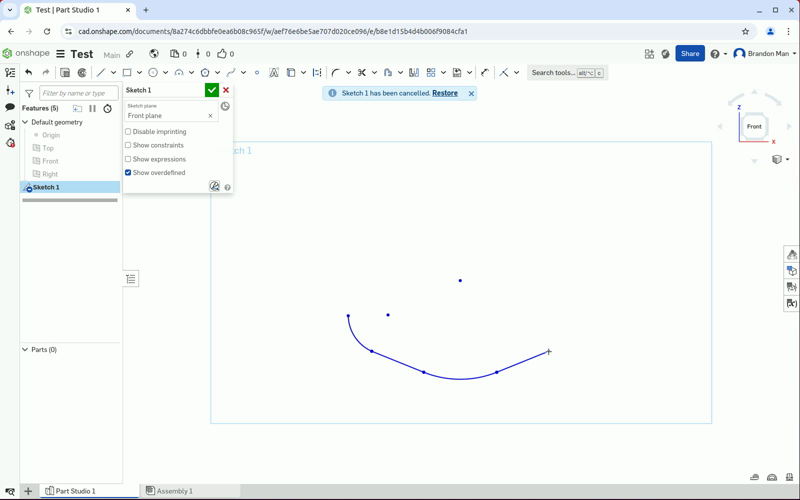
mouse_move(548, 351)
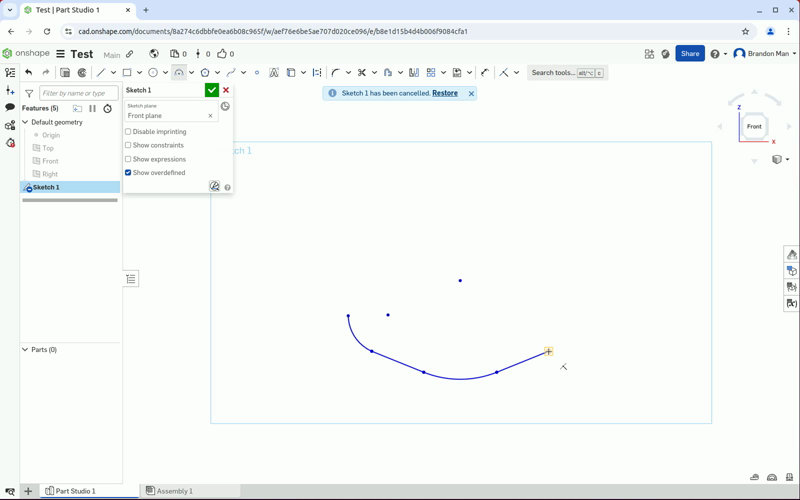
click(548, 351)
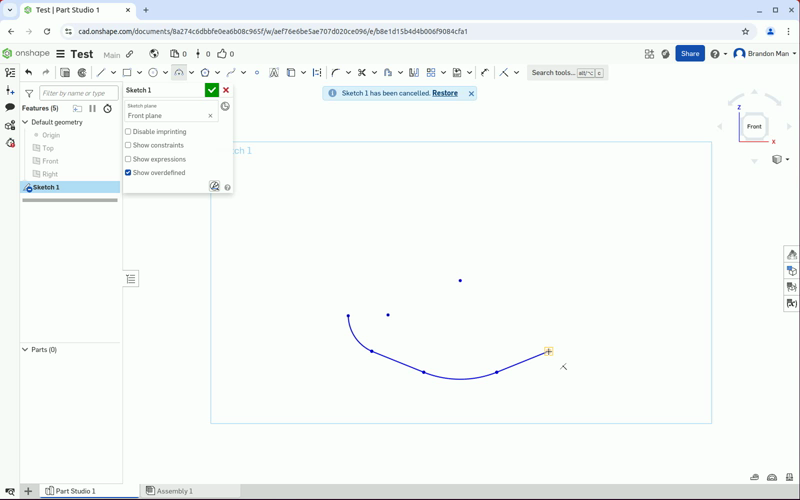
key_down(shift)
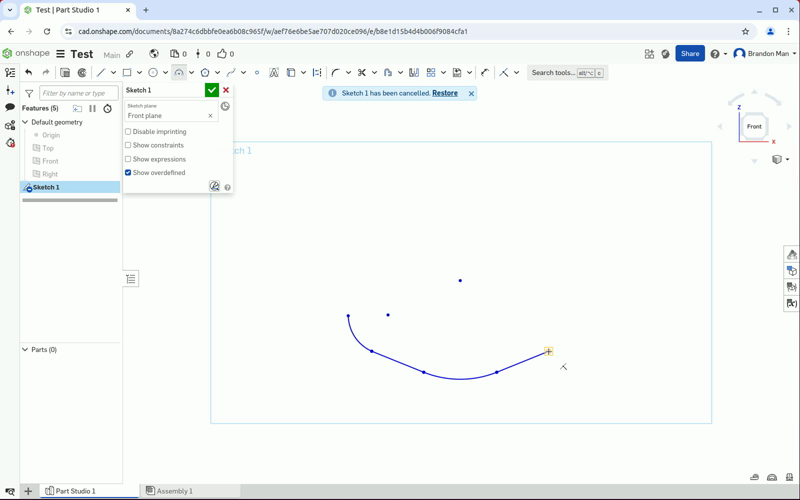
mouse_move(572, 315)
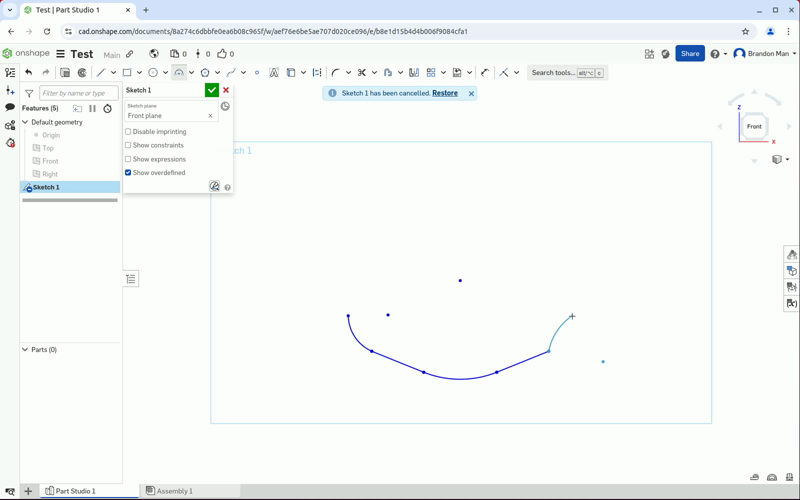
click(572, 315)
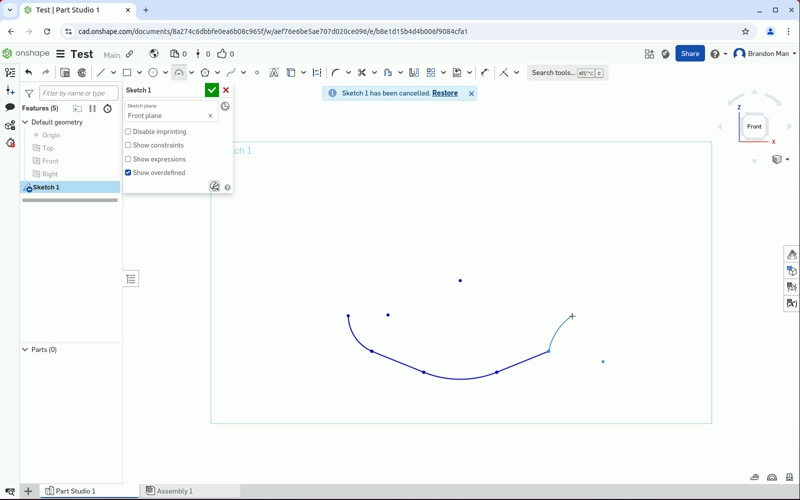
mouse_move(565, 337)
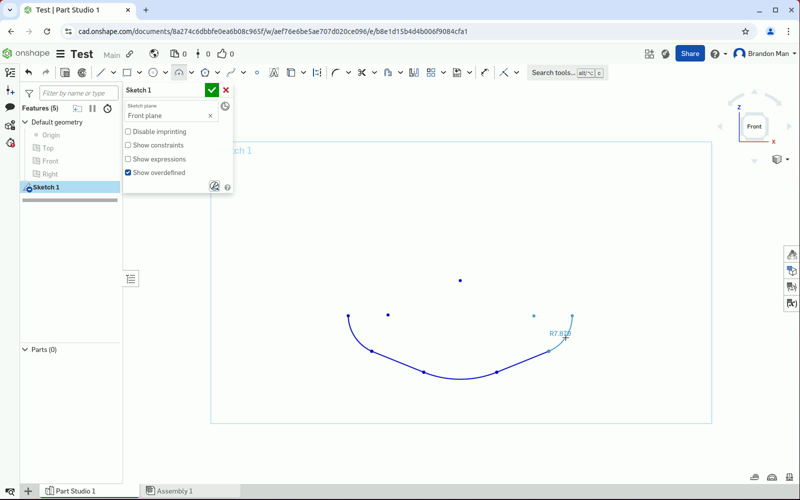
click(565, 337)
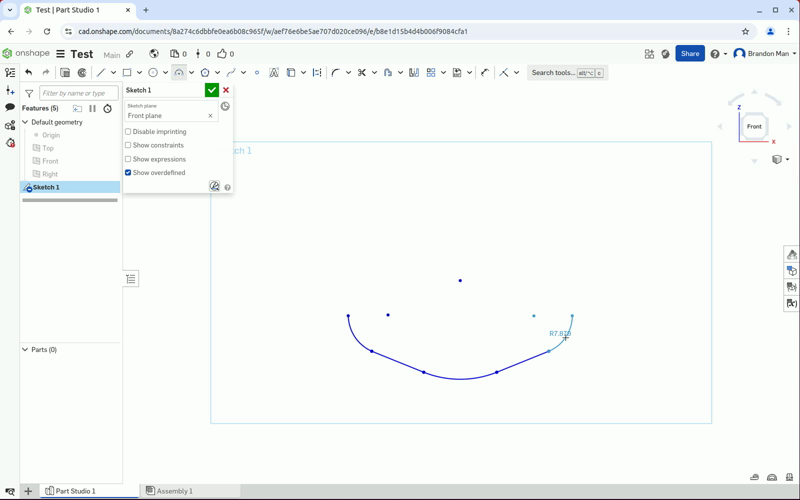
key_up(shift)
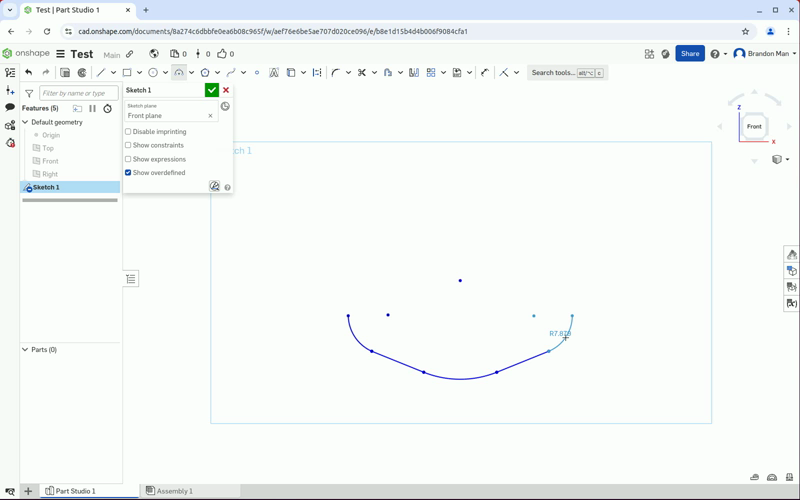
key(esc)
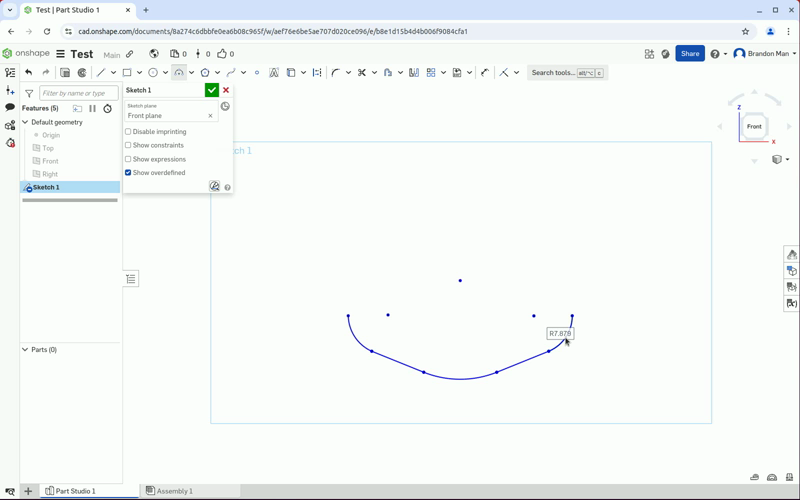
key(l)
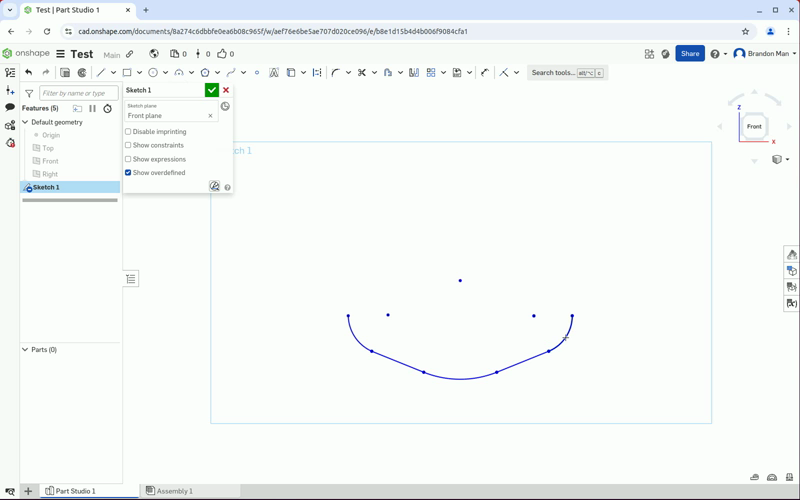
mouse_move(572, 315)
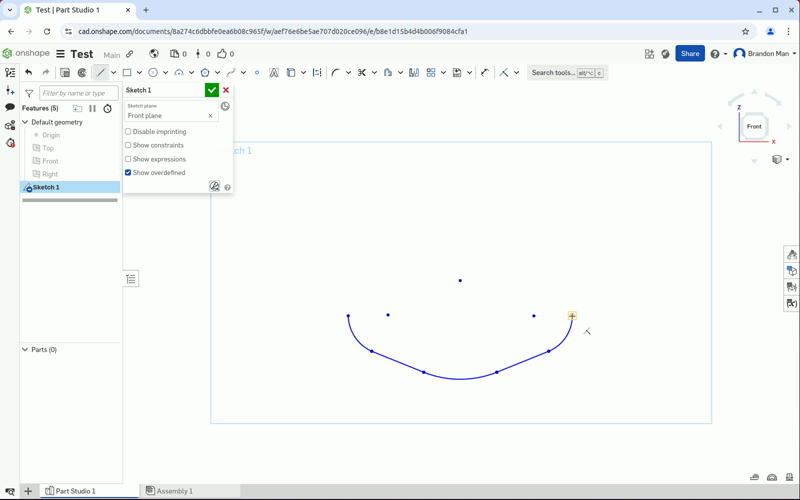
click(572, 315)
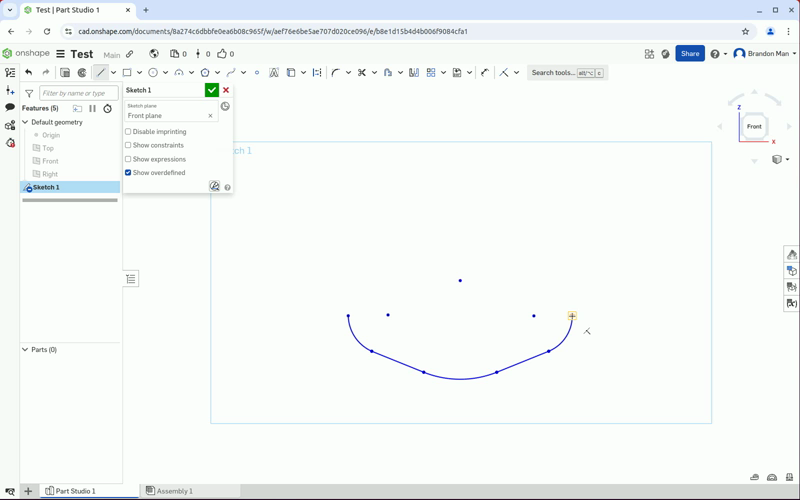
key_down(shift)
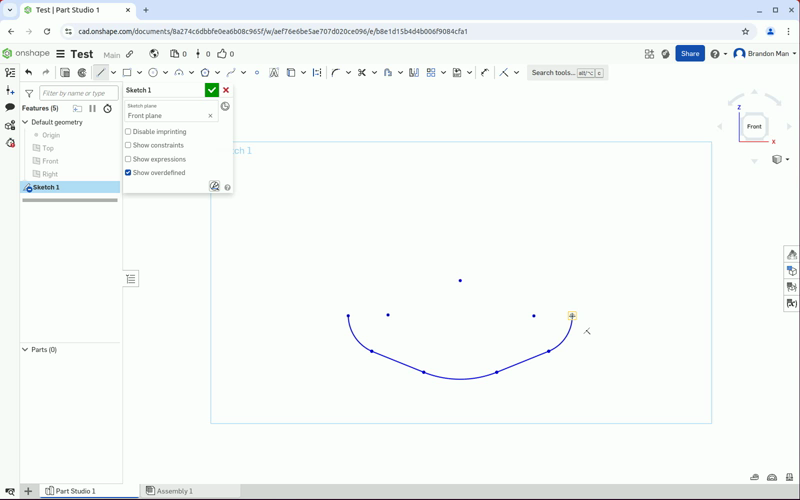
mouse_move(572, 252)
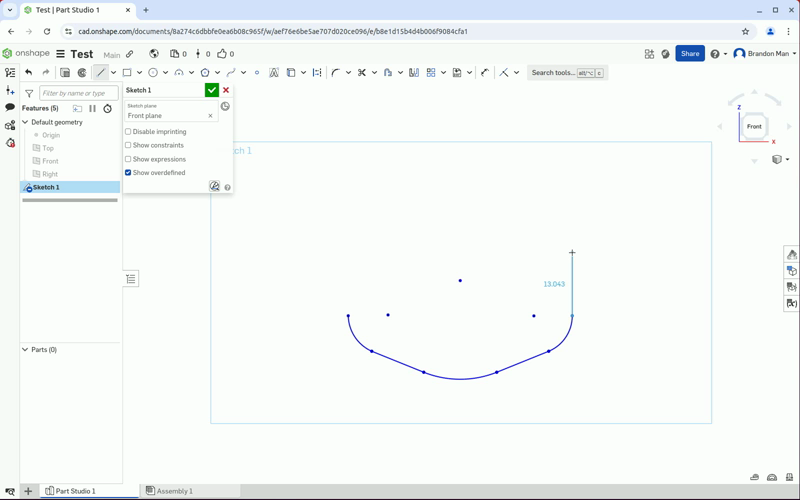
click(572, 252)
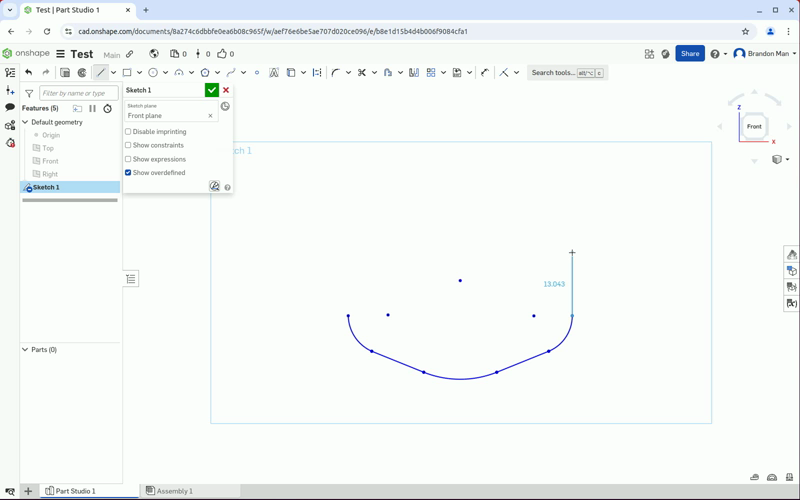
key_up(shift)
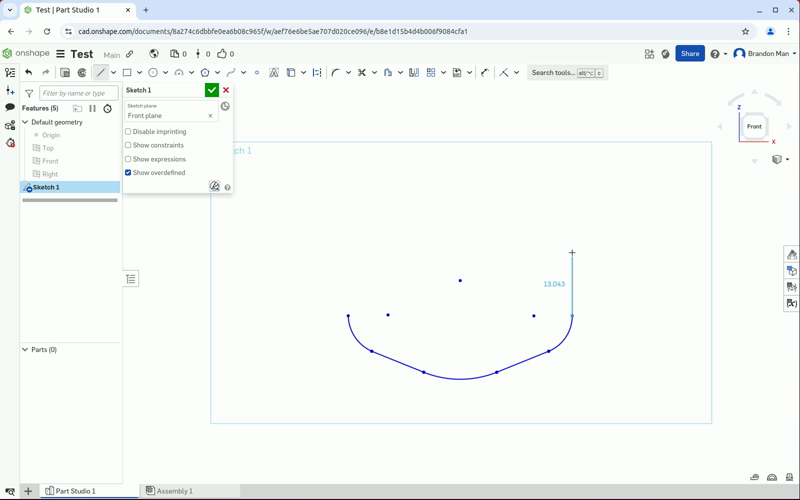
key(esc)
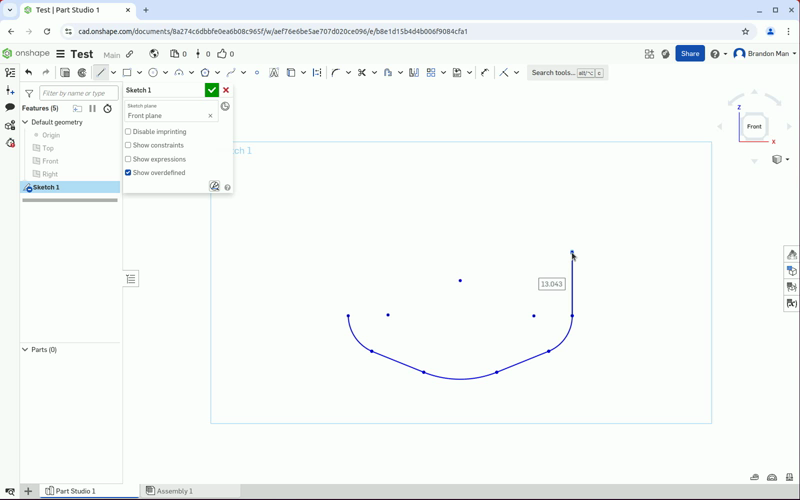
key(a)
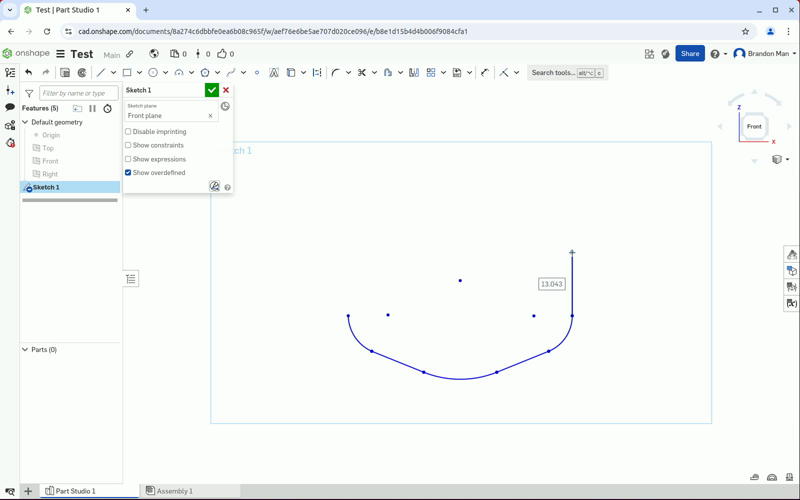
mouse_move(572, 252)
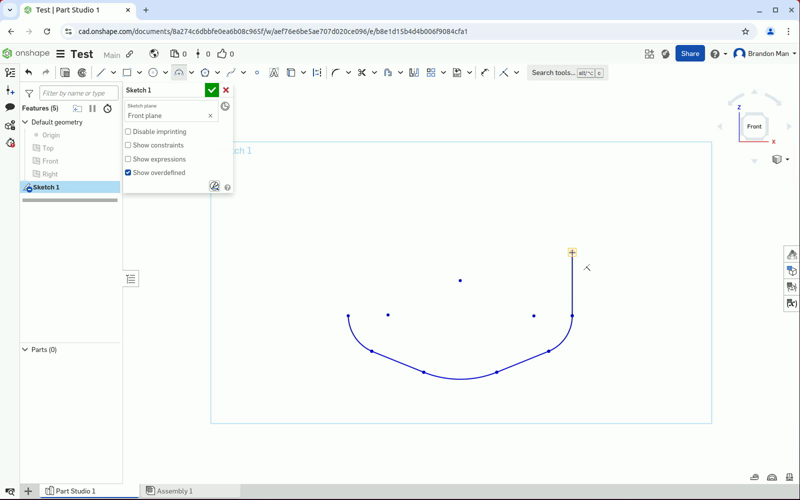
click(572, 252)
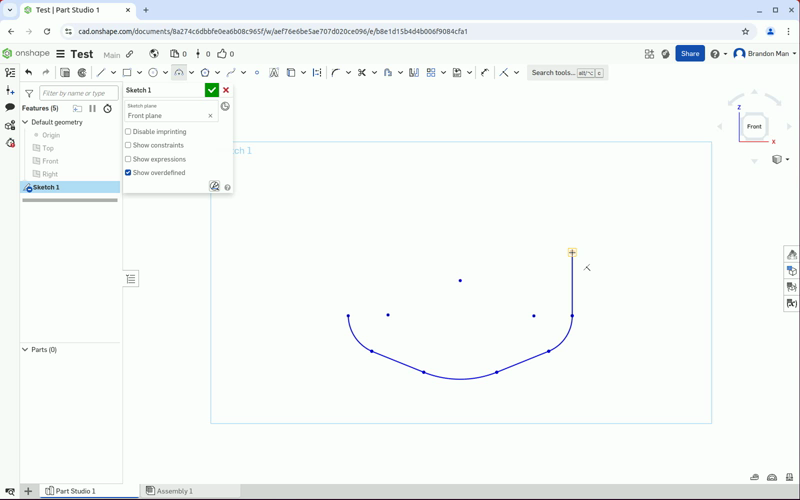
key_down(shift)
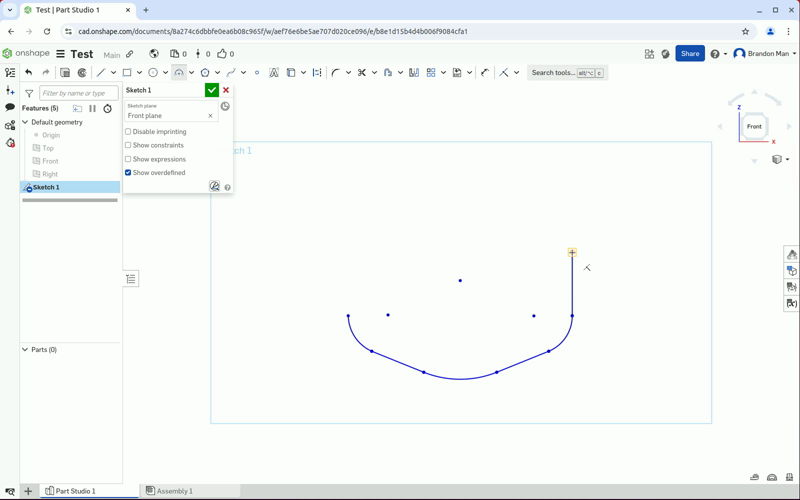
mouse_move(548, 214)
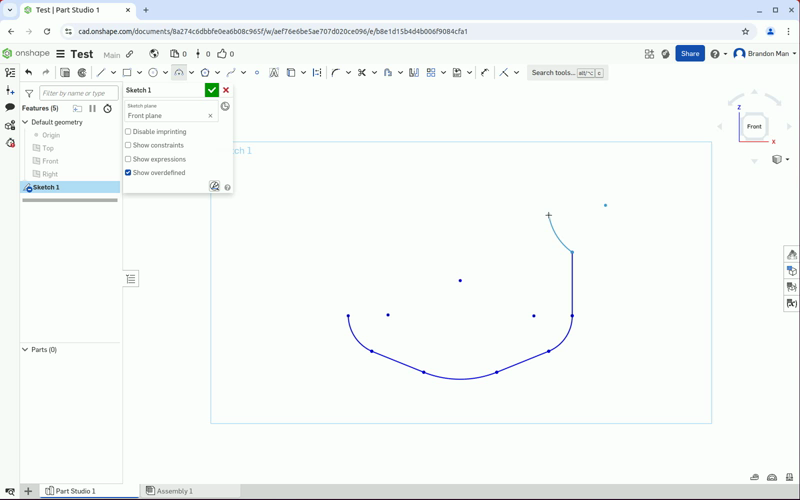
click(548, 214)
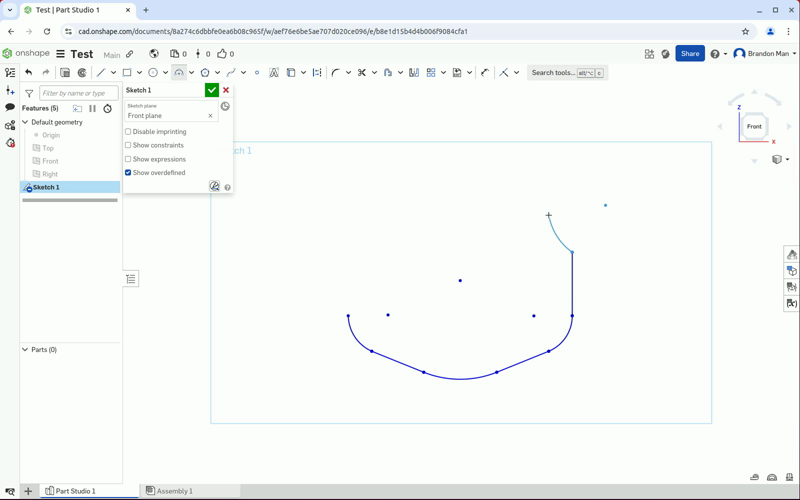
mouse_move(566, 229)
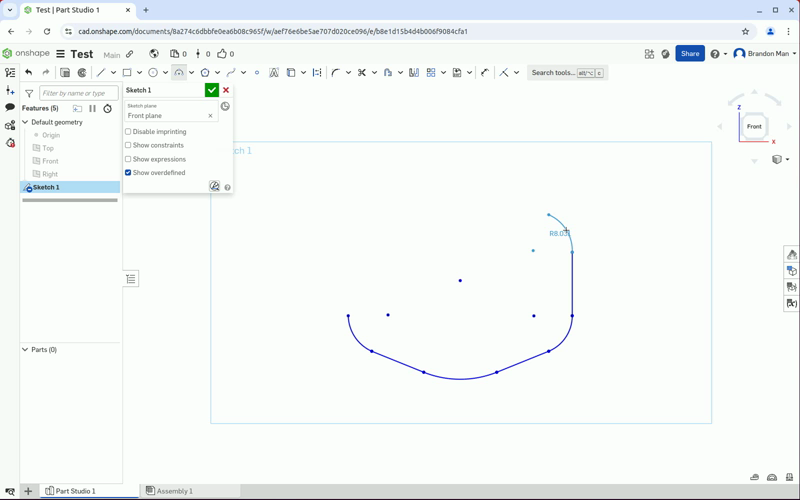
click(566, 229)
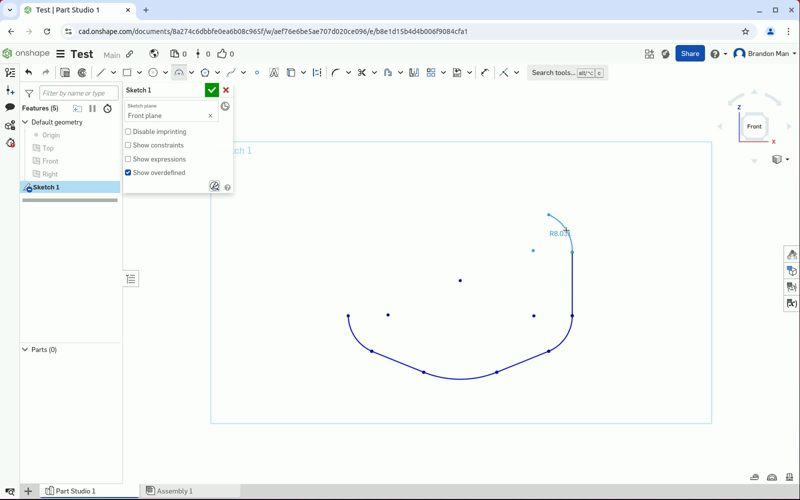
key_up(shift)
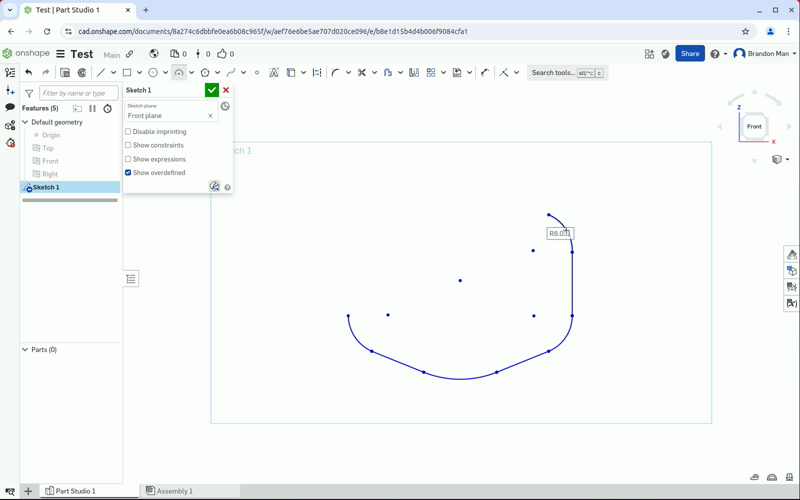
key(esc)
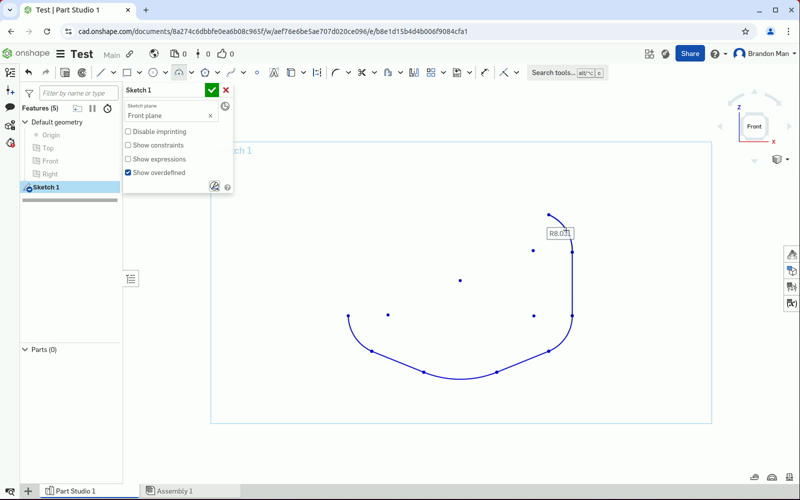
key(l)
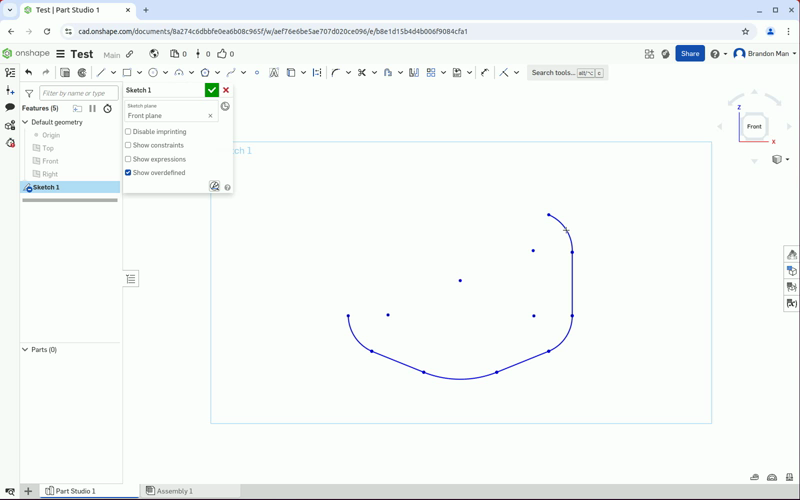
mouse_move(548, 214)
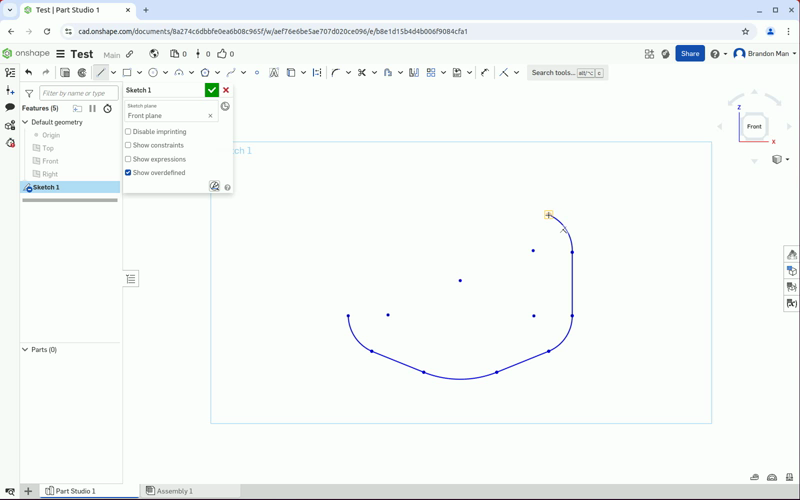
click(548, 214)
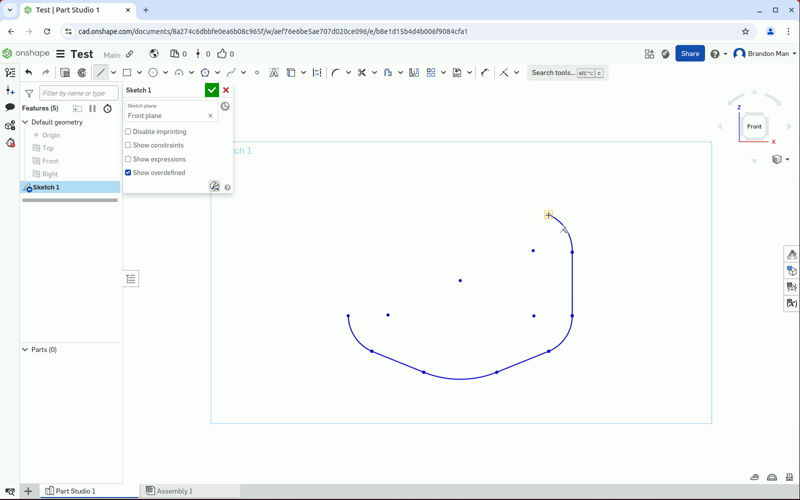
key_down(shift)
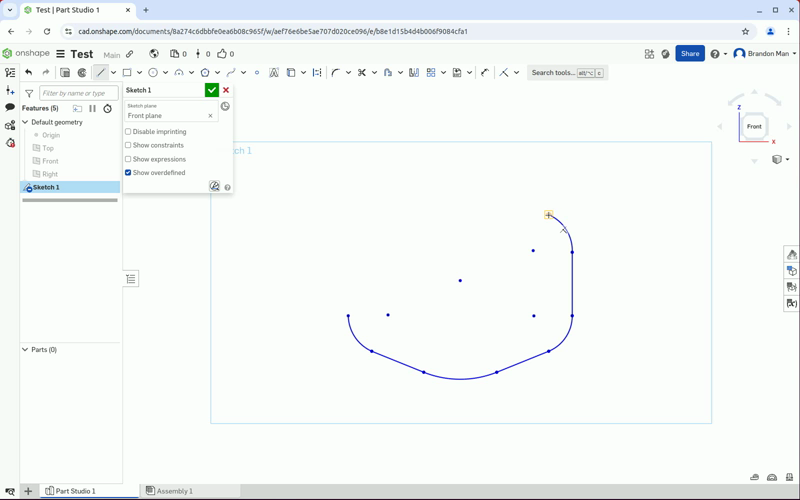
mouse_move(578, 214)
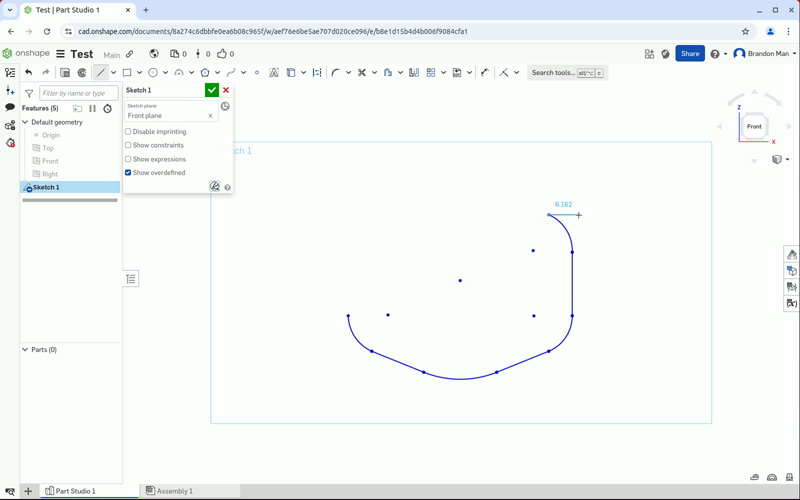
mouse_move(496, 195)
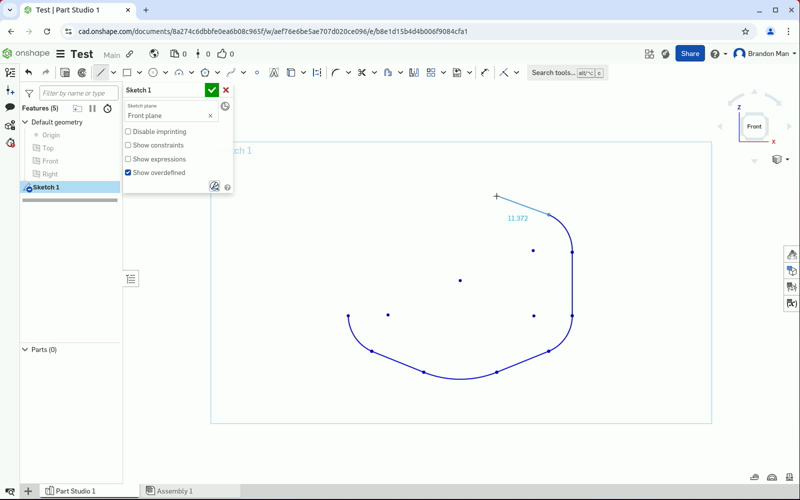
click(496, 195)
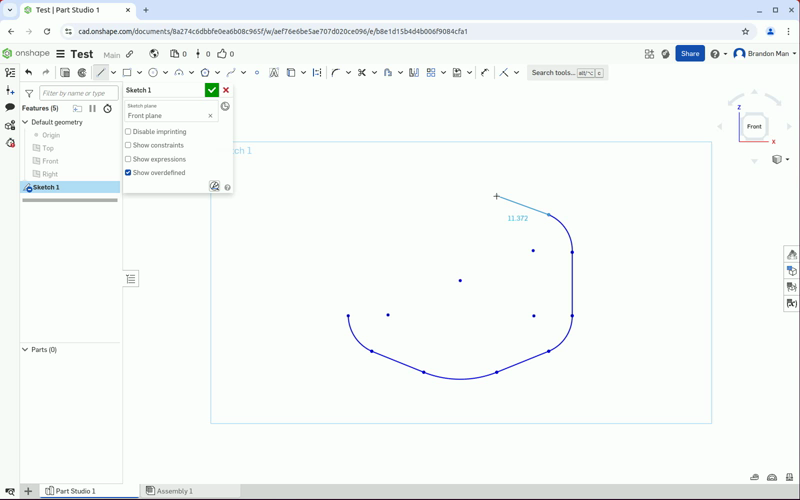
key_up(shift)
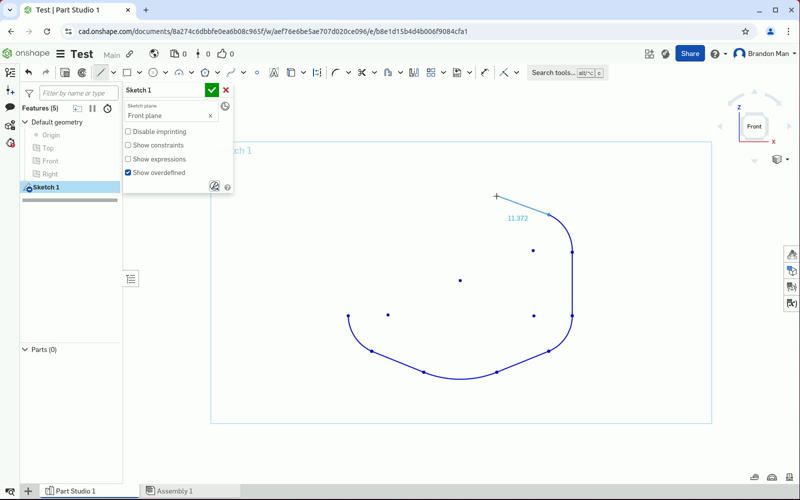
key(esc)
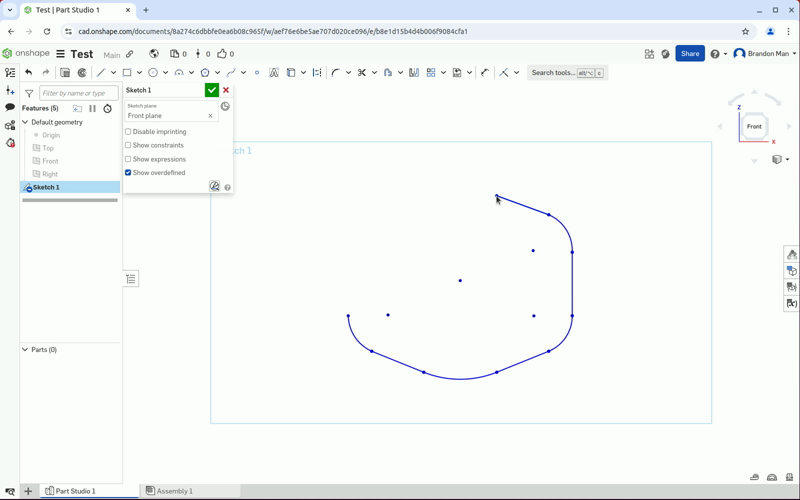
key(a)
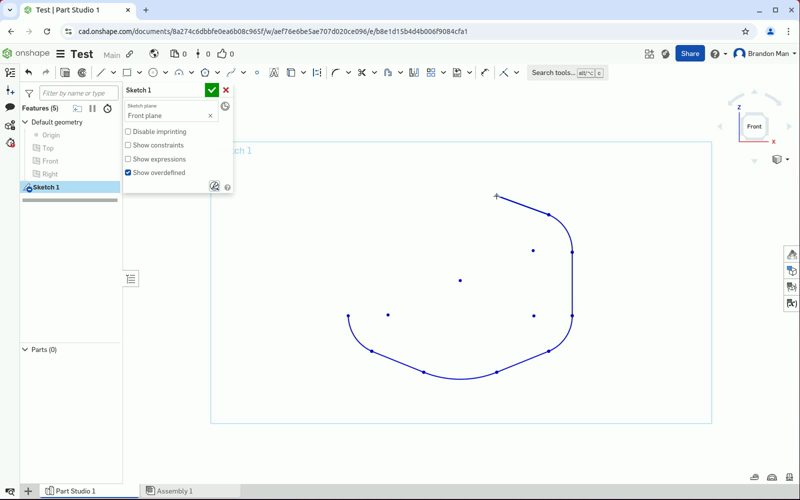
mouse_move(496, 195)
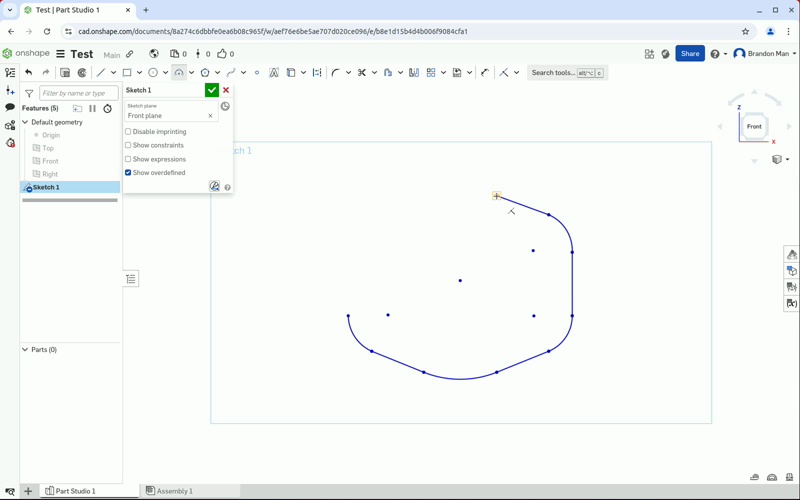
click(496, 195)
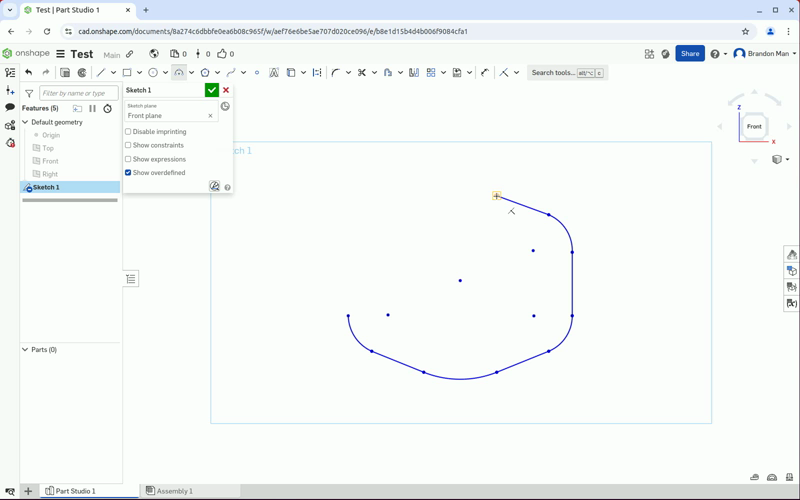
key_down(shift)
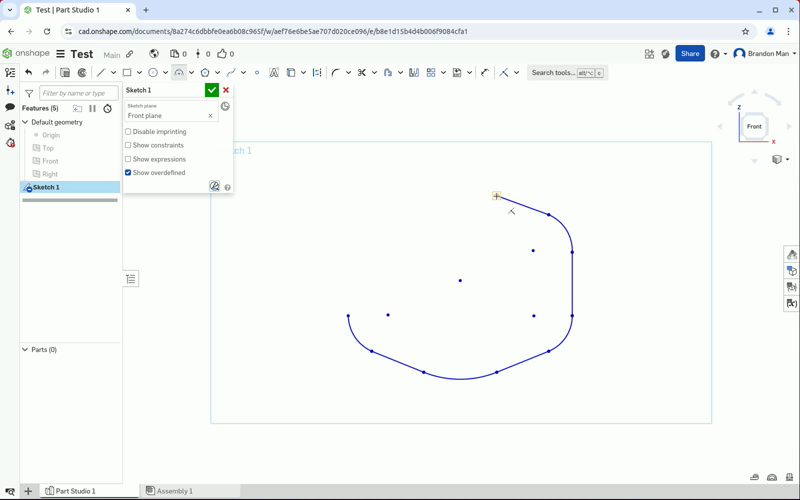
mouse_move(423, 195)
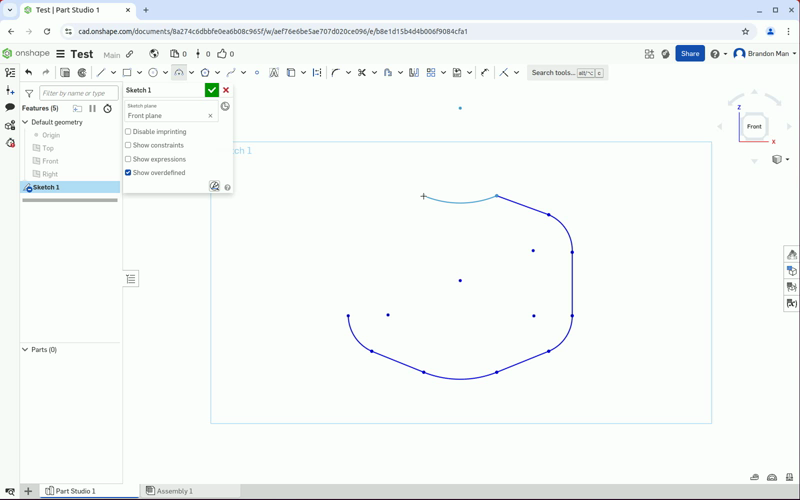
click(423, 195)
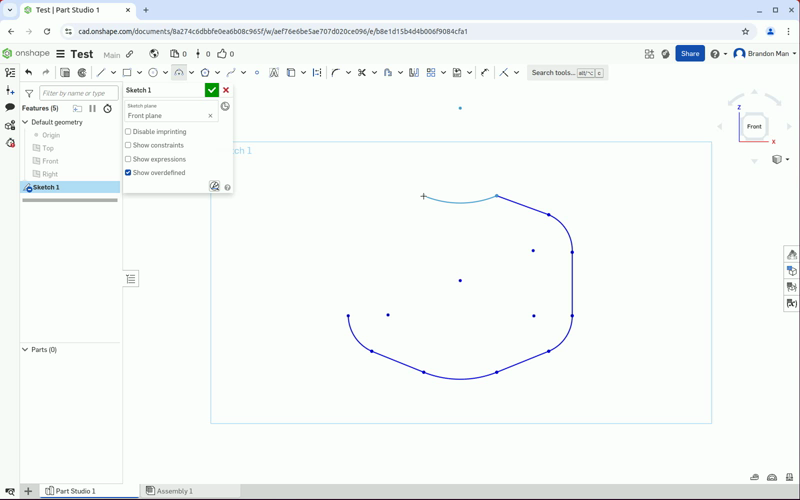
mouse_move(460, 188)
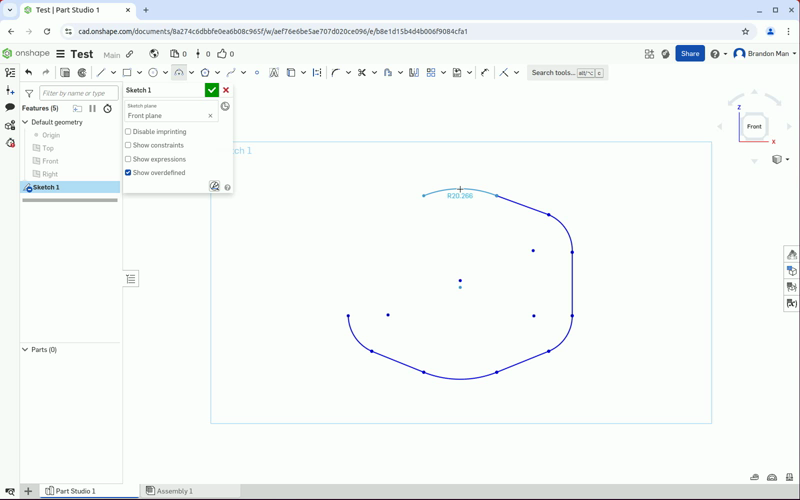
click(460, 188)
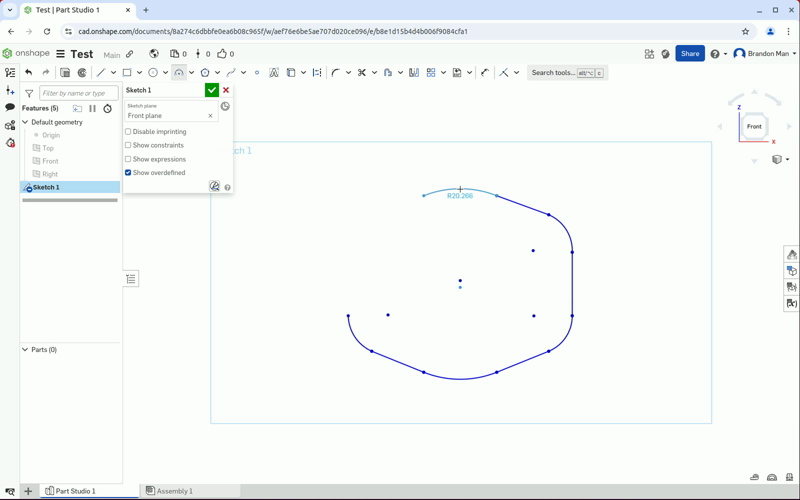
key_up(shift)
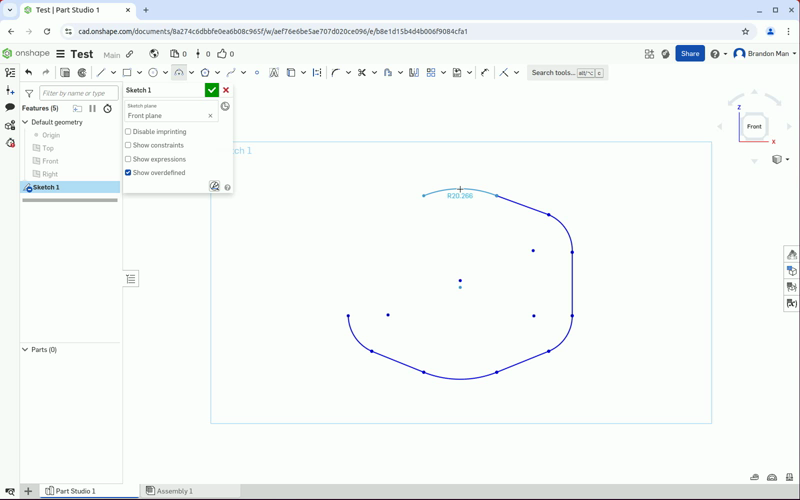
key(esc)
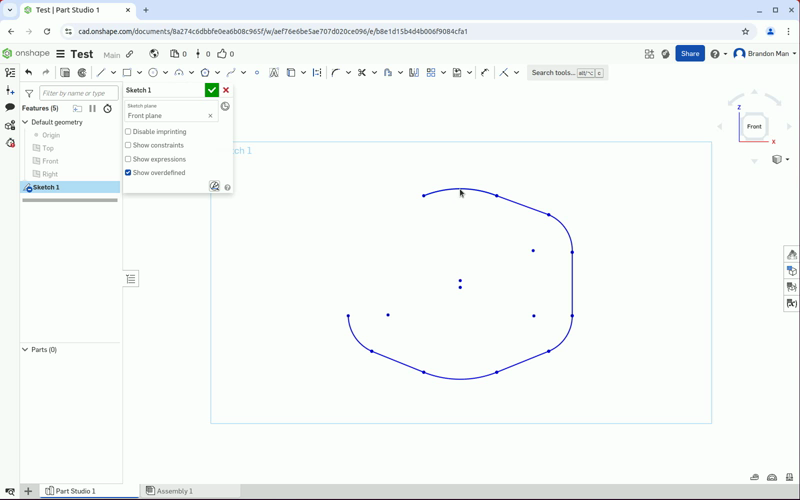
key(l)
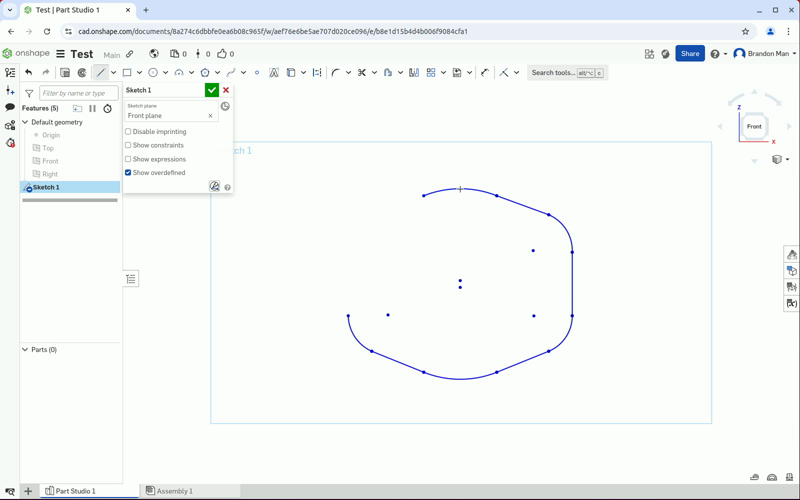
mouse_move(423, 195)
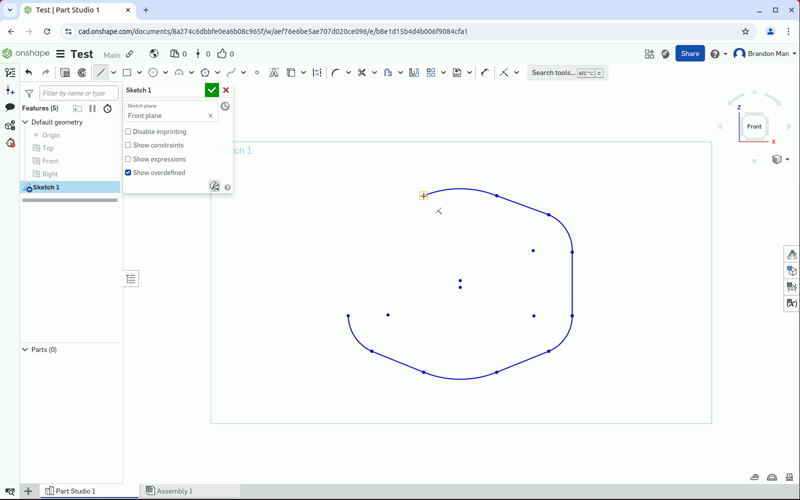
click(423, 195)
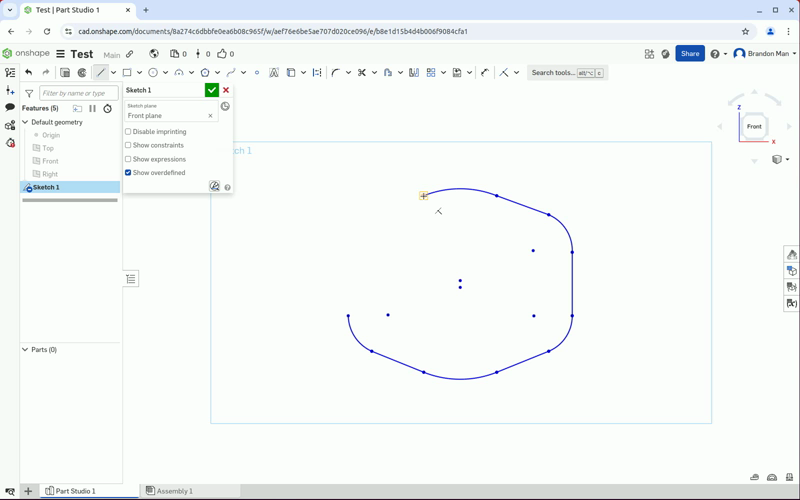
key_down(shift)
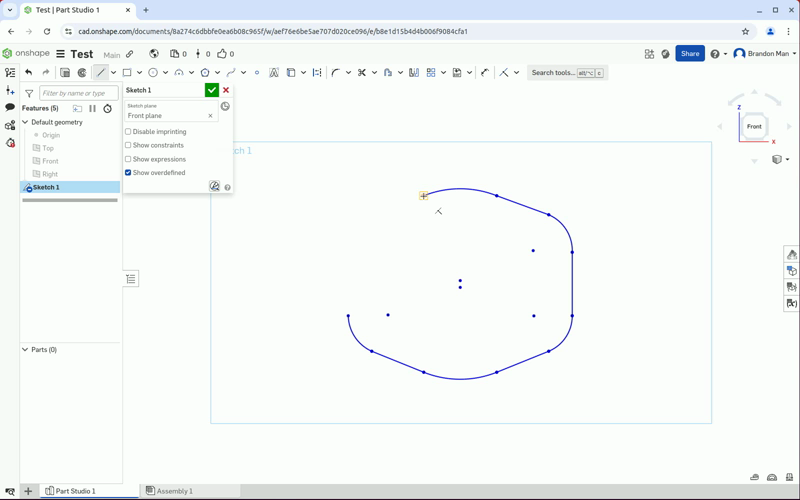
mouse_move(453, 195)
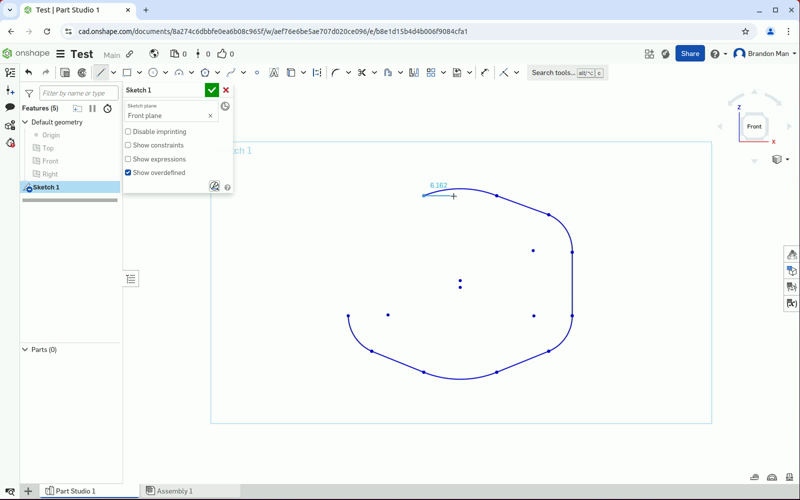
mouse_move(371, 214)
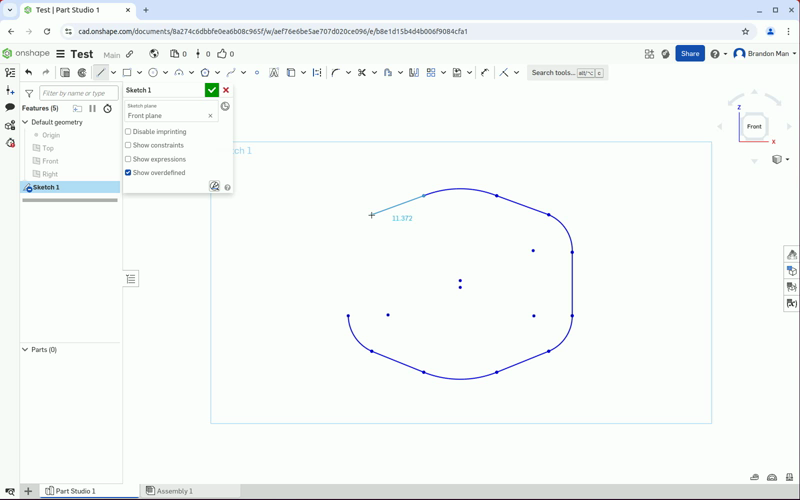
click(371, 214)
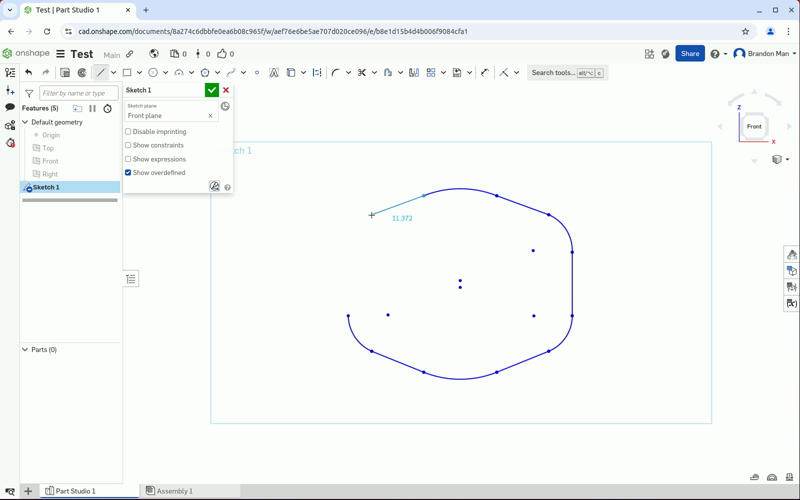
key_up(shift)
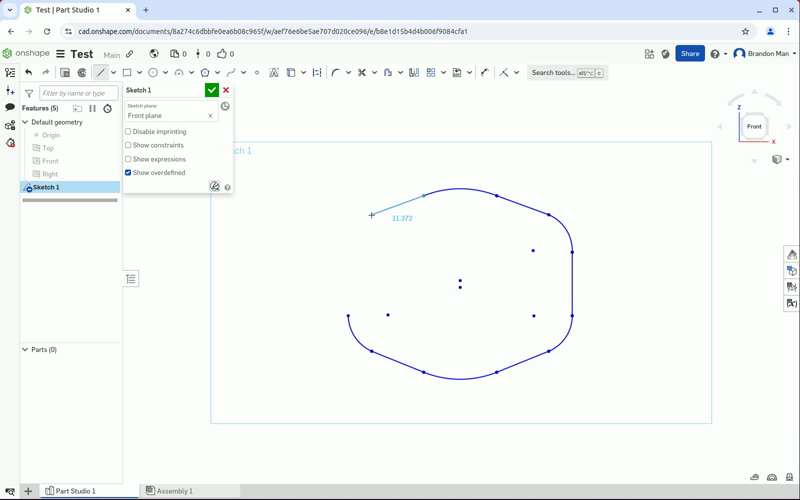
key(esc)
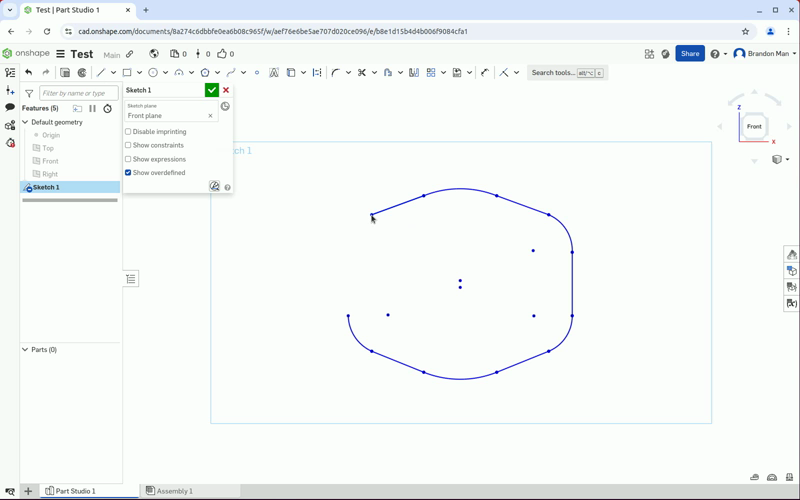
key(a)
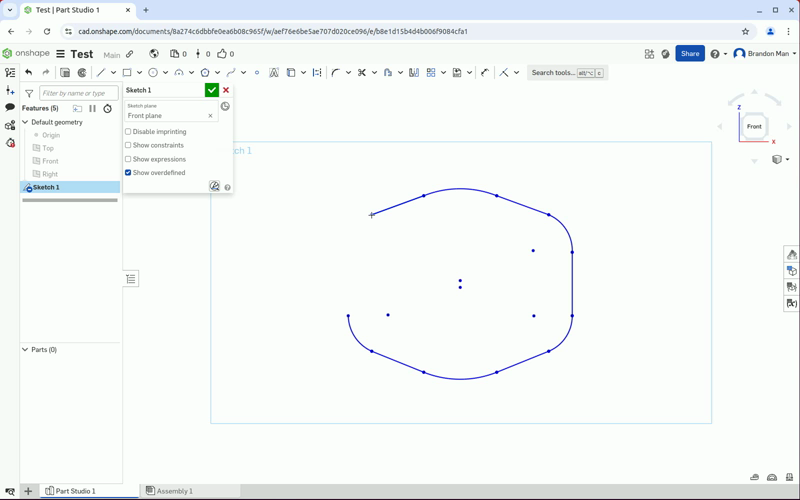
mouse_move(371, 214)
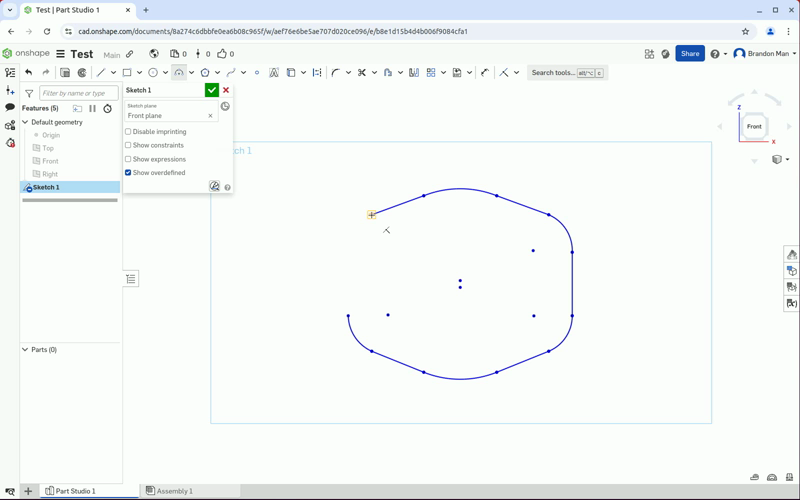
click(371, 214)
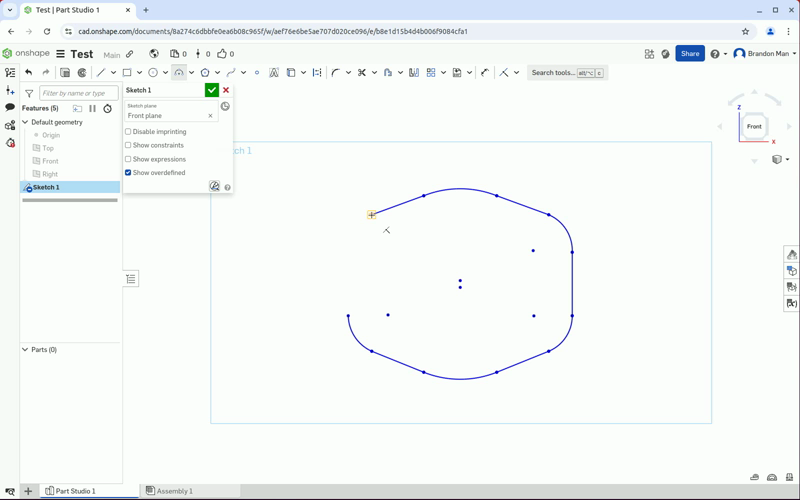
key_down(shift)
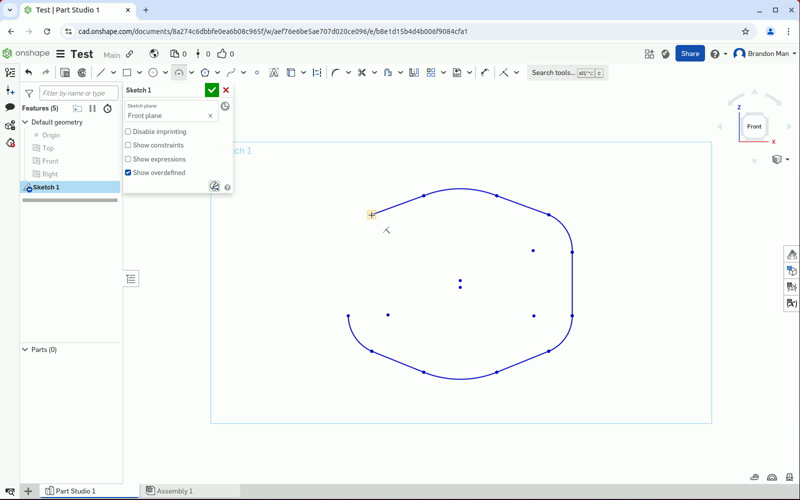
mouse_move(348, 252)
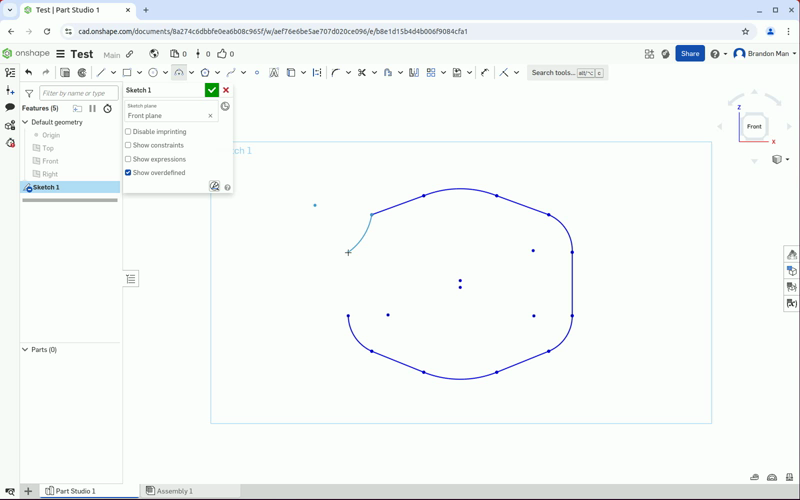
click(348, 252)
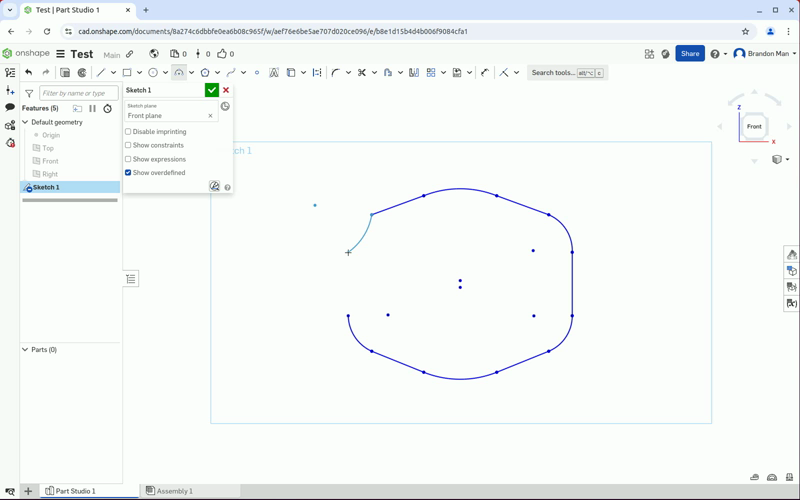
mouse_move(354, 229)
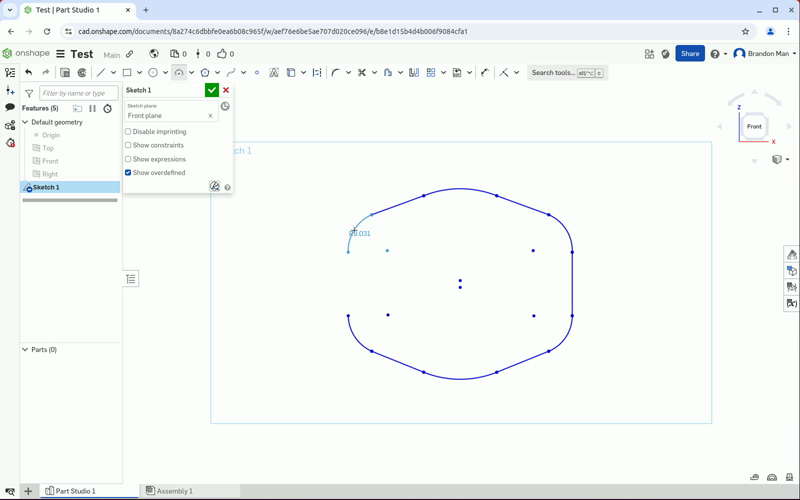
click(354, 229)
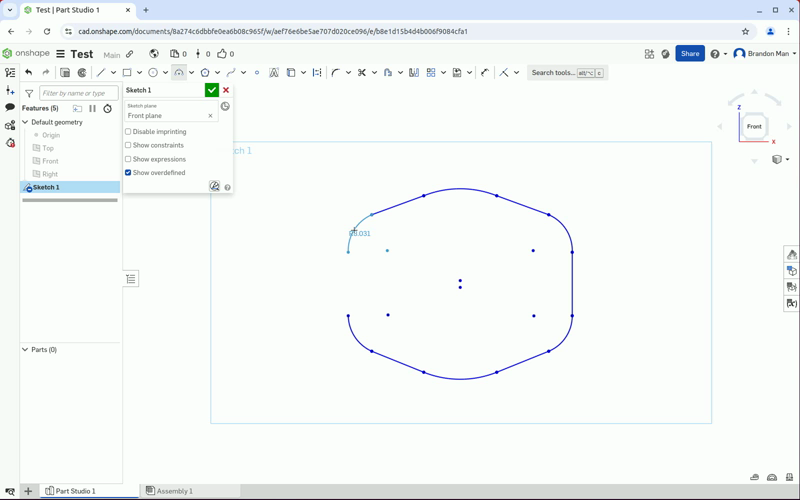
key_up(shift)
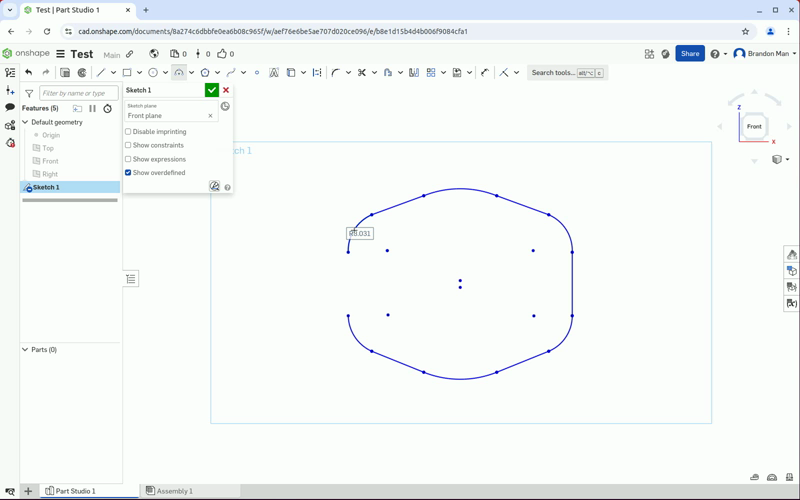
key(esc)
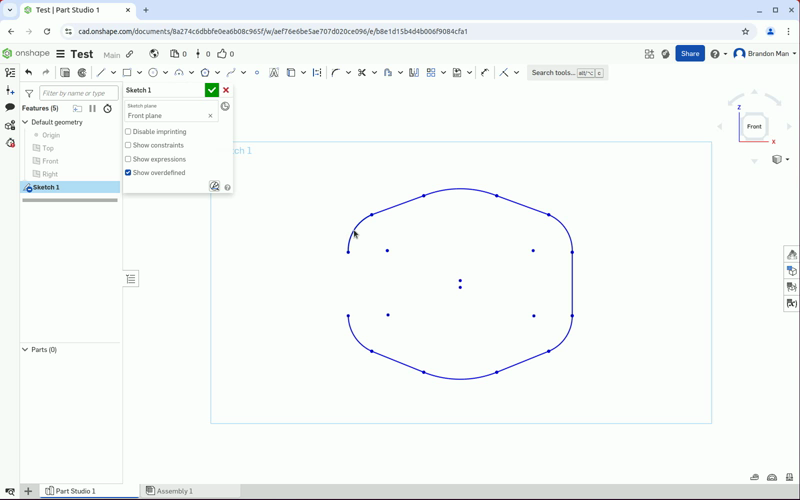
key(l)
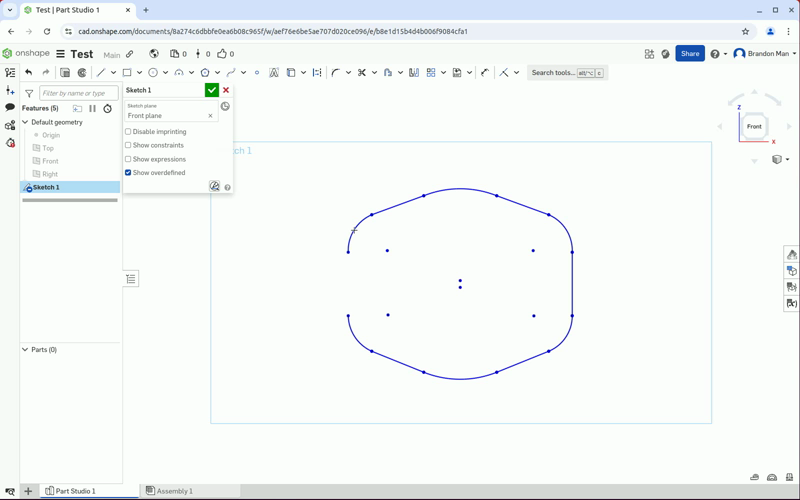
mouse_move(348, 252)
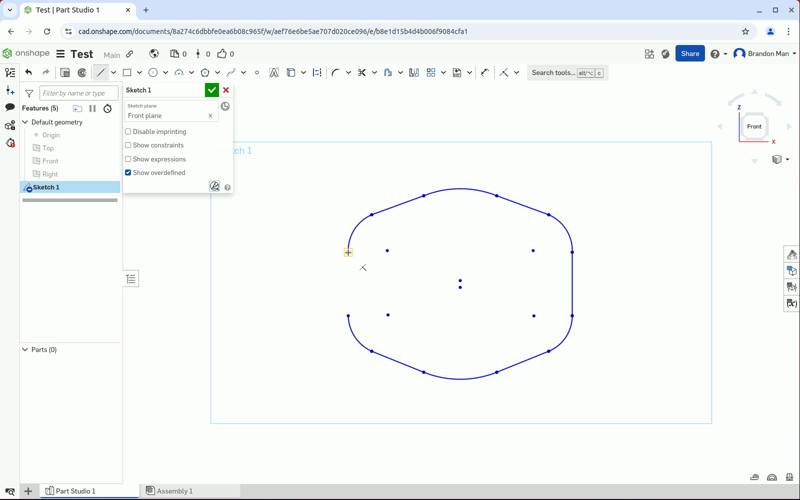
click(348, 252)
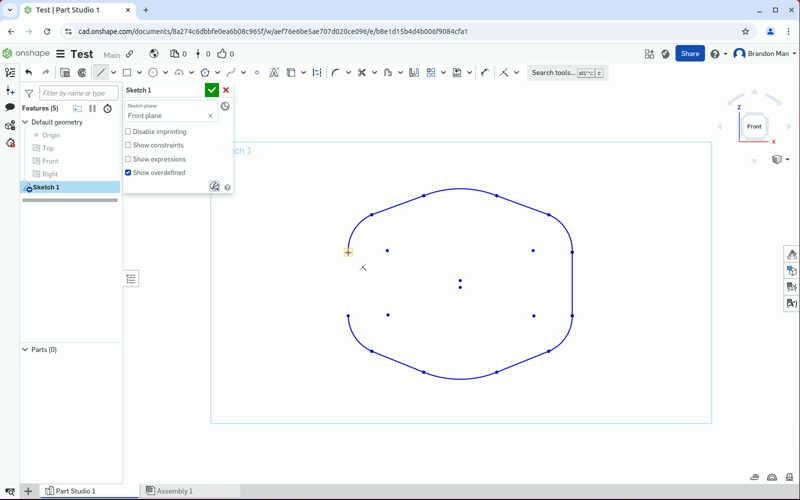
key_down(shift)
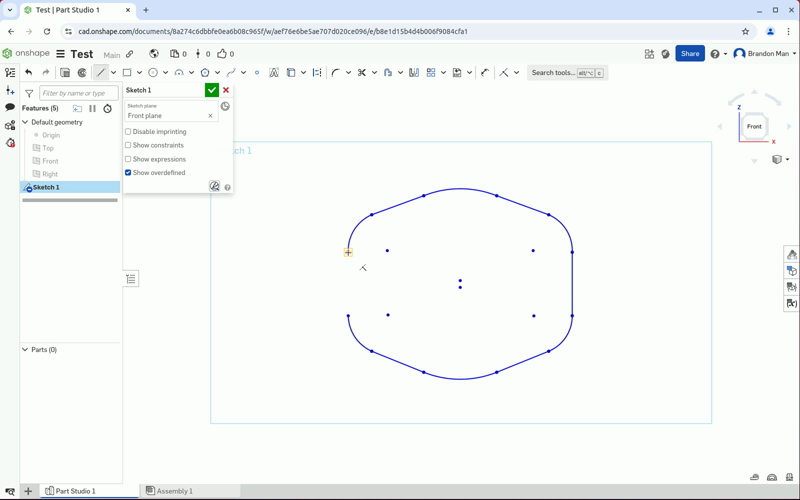
mouse_move(348, 315)
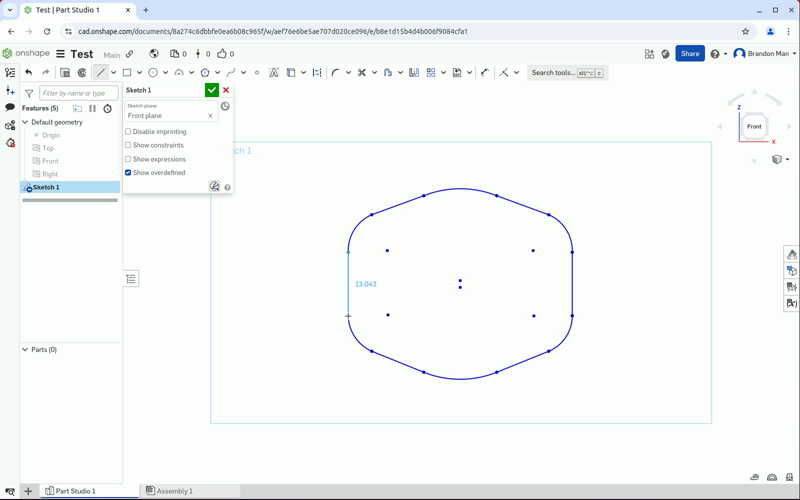
key_up(shift)
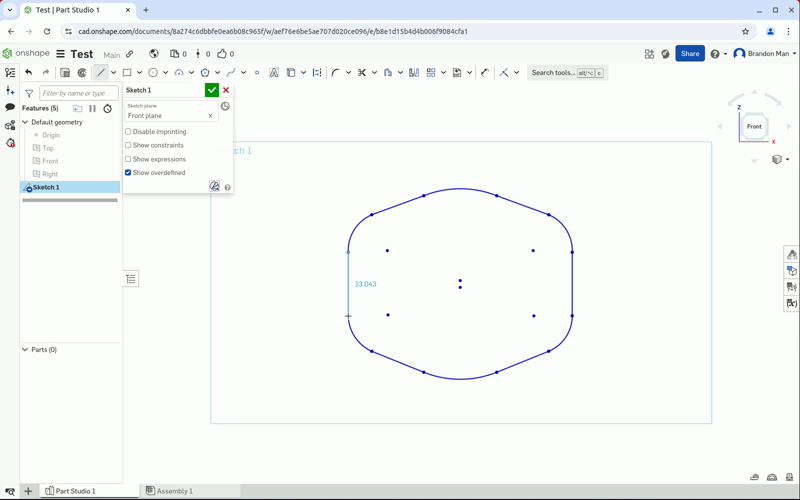
click(348, 315)
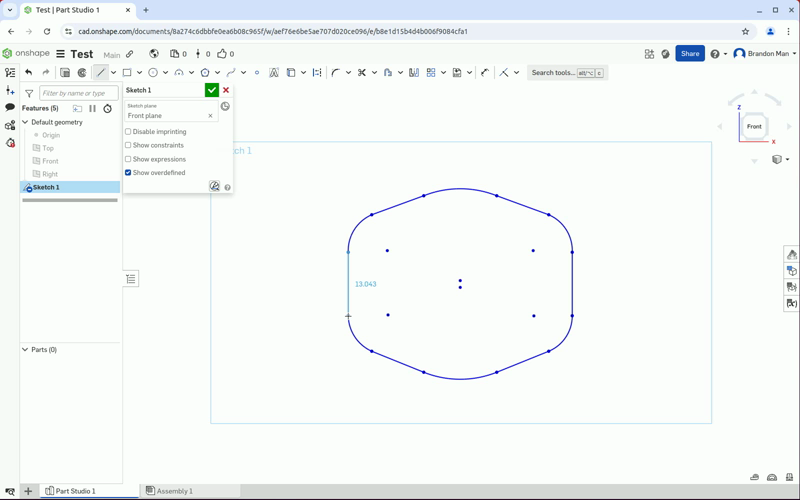
key(esc)
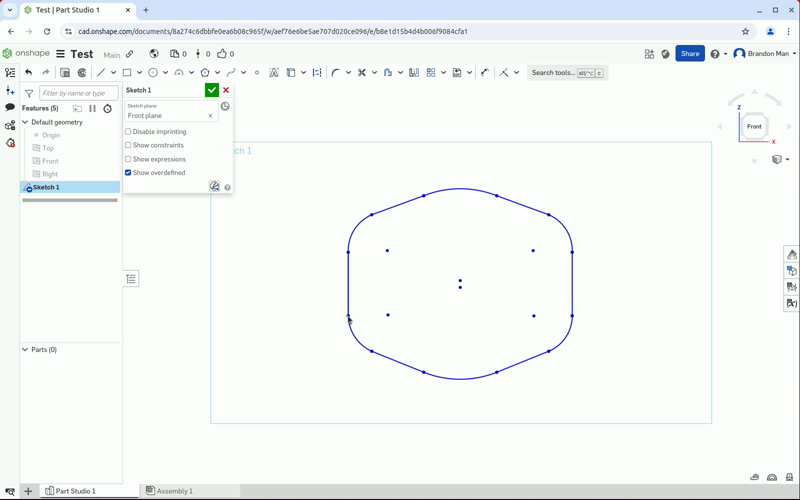
key(c)
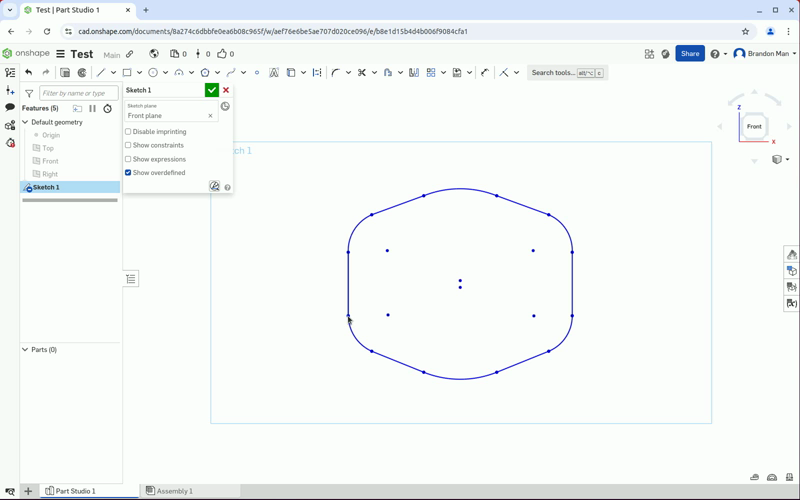
key_down(shift)
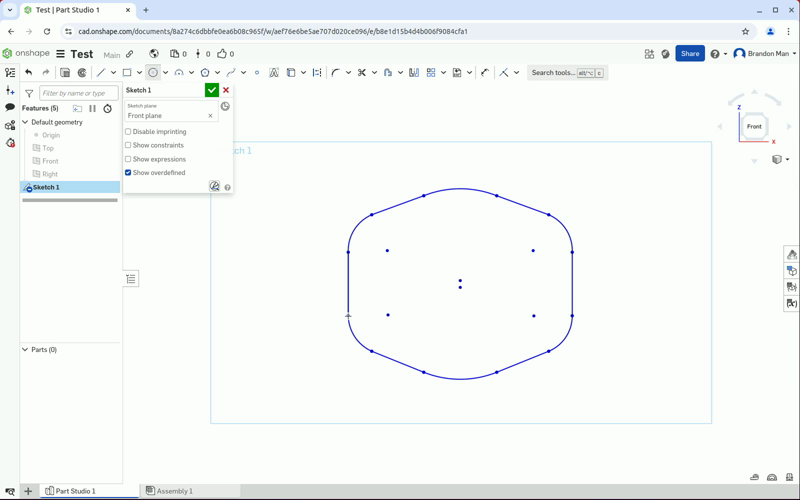
mouse_move(381, 320)
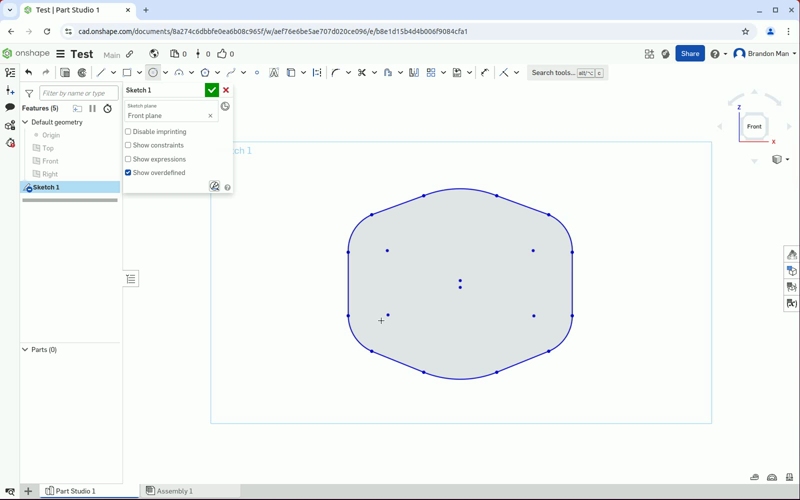
click(381, 320)
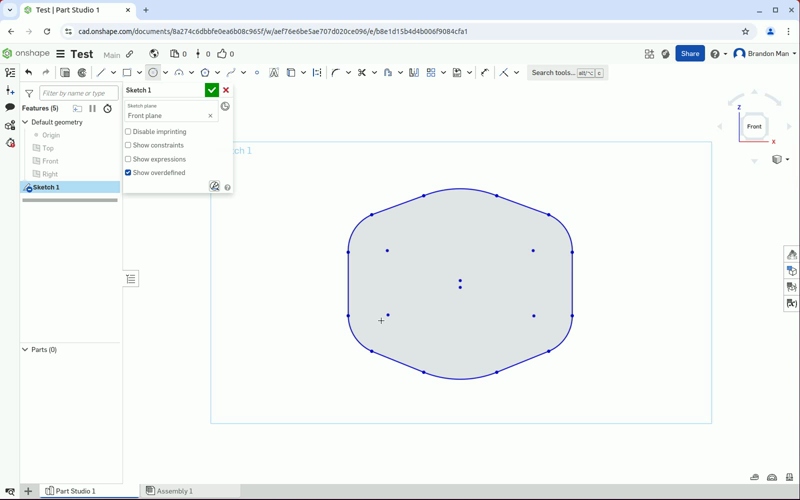
key_up(shift)
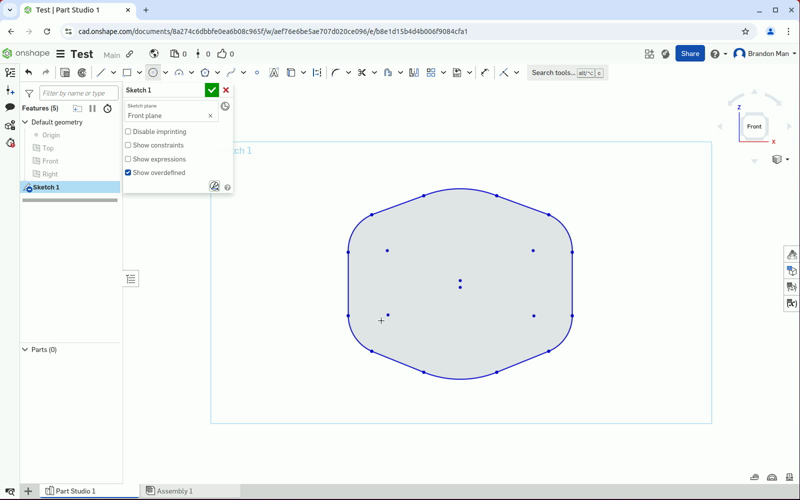
mouse_move(397, 320)
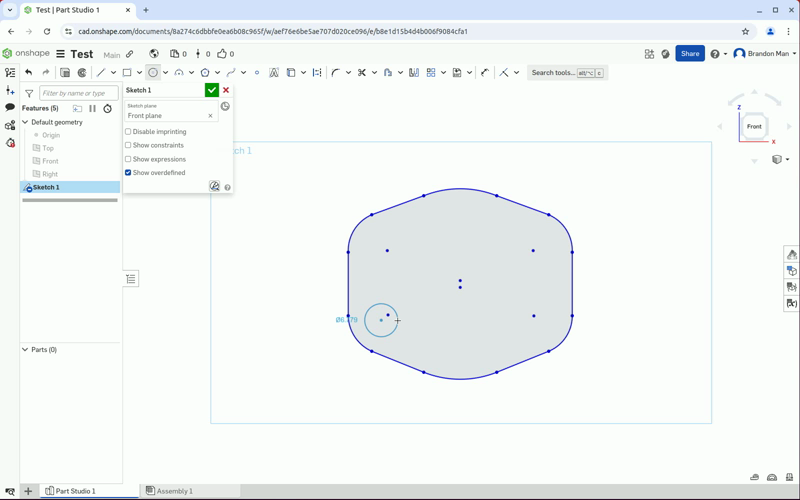
click(397, 320)
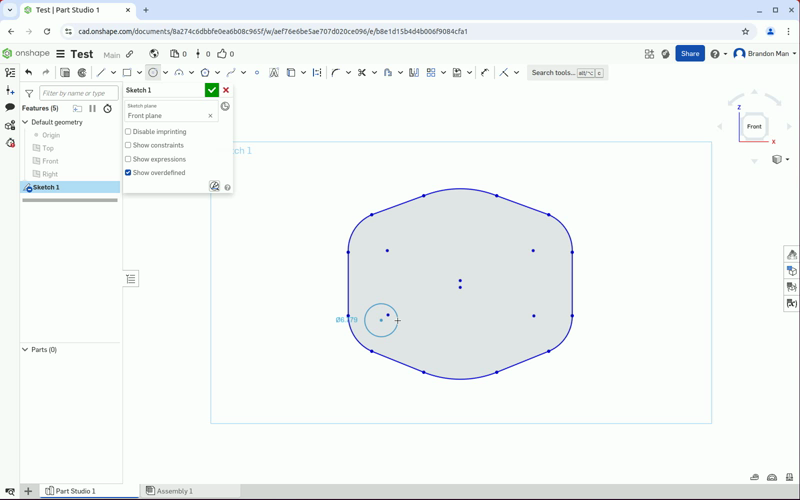
key(esc)
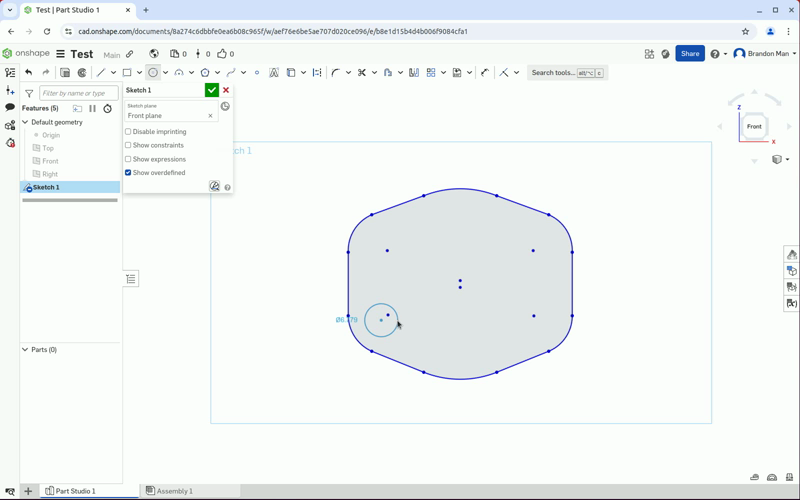
key(c)
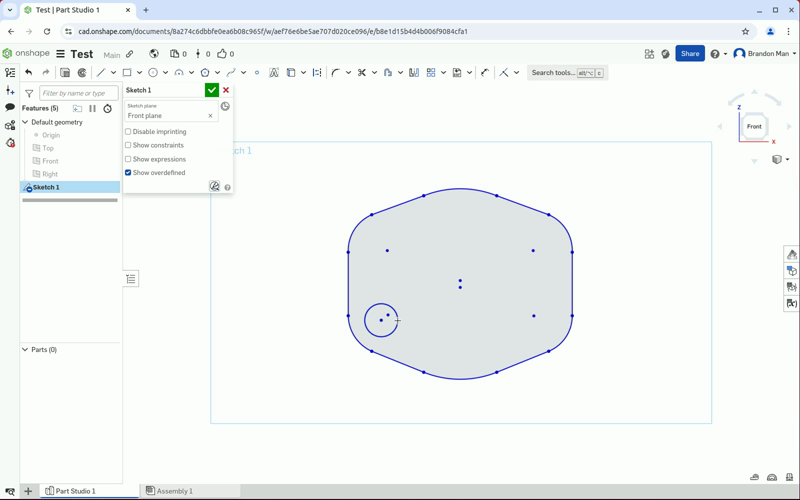
key_down(shift)
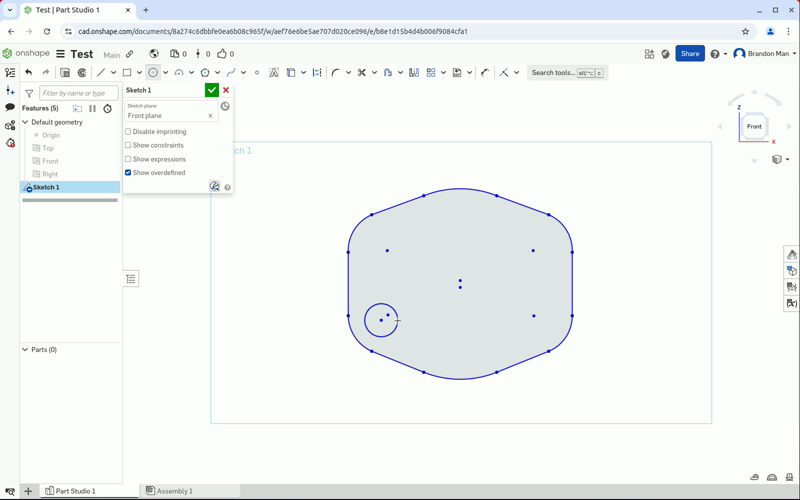
mouse_move(381, 245)
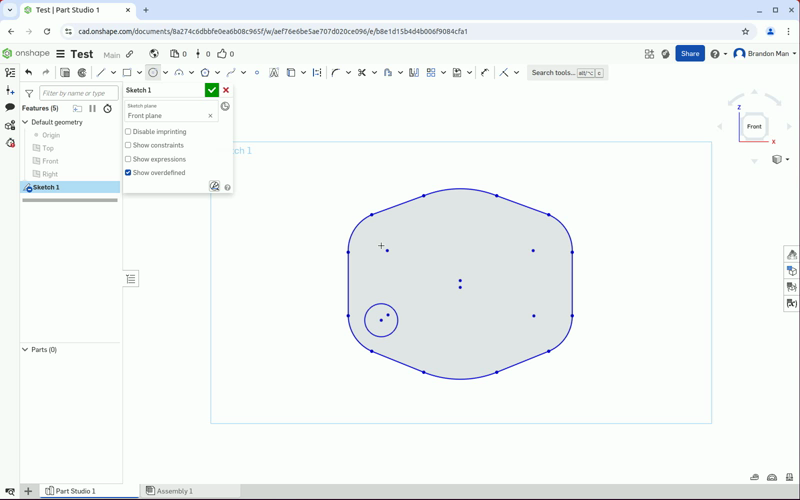
click(381, 245)
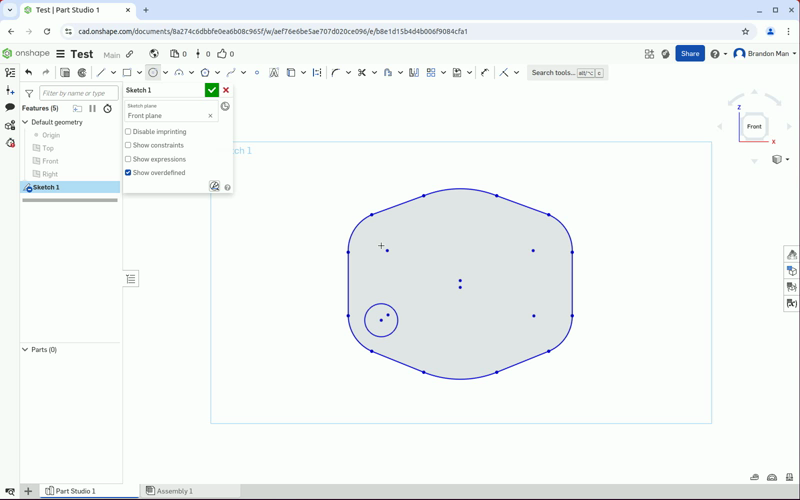
key_up(shift)
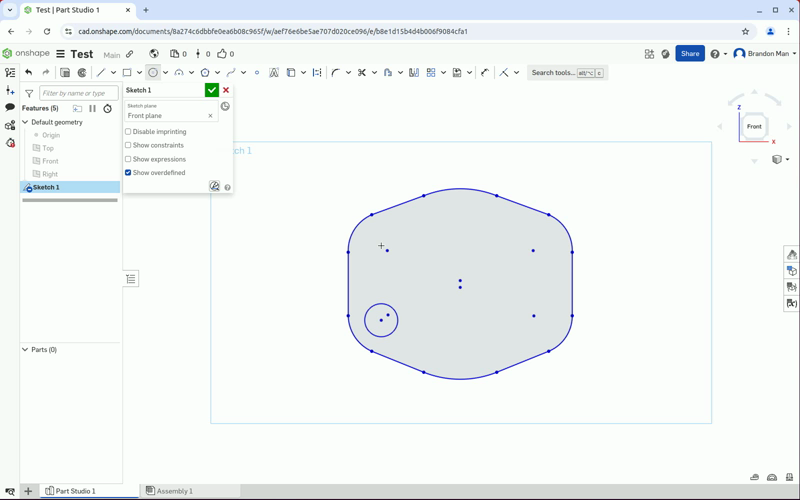
mouse_move(397, 245)
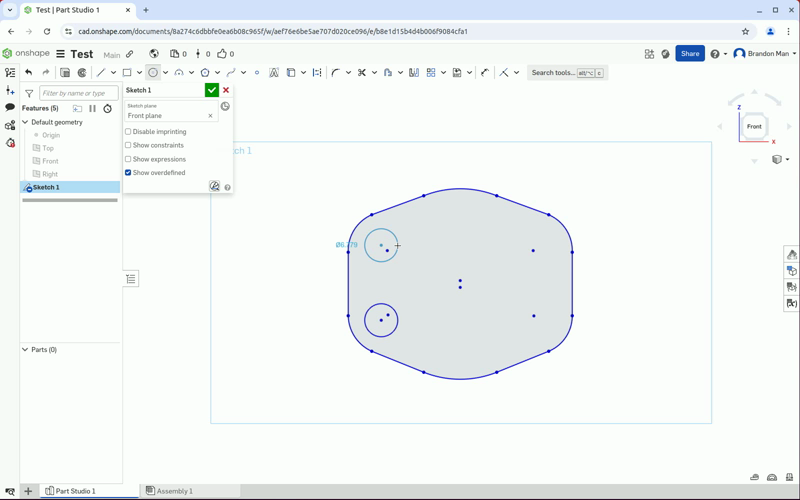
click(397, 245)
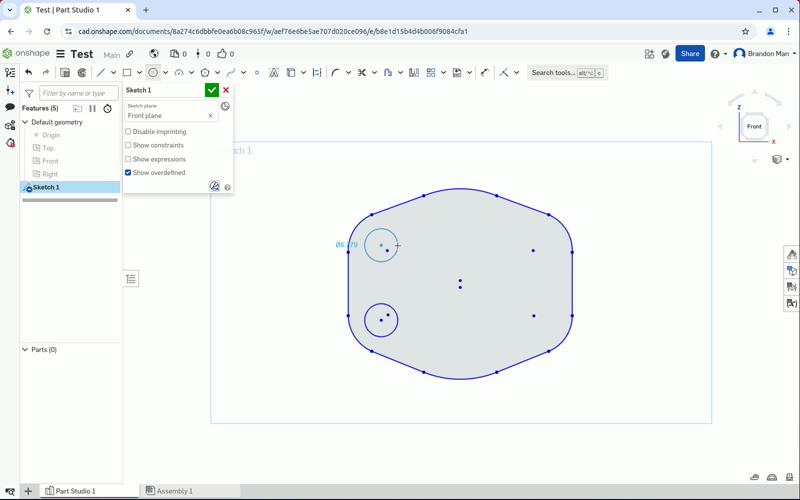
key(esc)
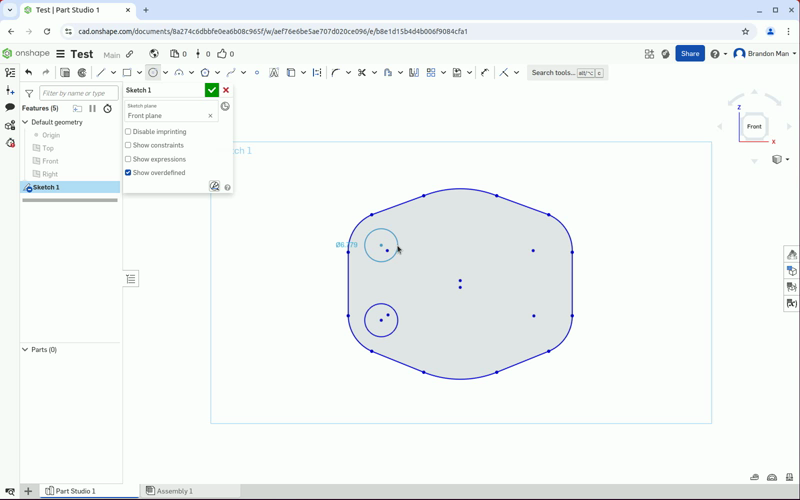
key(c)
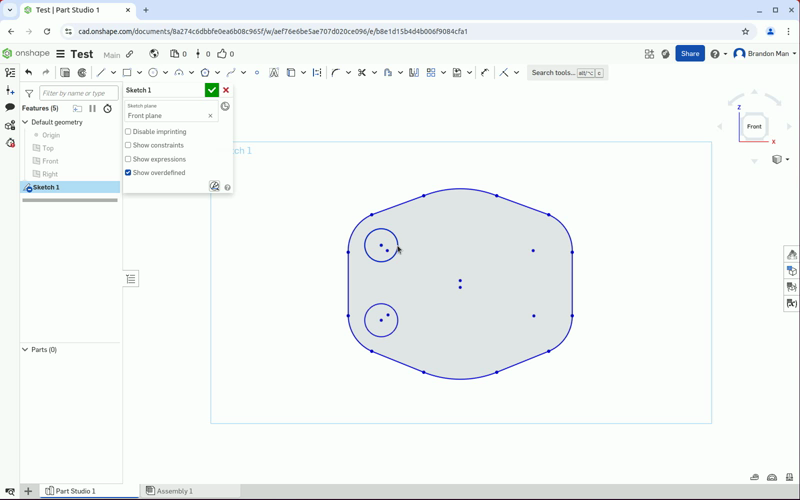
key_down(shift)
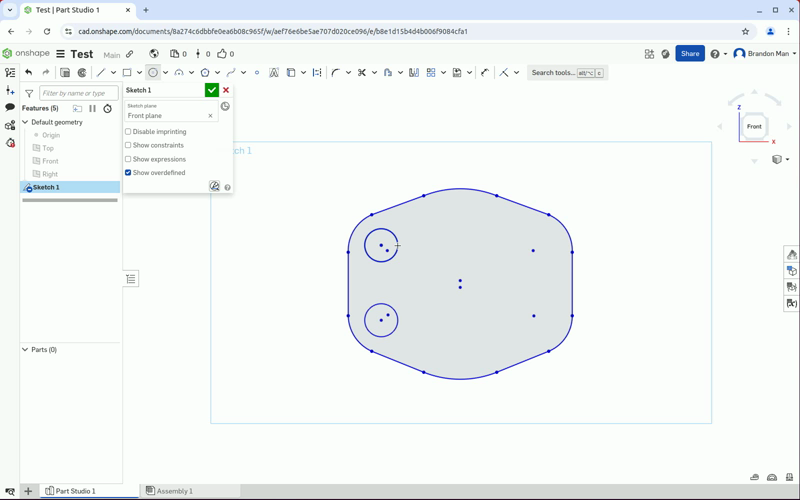
mouse_move(461, 282)
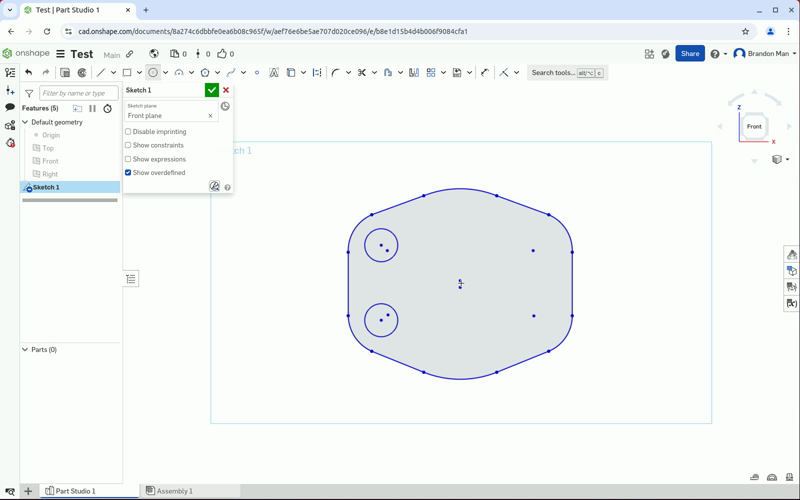
scroll(6)
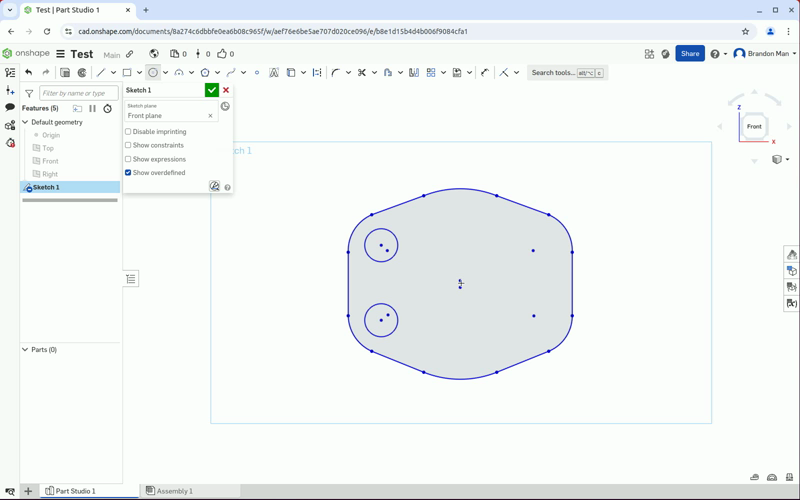
scroll(6)
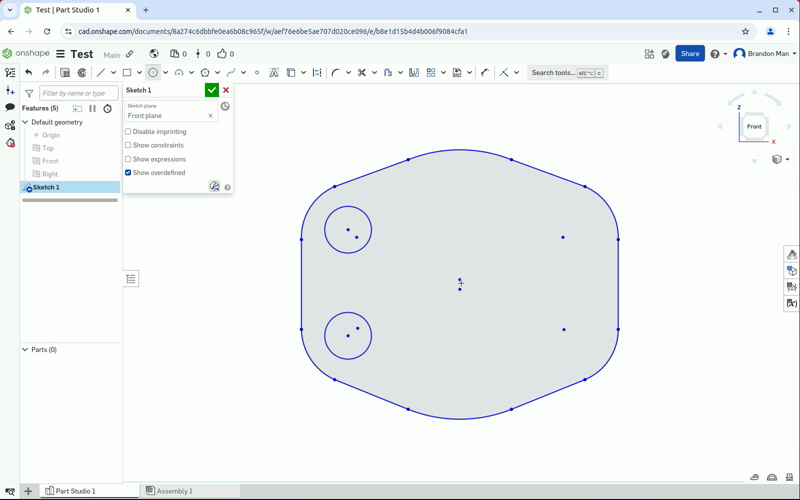
scroll(6)
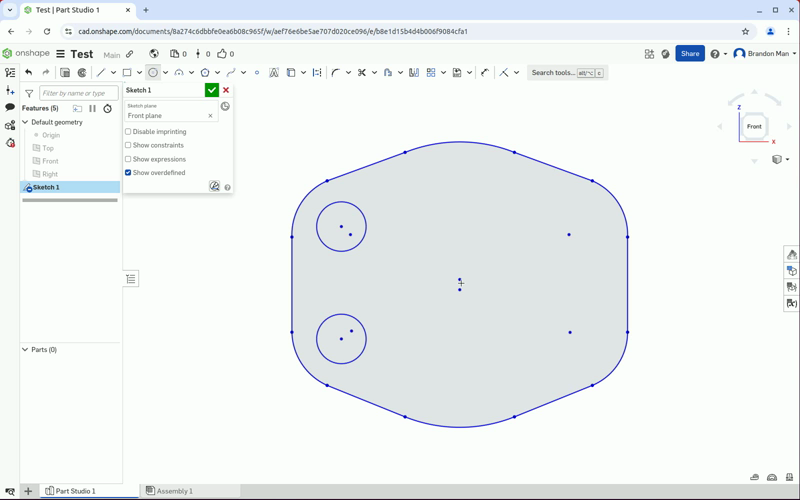
scroll(6)
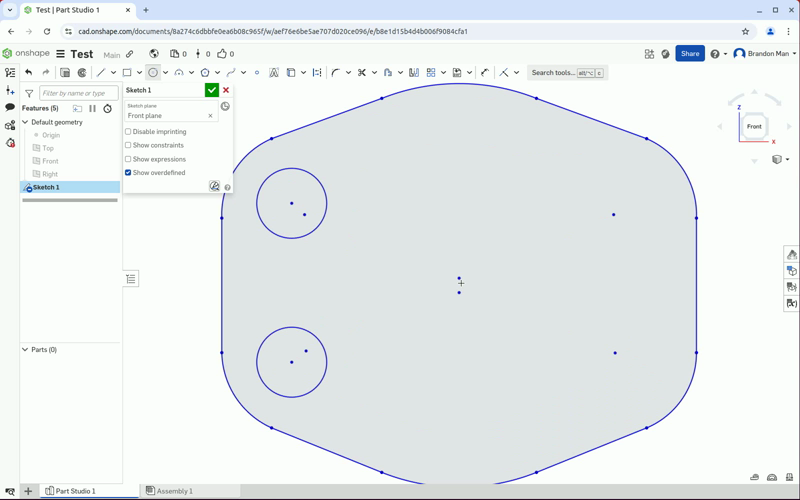
scroll(6)
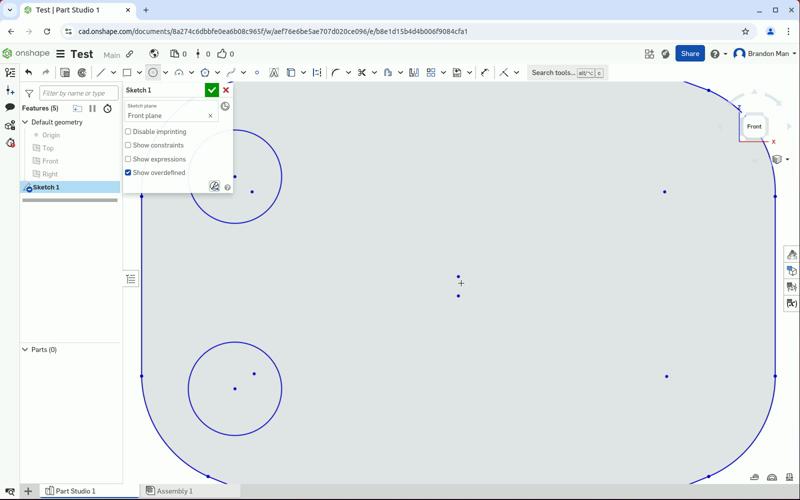
scroll(6)
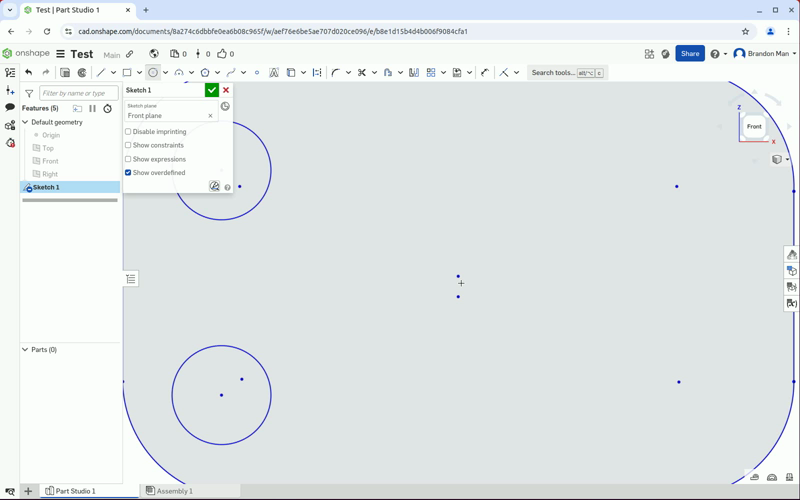
scroll(6)
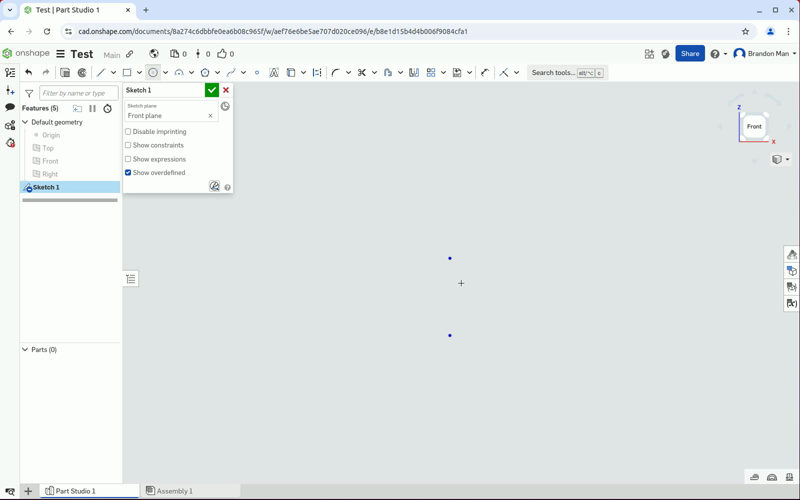
click(461, 282)
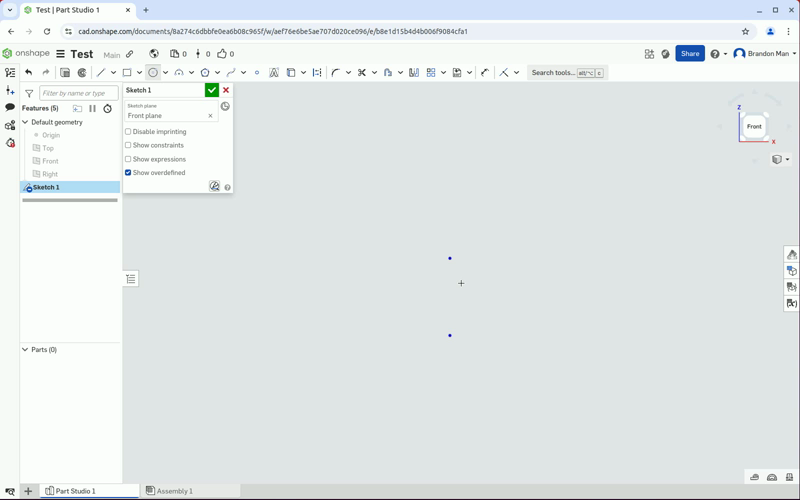
scroll(-6)
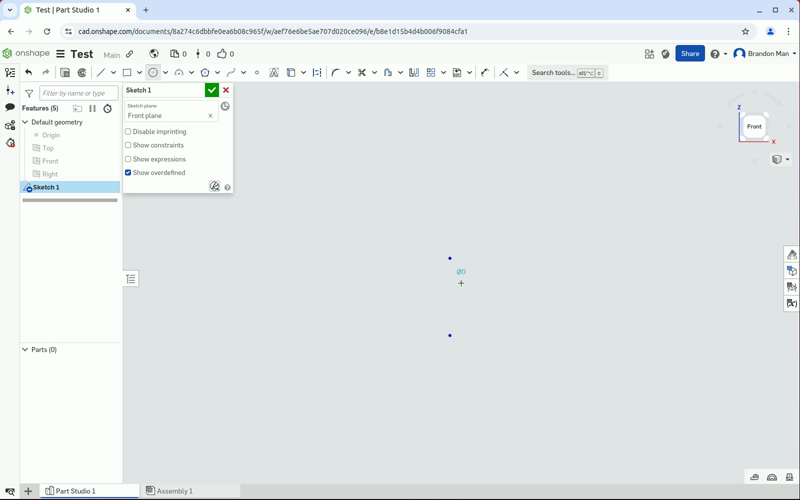
scroll(-6)
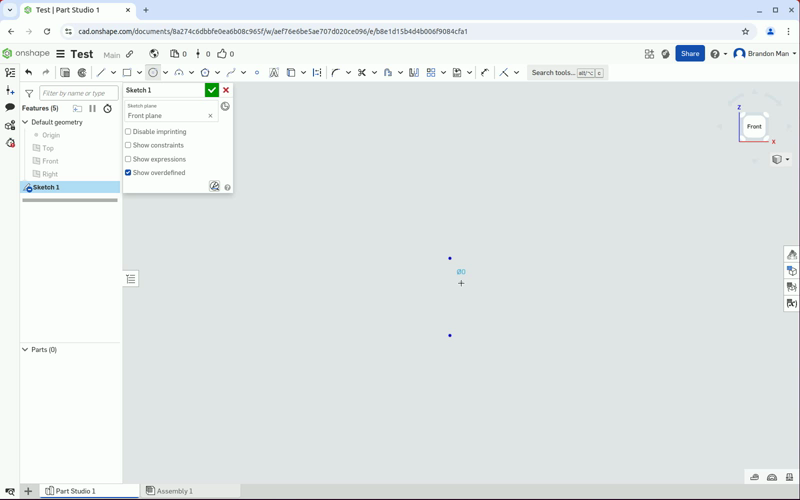
scroll(-6)
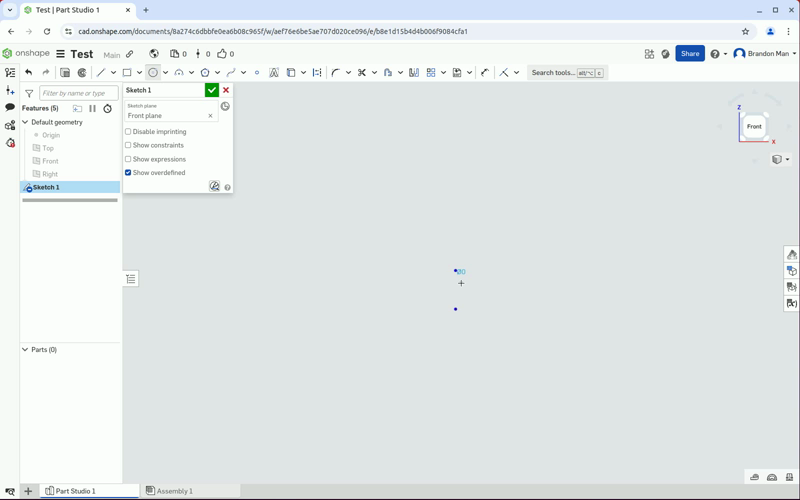
scroll(-6)
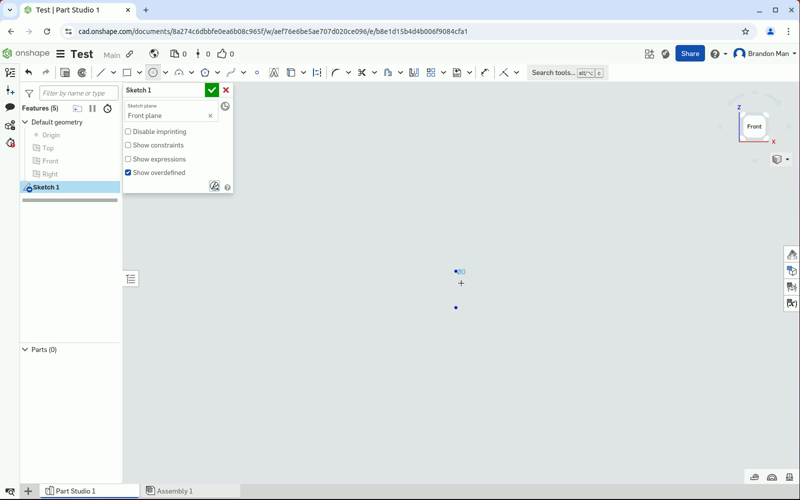
scroll(-6)
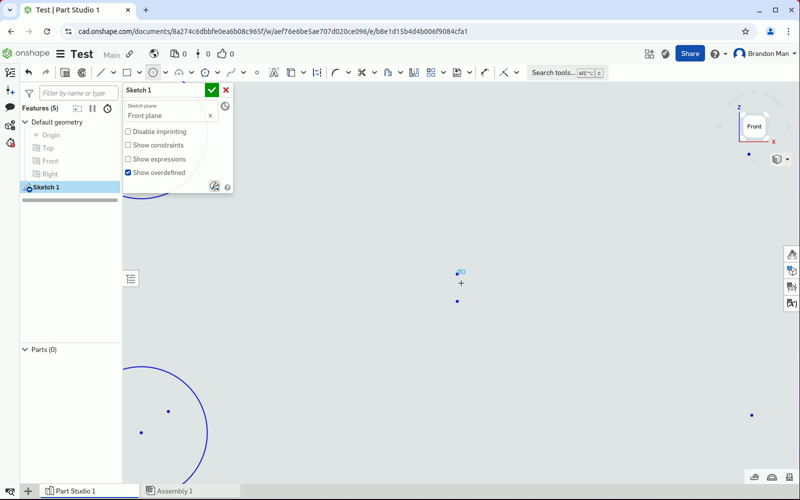
scroll(-6)
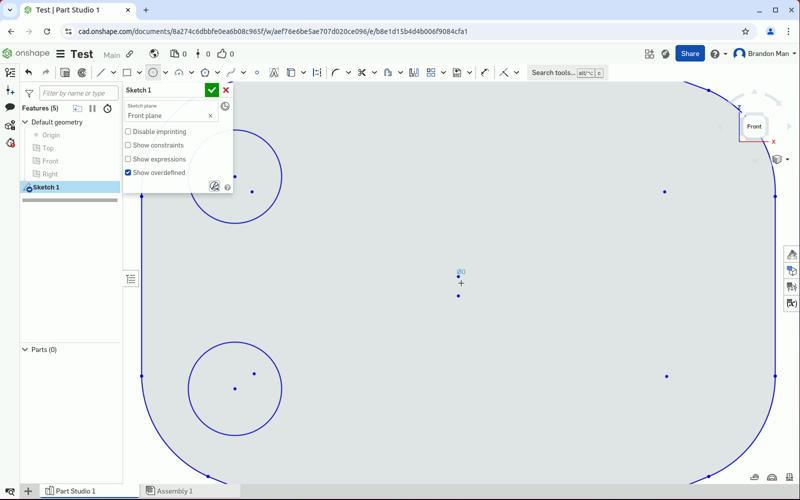
scroll(-6)
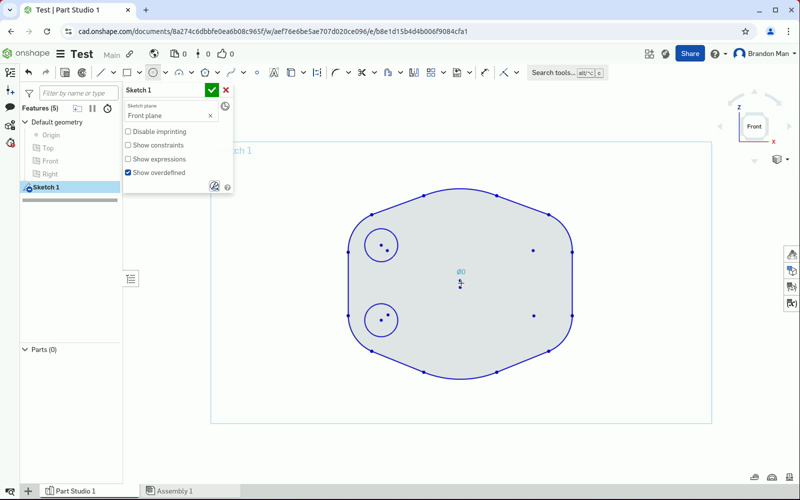
key_up(shift)
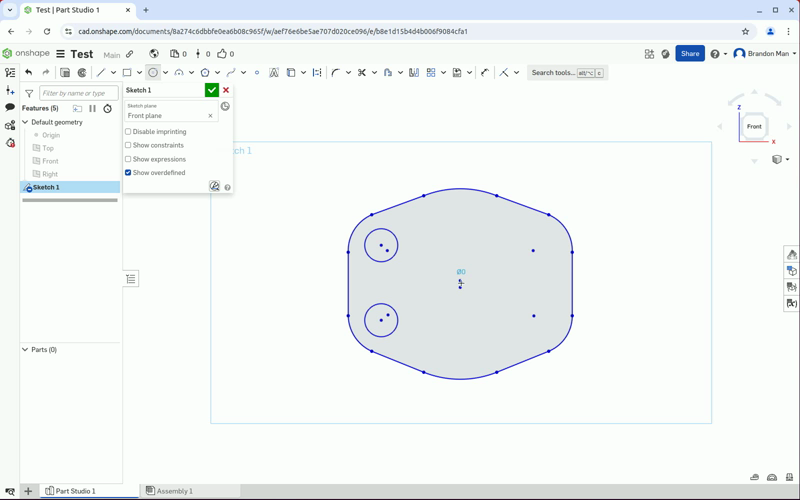
mouse_move(482, 282)
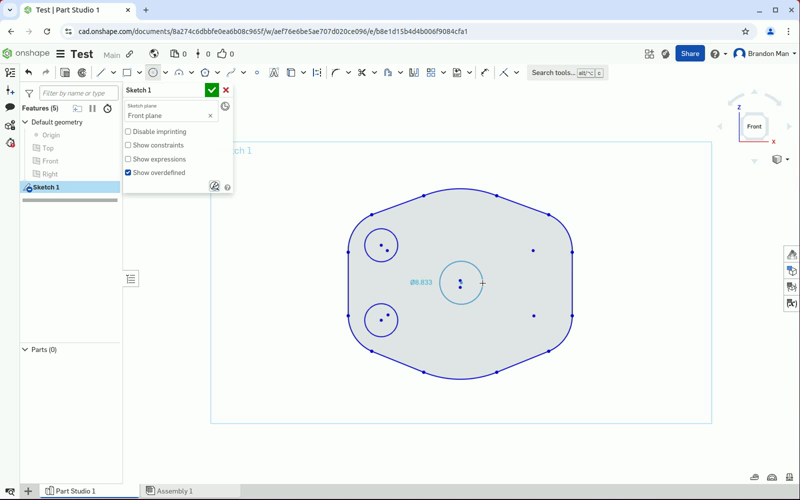
click(482, 282)
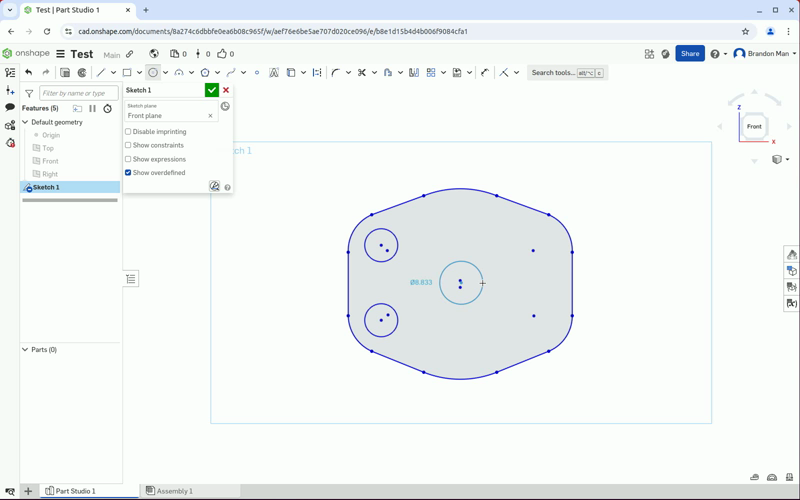
key(esc)
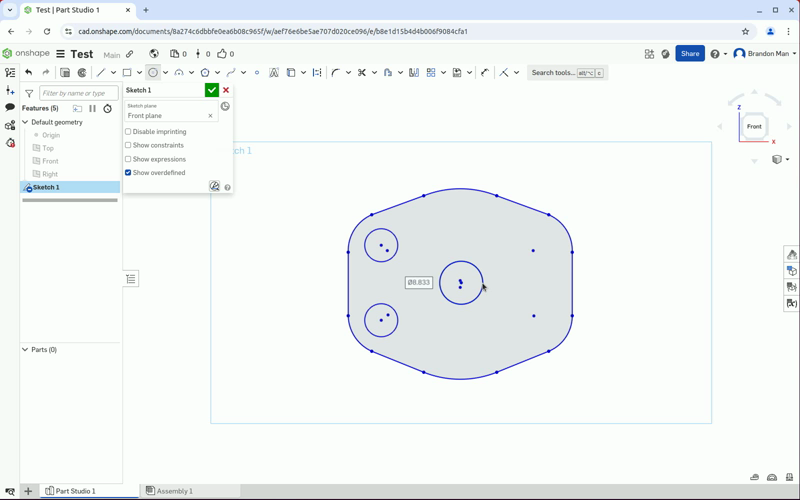
key(c)
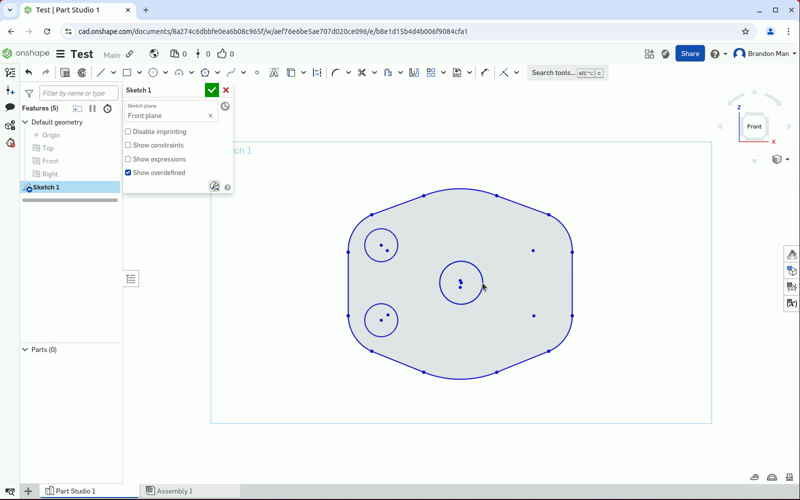
key_down(shift)
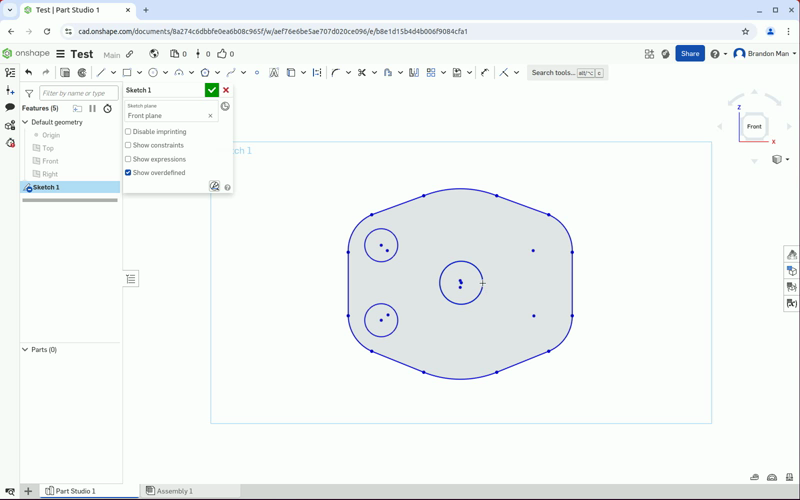
mouse_move(539, 320)
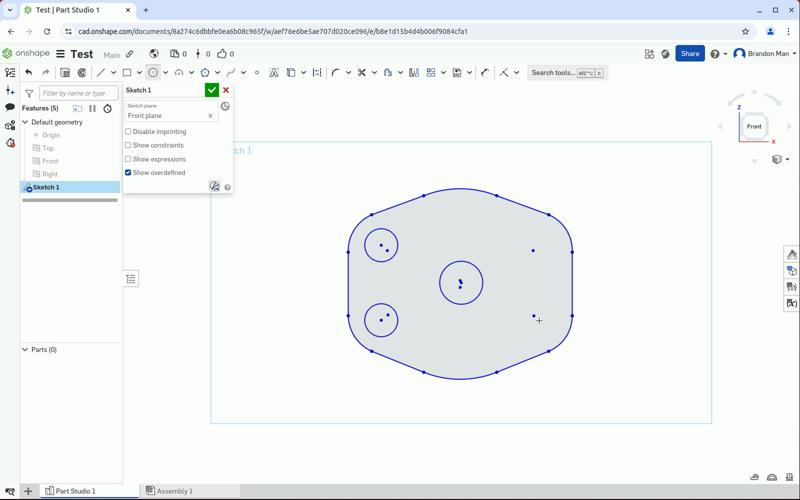
click(539, 320)
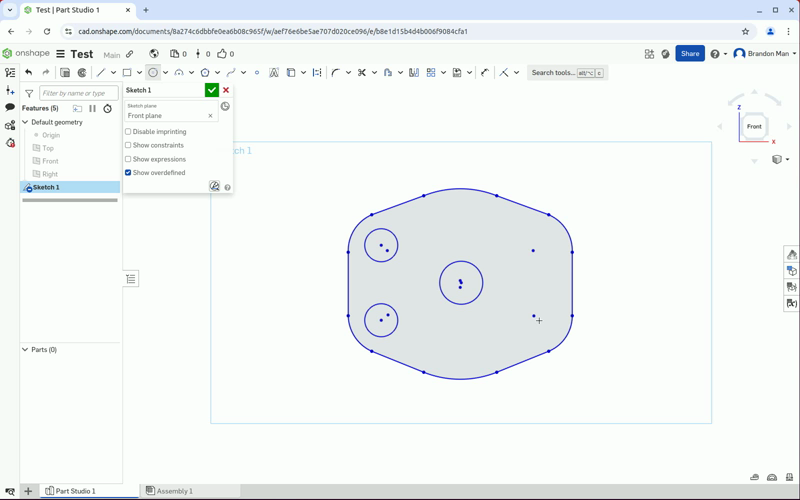
key_up(shift)
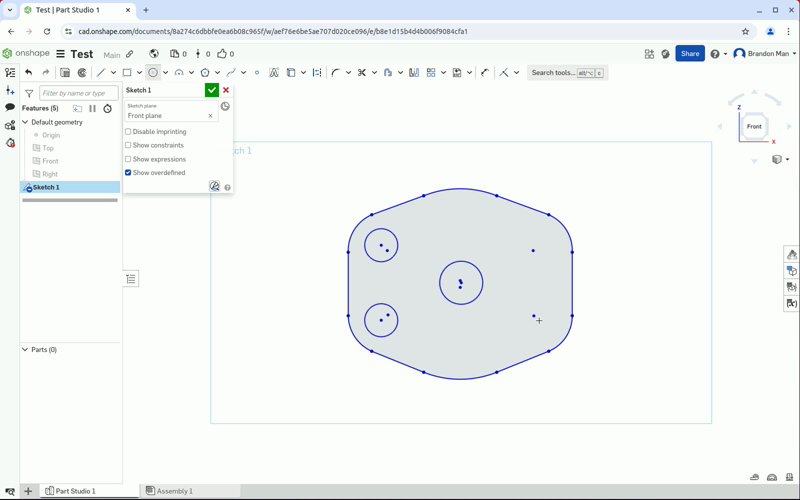
mouse_move(555, 320)
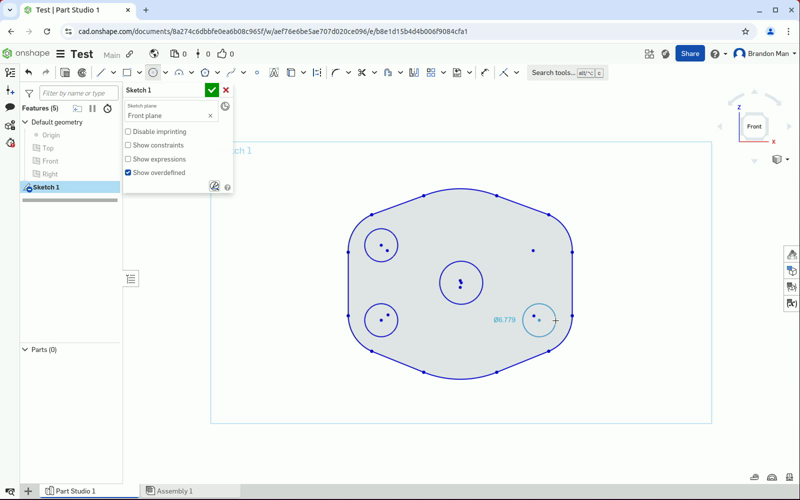
click(555, 320)
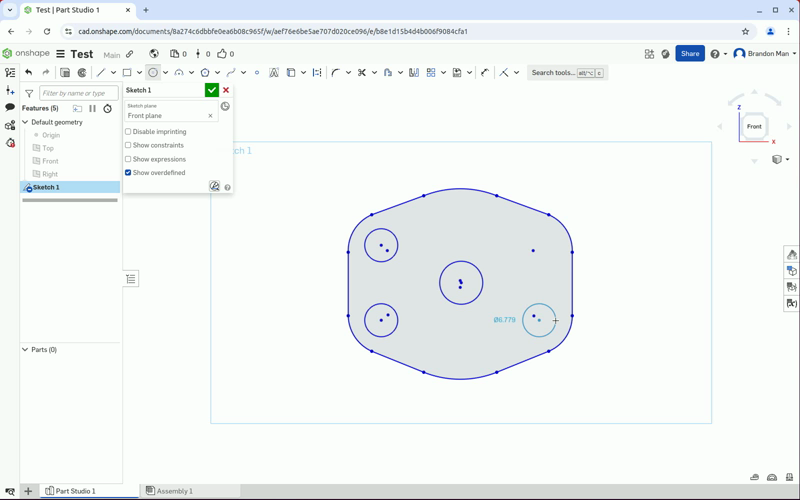
key(esc)
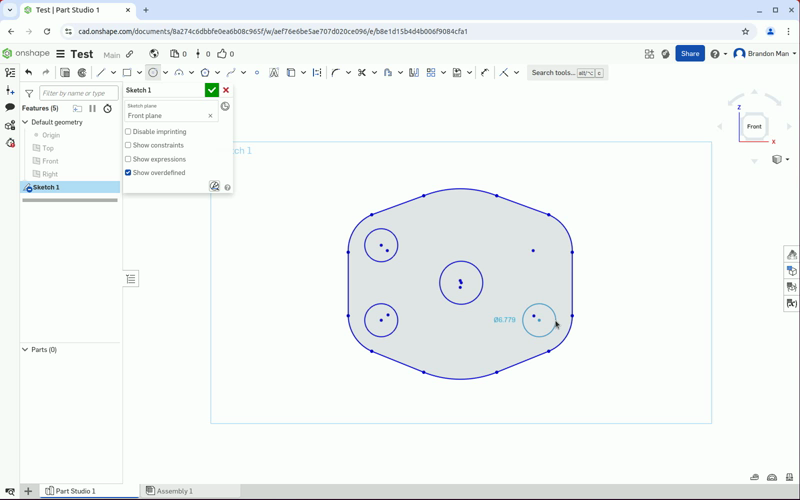
key(c)
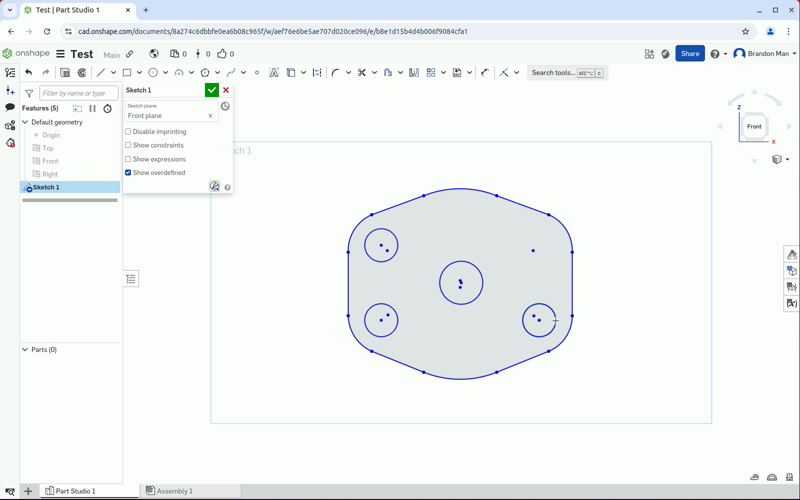
key_down(shift)
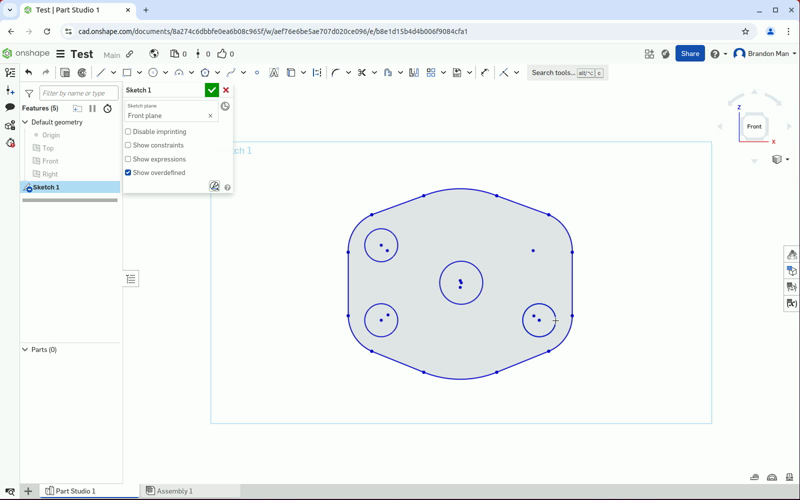
mouse_move(539, 245)
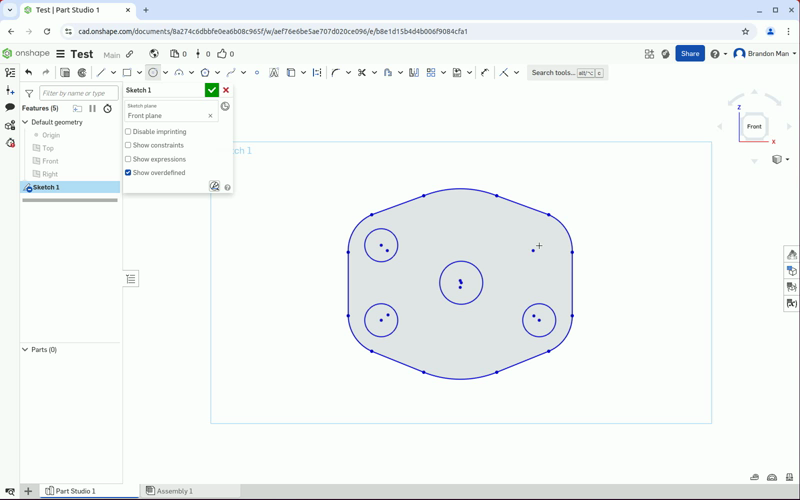
click(539, 245)
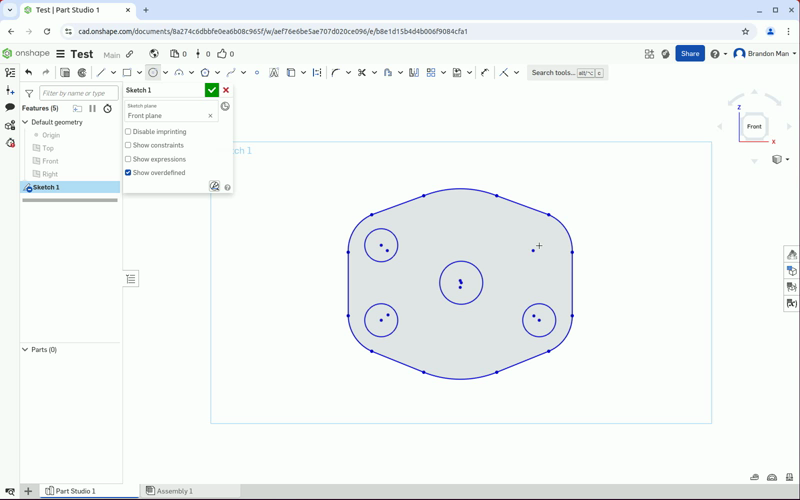
key_up(shift)
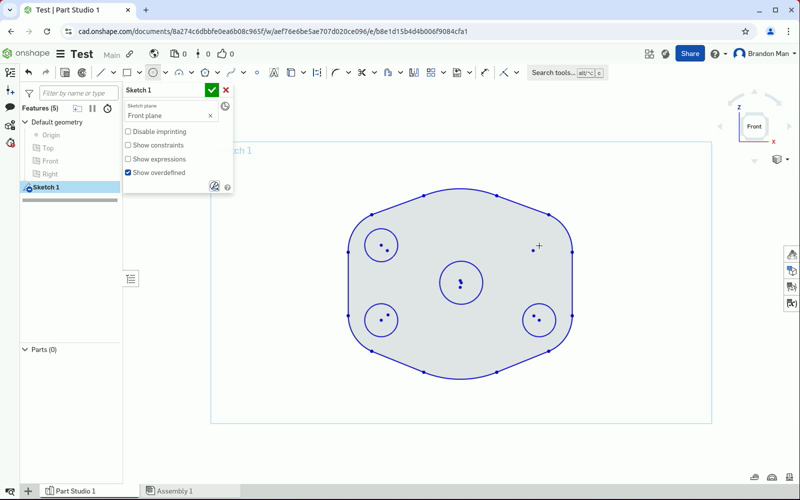
mouse_move(555, 245)
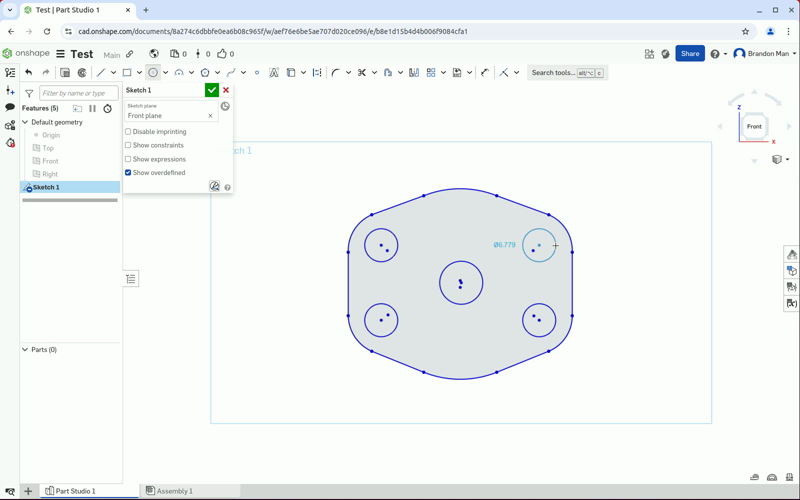
click(555, 245)
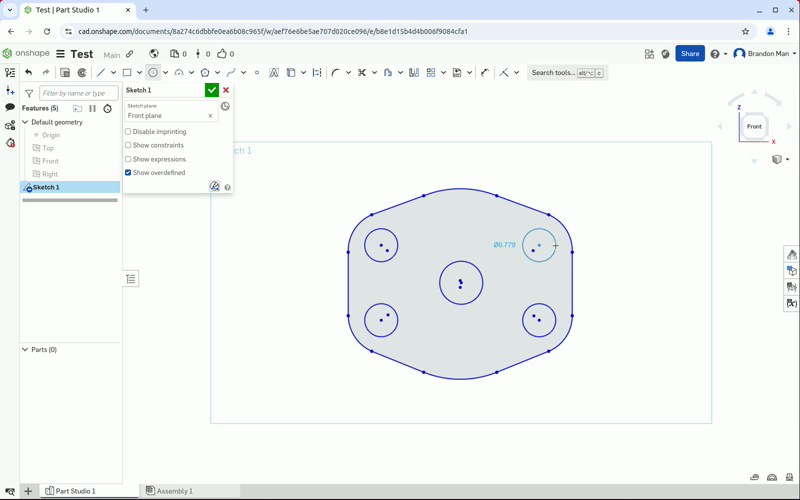
key(esc)
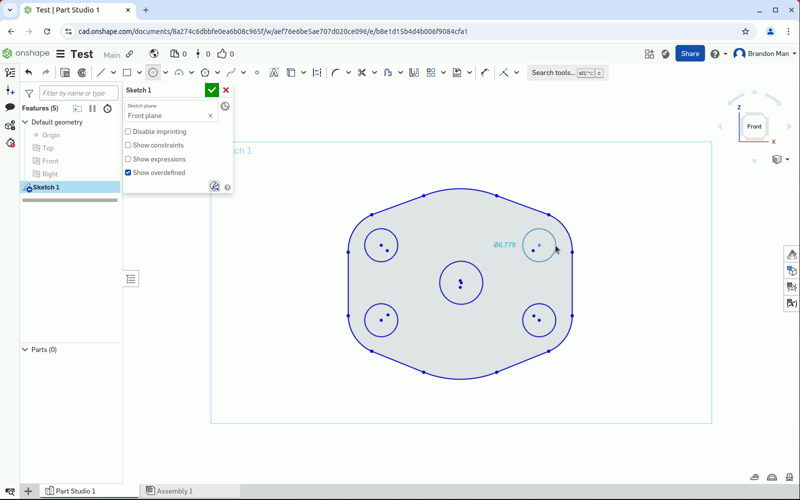
mouse_move(420, 258)
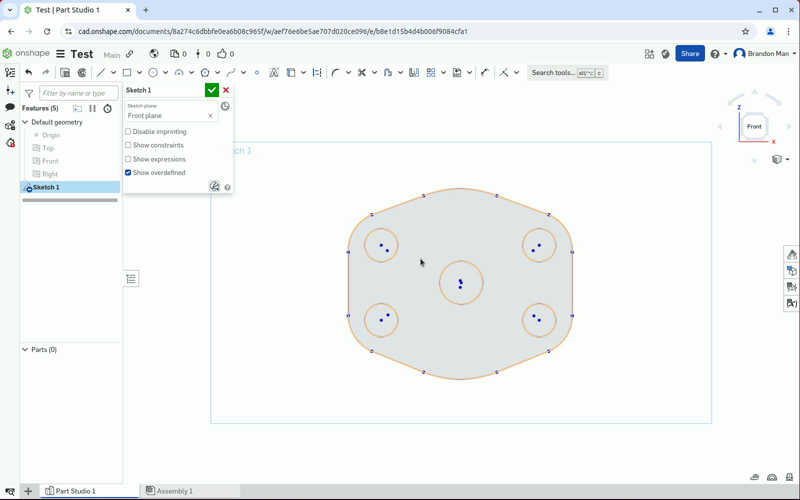
click(420, 258)
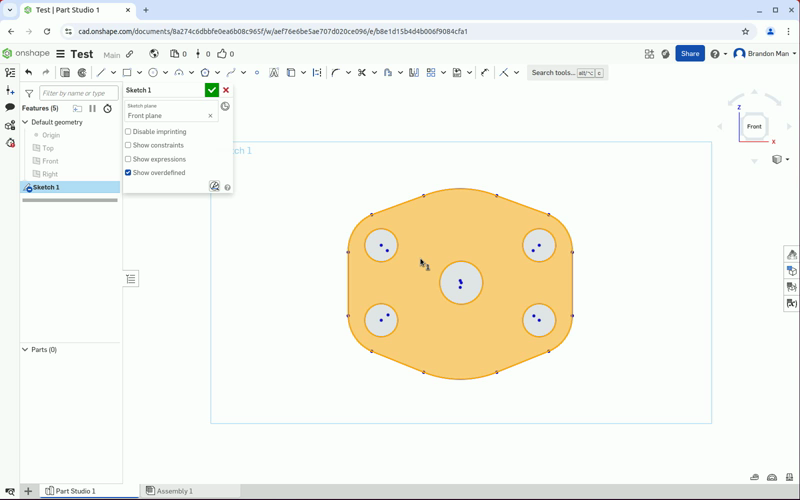
mouse_move(73, 352)
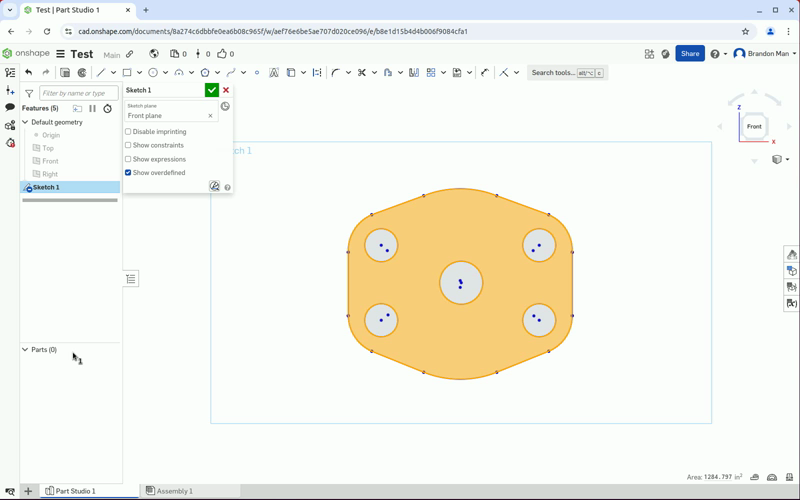
key(shift+y)
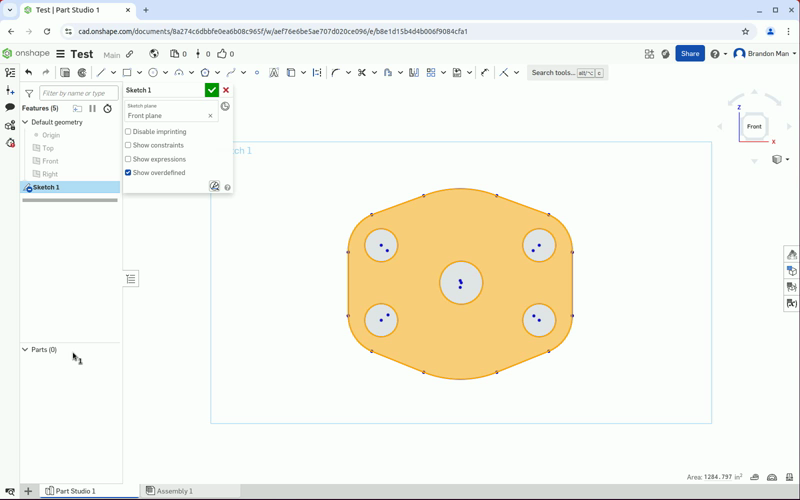
key(shift+e)
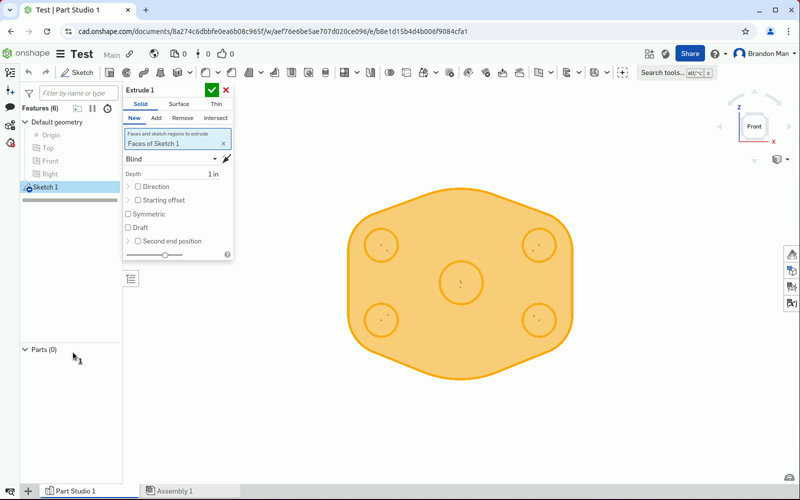
mouse_move(143, 106)
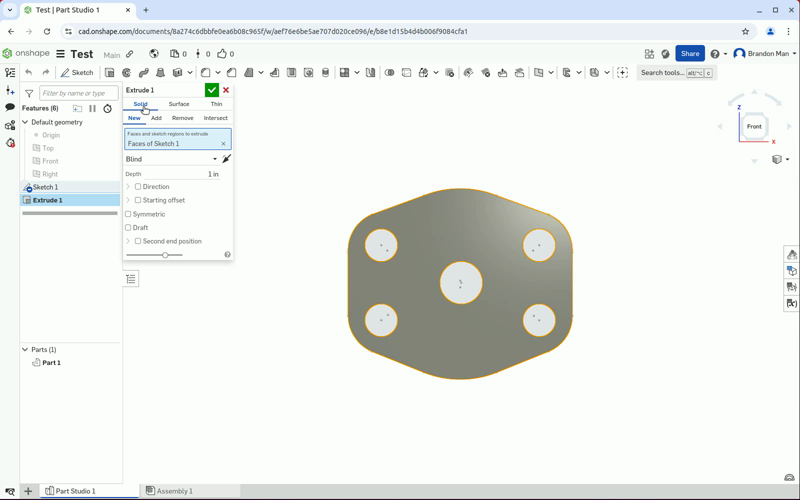
click(143, 106)
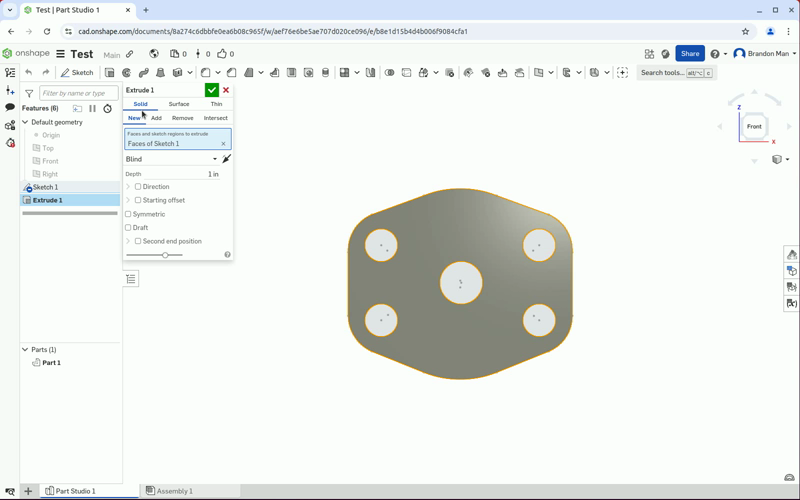
mouse_move(137, 120)
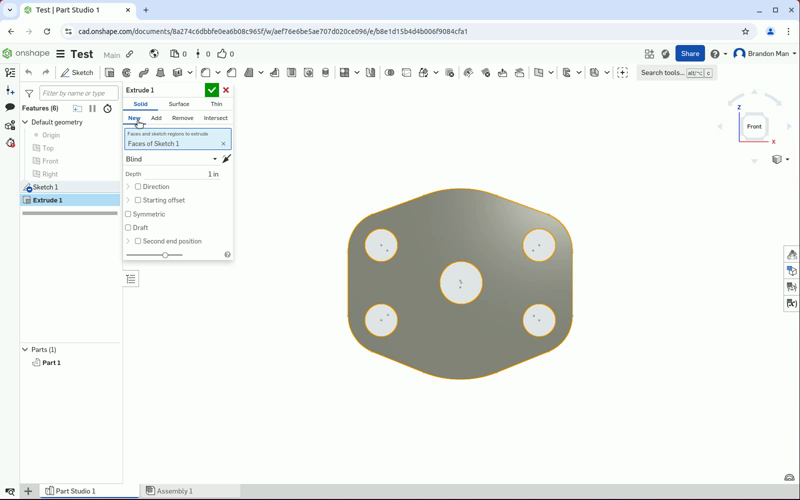
click(137, 120)
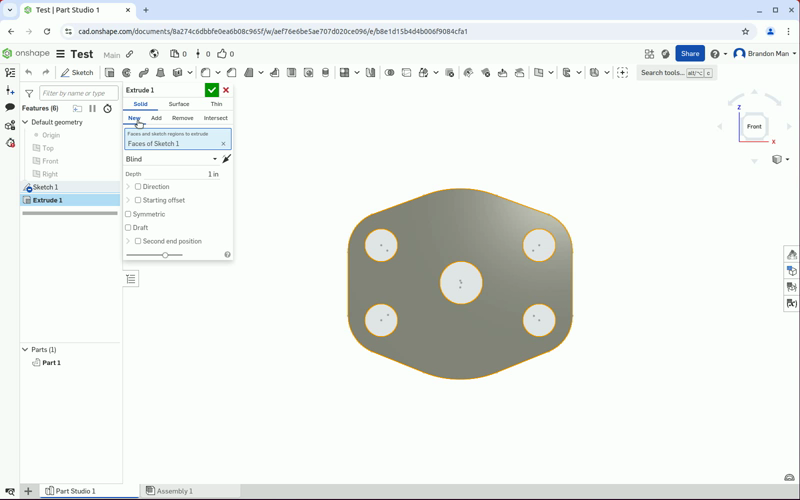
key(tab, 4)
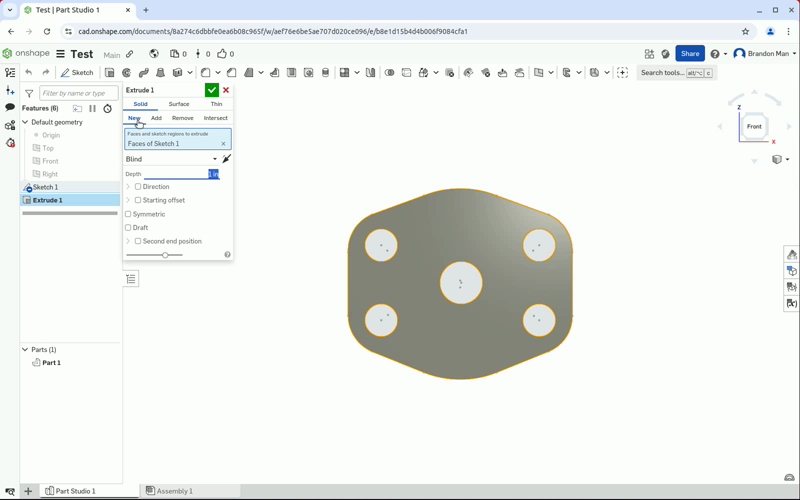
text(6.74)
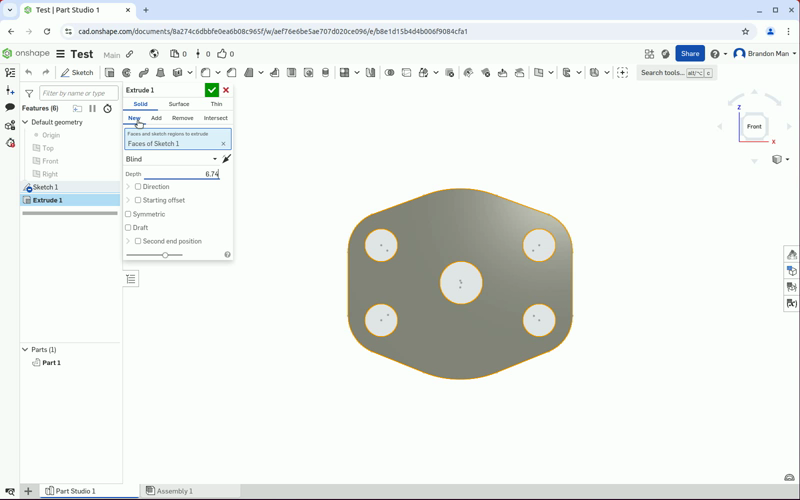
key(enter)
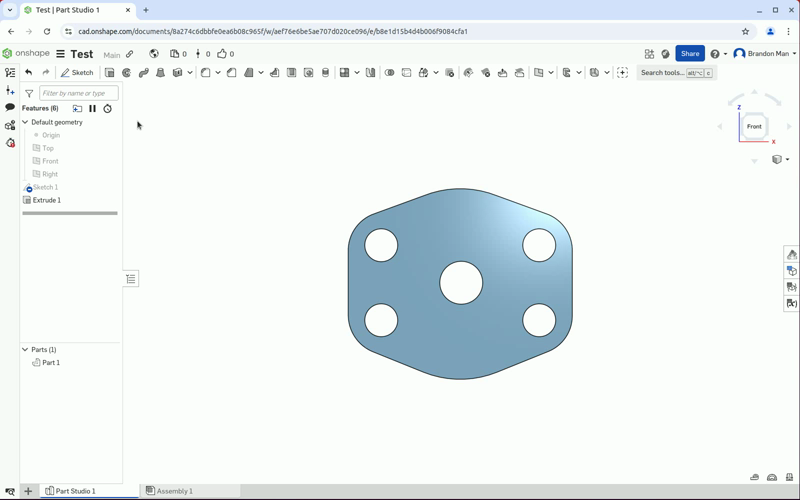
key(shift+h)
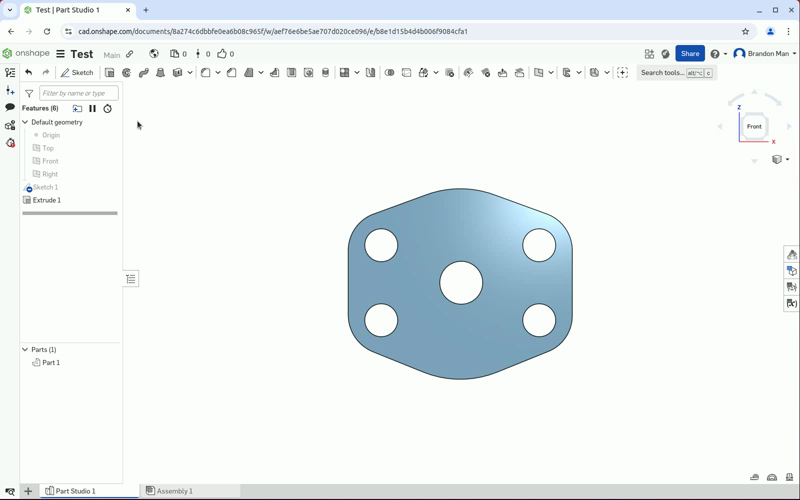
key(shift+h)
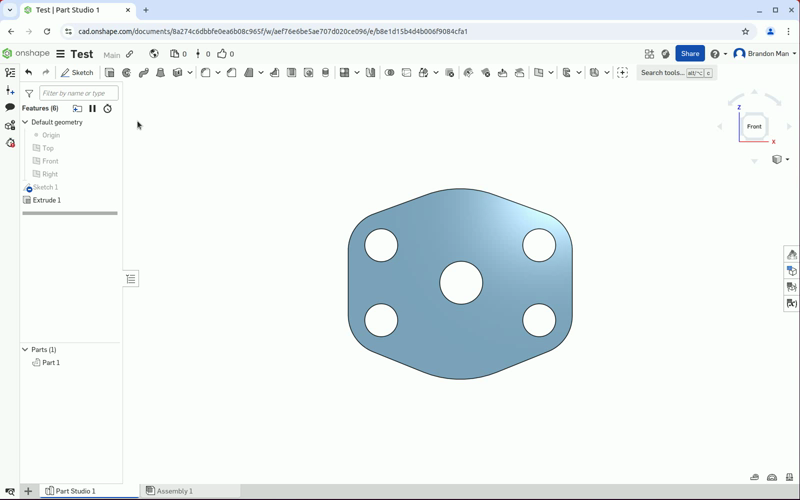
mouse_move(73, 189)
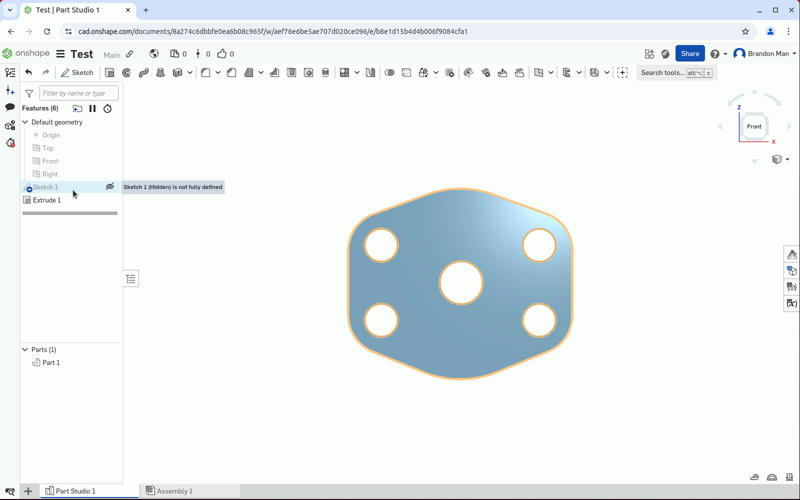
click(73, 189)
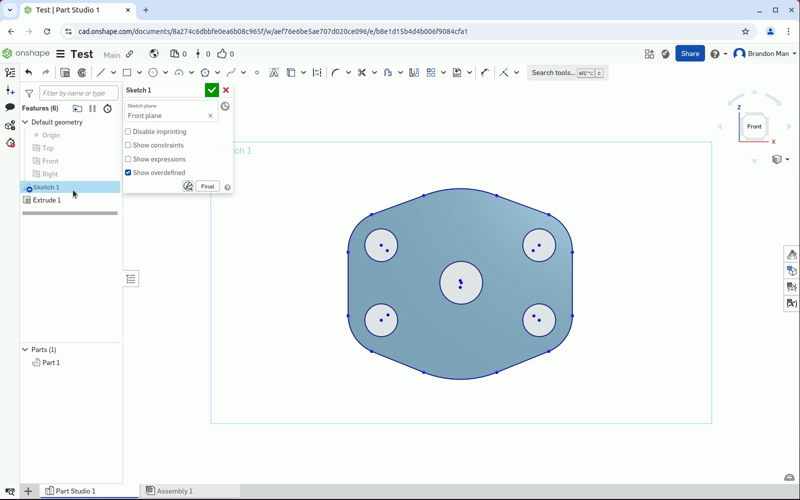
mouse_move(229, 92)
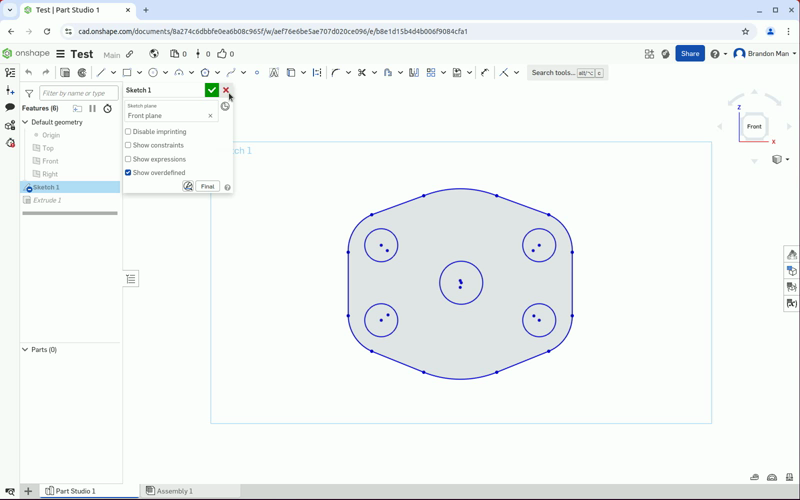
click(229, 92)
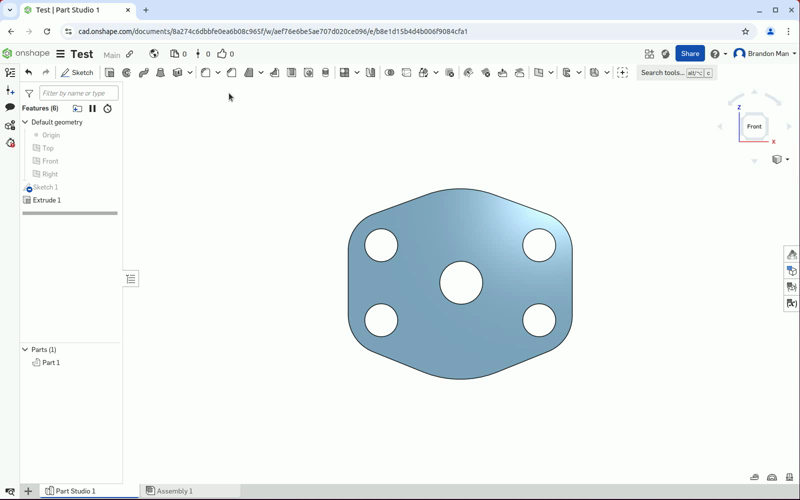
mouse_move(541, 75)
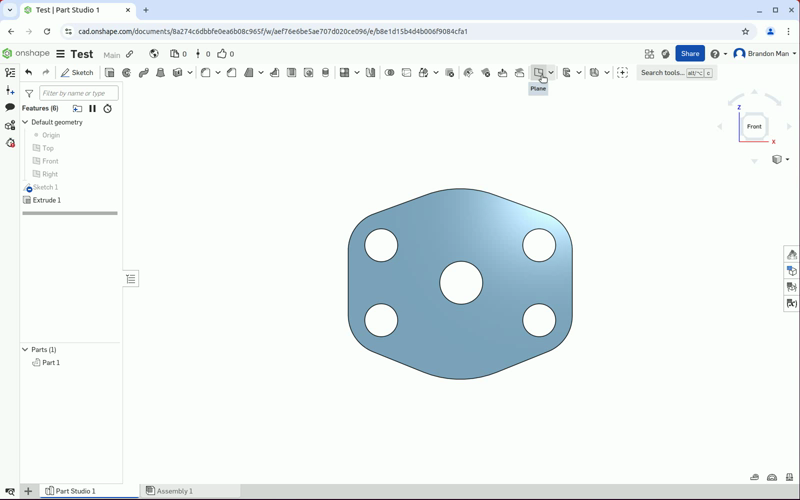
click(541, 75)
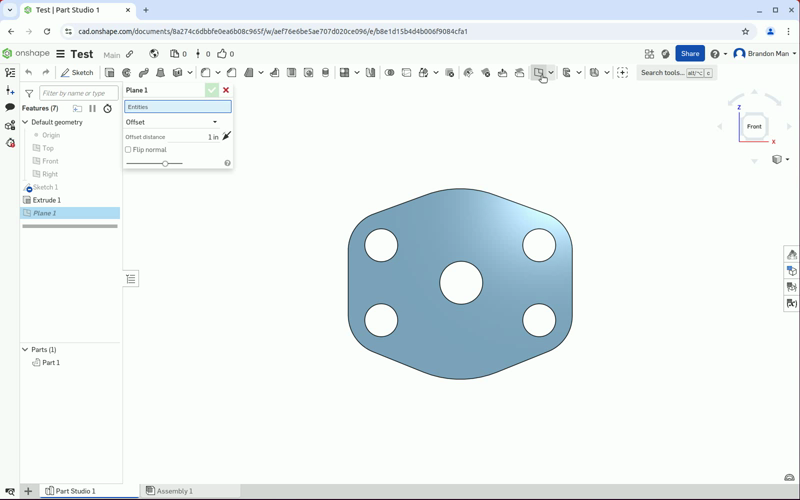
mouse_move(73, 163)
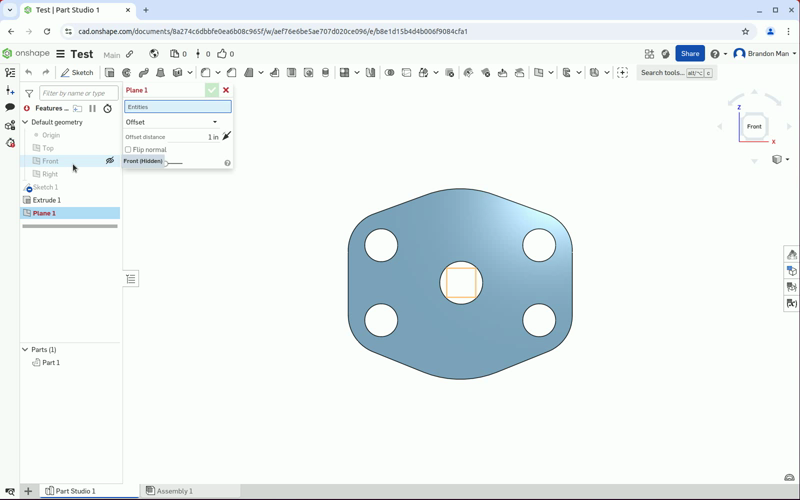
click(73, 163)
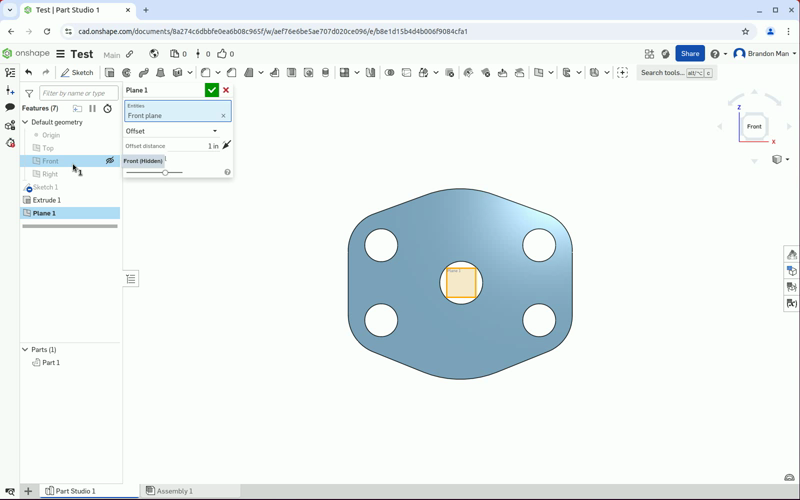
key(tab, 2)
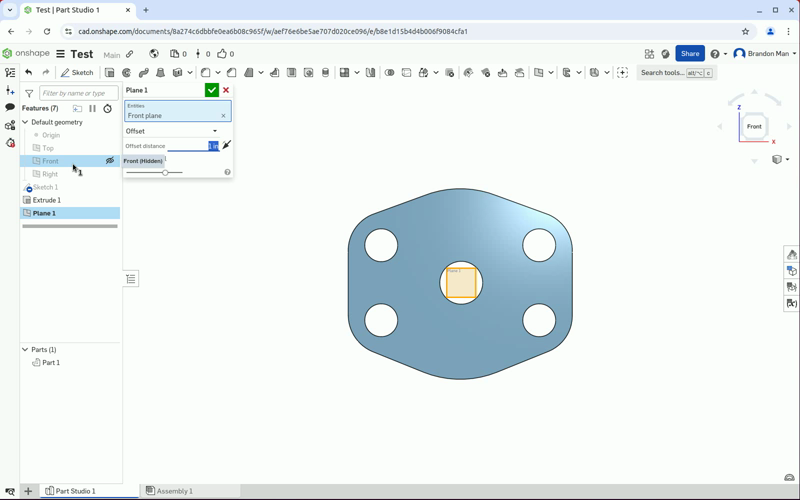
text(6.748)
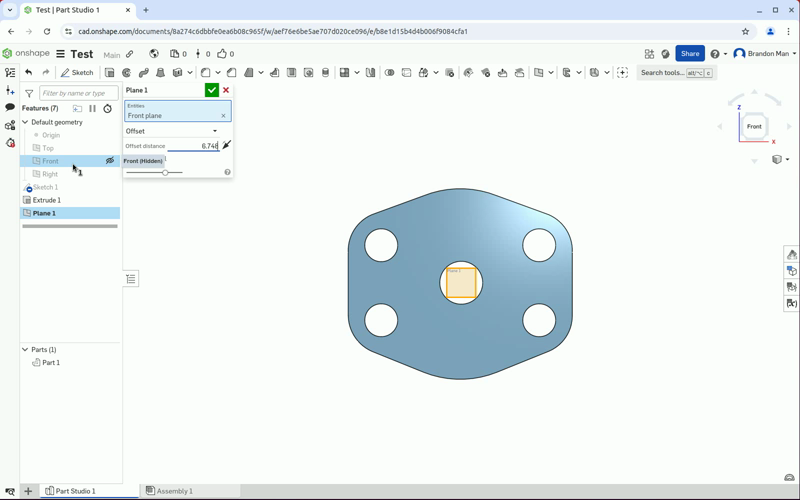
key(enter, 2)
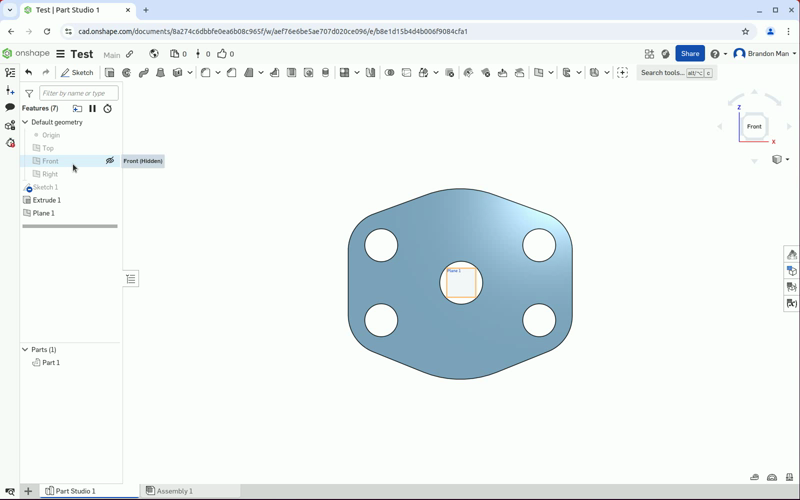
key(shift+s)
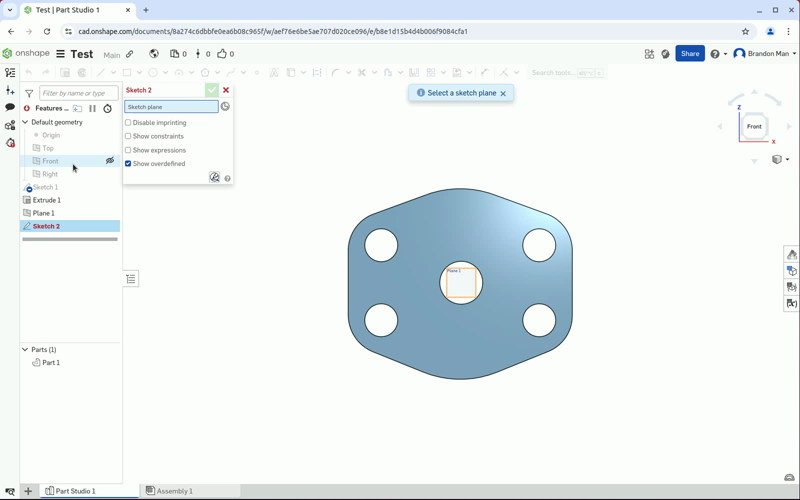
mouse_move(73, 215)
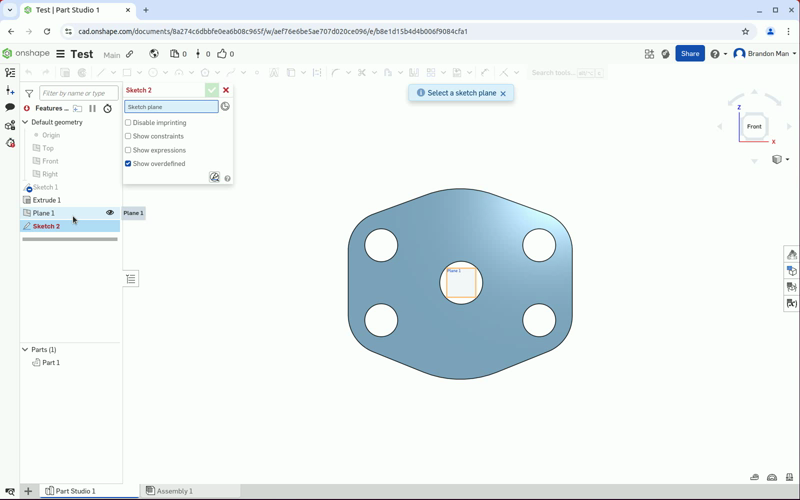
click(73, 215)
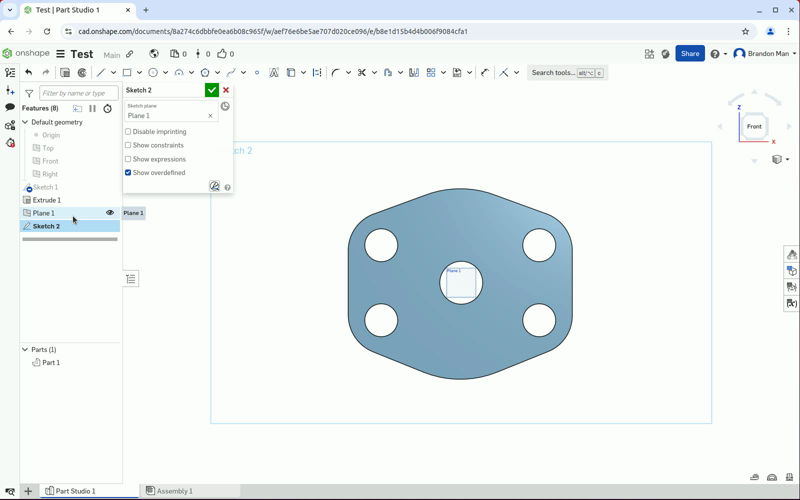
mouse_move(73, 352)
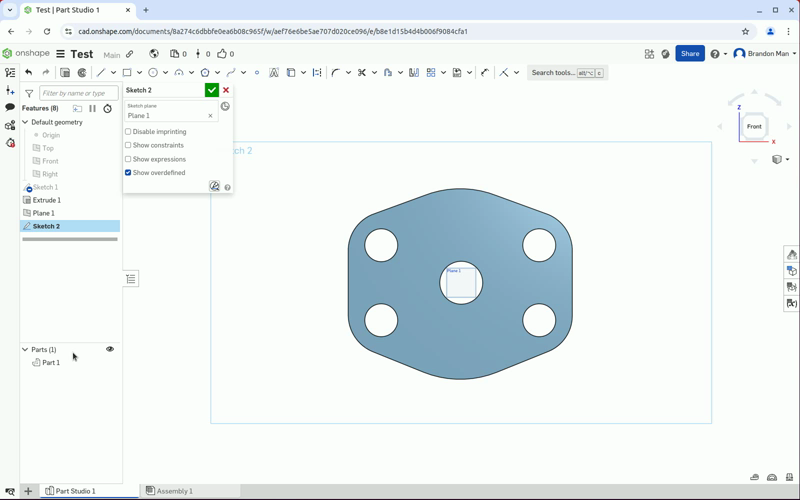
key(y)
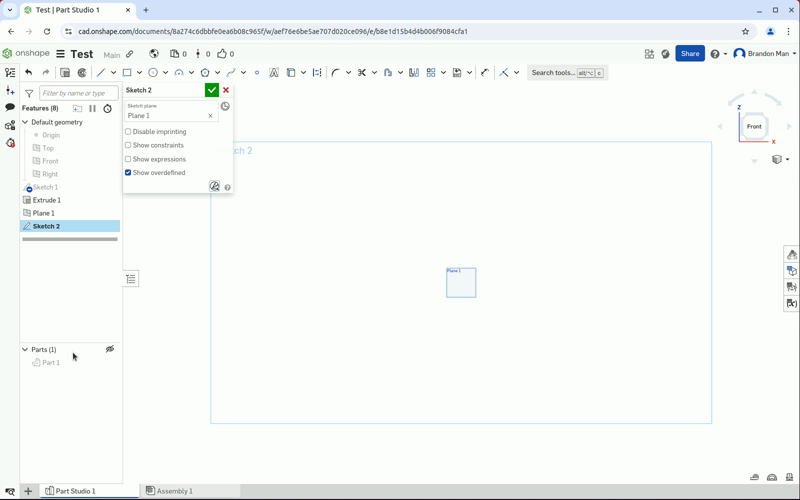
key(l)
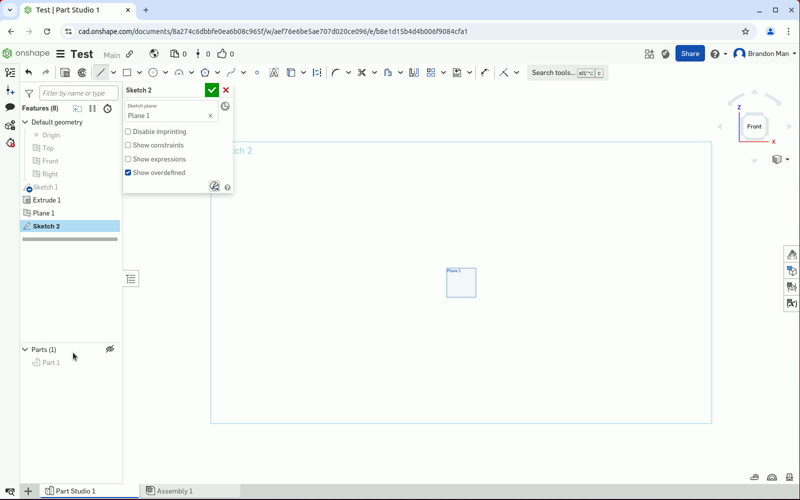
key_down(shift)
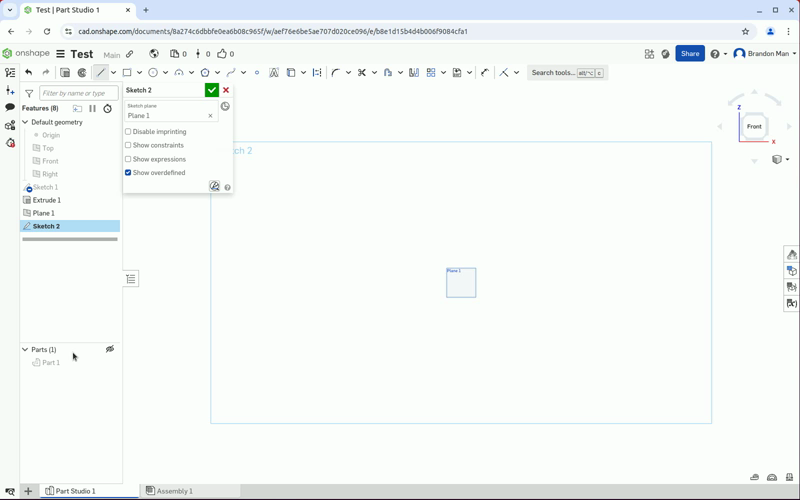
mouse_move(412, 298)
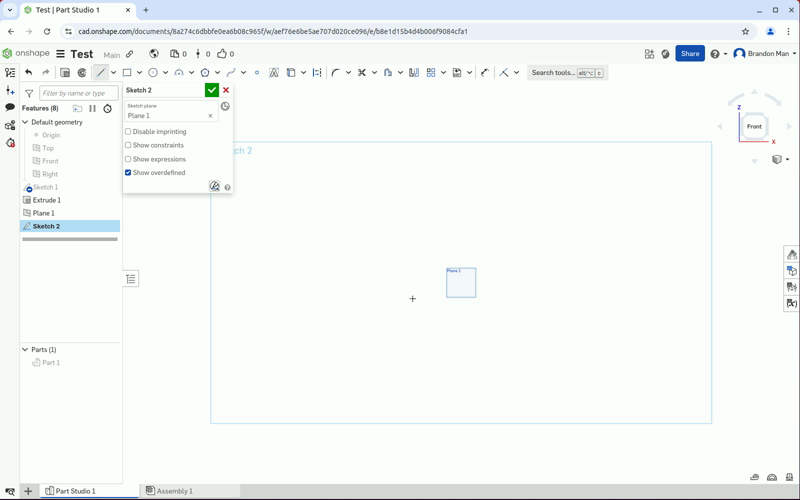
click(412, 298)
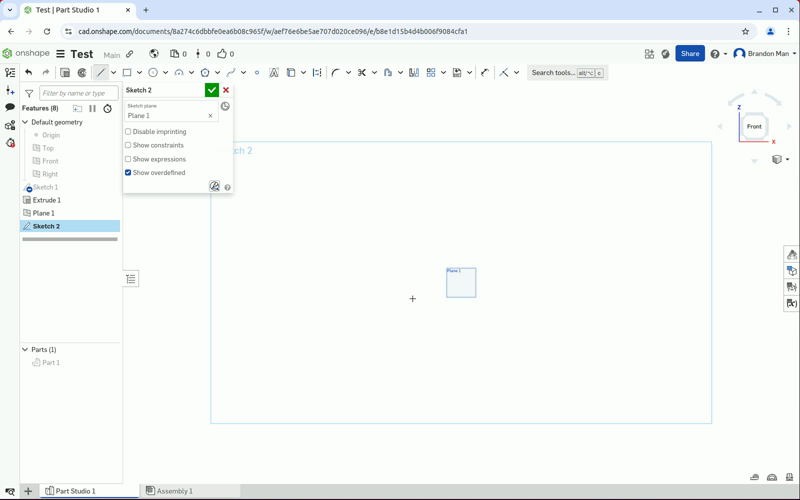
key_up(shift)
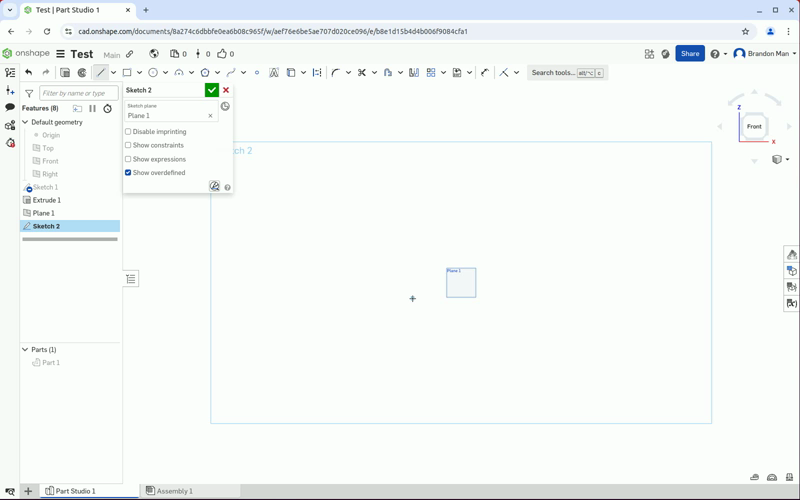
key_down(shift)
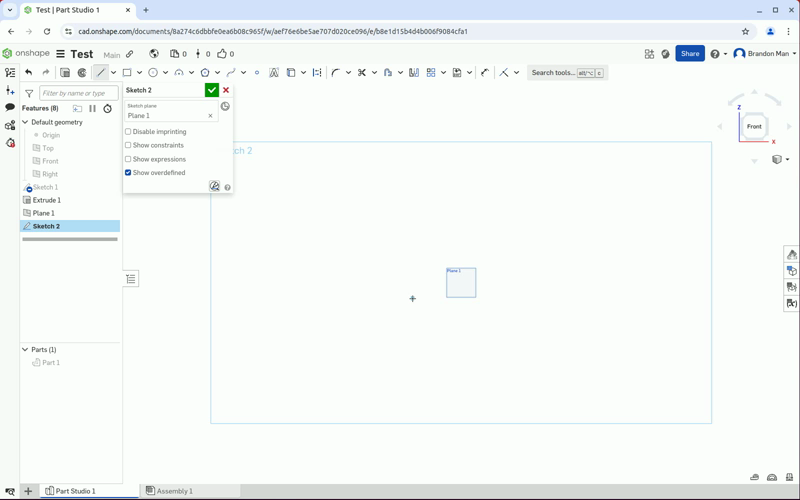
mouse_move(442, 298)
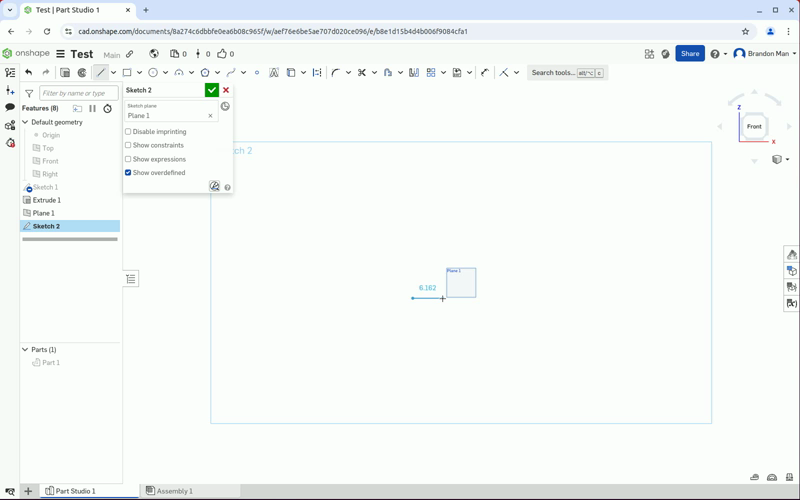
mouse_move(423, 331)
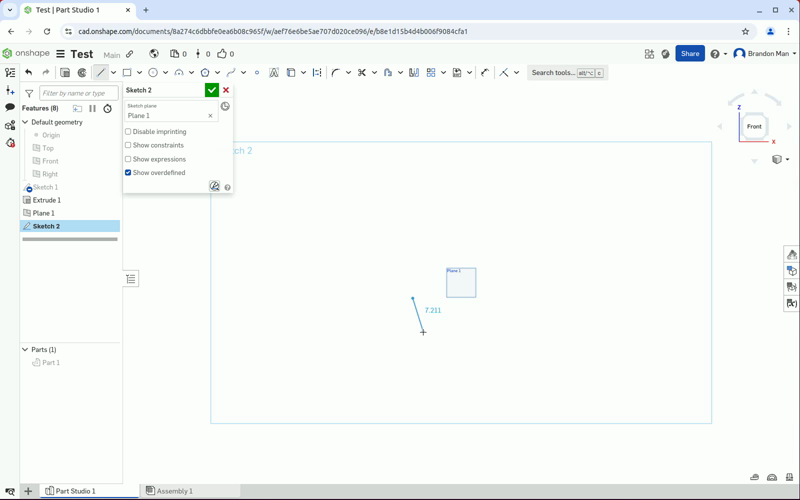
click(423, 331)
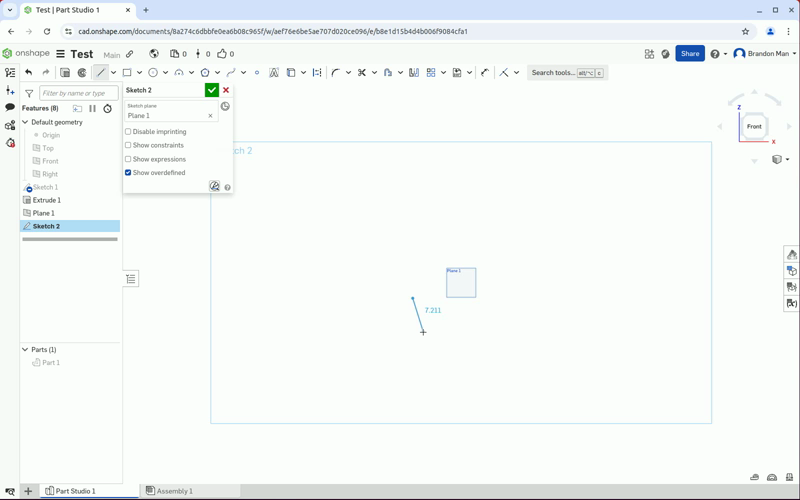
key_up(shift)
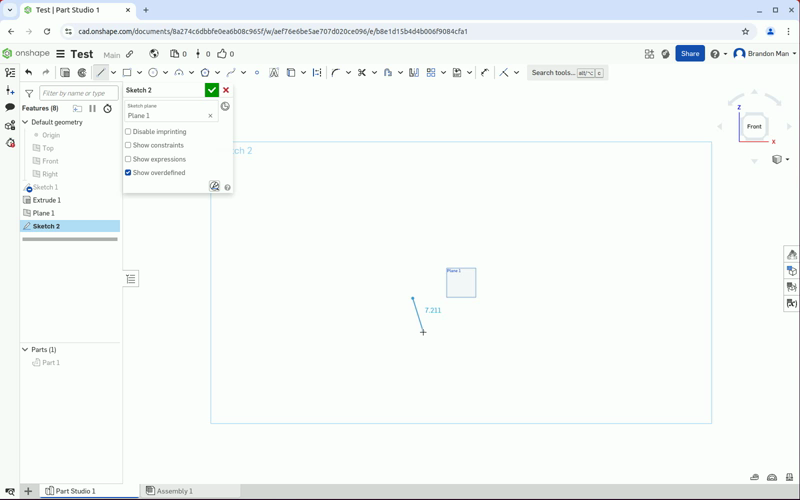
key(esc)
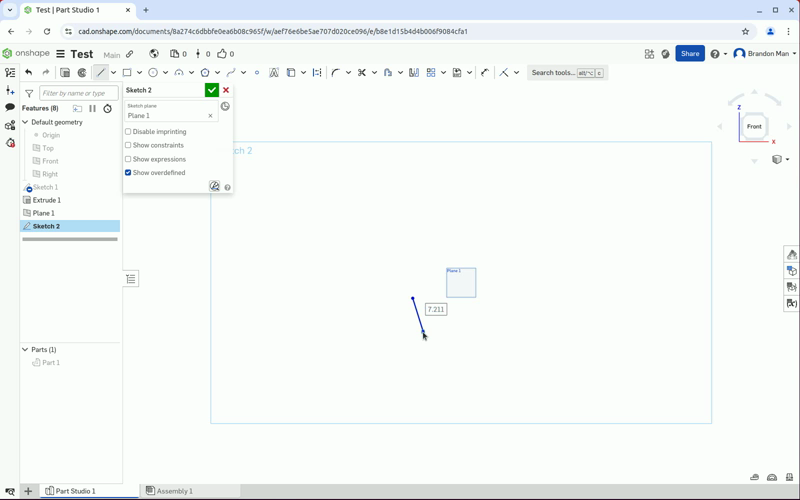
key(a)
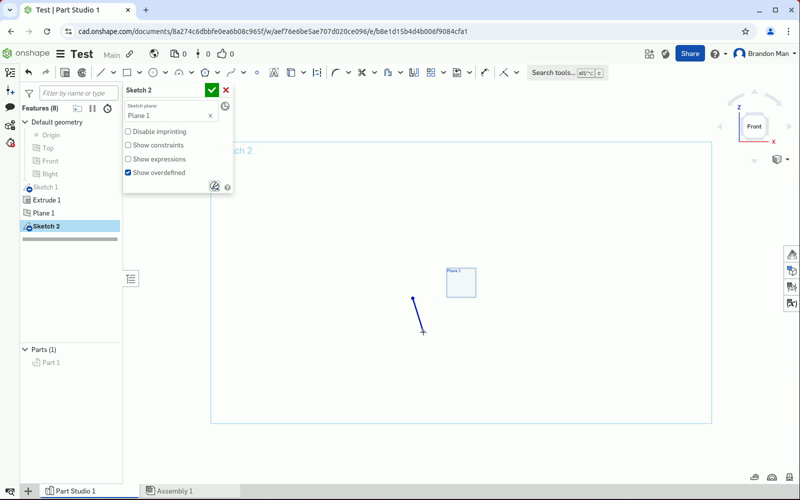
mouse_move(423, 331)
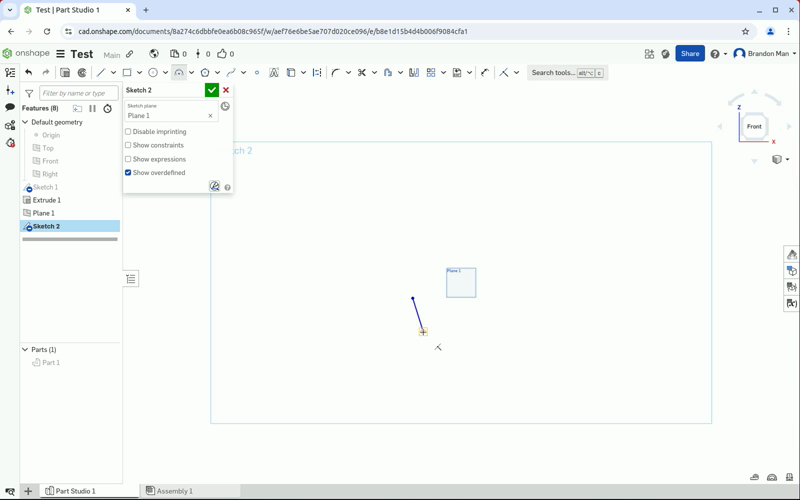
click(423, 331)
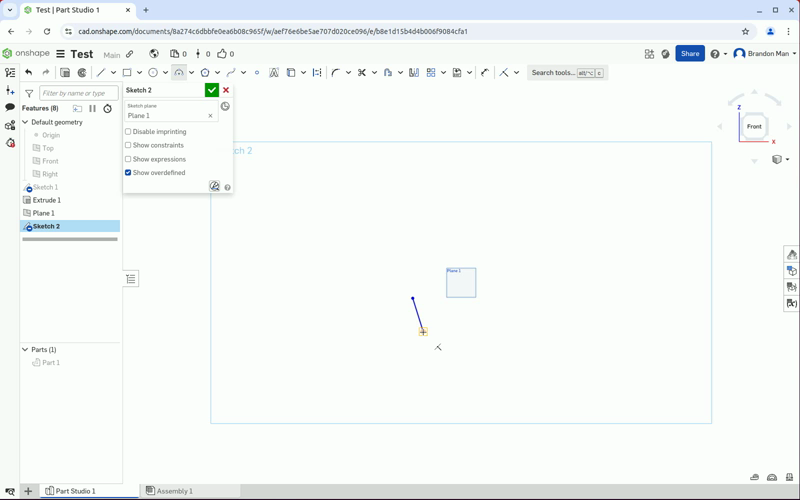
key_down(shift)
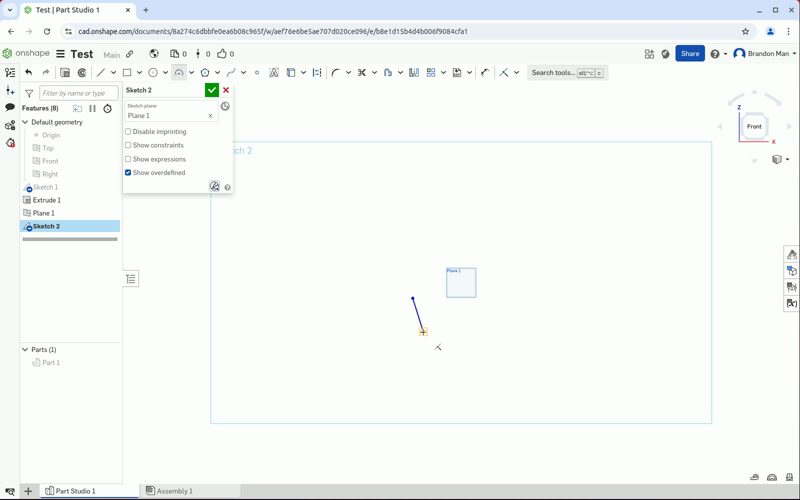
mouse_move(440, 345)
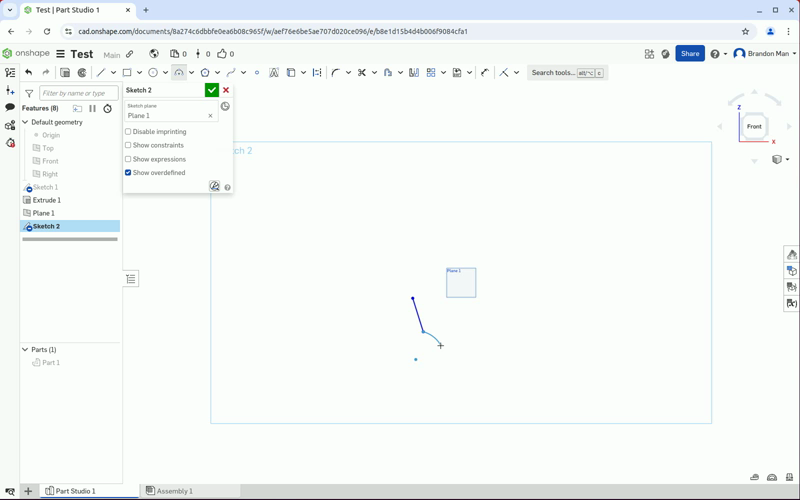
click(440, 345)
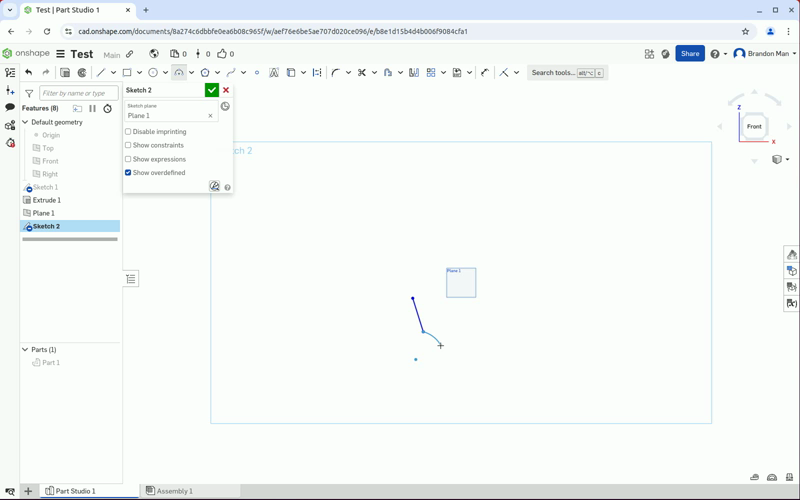
mouse_move(429, 341)
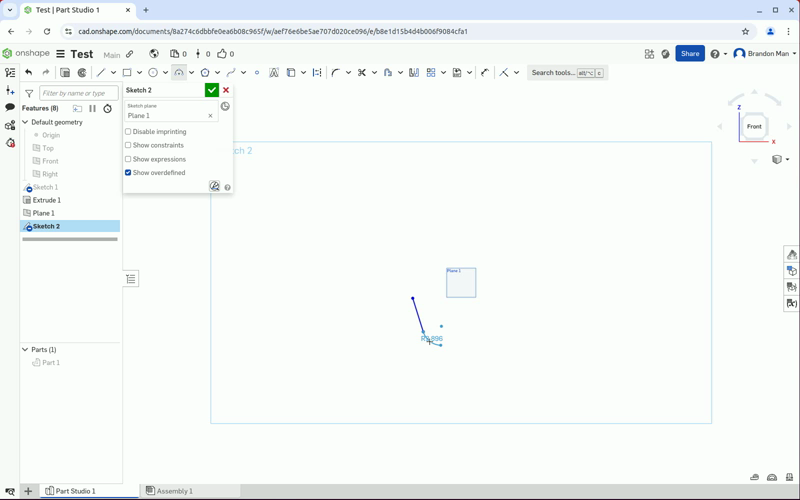
click(429, 341)
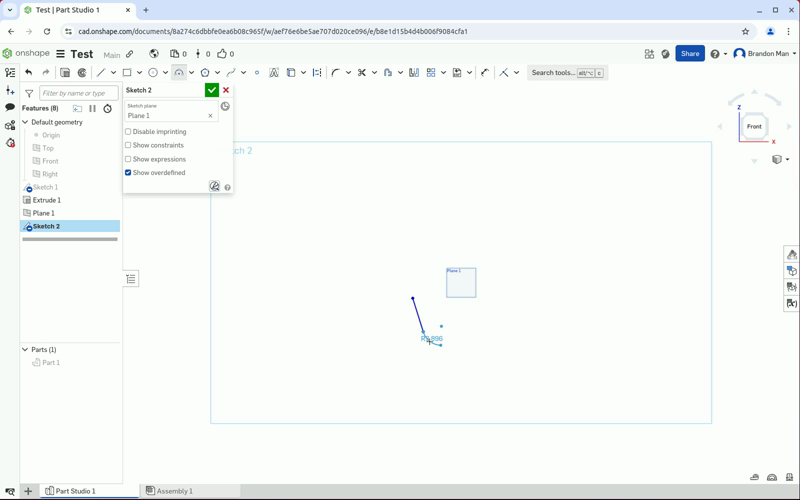
key_up(shift)
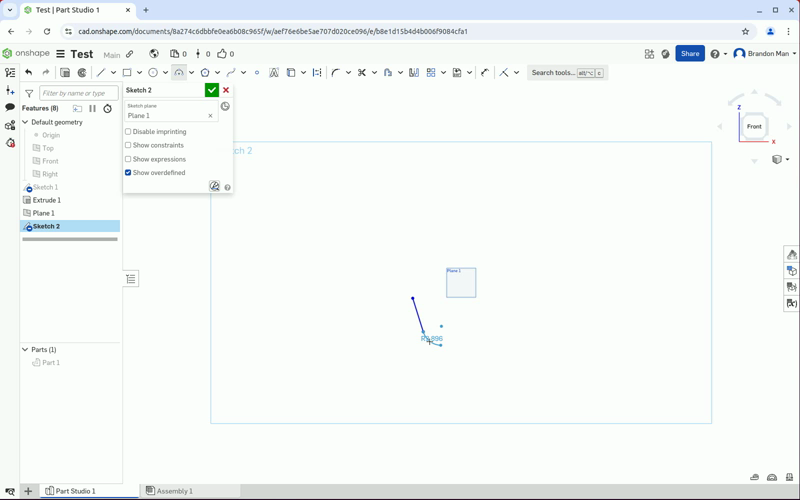
key(esc)
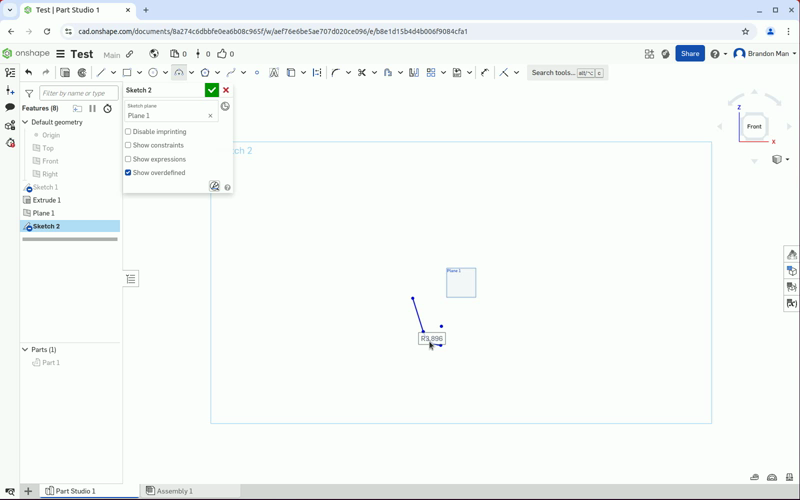
key(l)
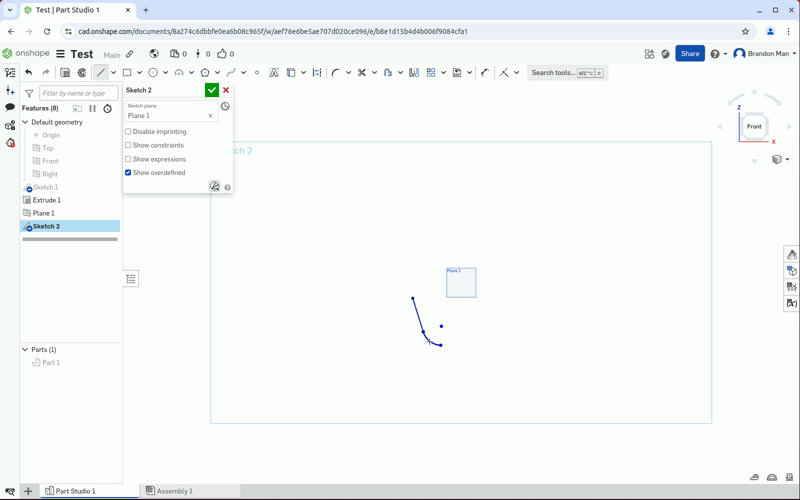
mouse_move(440, 345)
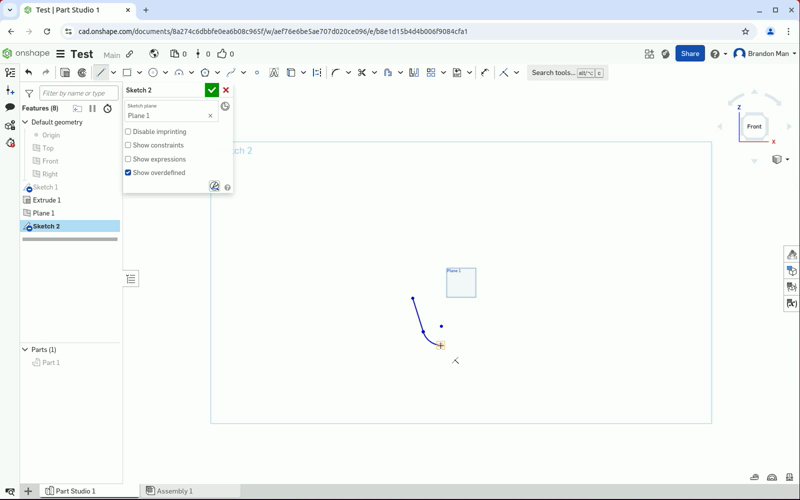
click(440, 345)
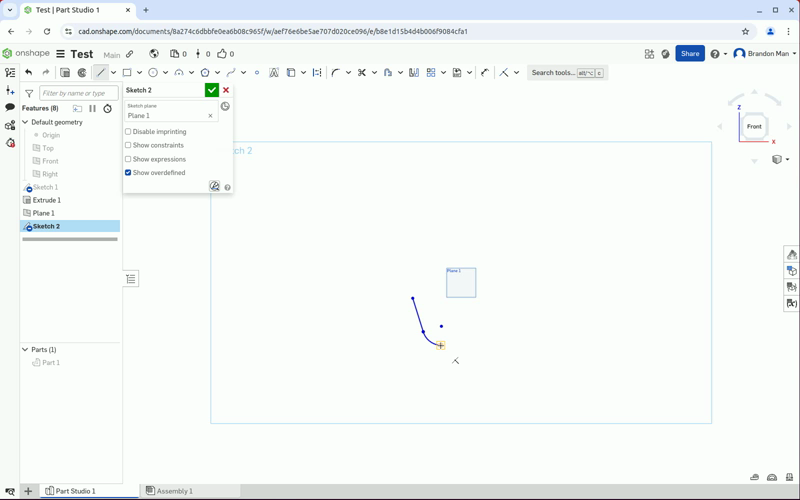
key_down(shift)
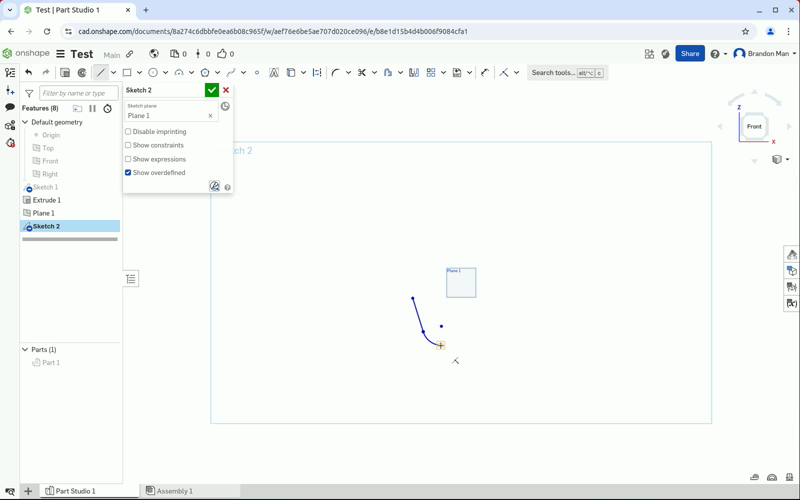
mouse_move(470, 345)
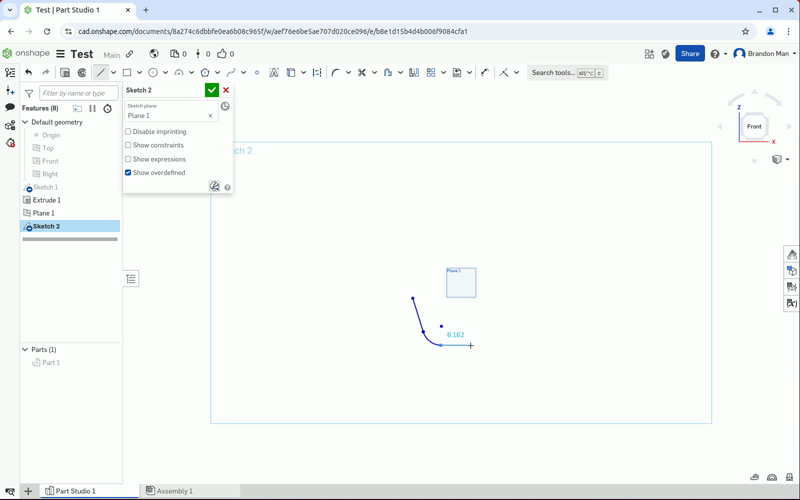
mouse_move(481, 345)
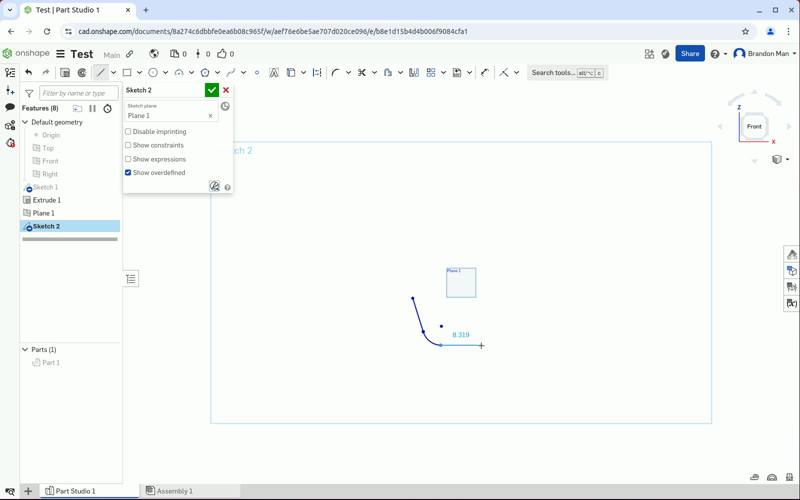
click(481, 345)
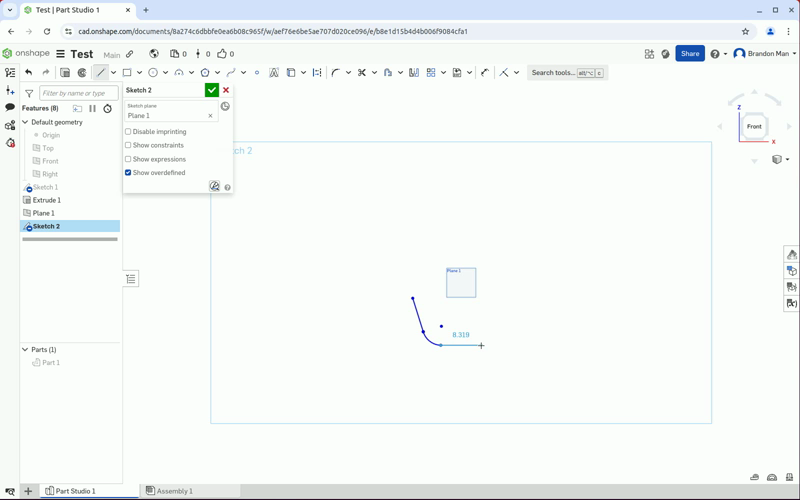
key_up(shift)
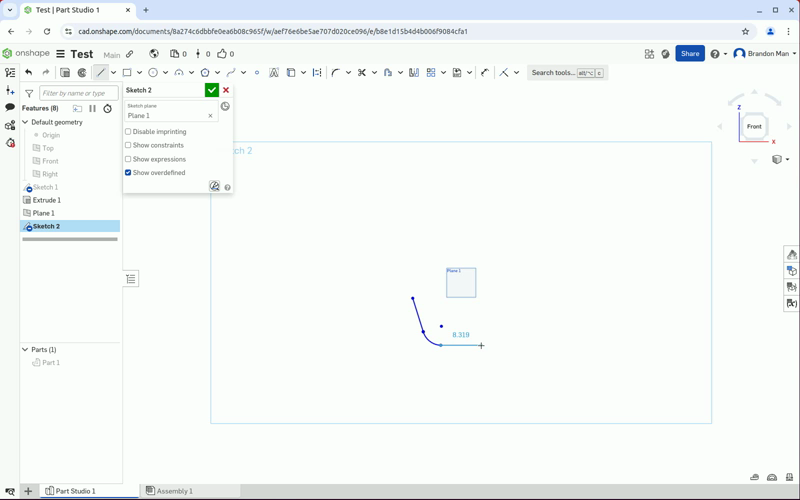
key_down(shift)
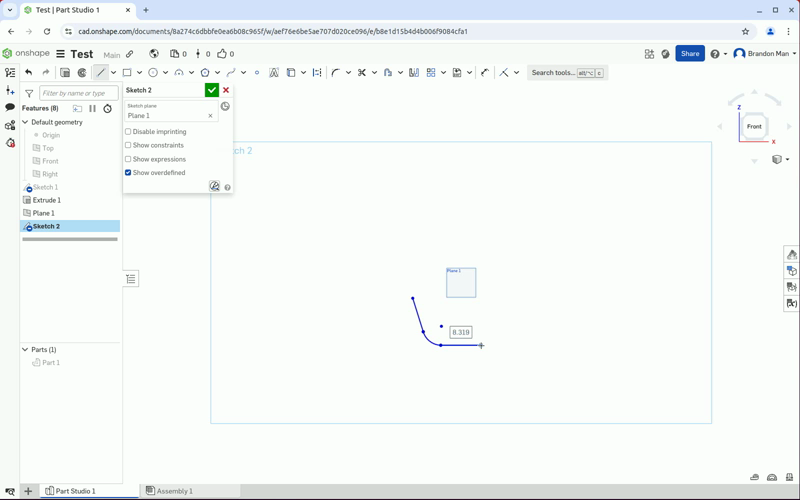
mouse_move(511, 345)
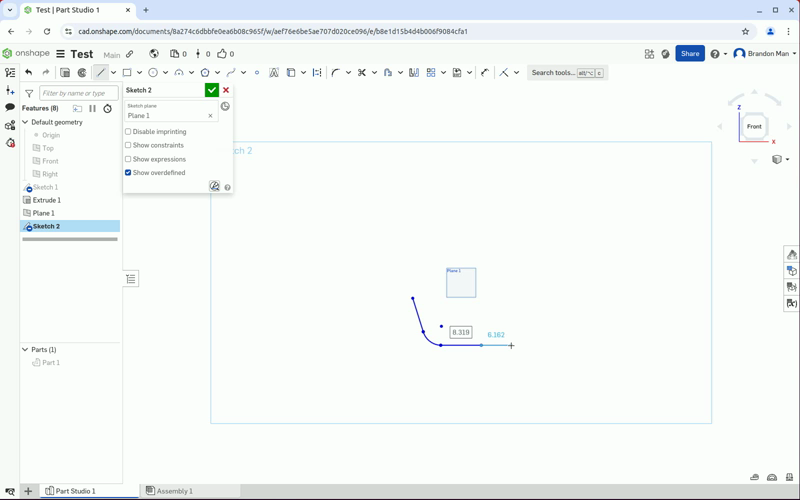
mouse_move(482, 345)
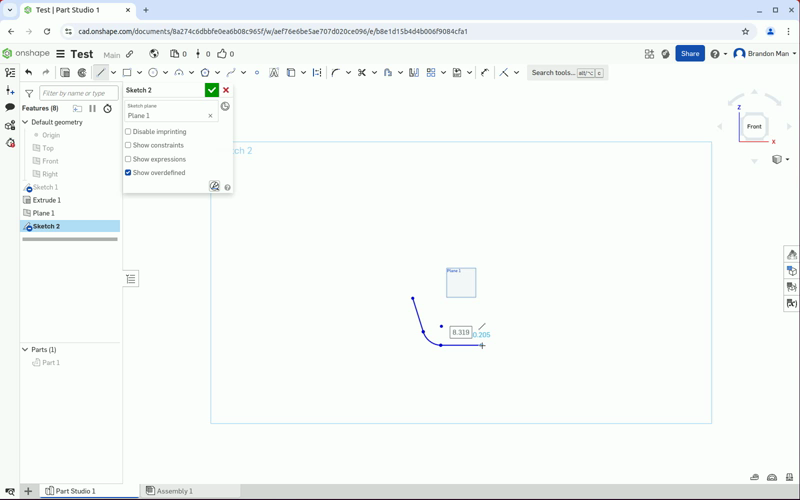
scroll(6)
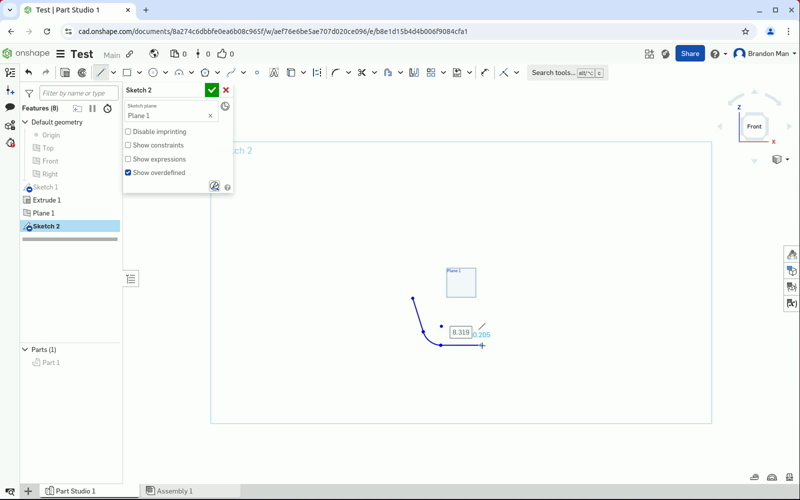
scroll(6)
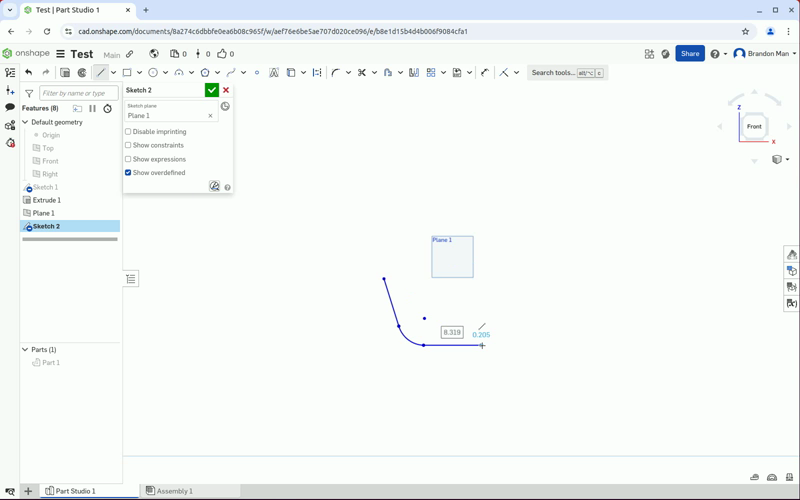
scroll(6)
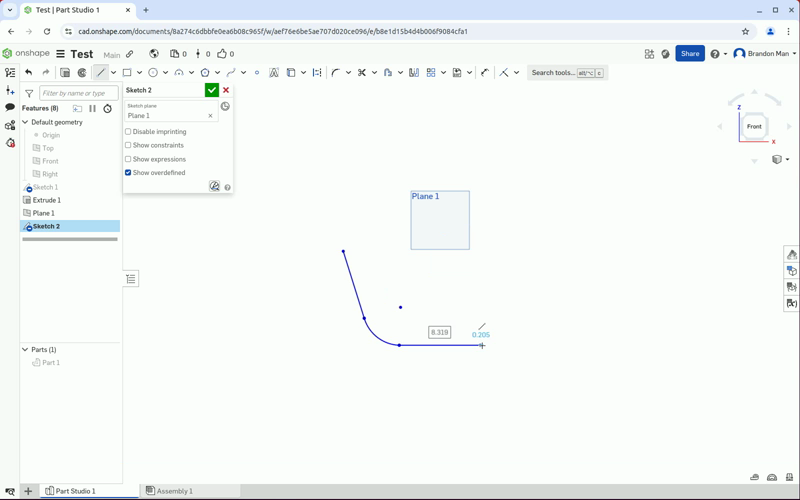
scroll(6)
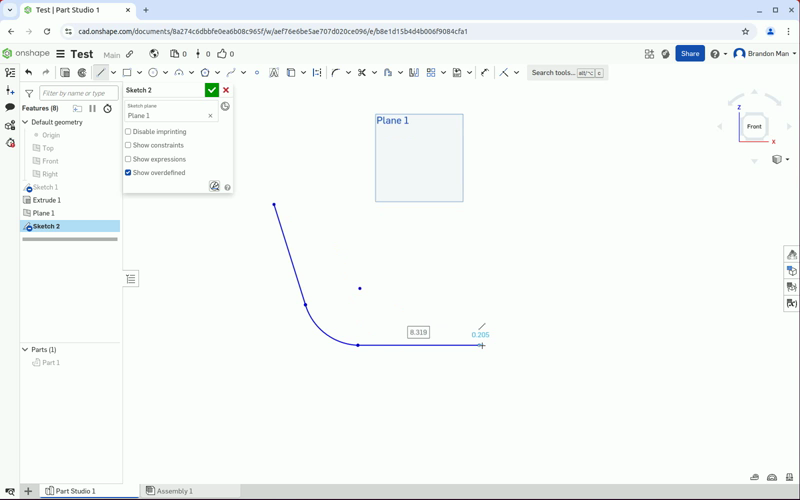
scroll(6)
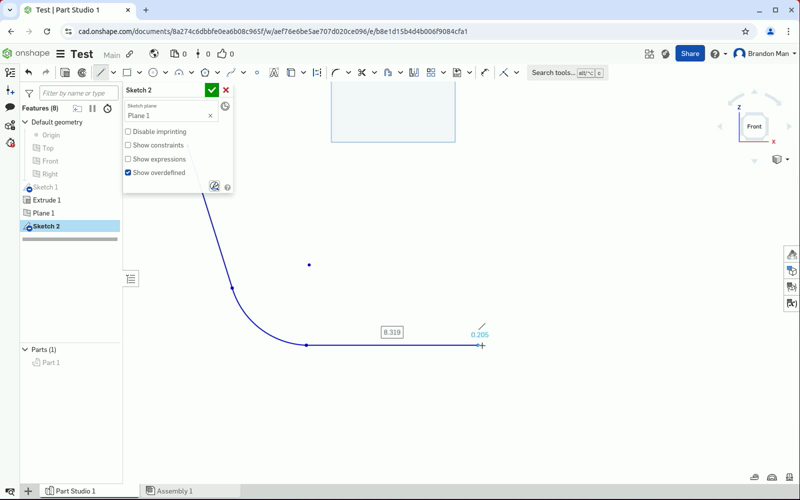
scroll(6)
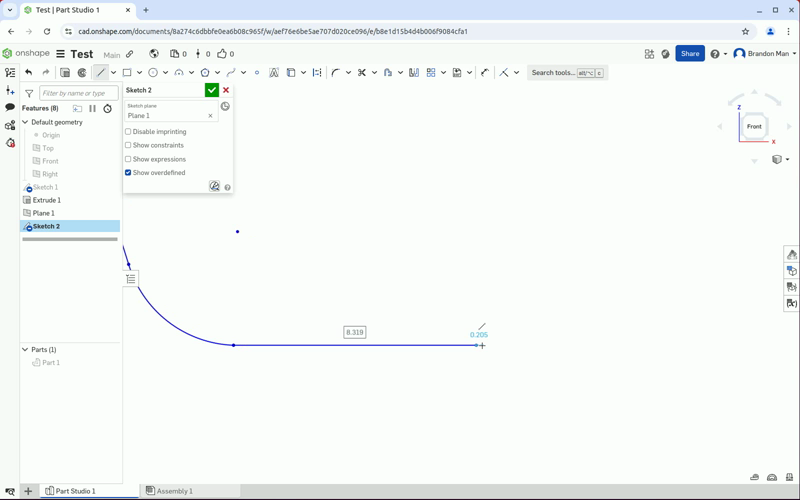
scroll(6)
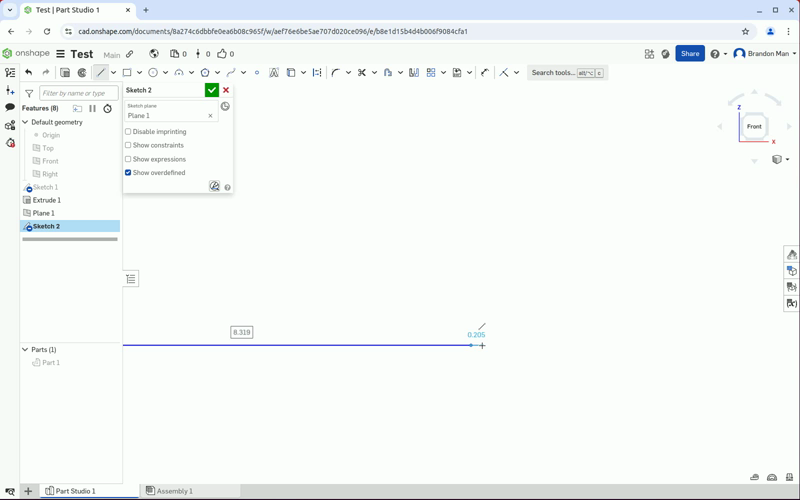
click(482, 345)
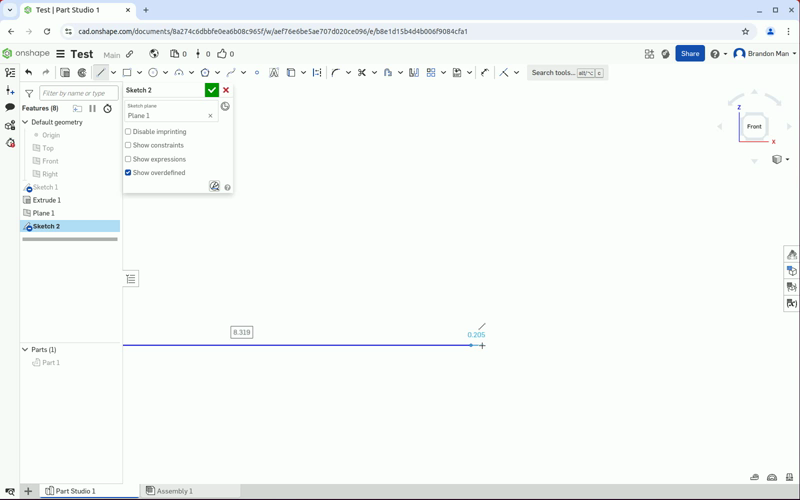
scroll(-6)
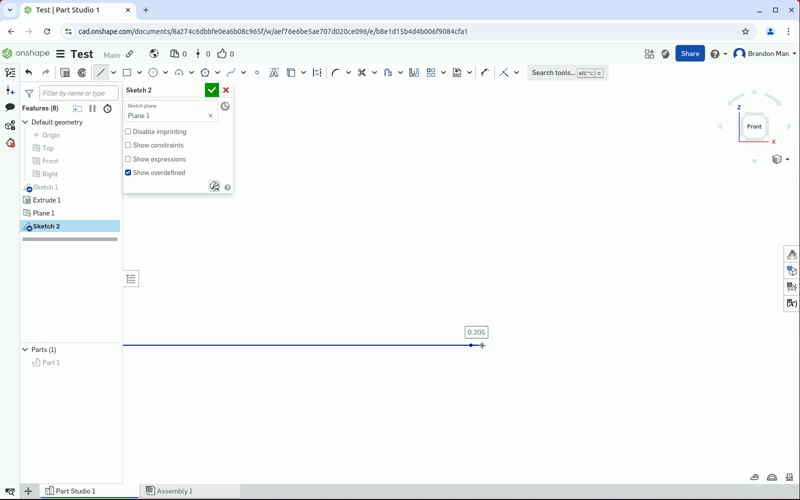
scroll(-6)
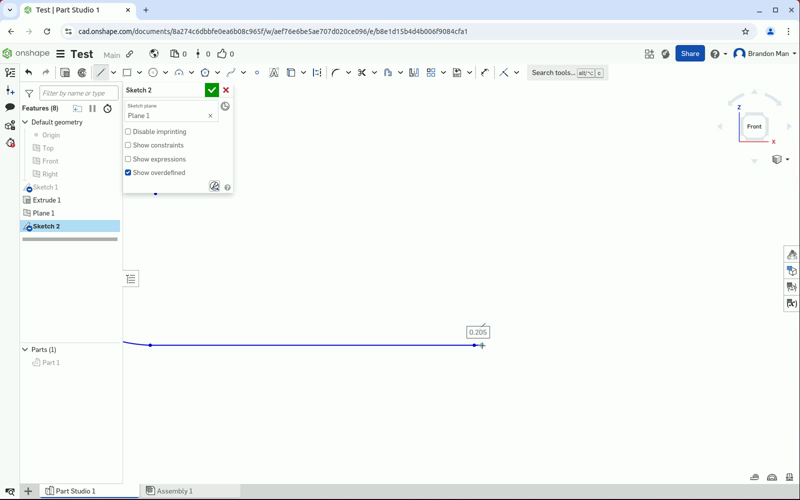
scroll(-6)
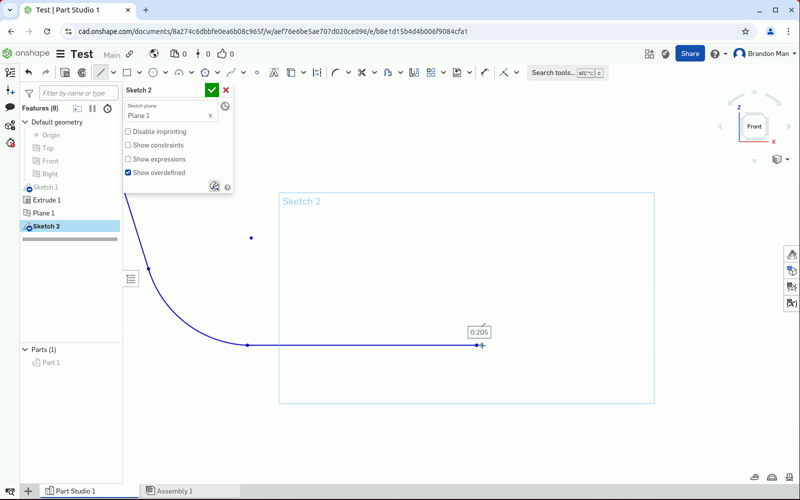
scroll(-6)
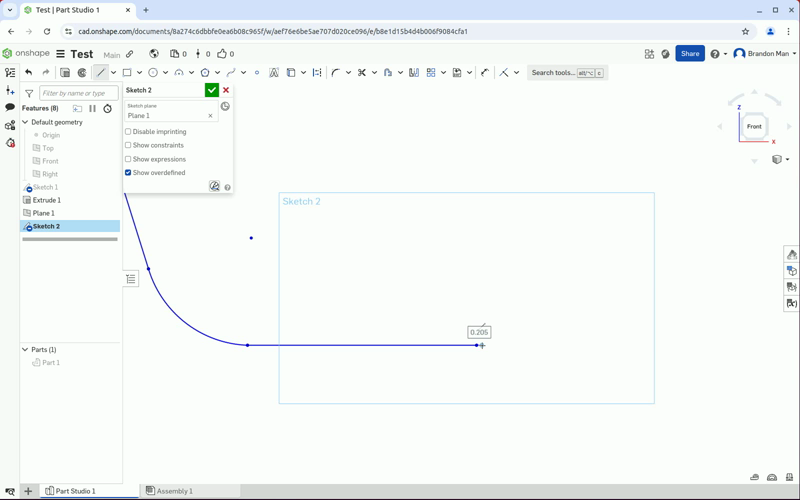
scroll(-6)
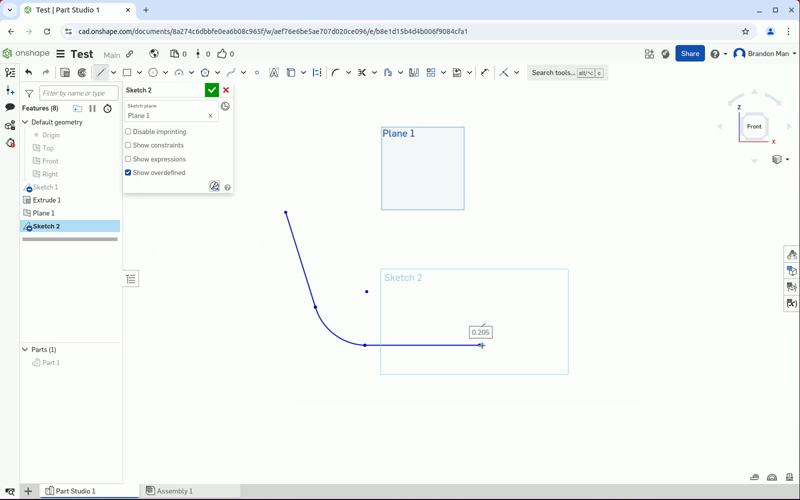
scroll(-6)
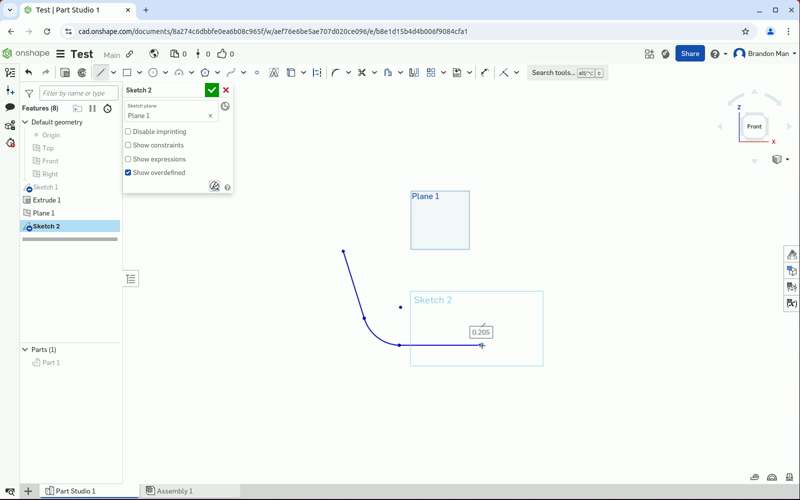
scroll(-6)
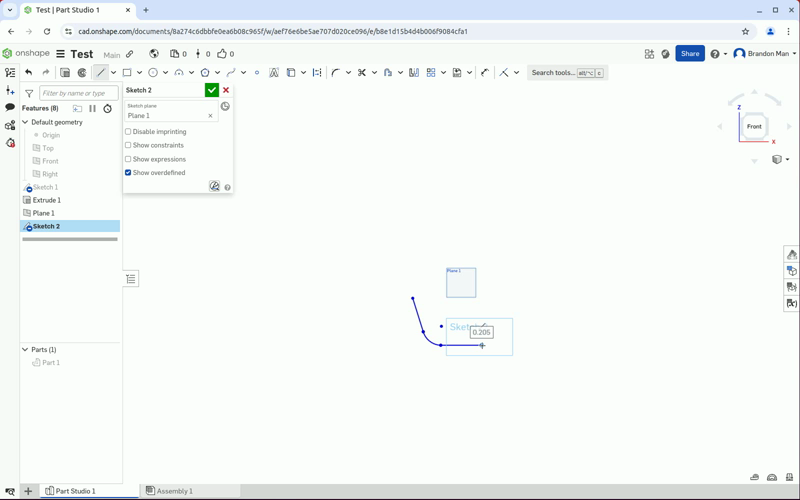
key_up(shift)
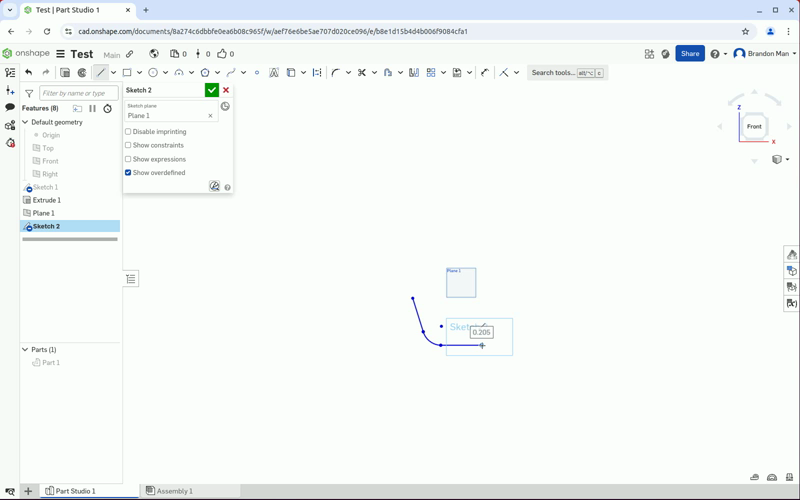
key(esc)
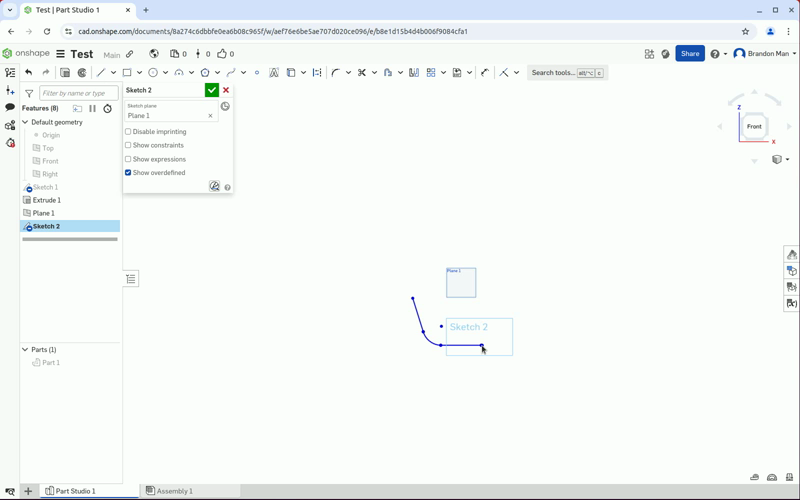
key(a)
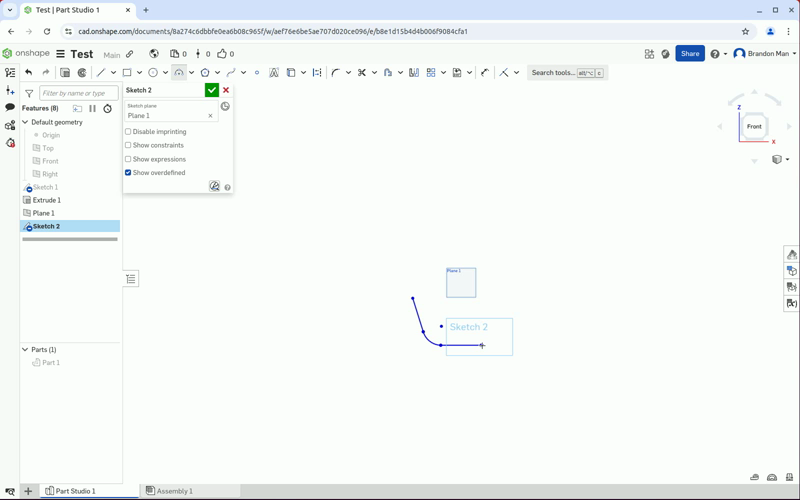
mouse_move(482, 345)
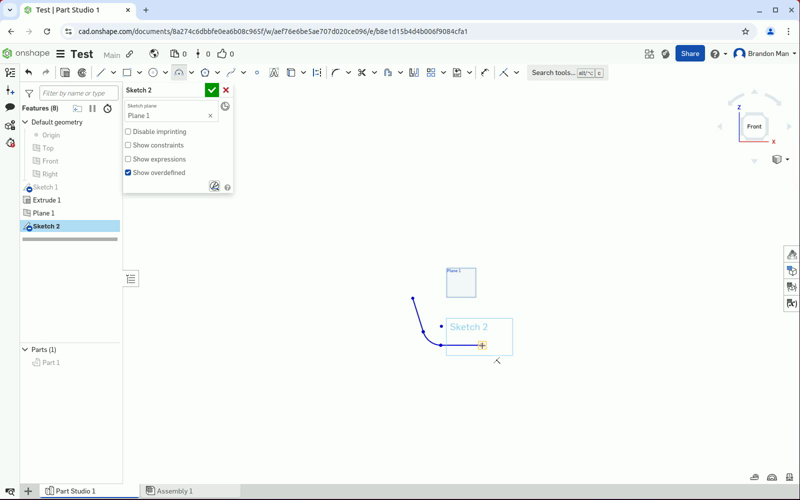
scroll(6)
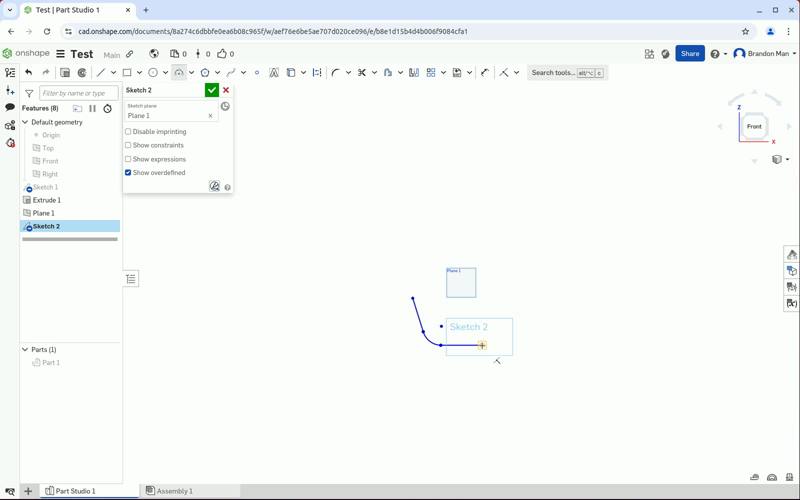
scroll(6)
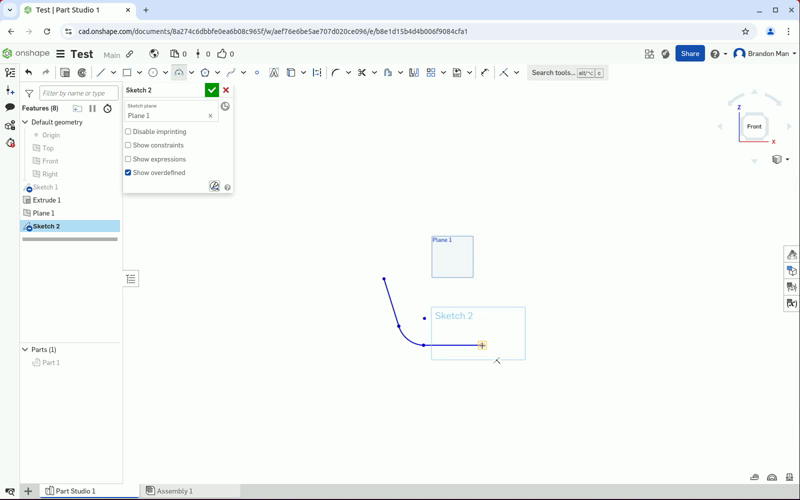
scroll(6)
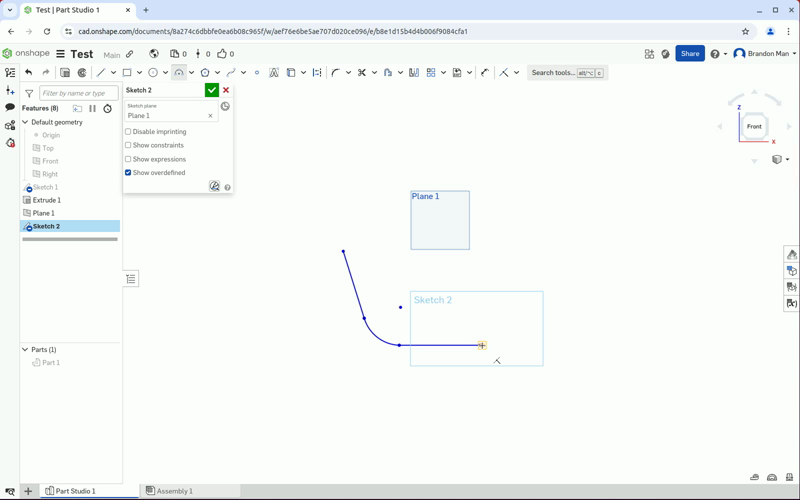
scroll(6)
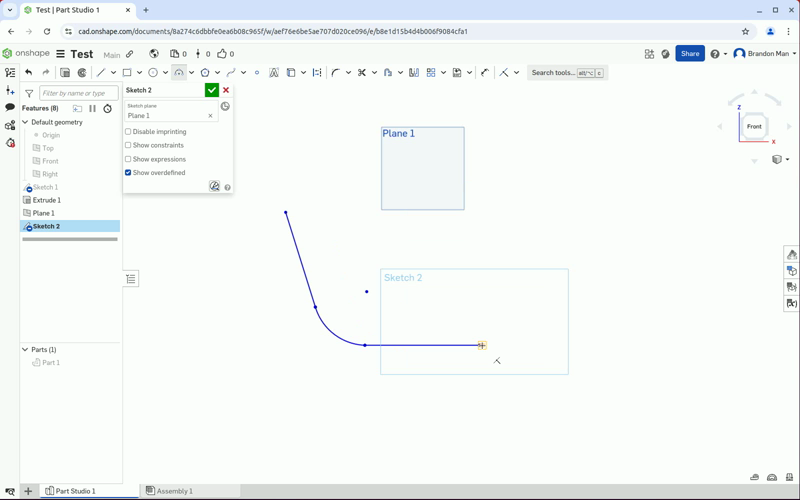
scroll(6)
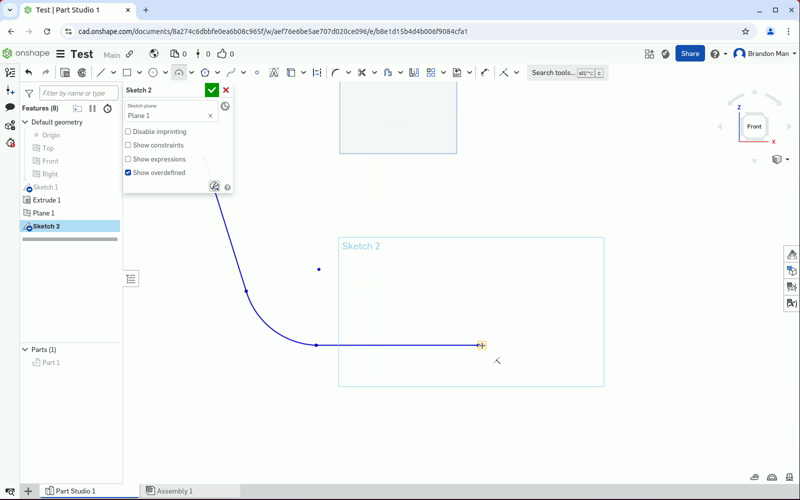
scroll(6)
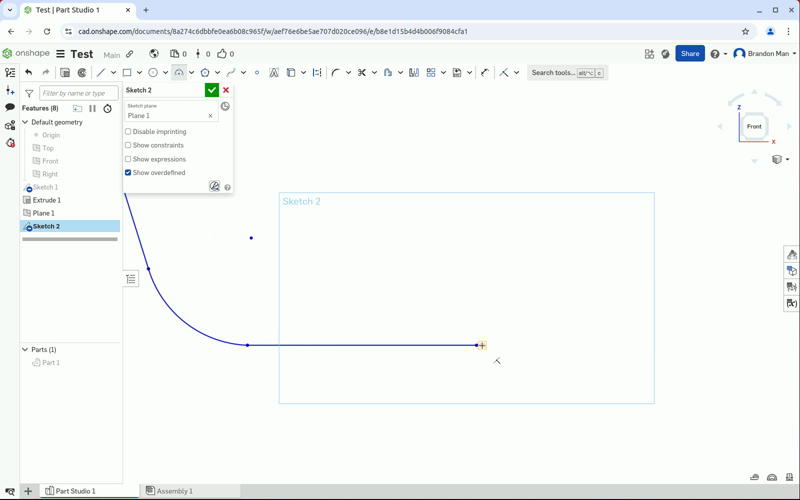
scroll(6)
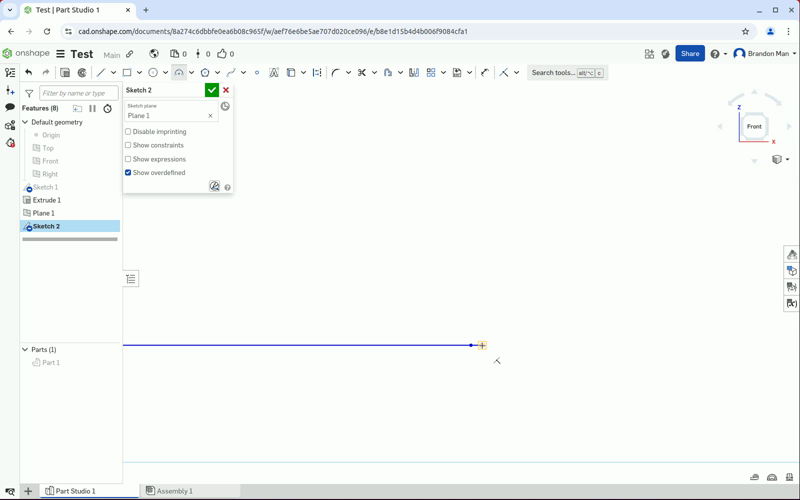
click(482, 345)
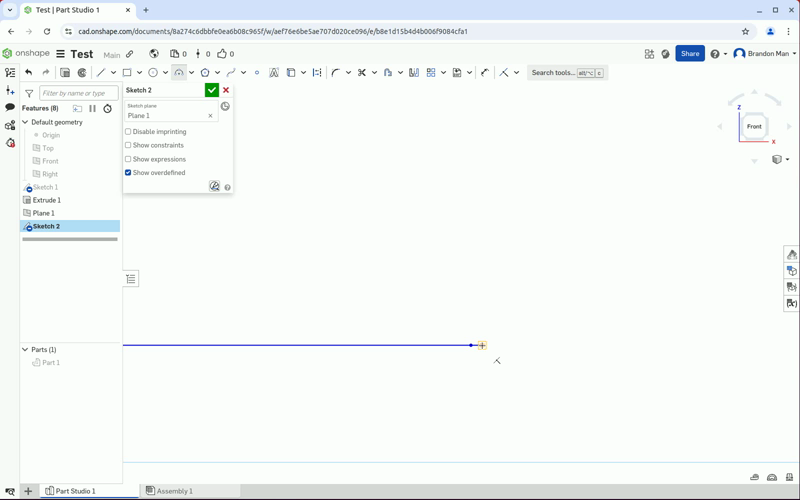
scroll(-6)
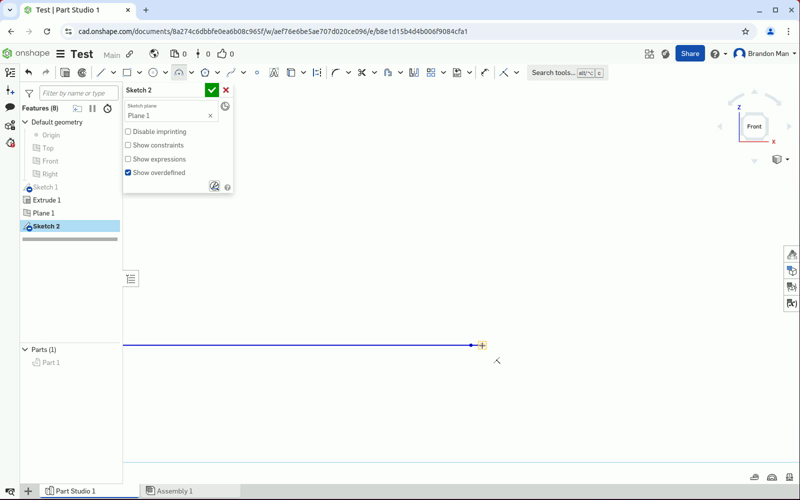
scroll(-6)
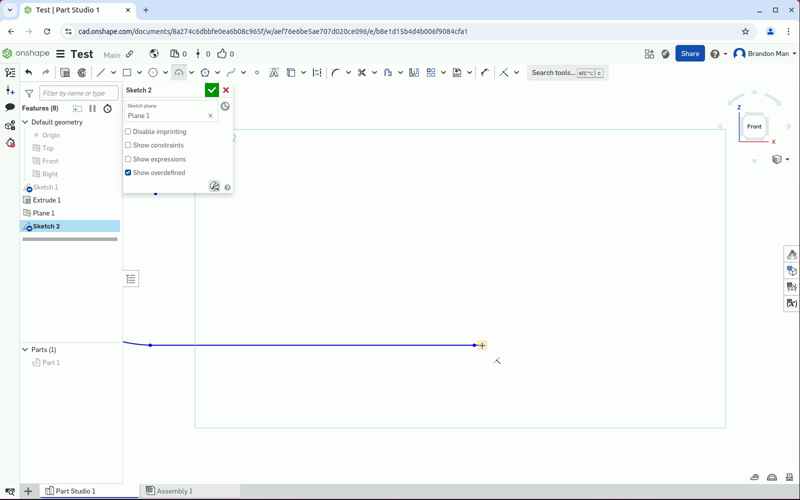
scroll(-6)
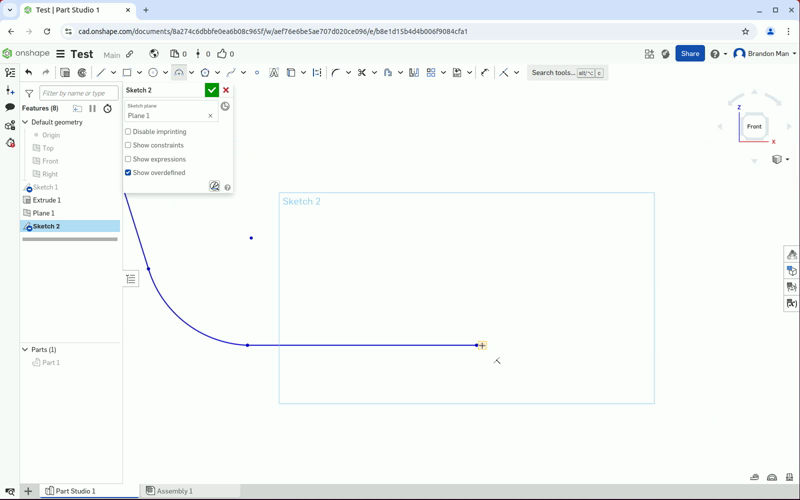
scroll(-6)
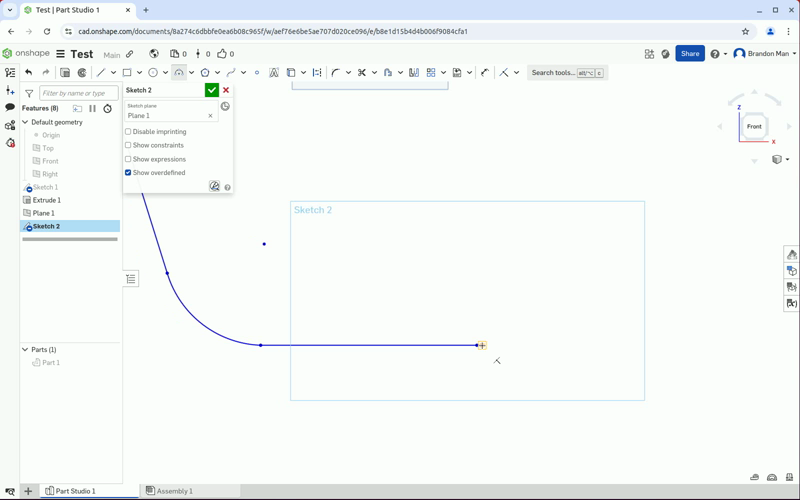
scroll(-6)
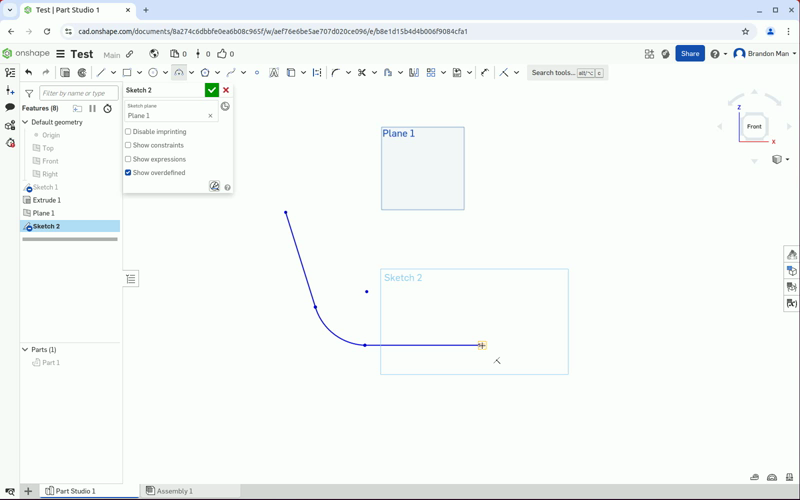
scroll(-6)
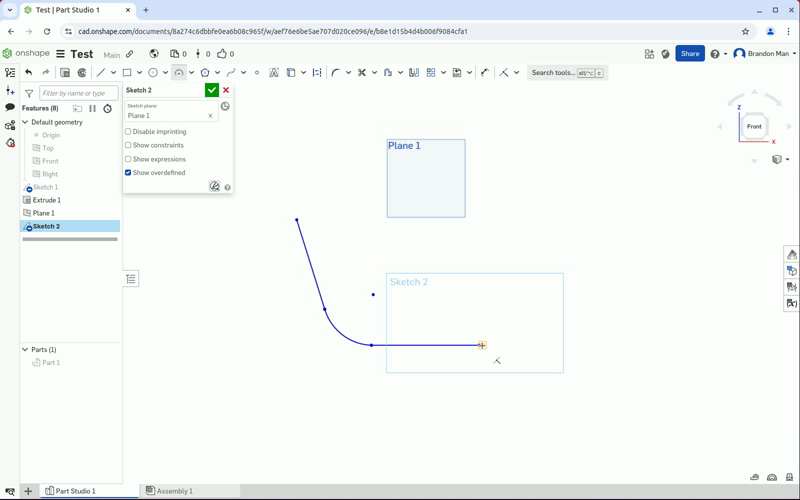
scroll(-6)
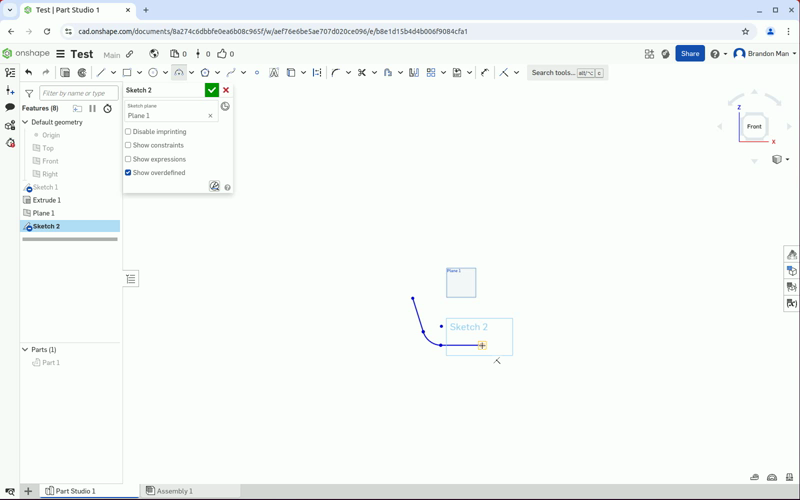
key_down(shift)
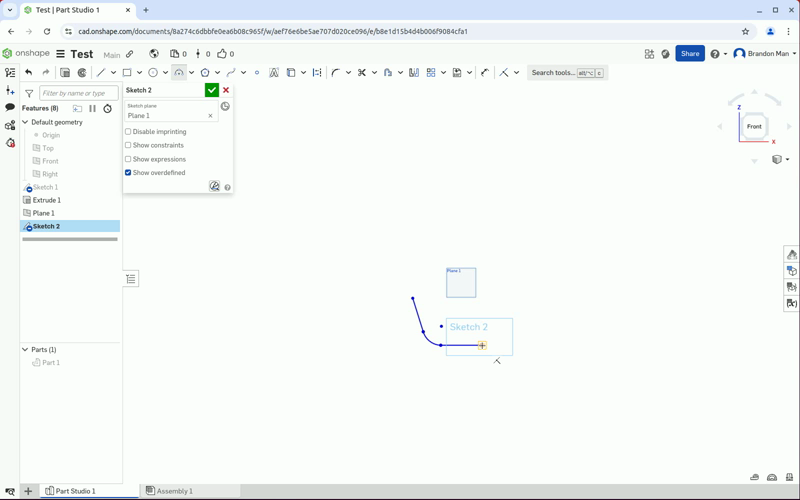
mouse_move(498, 331)
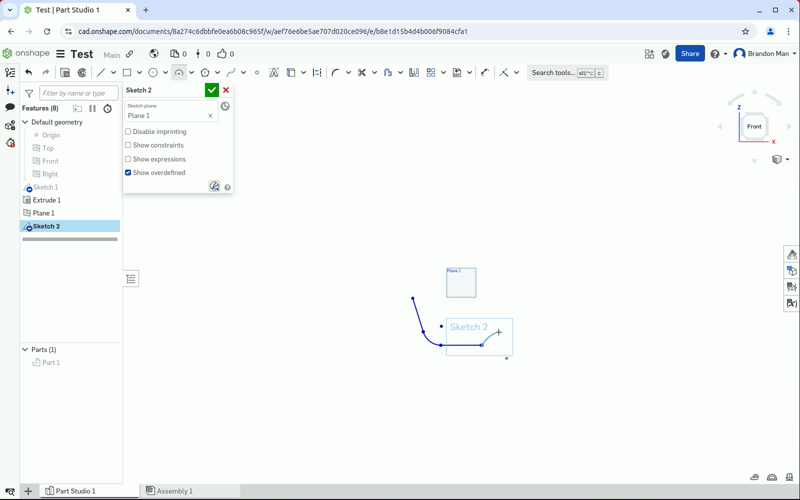
click(498, 331)
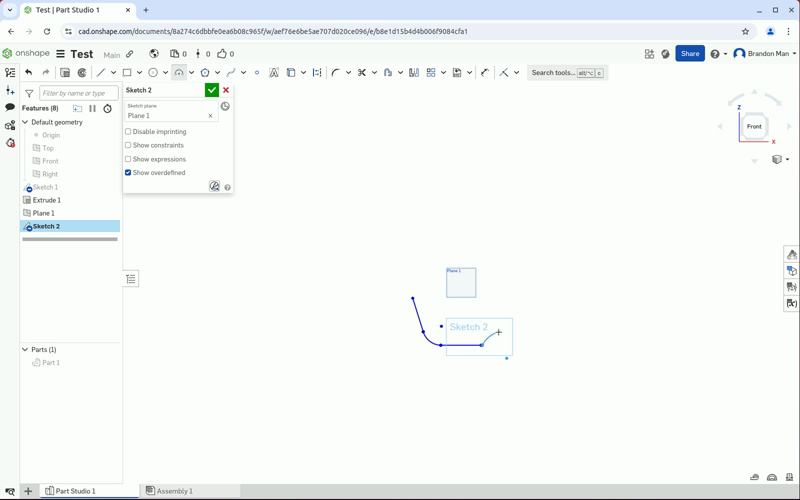
mouse_move(492, 340)
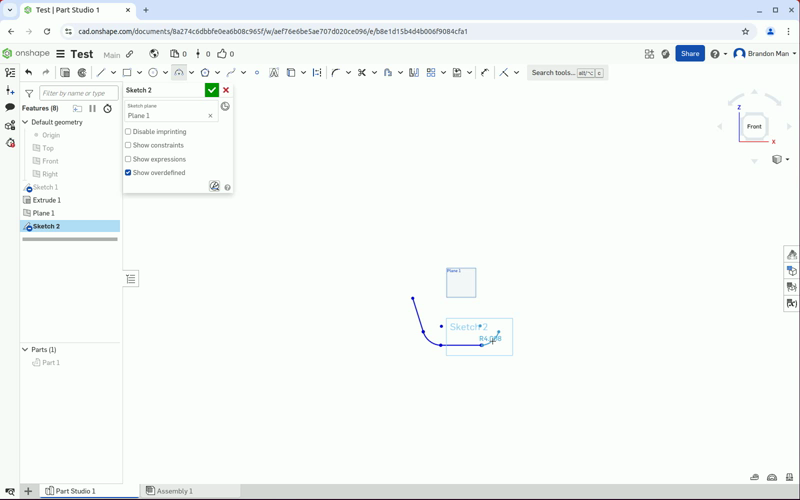
click(492, 340)
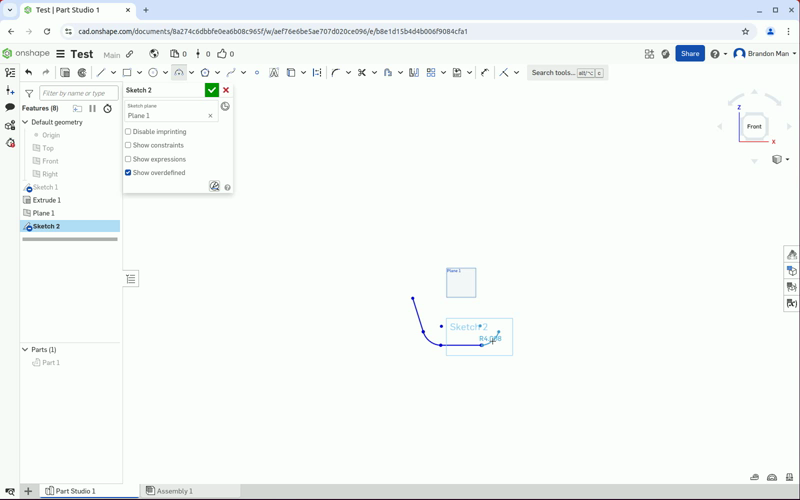
key_up(shift)
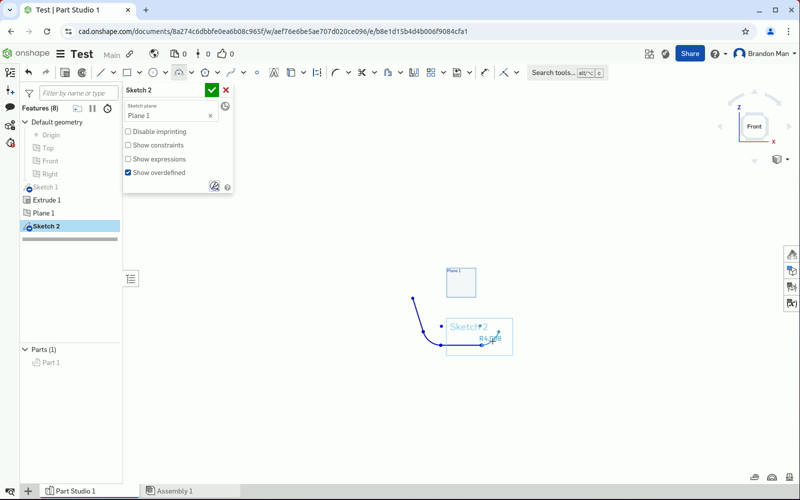
key(esc)
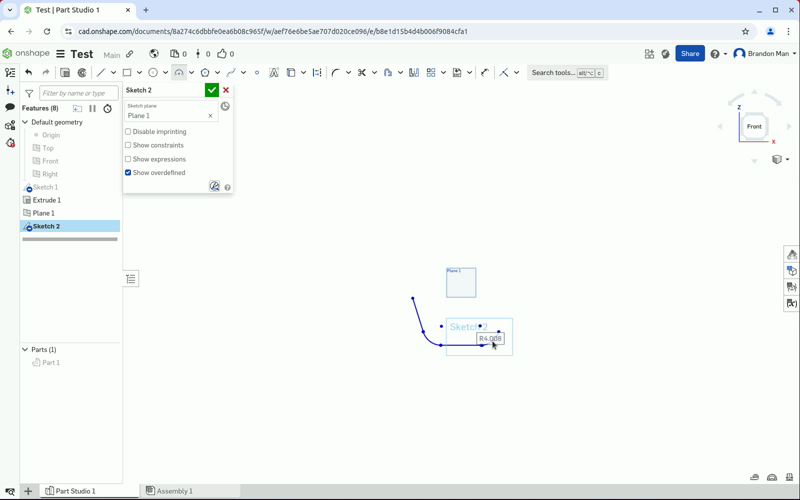
key(l)
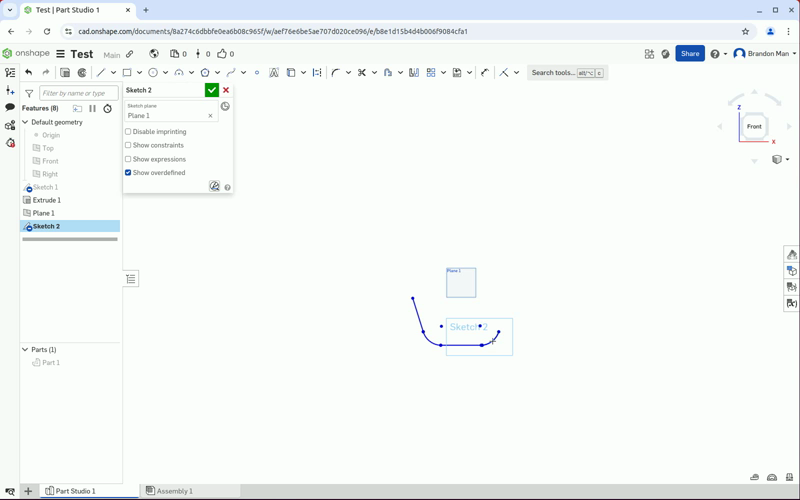
mouse_move(498, 331)
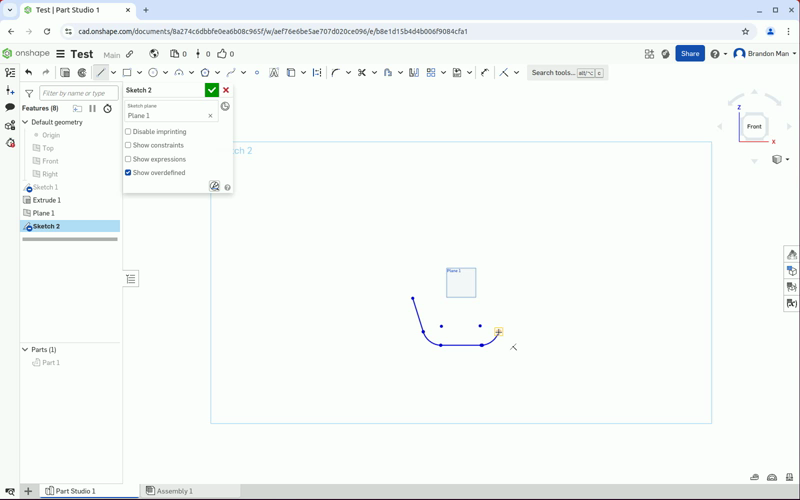
click(498, 331)
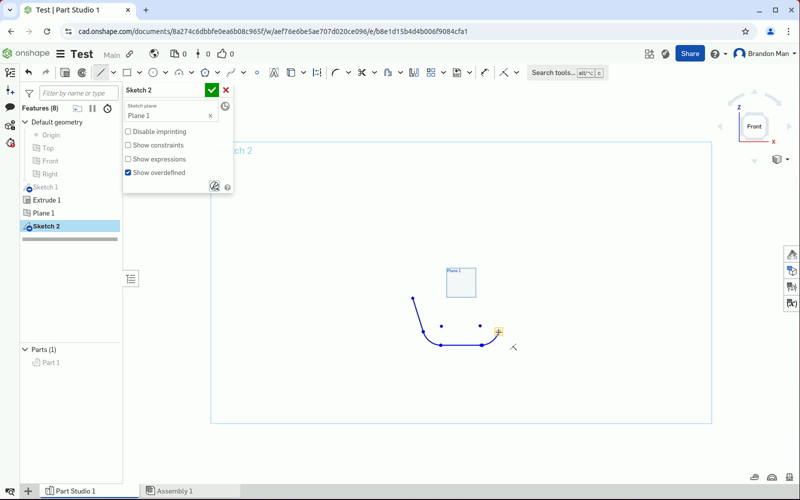
key_down(shift)
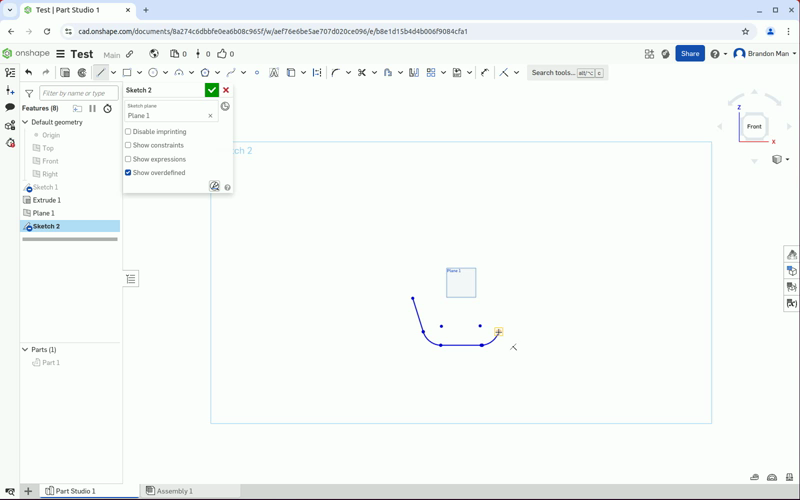
mouse_move(528, 331)
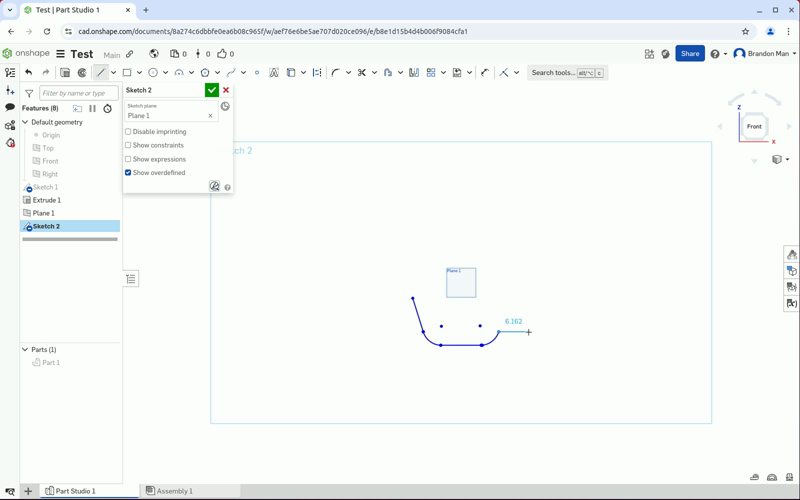
mouse_move(509, 298)
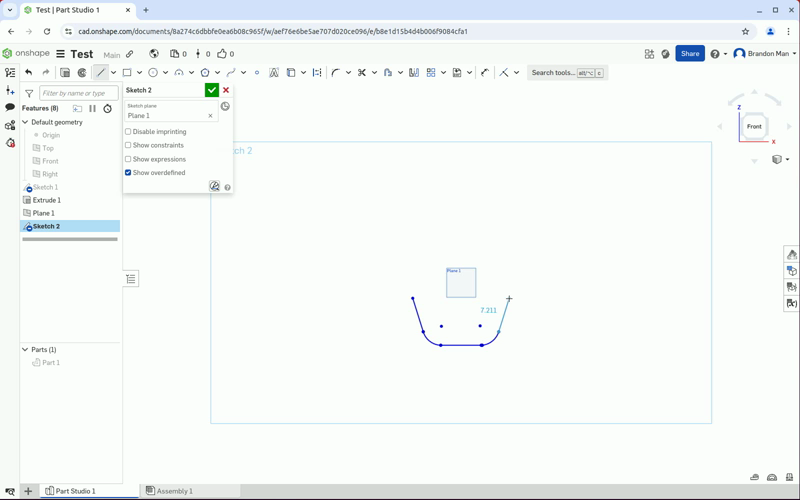
click(509, 298)
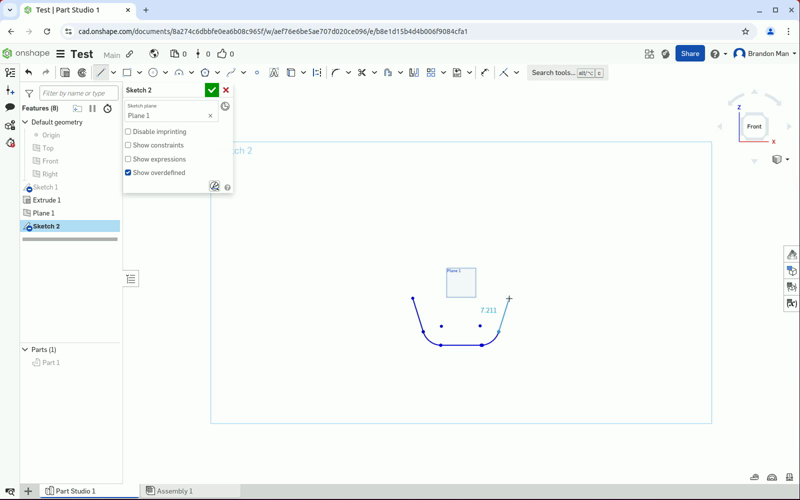
key_up(shift)
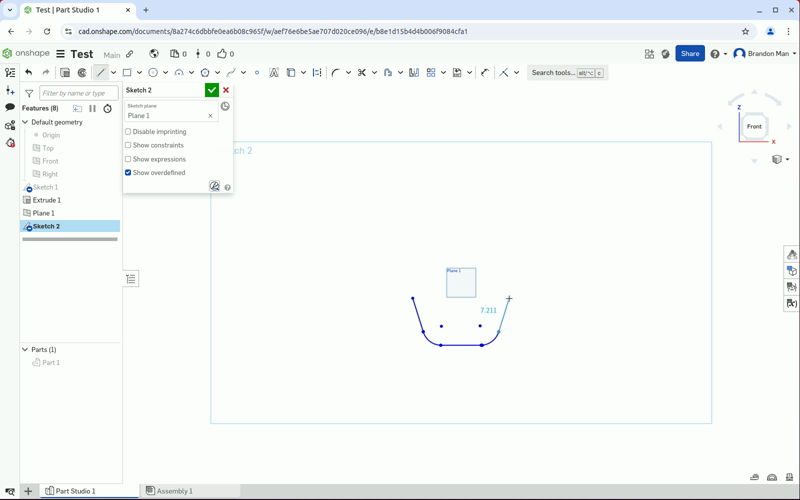
key(esc)
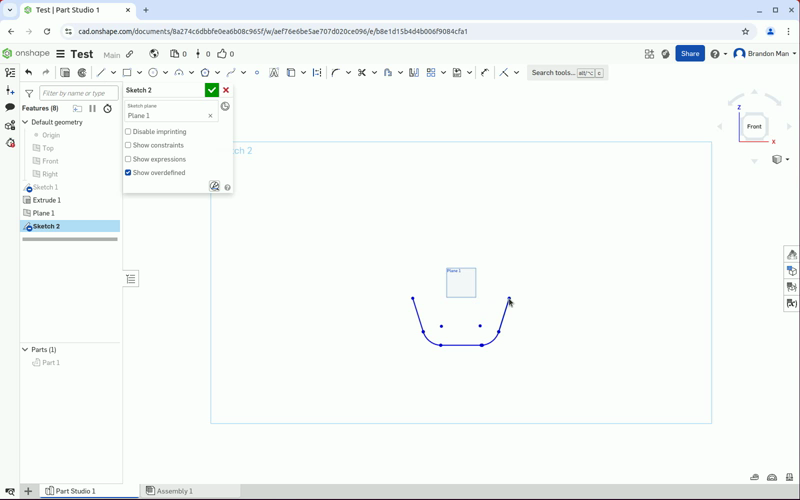
key(a)
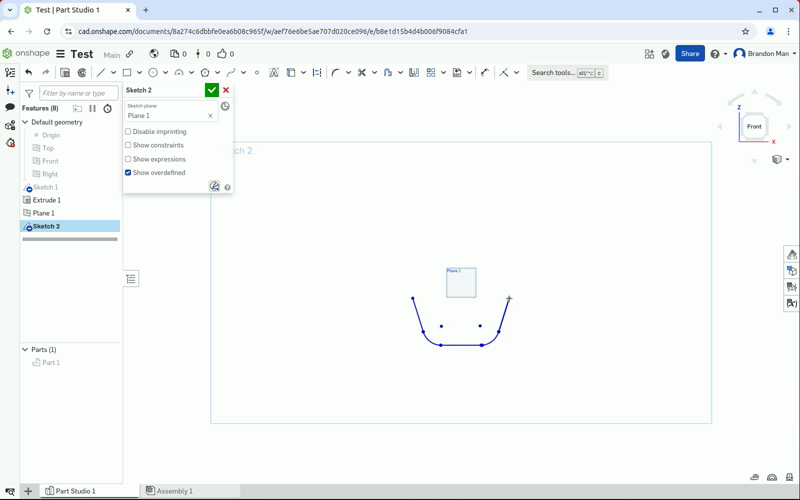
mouse_move(509, 298)
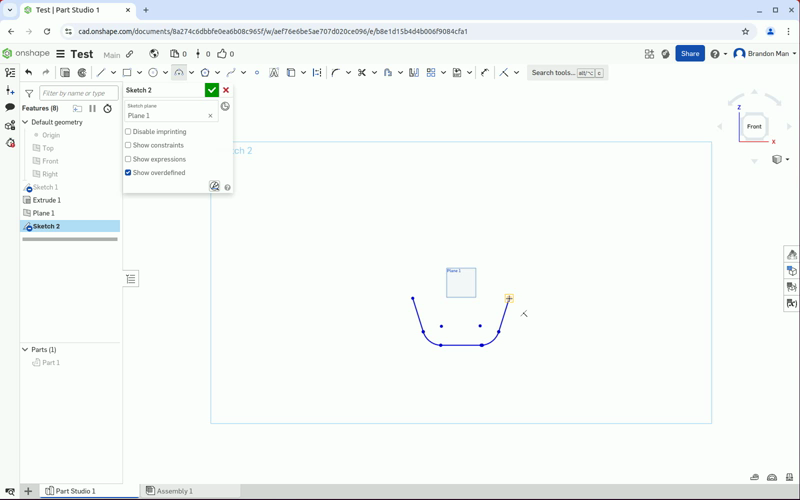
click(509, 298)
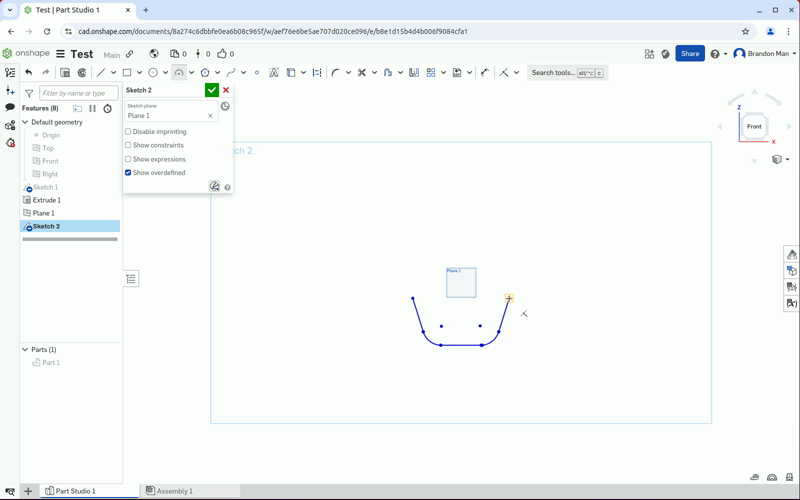
key_down(shift)
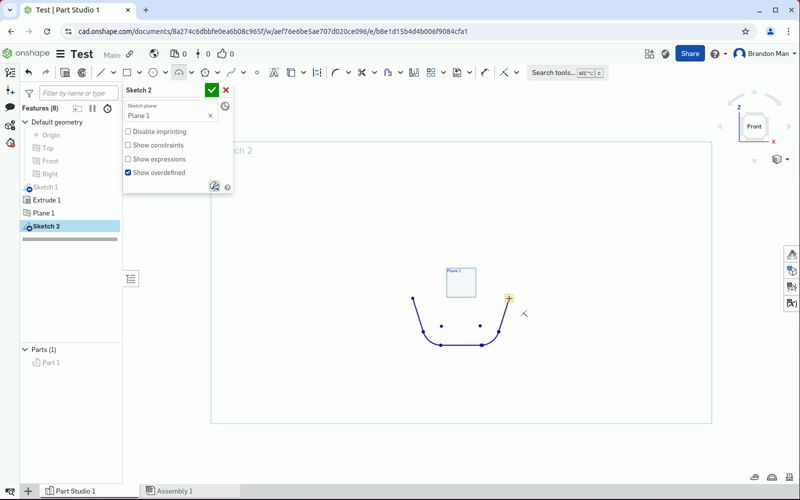
mouse_move(509, 267)
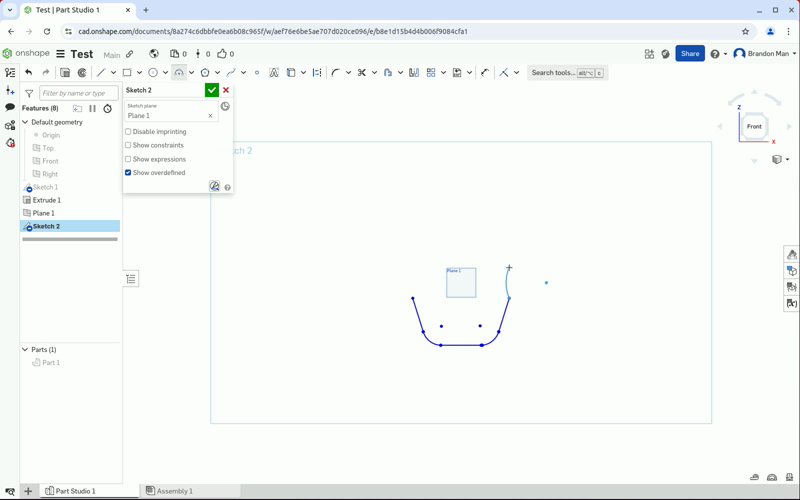
click(509, 267)
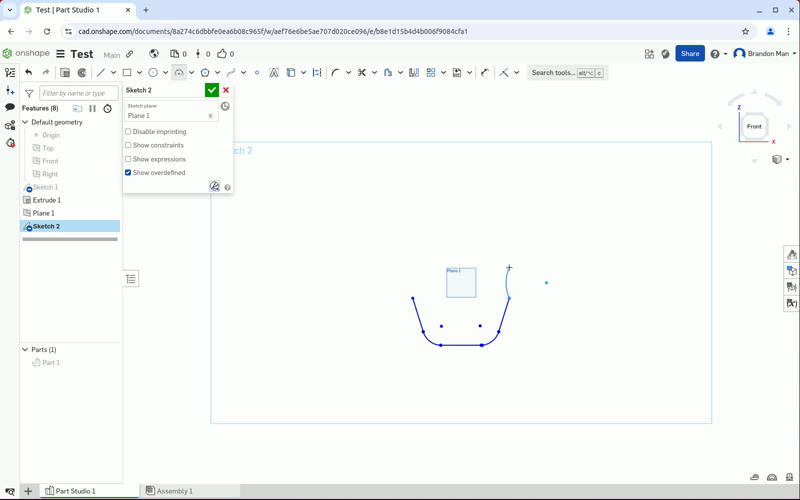
mouse_move(511, 282)
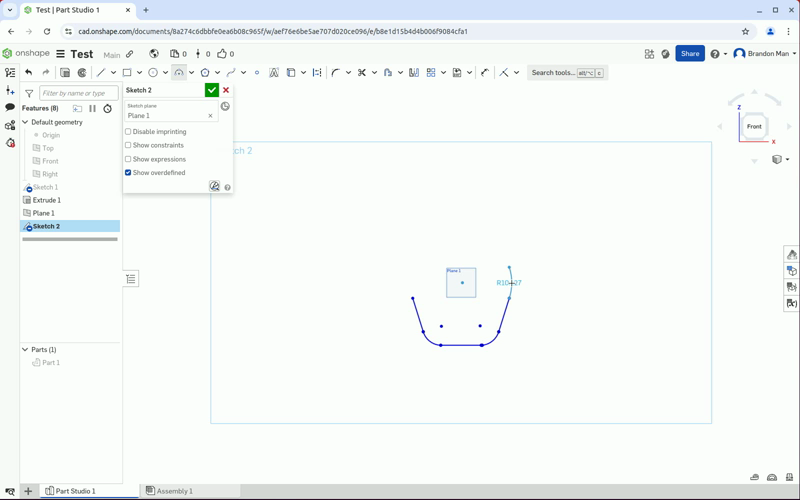
click(511, 282)
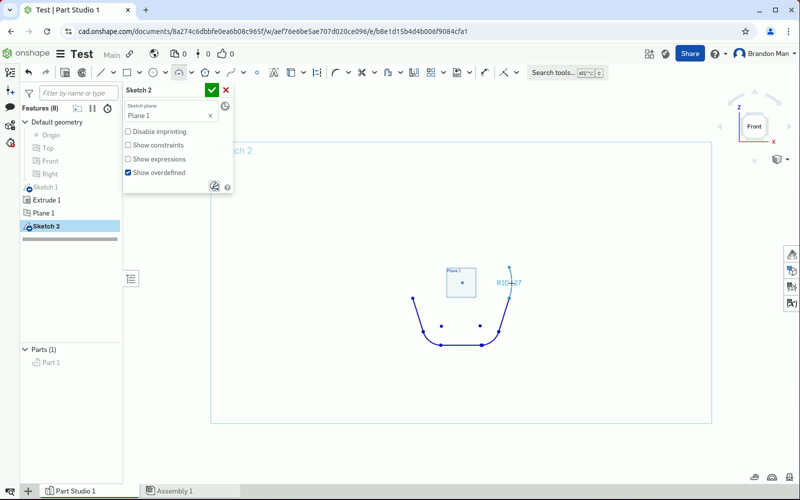
key_up(shift)
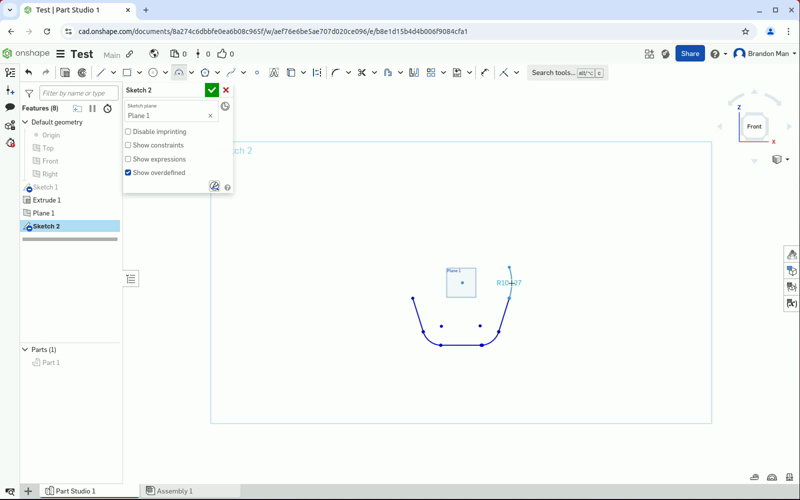
key(esc)
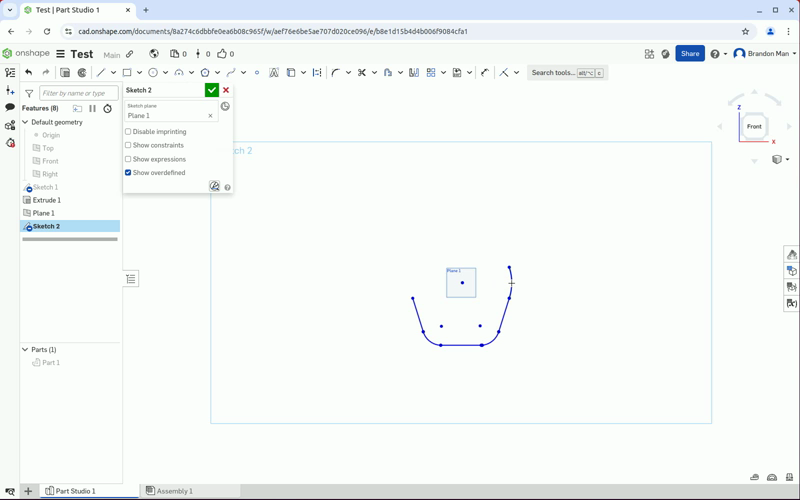
key(l)
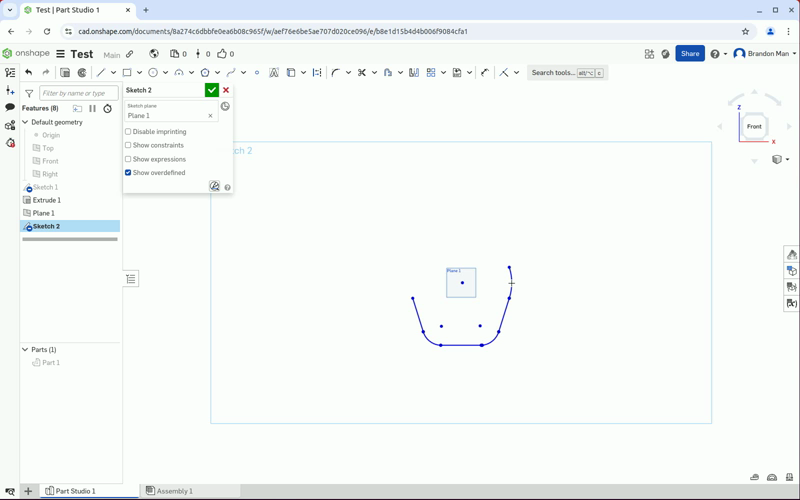
mouse_move(509, 267)
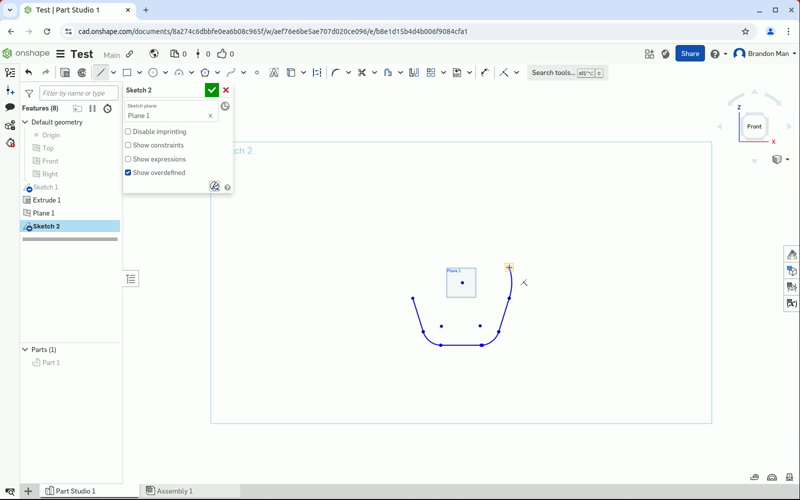
click(509, 267)
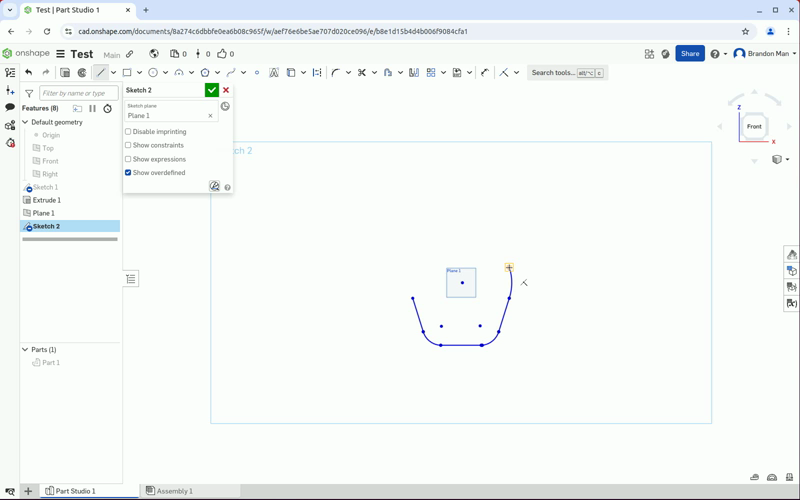
key_down(shift)
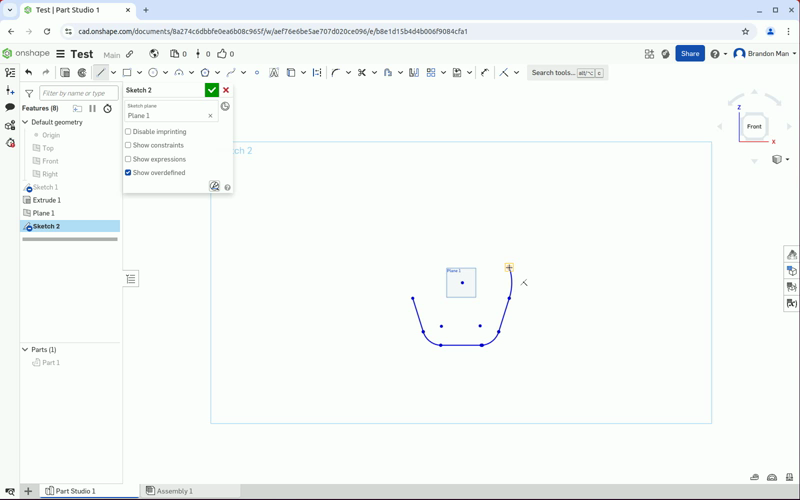
mouse_move(539, 267)
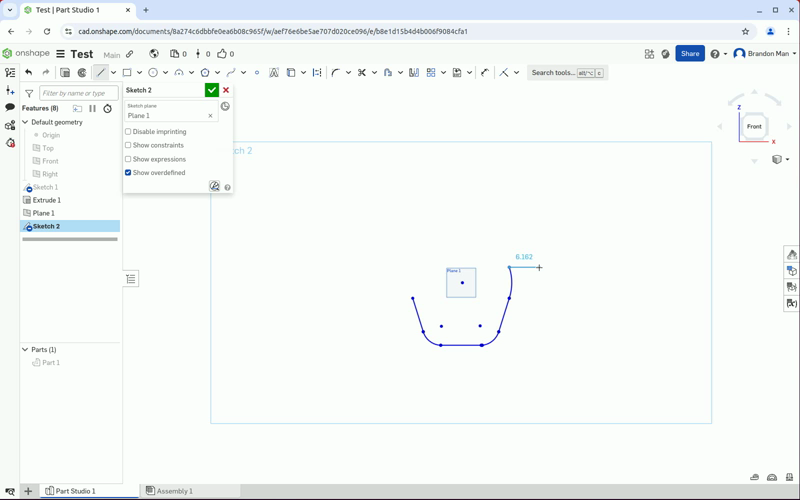
mouse_move(498, 234)
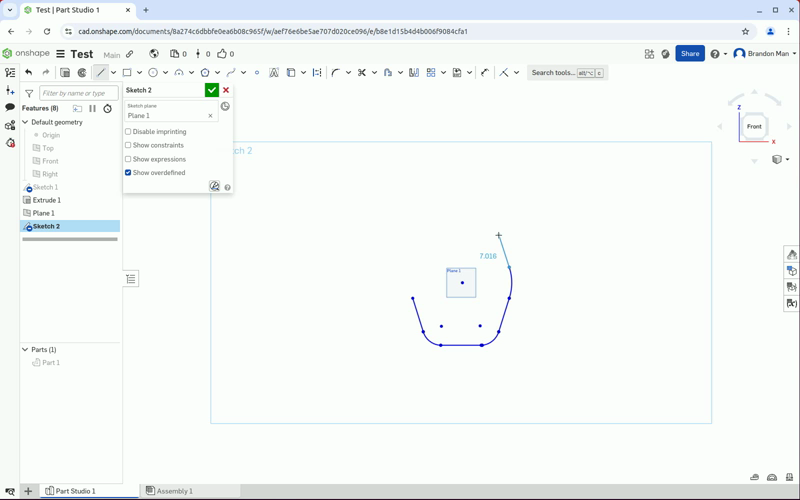
click(498, 234)
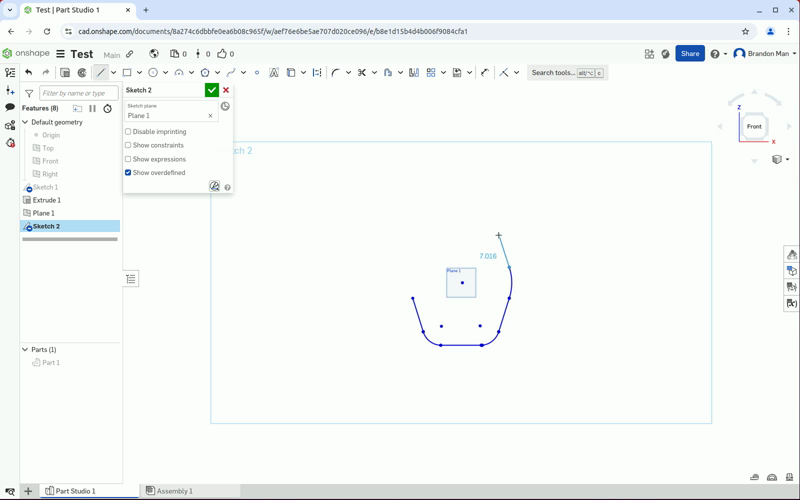
key_up(shift)
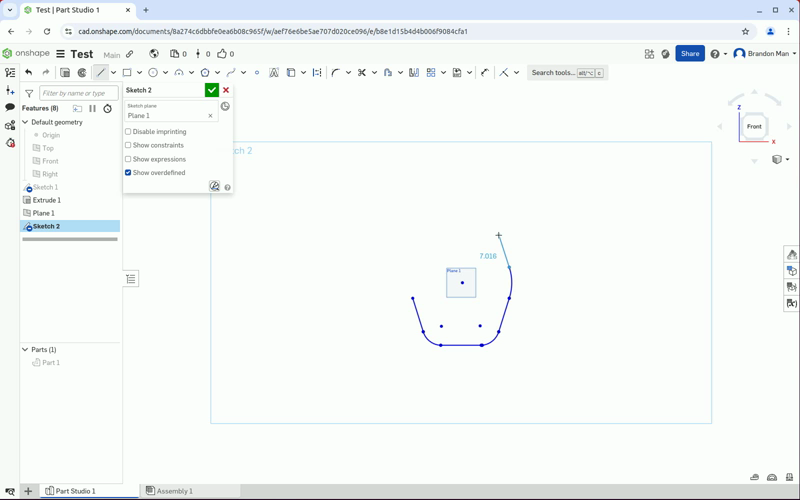
key(esc)
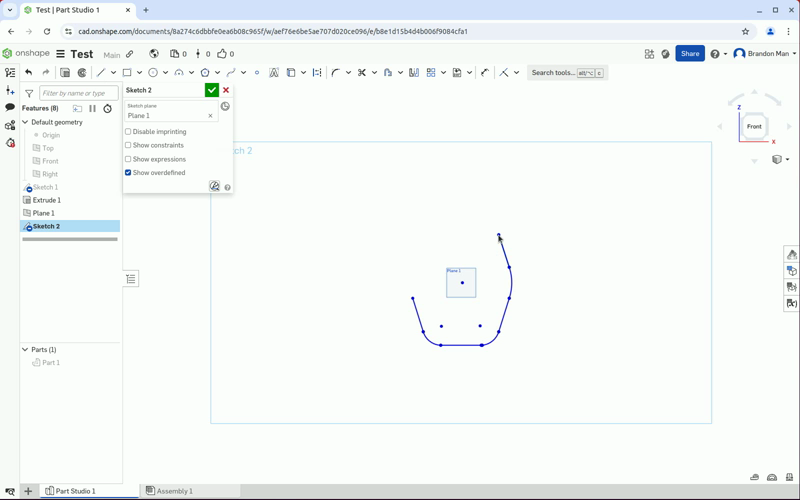
key(a)
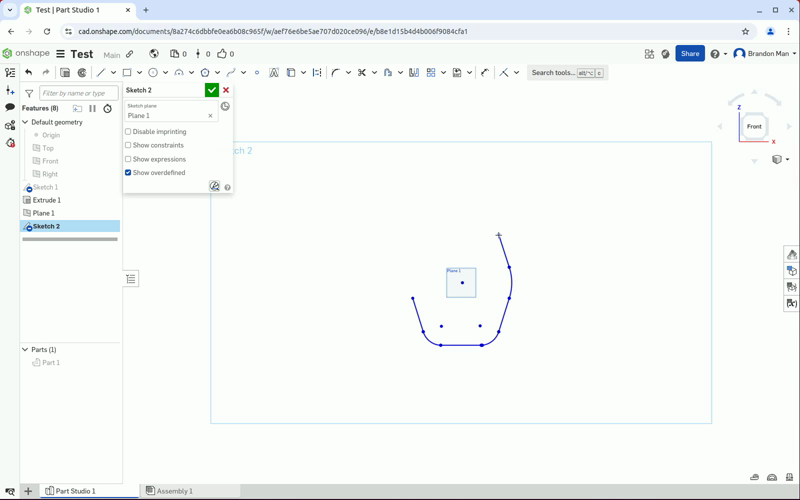
mouse_move(498, 234)
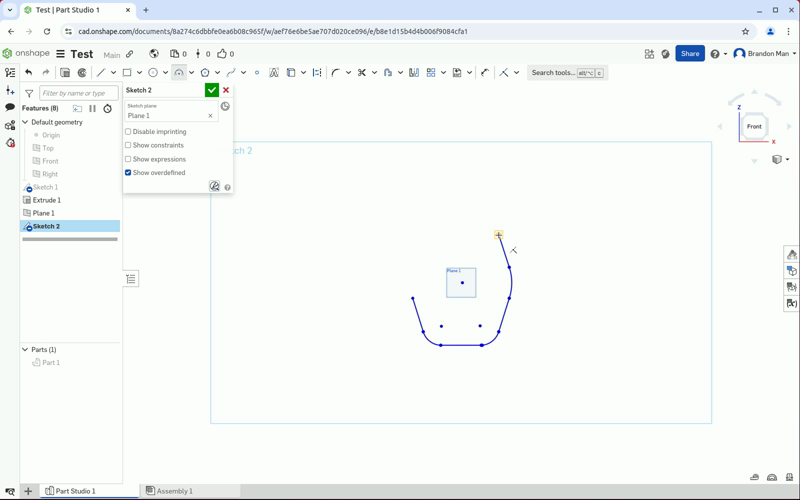
click(498, 234)
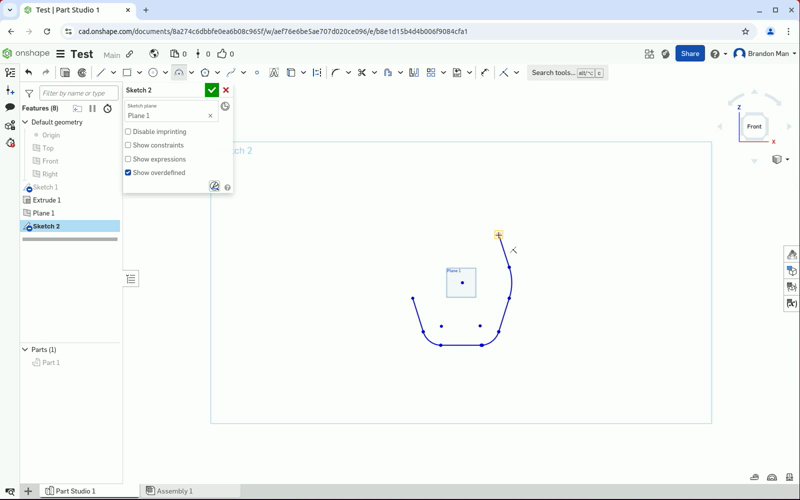
key_down(shift)
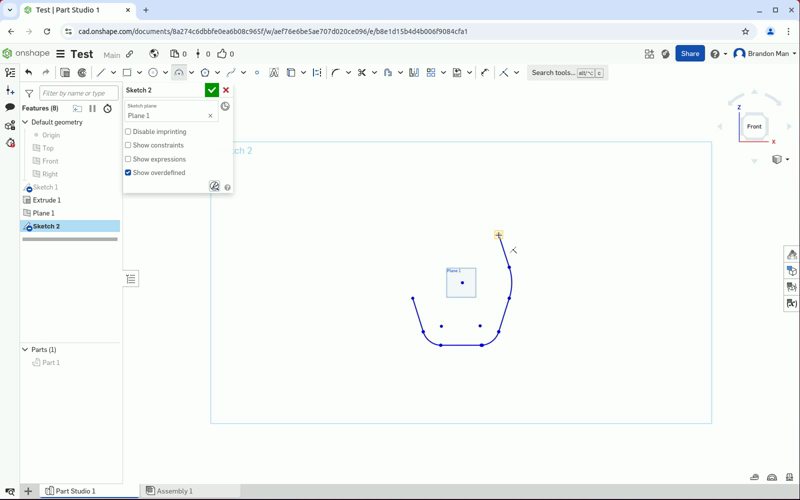
mouse_move(481, 222)
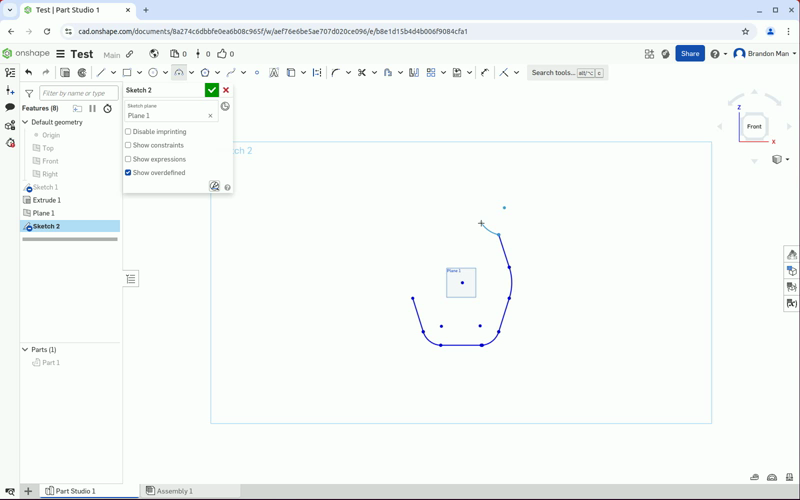
click(481, 222)
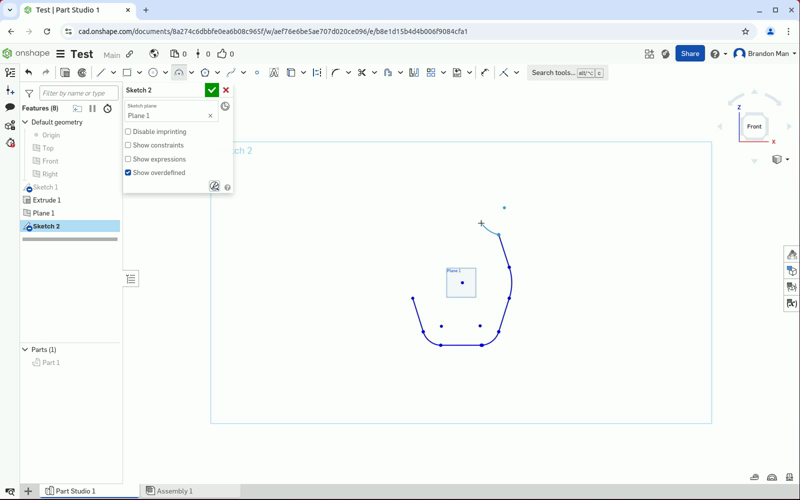
mouse_move(492, 225)
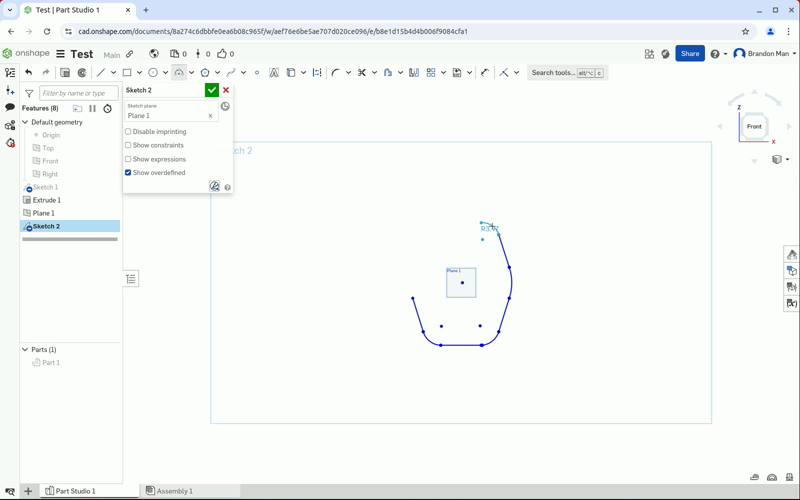
click(492, 225)
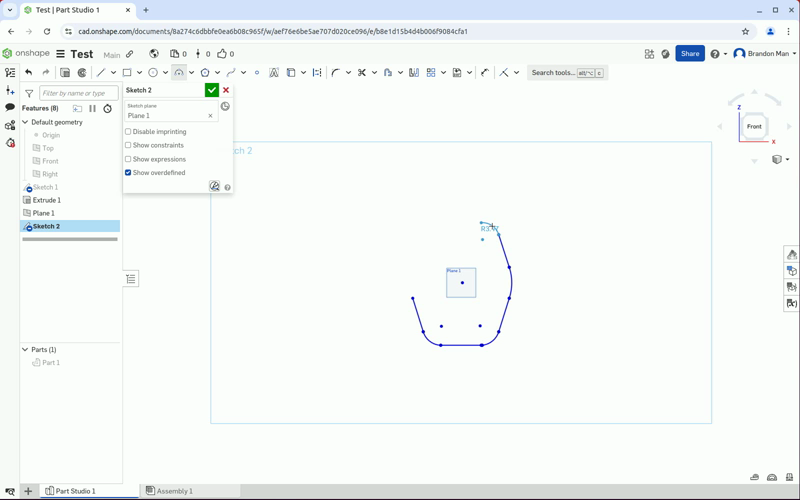
key_up(shift)
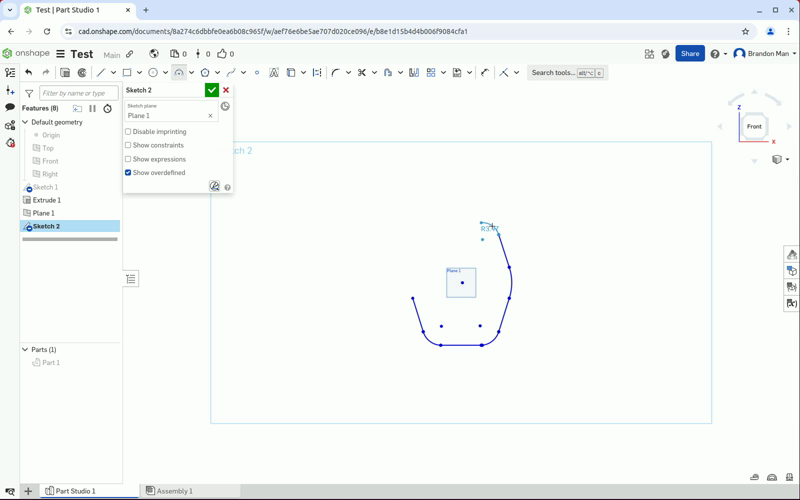
key(esc)
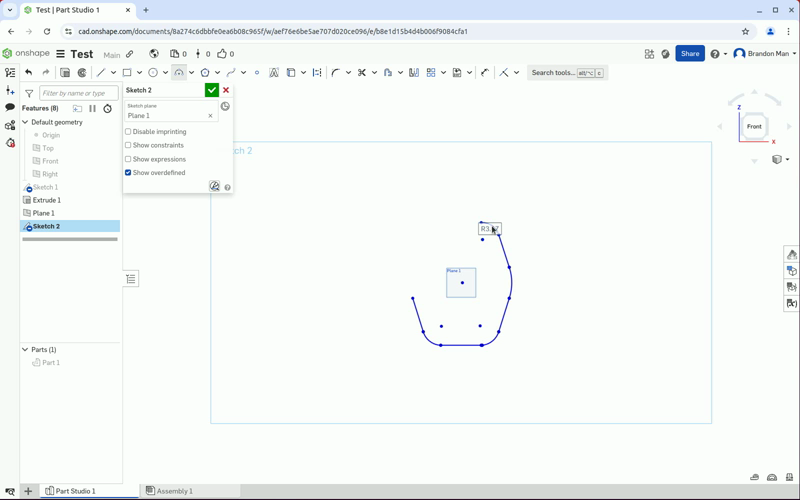
key(l)
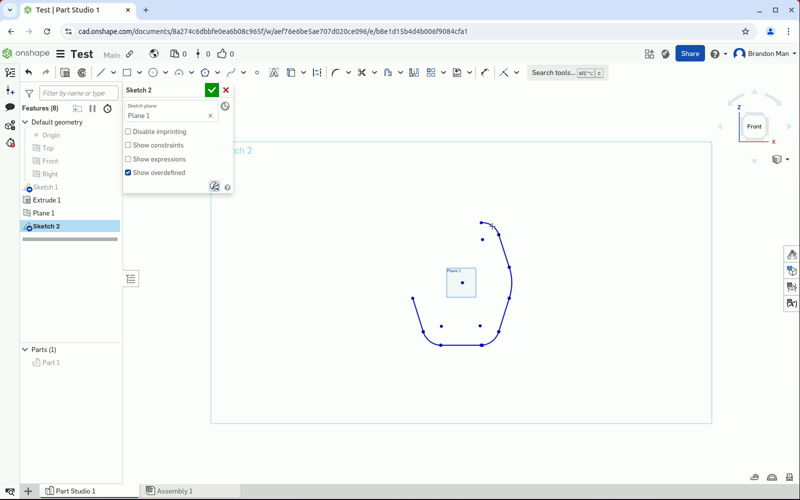
mouse_move(481, 222)
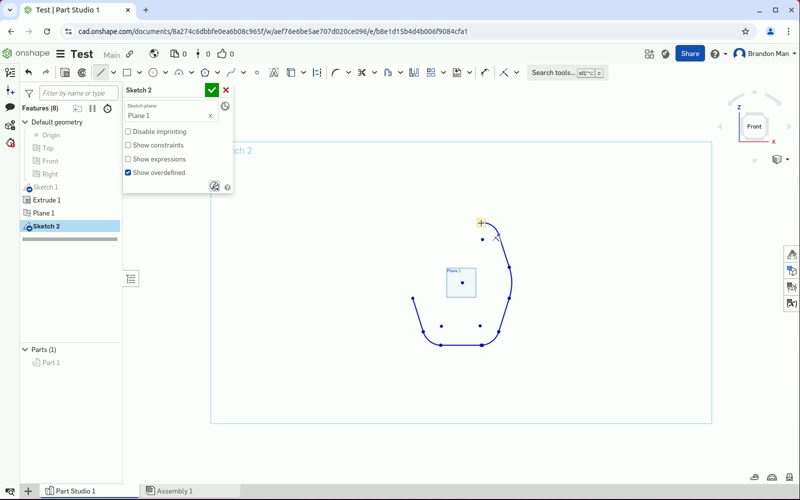
click(481, 222)
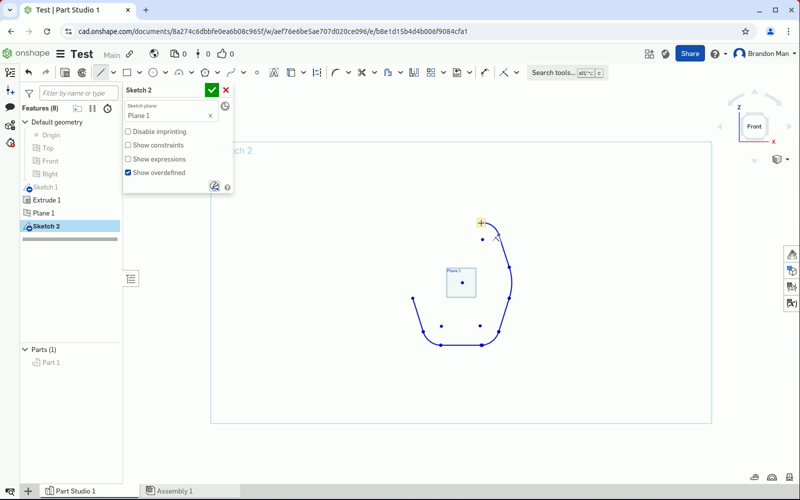
key_down(shift)
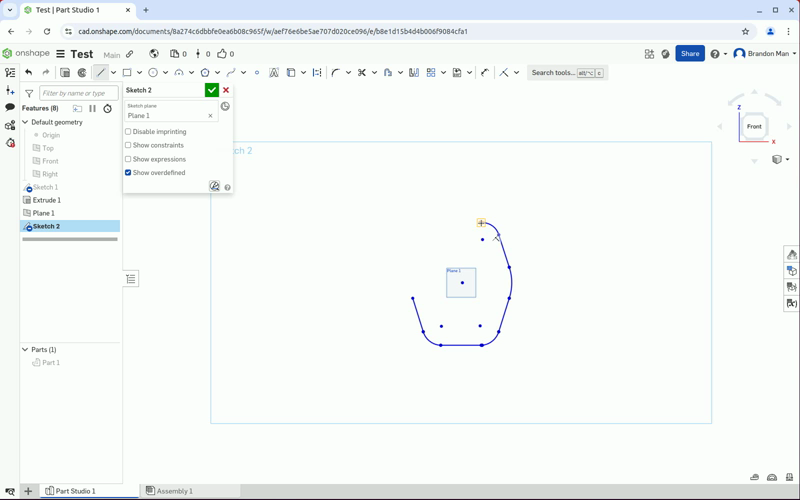
mouse_move(511, 222)
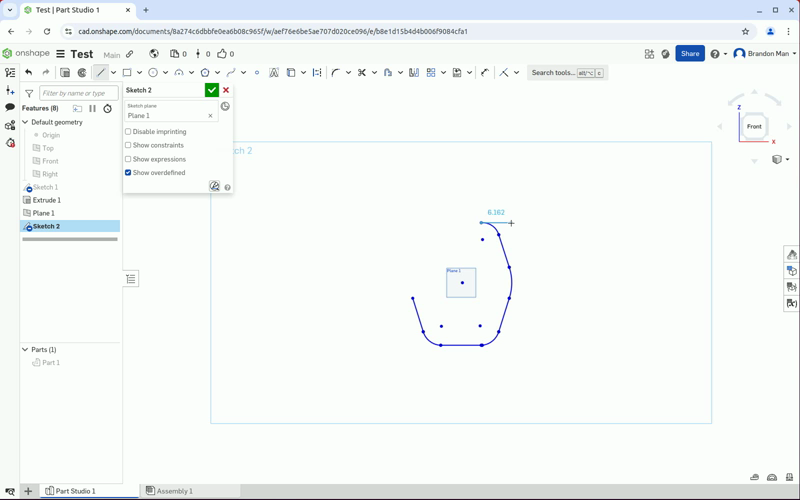
mouse_move(440, 222)
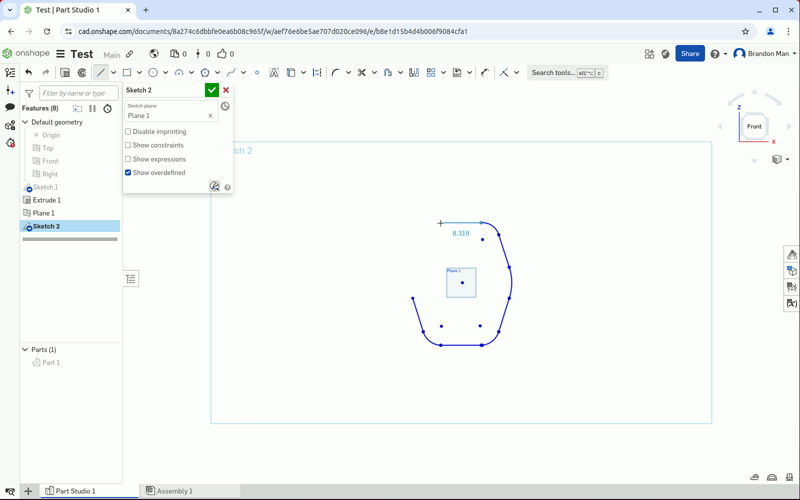
click(440, 222)
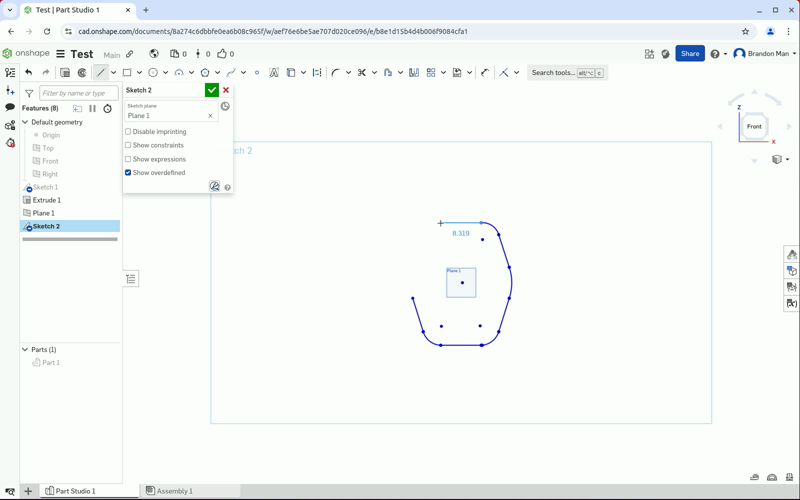
key_up(shift)
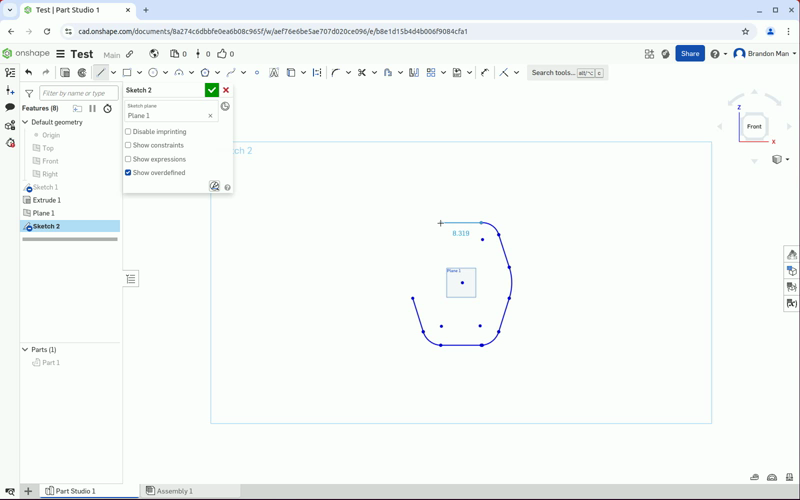
key(esc)
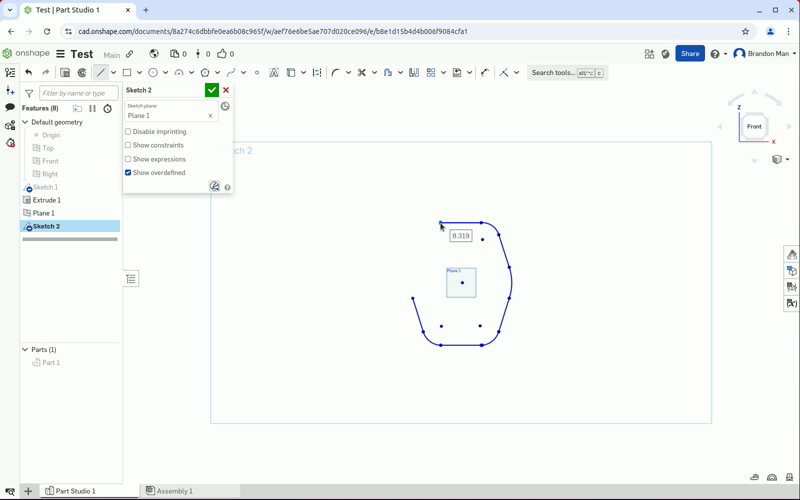
key(a)
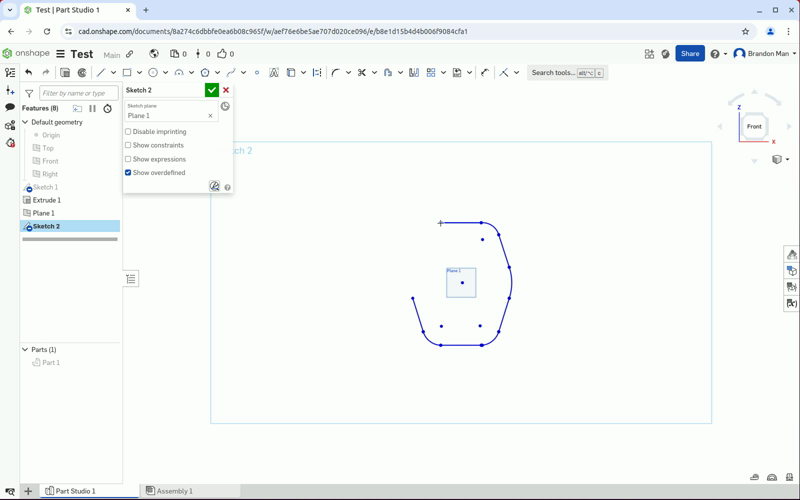
mouse_move(440, 222)
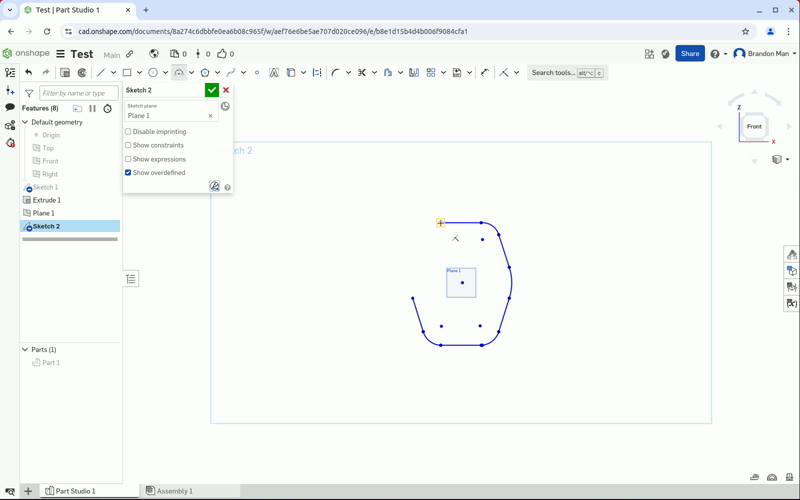
click(440, 222)
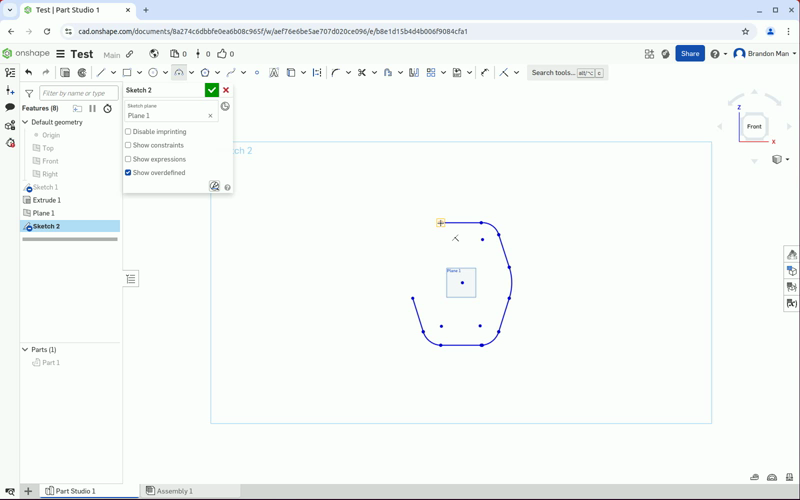
key_down(shift)
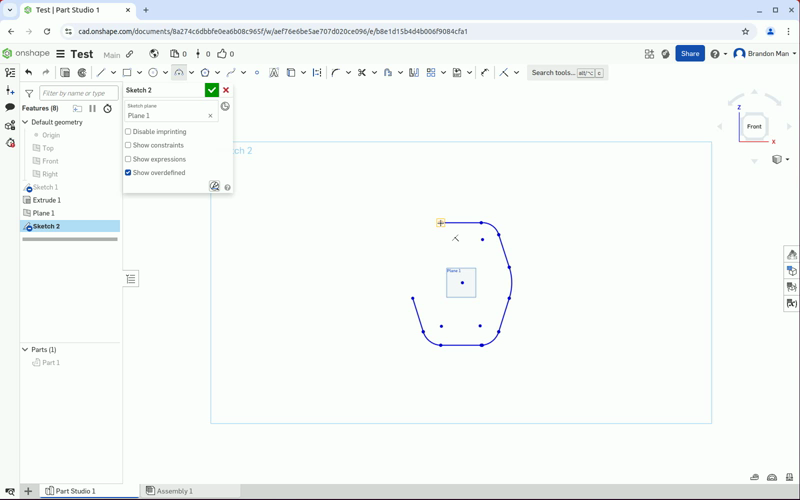
mouse_move(423, 237)
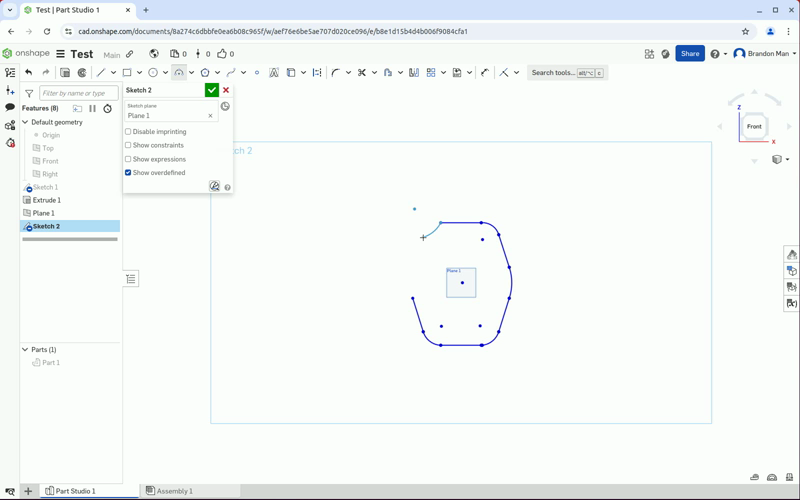
click(423, 237)
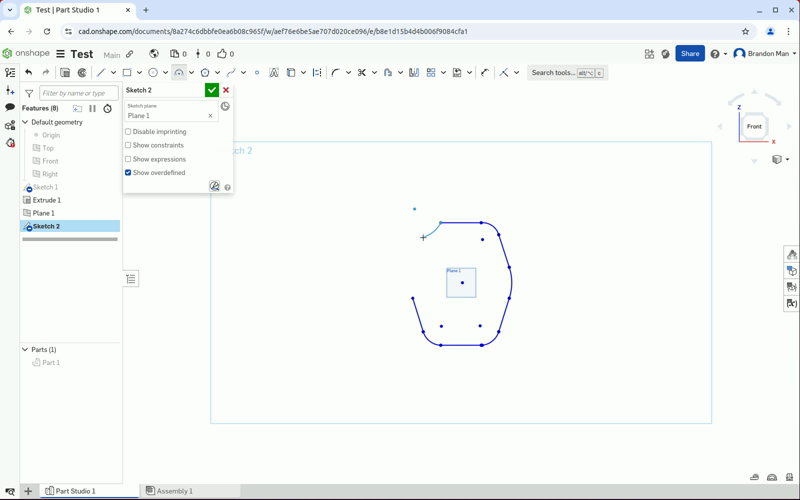
mouse_move(429, 226)
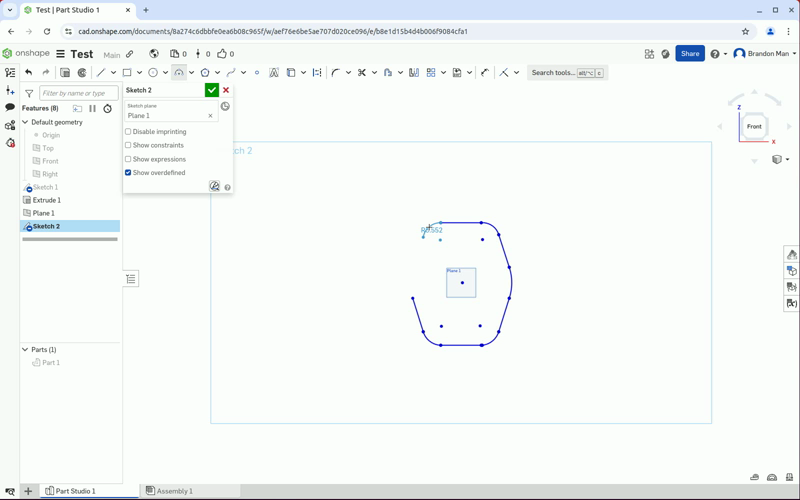
click(429, 226)
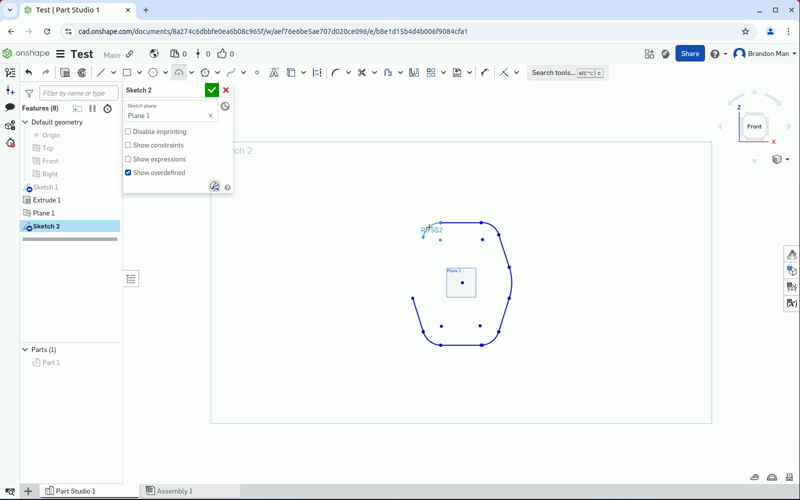
key_up(shift)
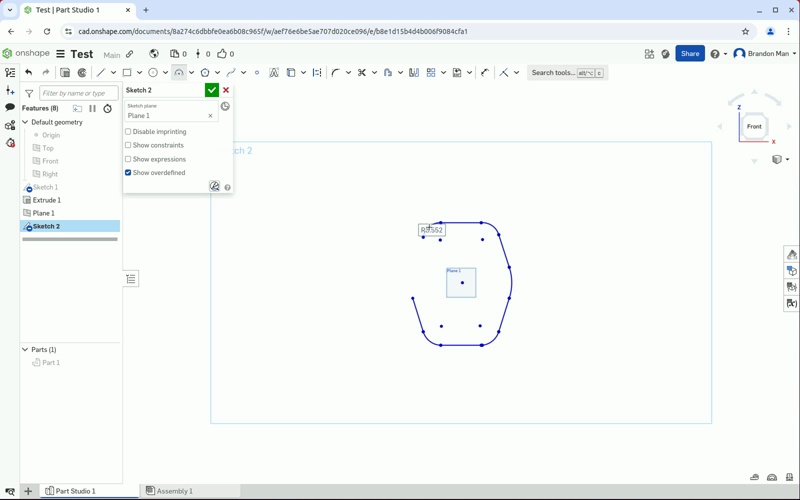
key(esc)
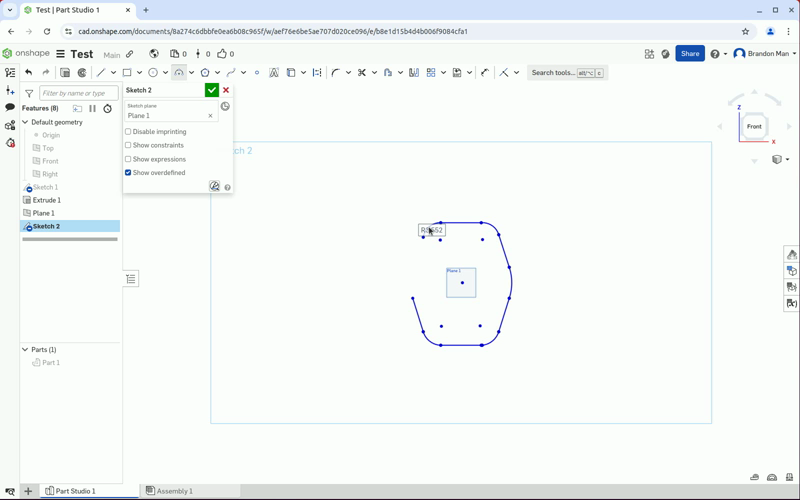
key(l)
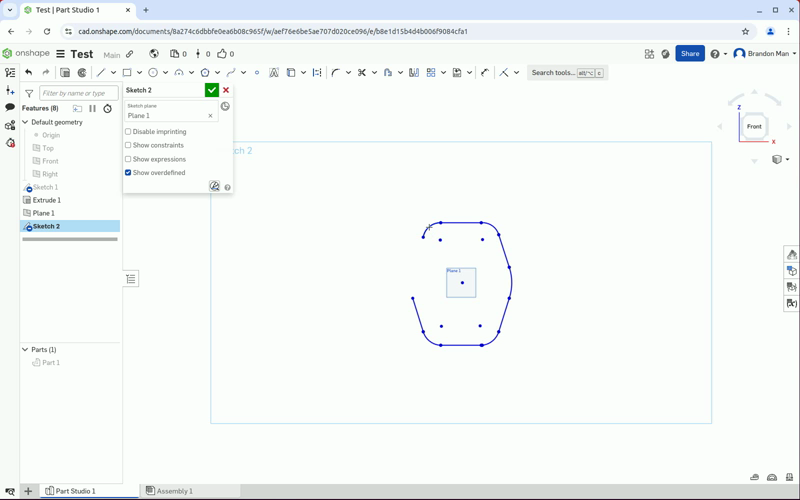
mouse_move(423, 237)
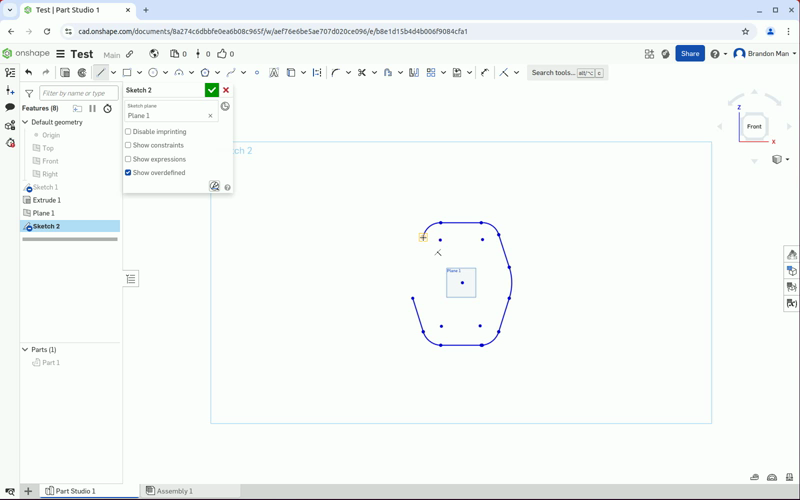
click(423, 237)
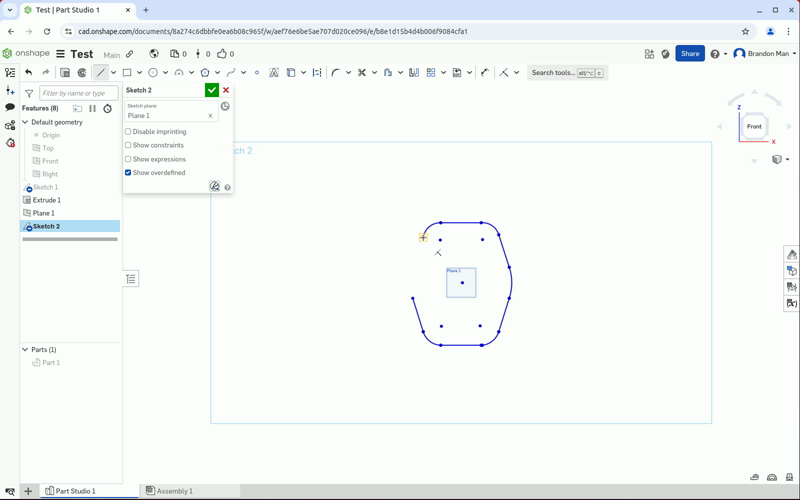
key_down(shift)
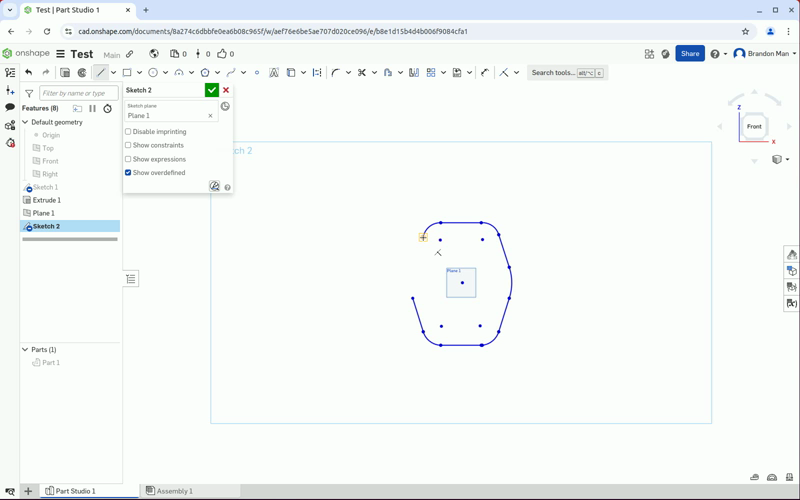
mouse_move(453, 237)
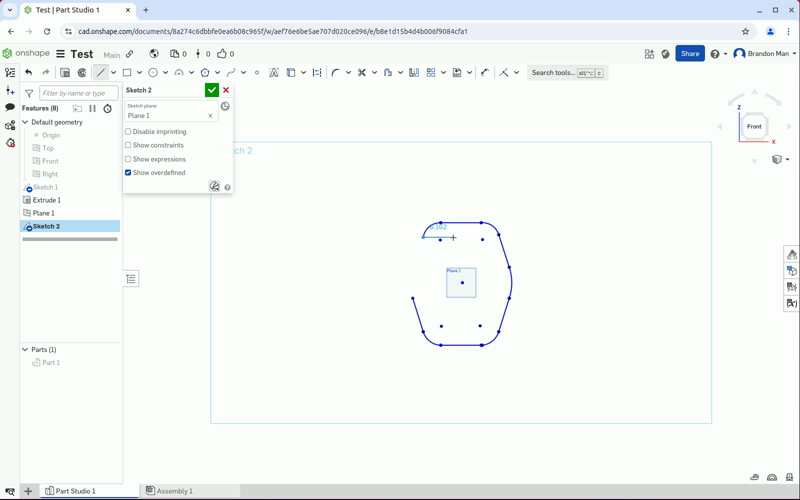
mouse_move(412, 269)
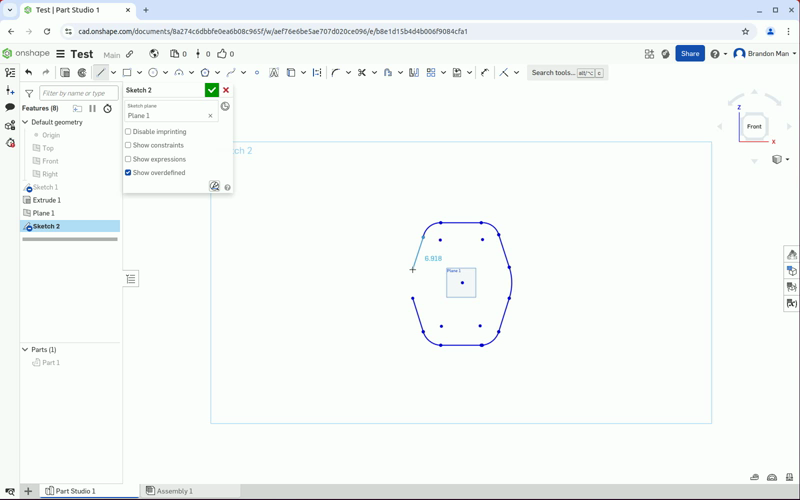
click(412, 269)
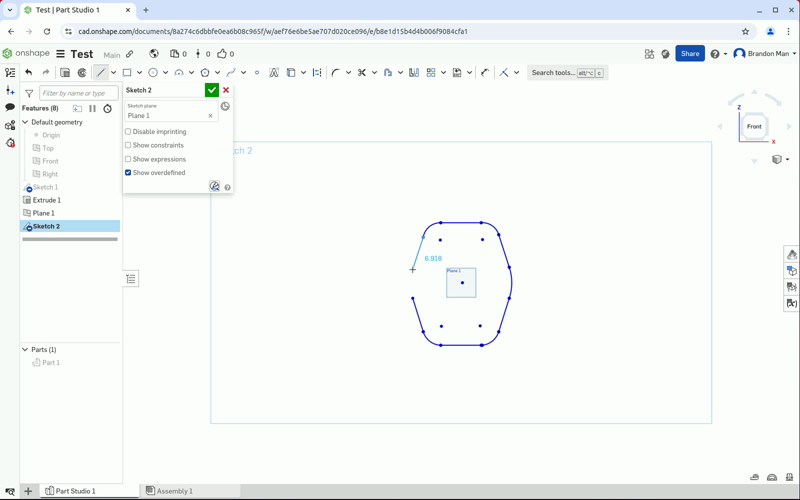
key_up(shift)
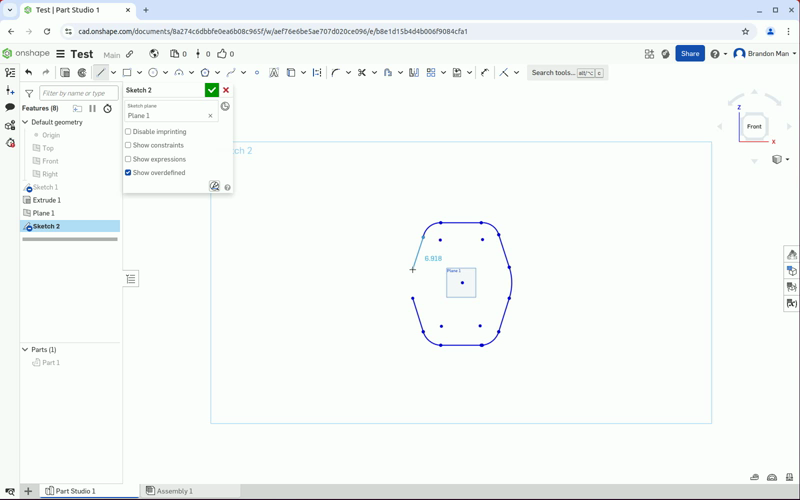
key(esc)
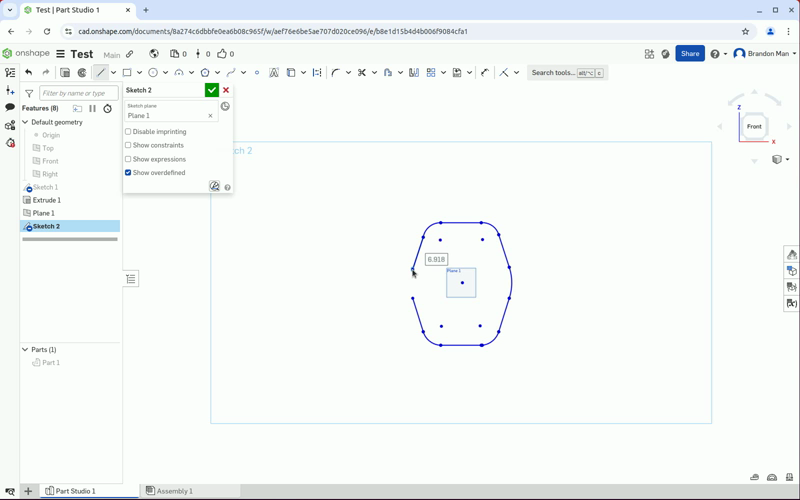
key(a)
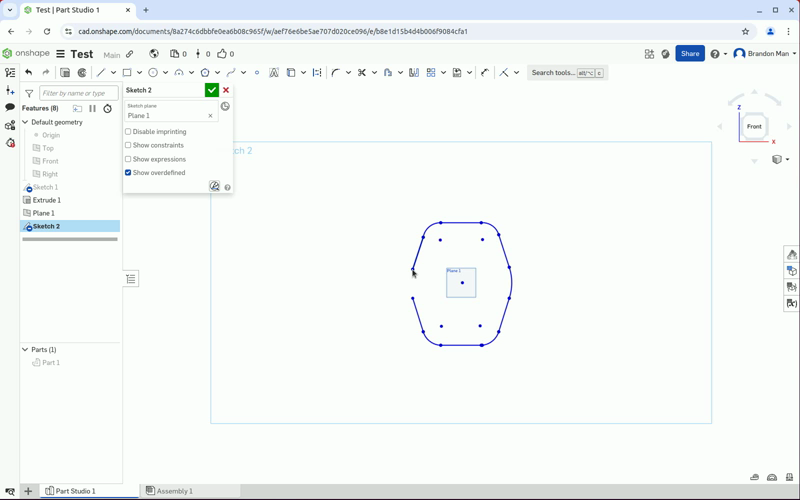
mouse_move(412, 269)
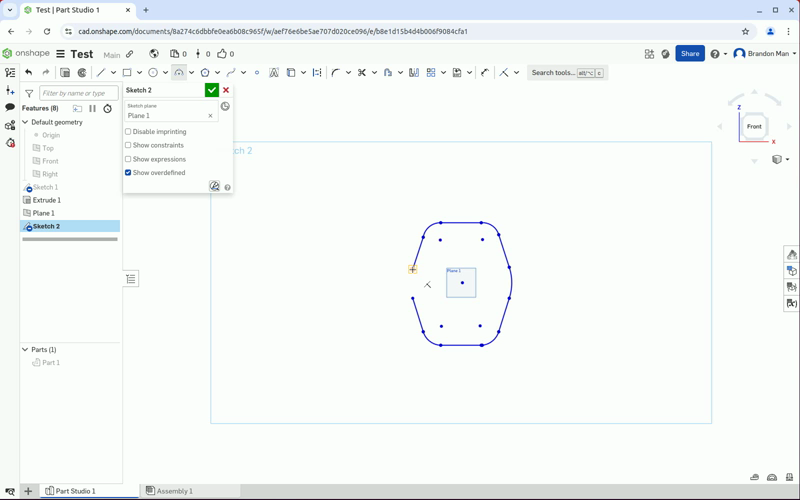
click(412, 269)
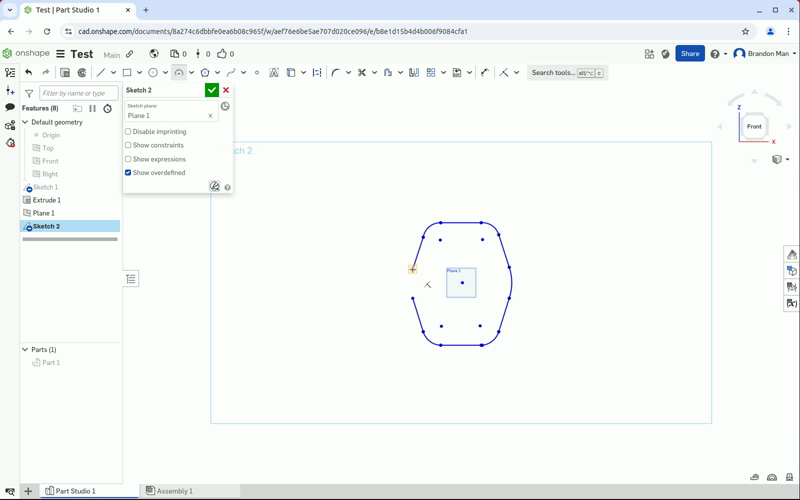
mouse_move(412, 298)
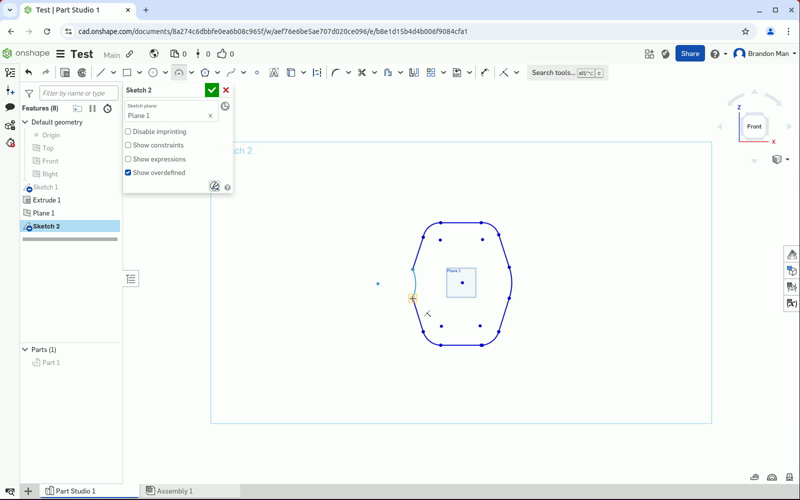
click(412, 298)
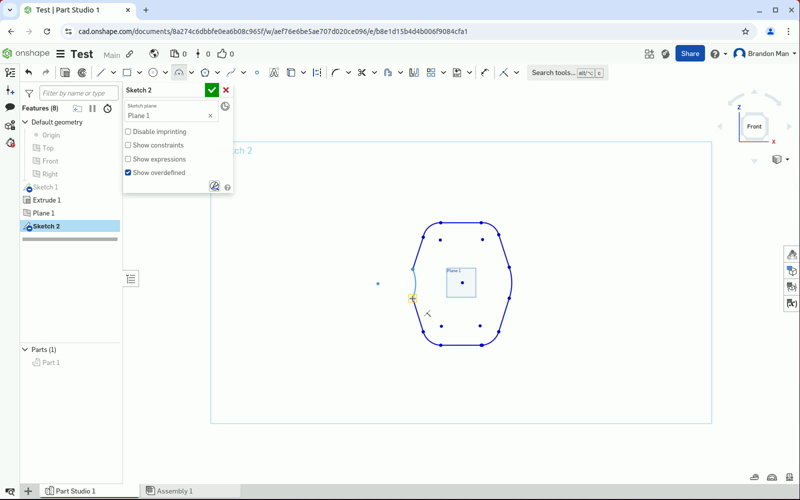
key_down(shift)
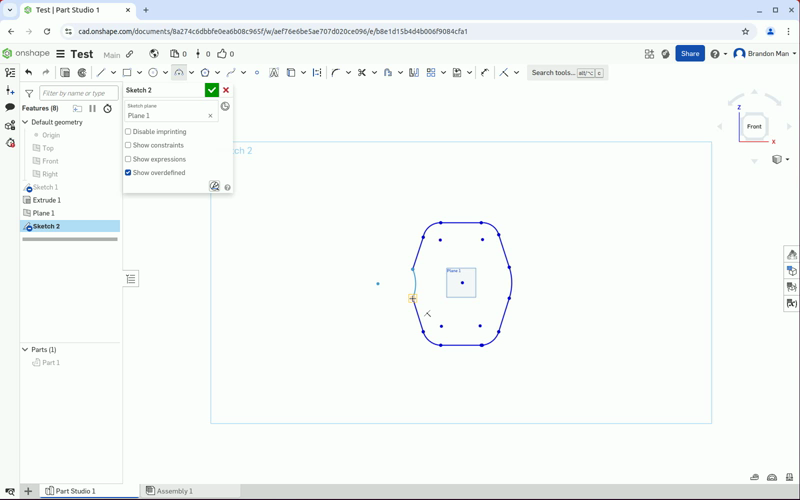
mouse_move(410, 283)
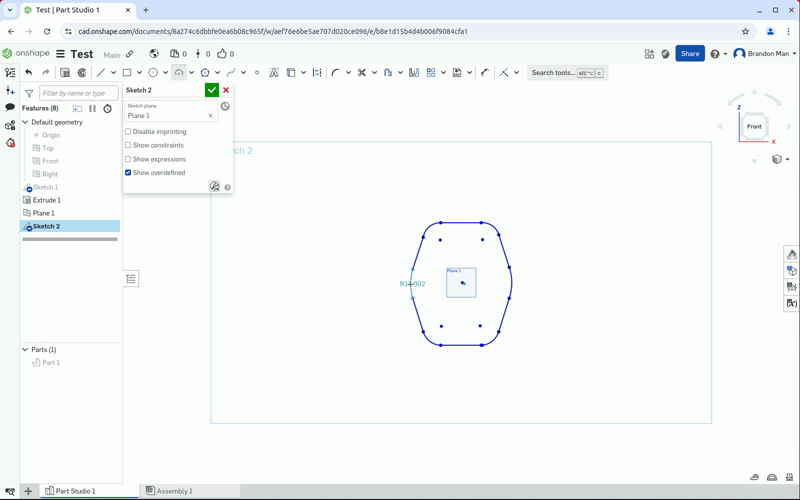
click(410, 283)
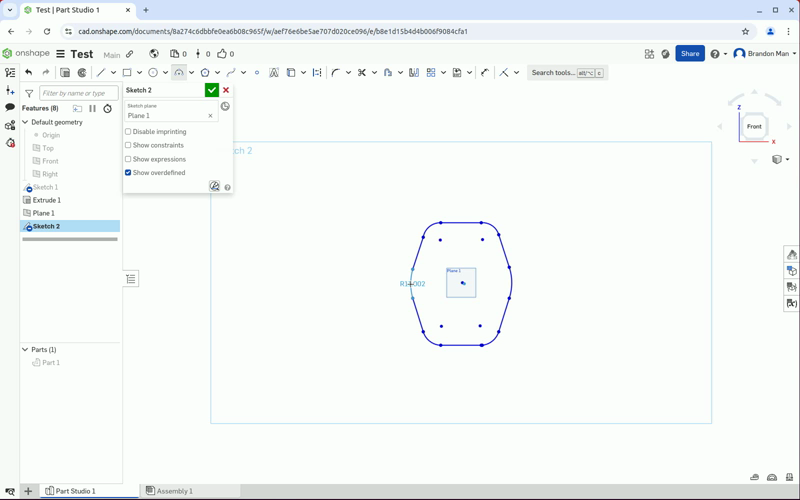
key_up(shift)
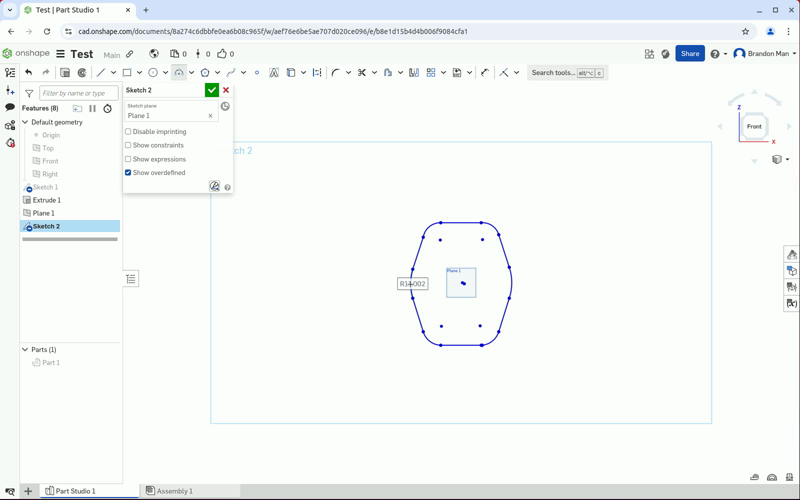
key(esc)
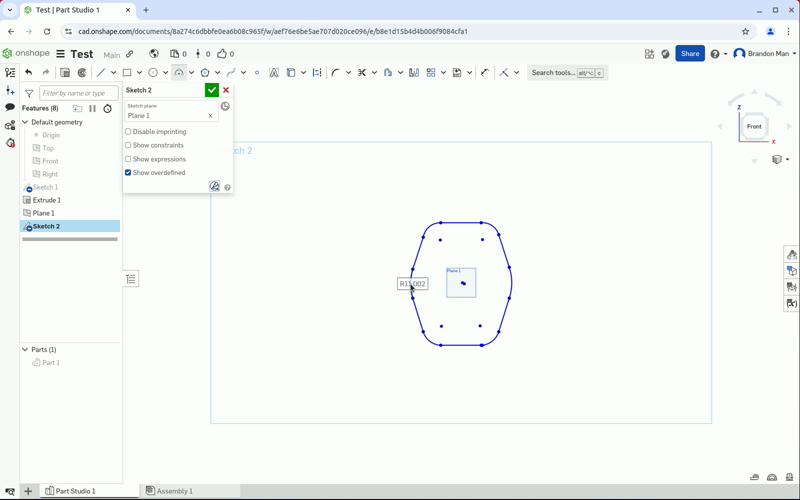
key(c)
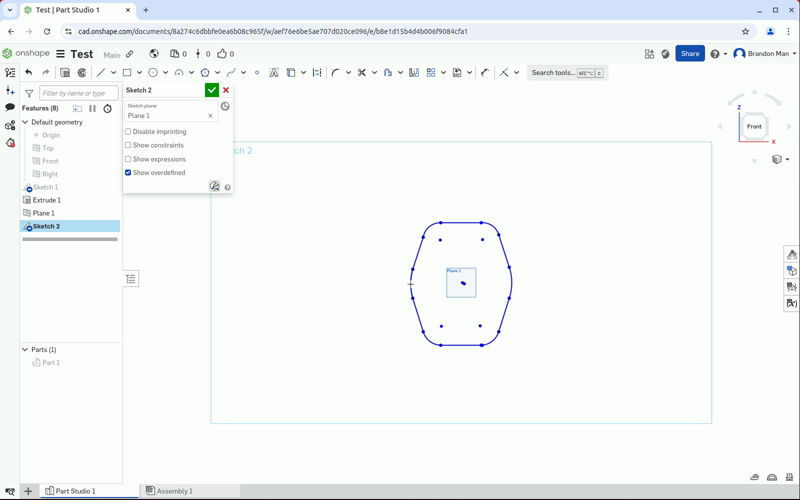
key_down(shift)
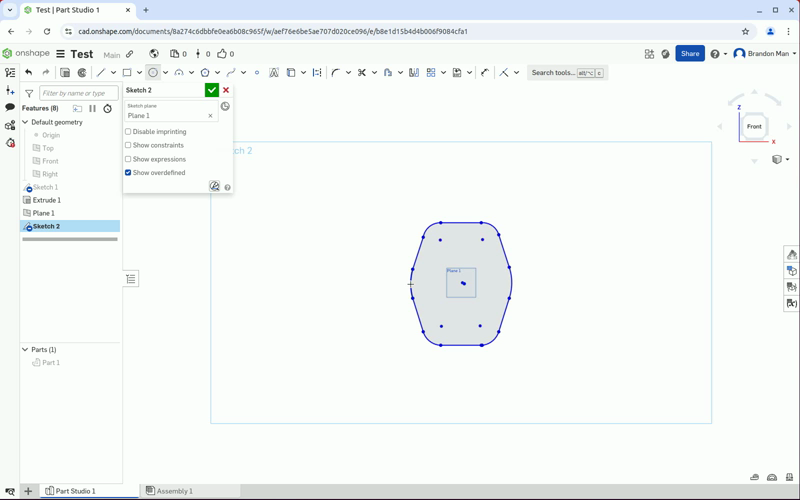
mouse_move(440, 326)
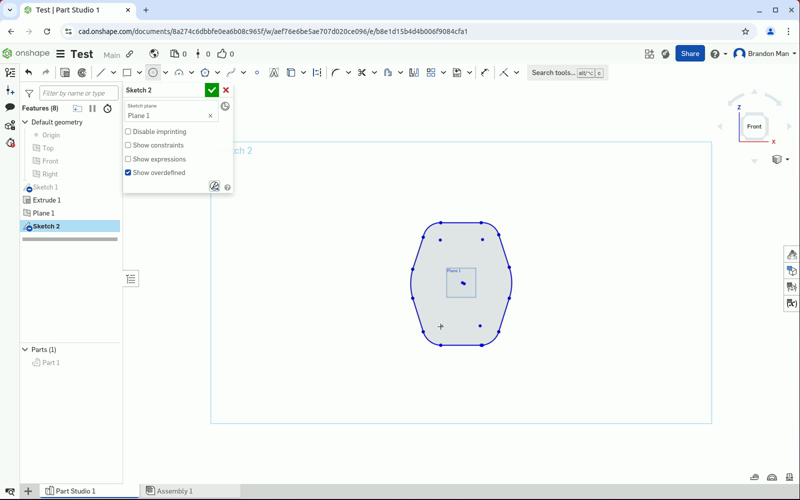
click(440, 326)
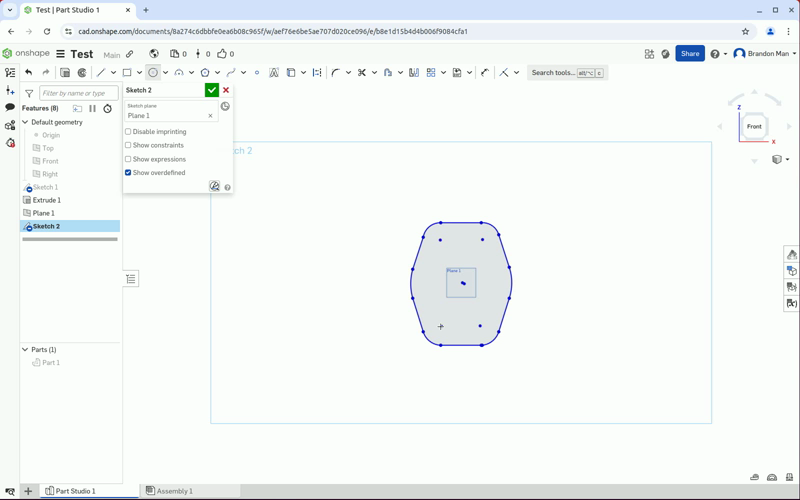
key_up(shift)
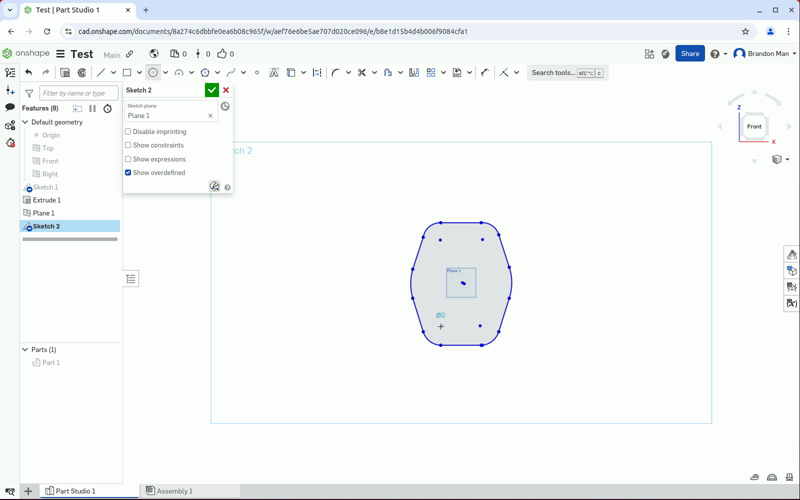
mouse_move(449, 326)
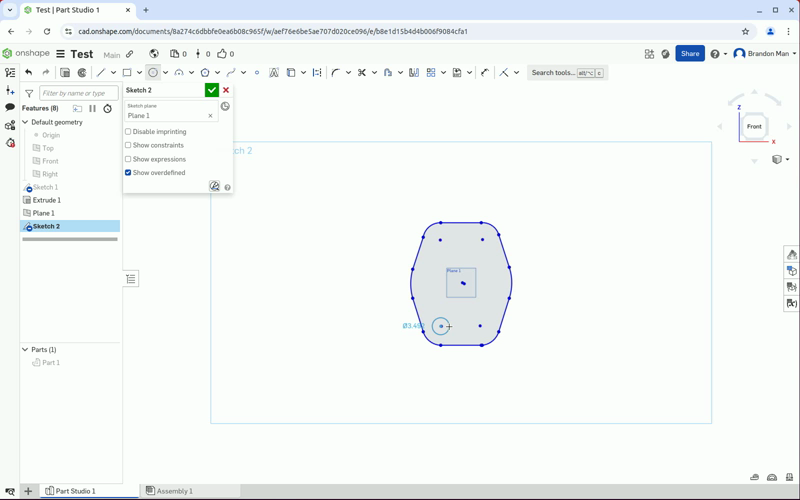
click(449, 326)
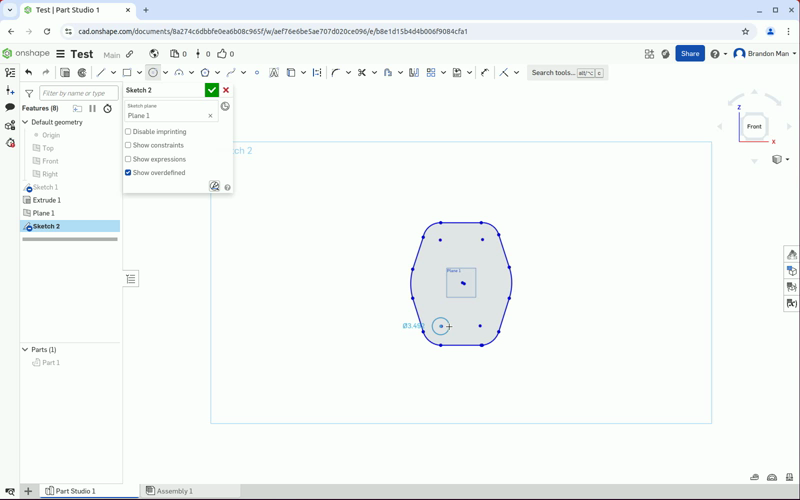
key(esc)
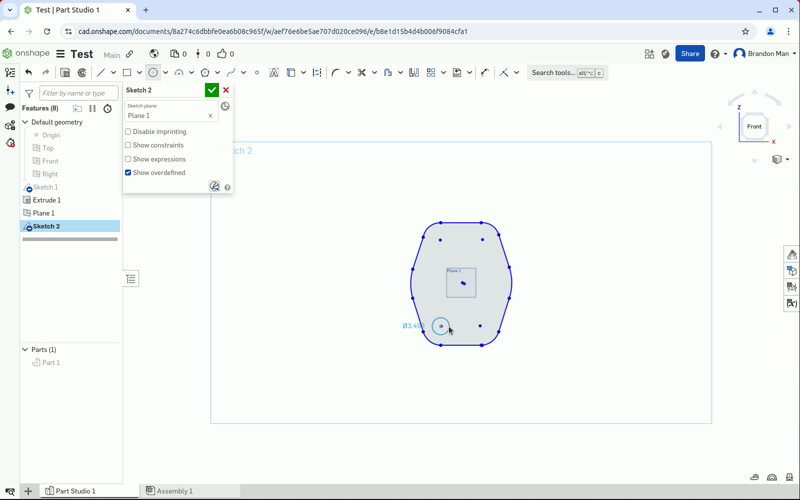
key(c)
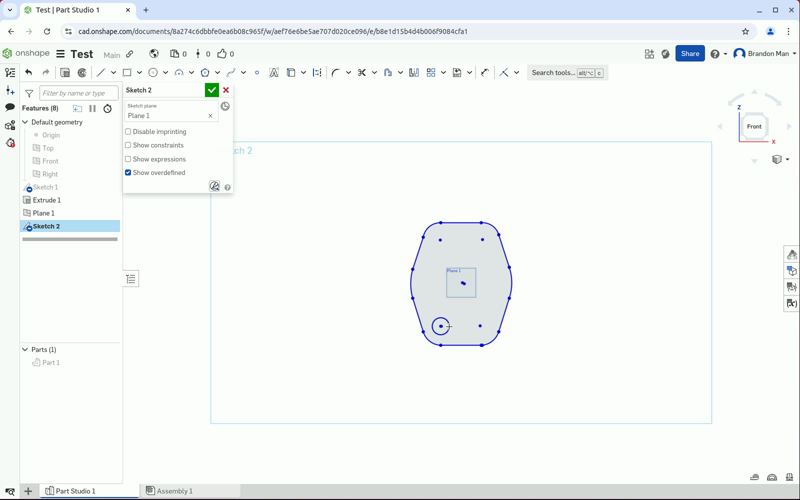
key_down(shift)
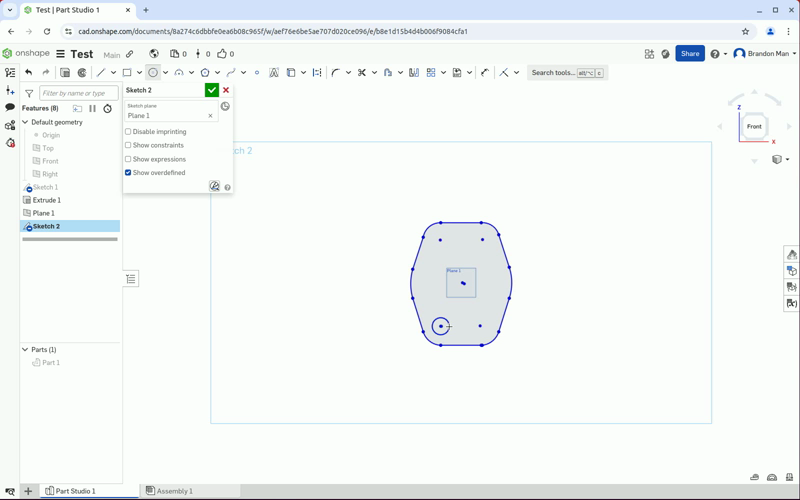
mouse_move(440, 240)
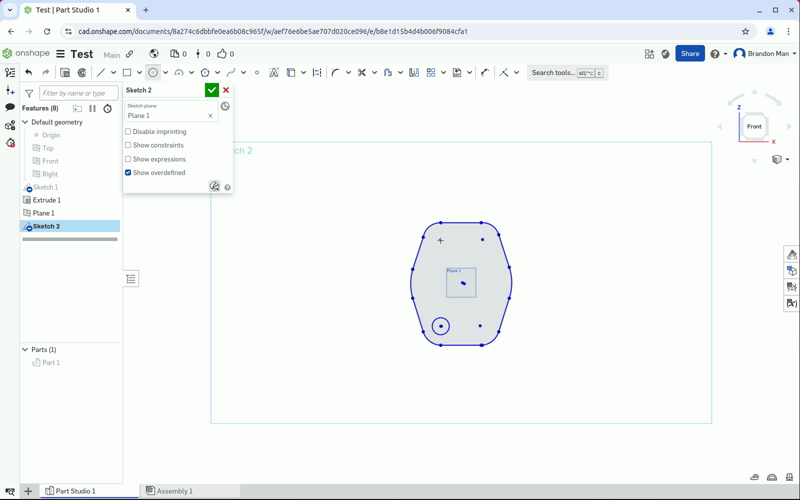
scroll(6)
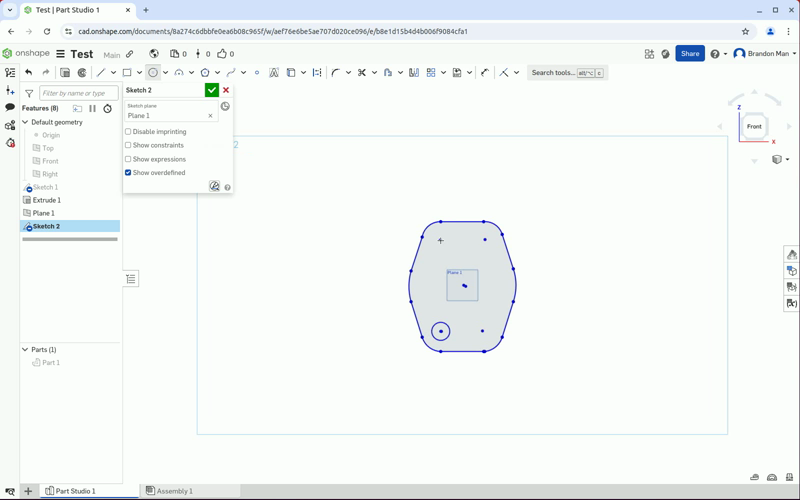
scroll(6)
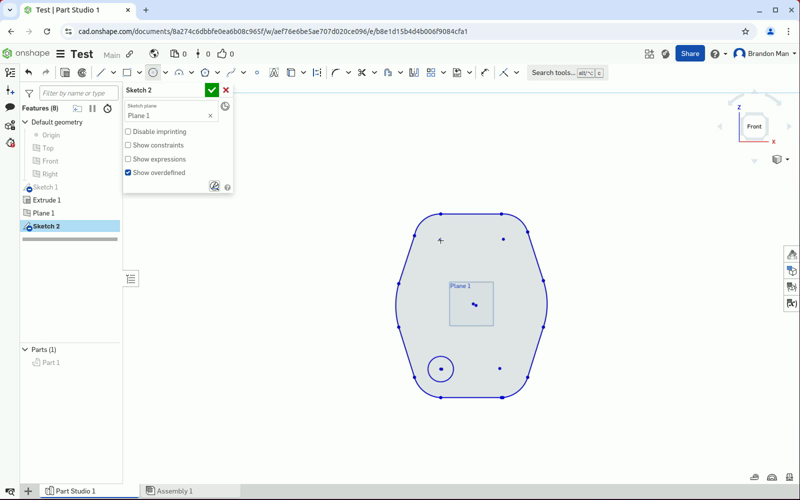
scroll(6)
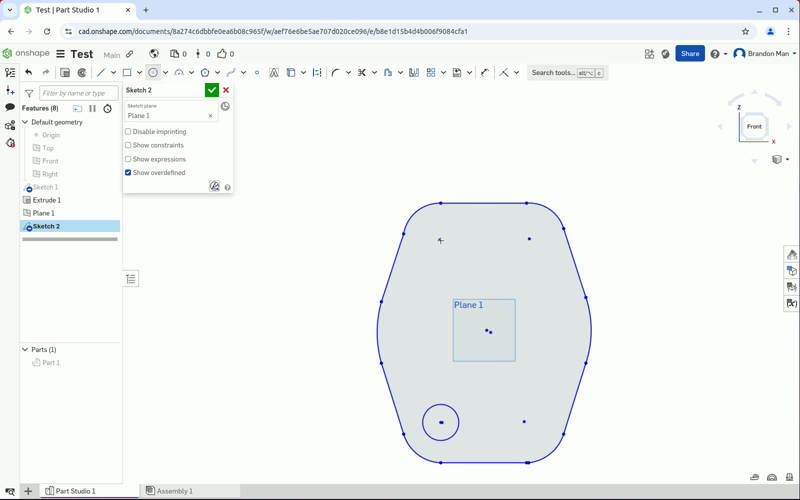
scroll(6)
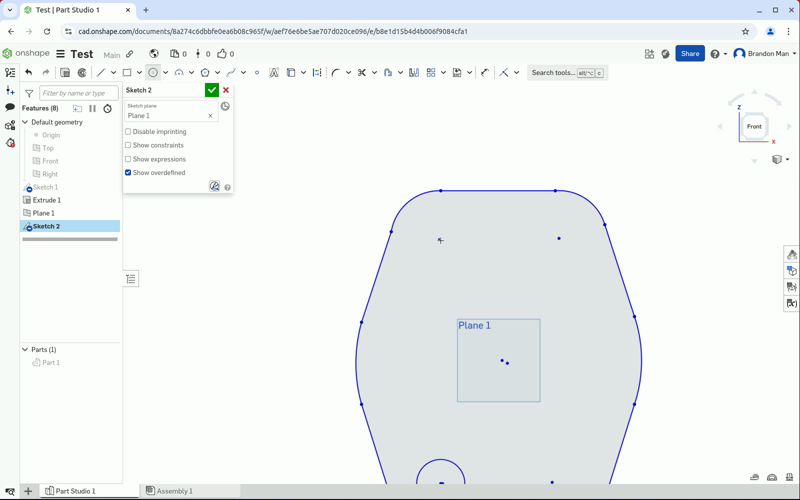
scroll(6)
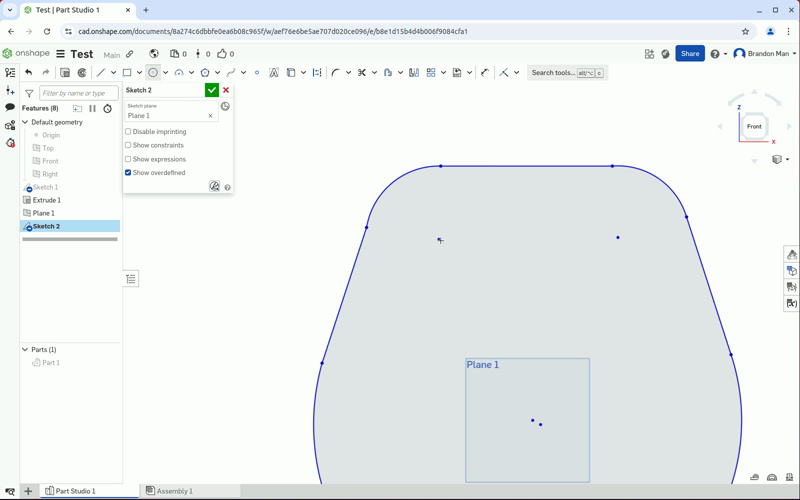
scroll(6)
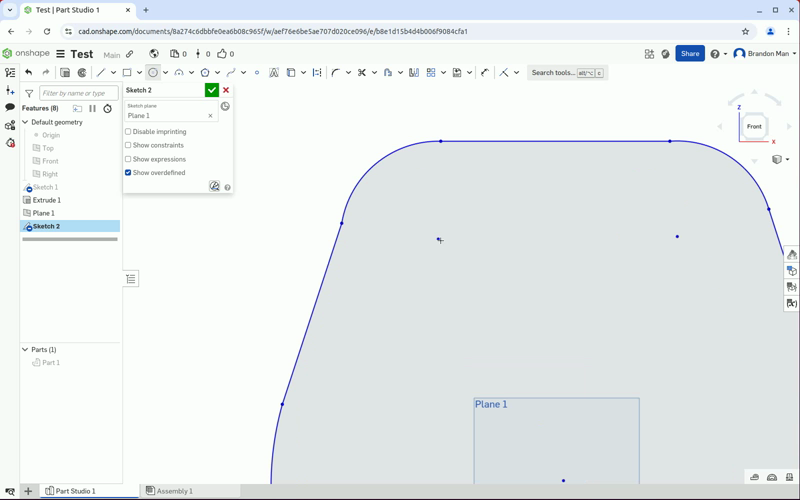
scroll(6)
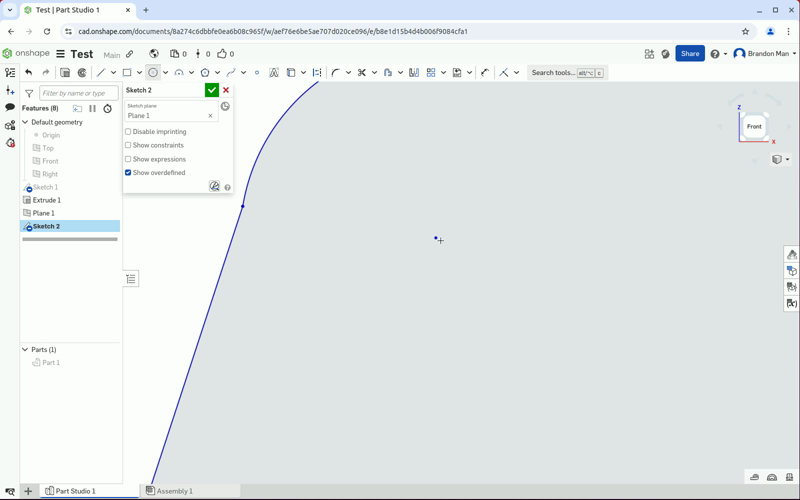
click(440, 240)
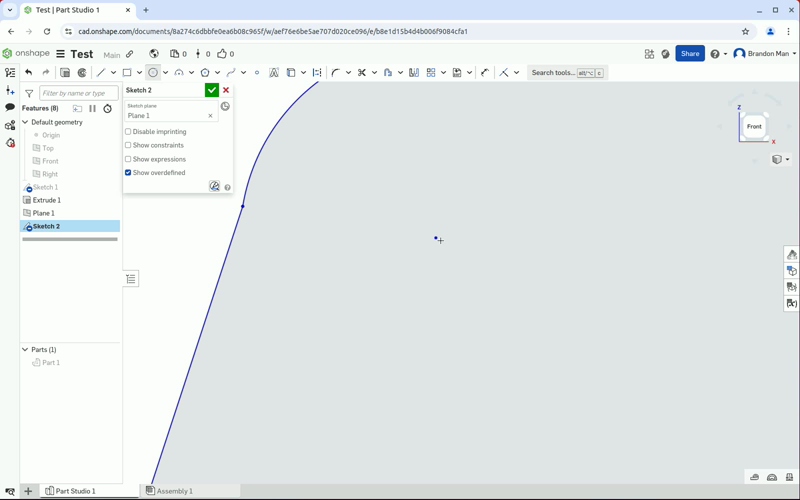
scroll(-6)
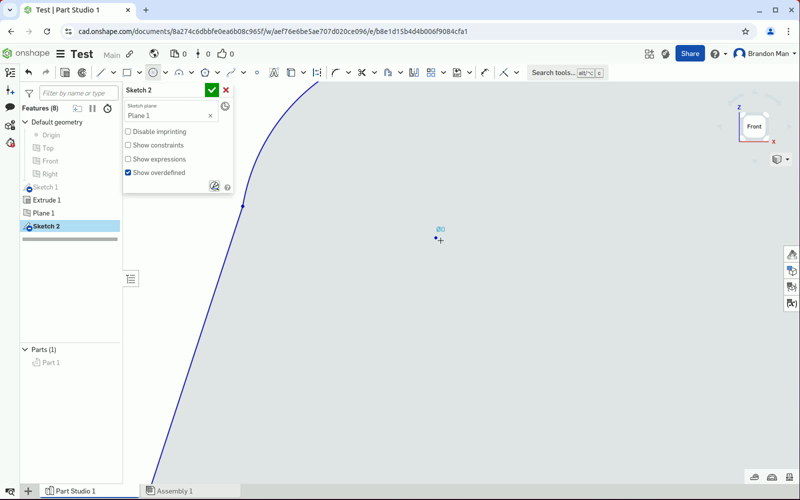
scroll(-6)
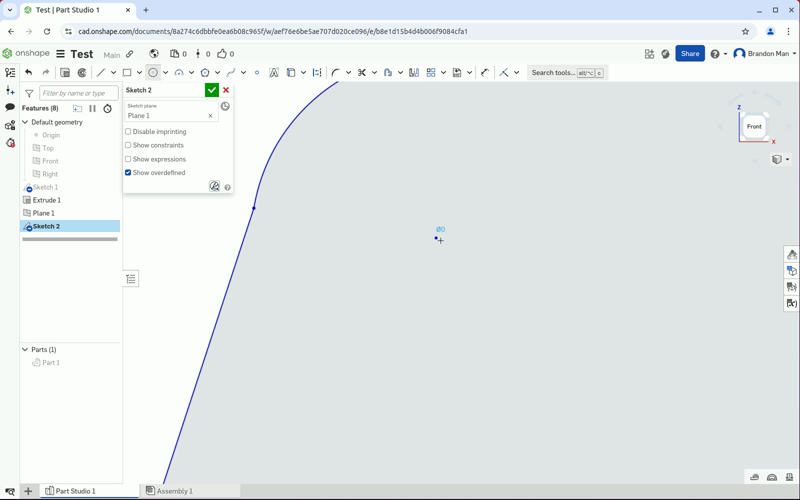
scroll(-6)
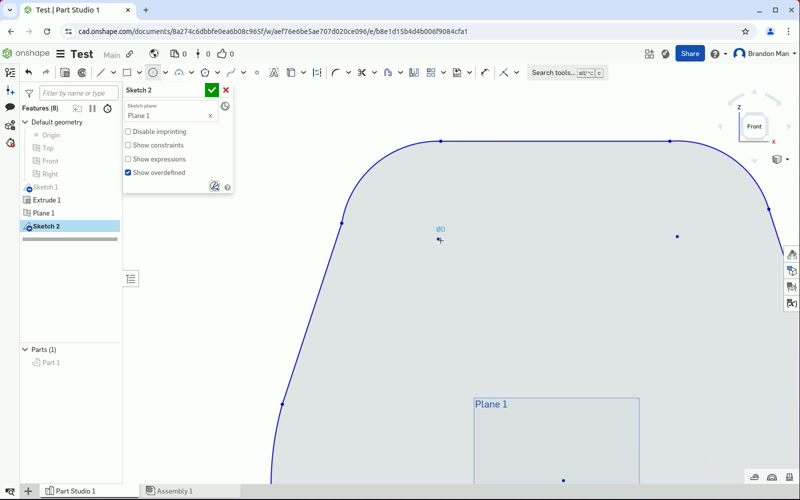
scroll(-6)
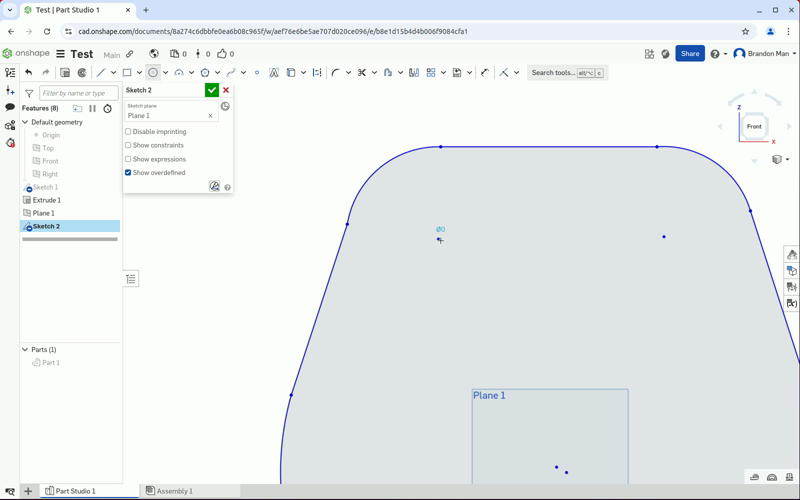
scroll(-6)
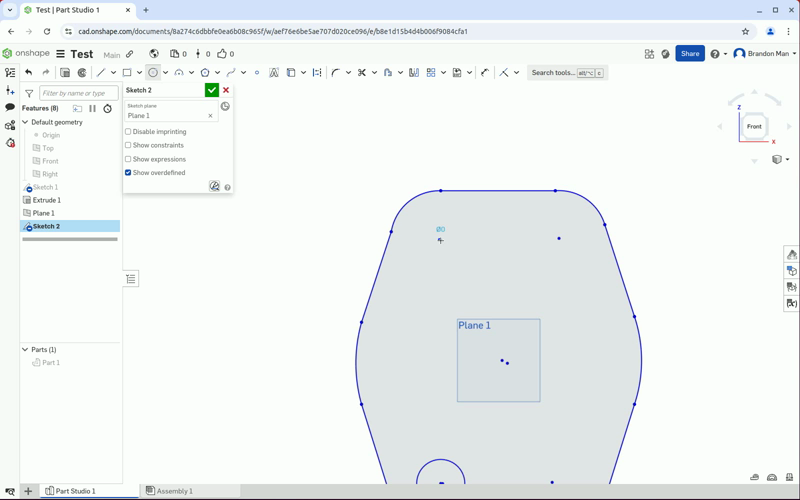
scroll(-6)
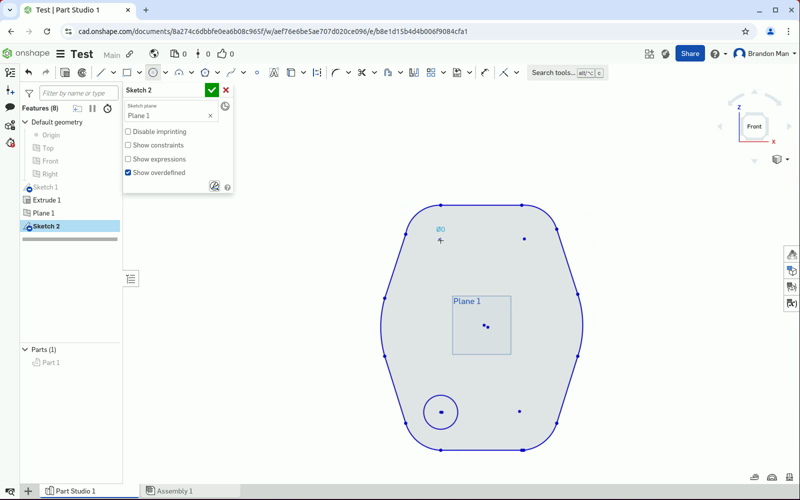
scroll(-6)
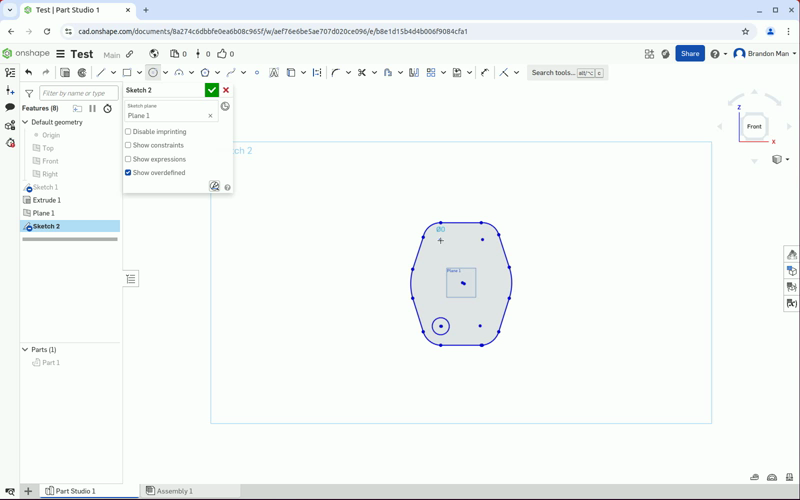
key_up(shift)
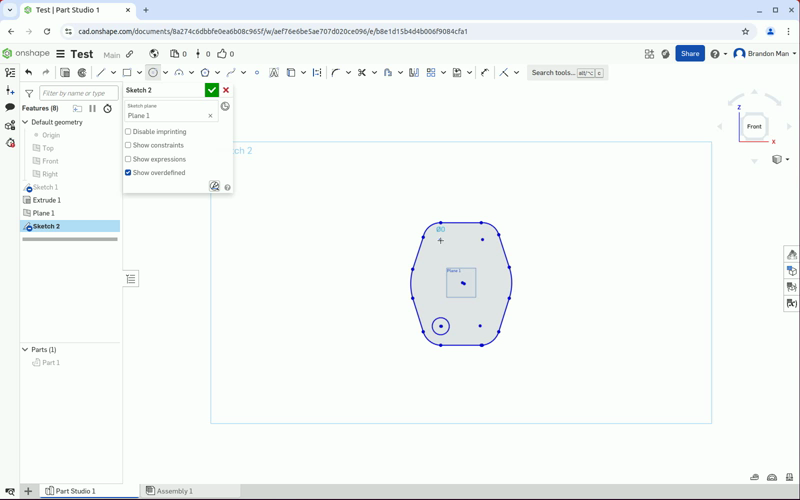
mouse_move(449, 240)
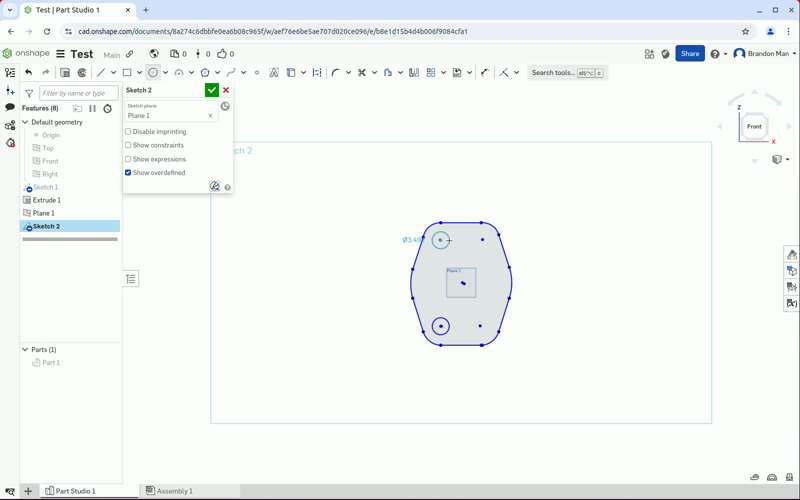
click(449, 240)
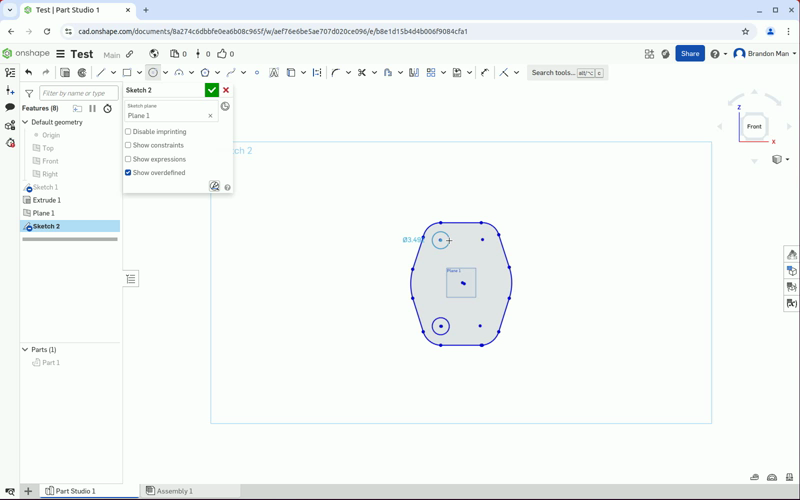
key(esc)
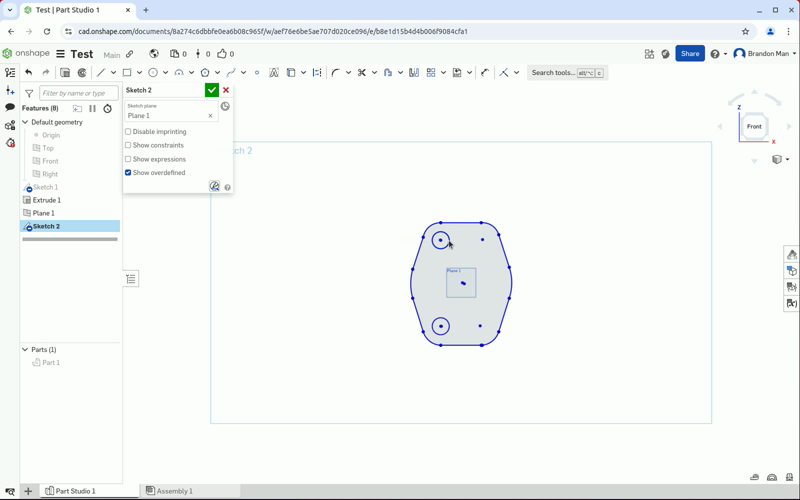
key(c)
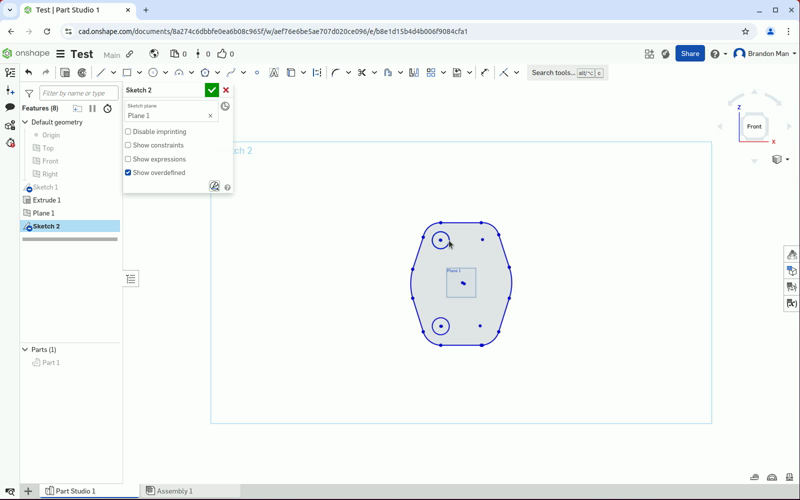
key_down(shift)
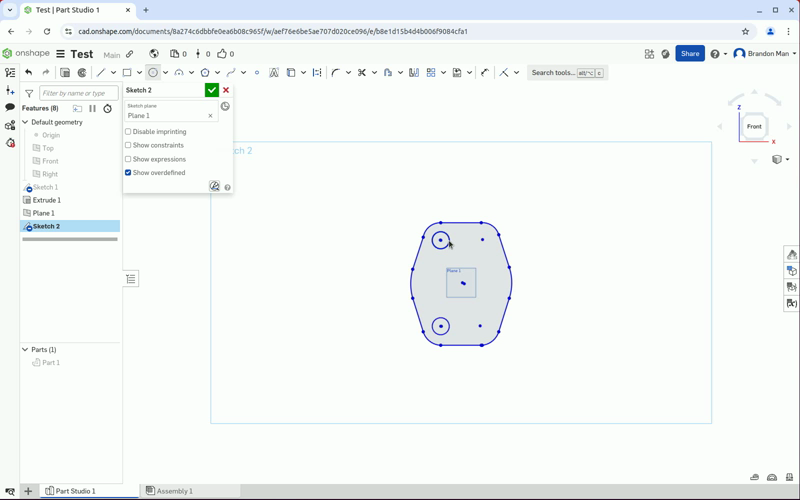
mouse_move(461, 283)
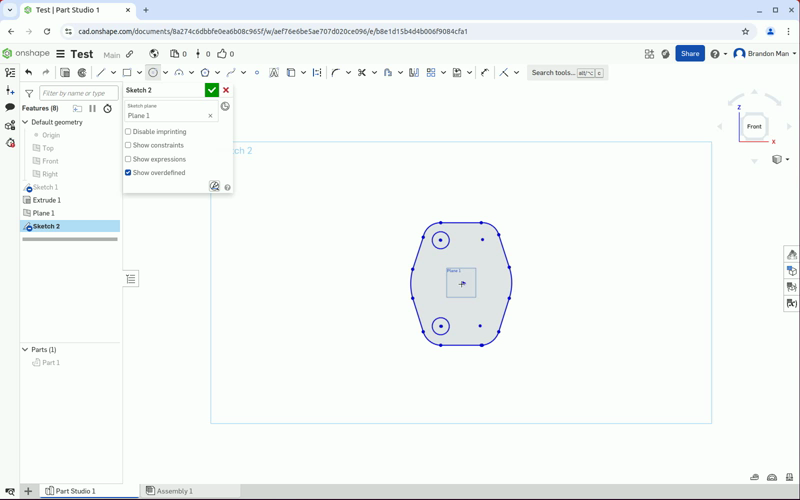
scroll(6)
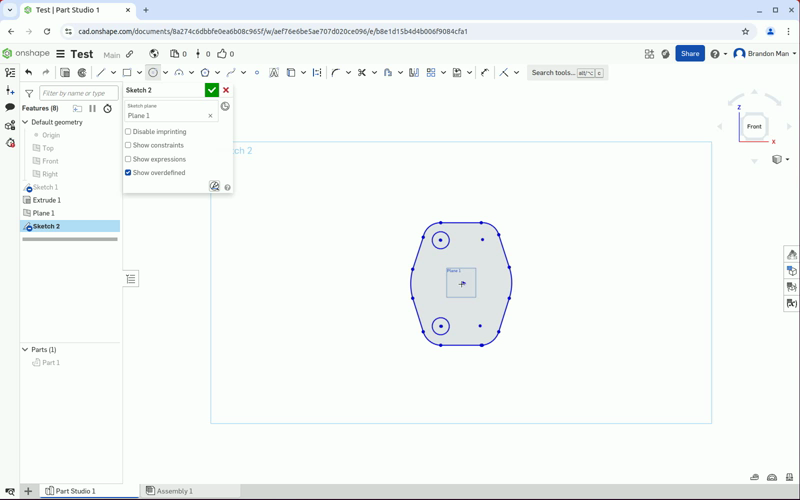
scroll(6)
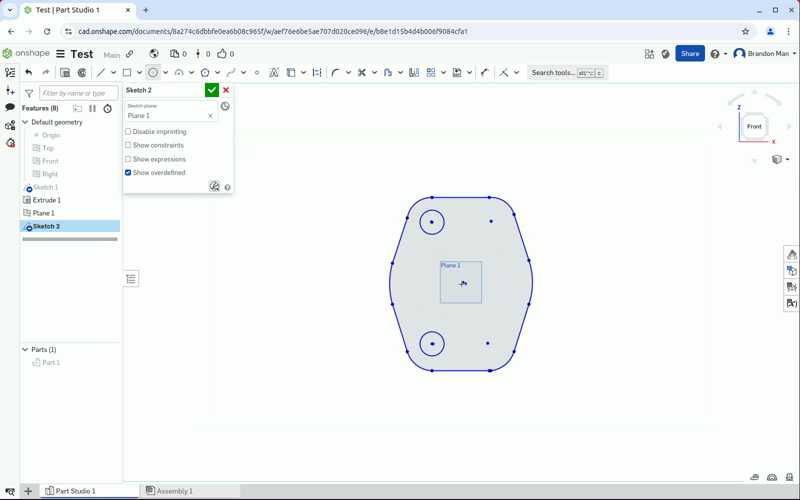
scroll(6)
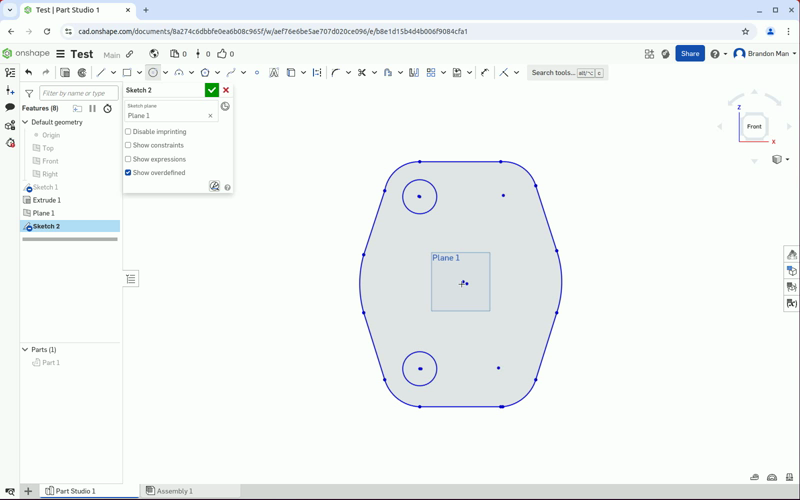
scroll(6)
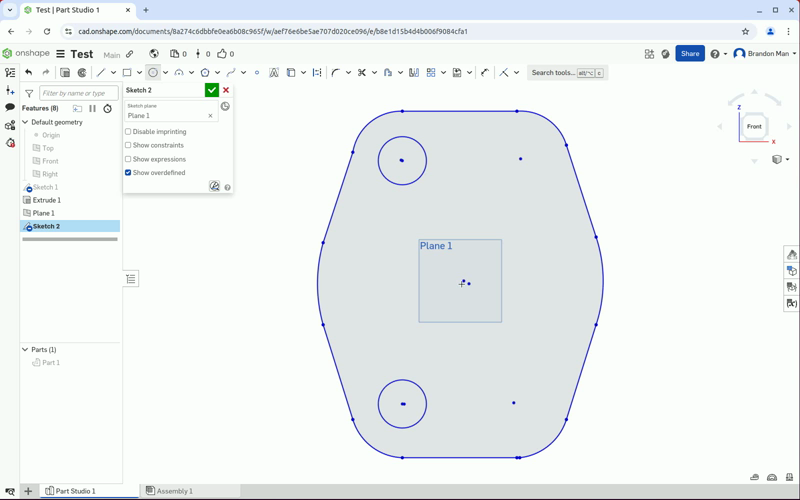
scroll(6)
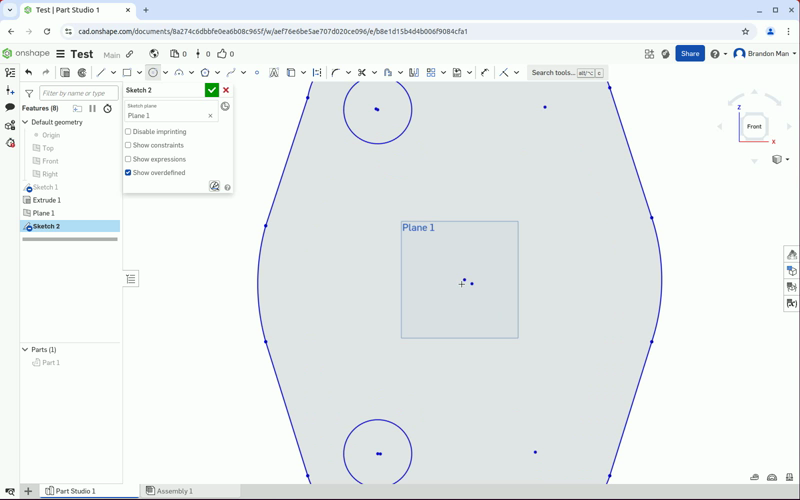
scroll(6)
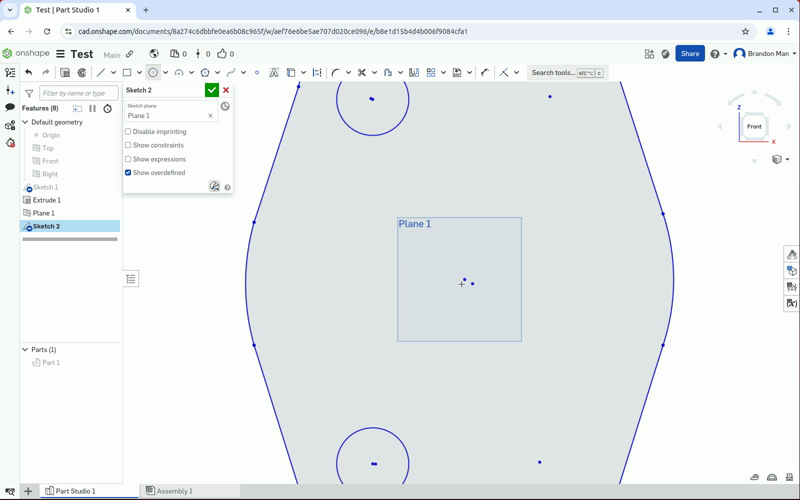
scroll(6)
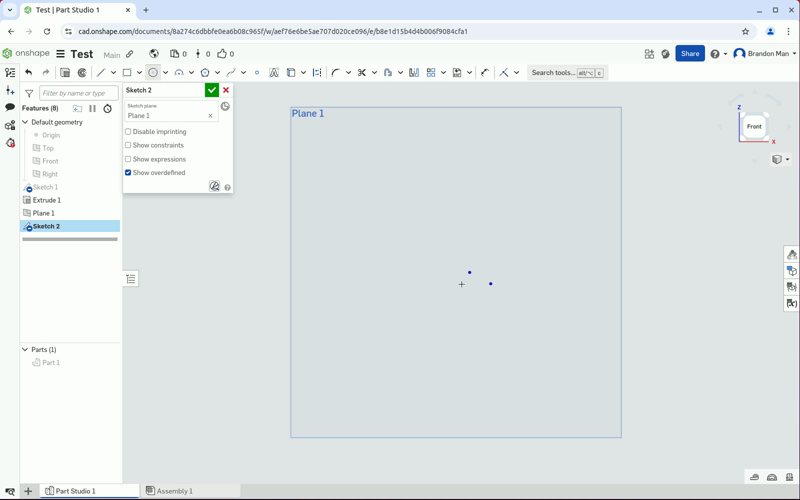
click(461, 283)
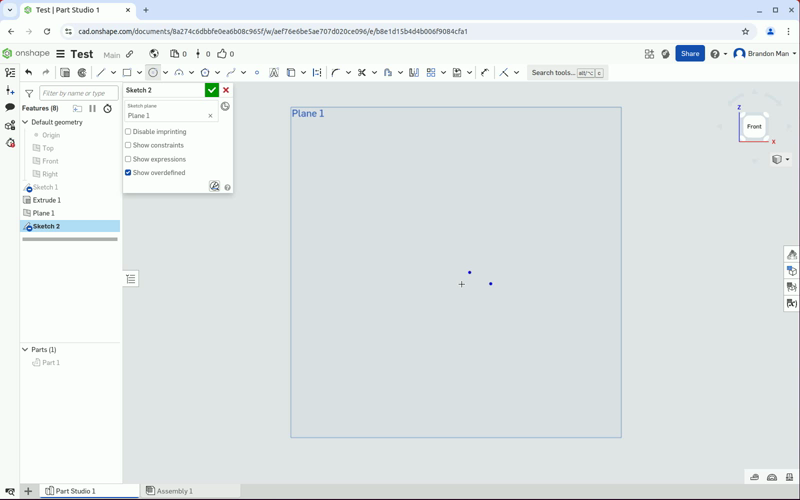
scroll(-6)
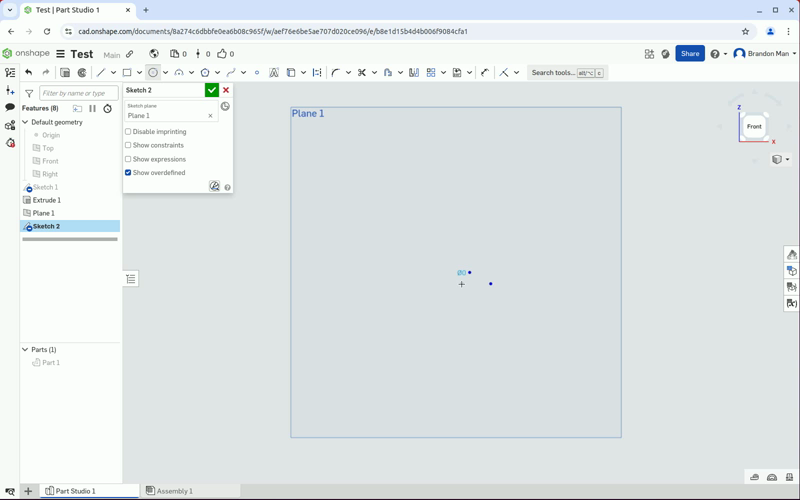
scroll(-6)
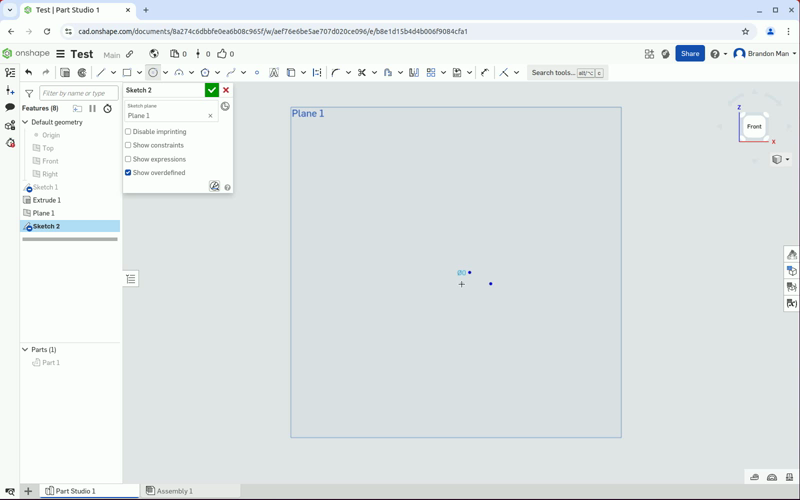
scroll(-6)
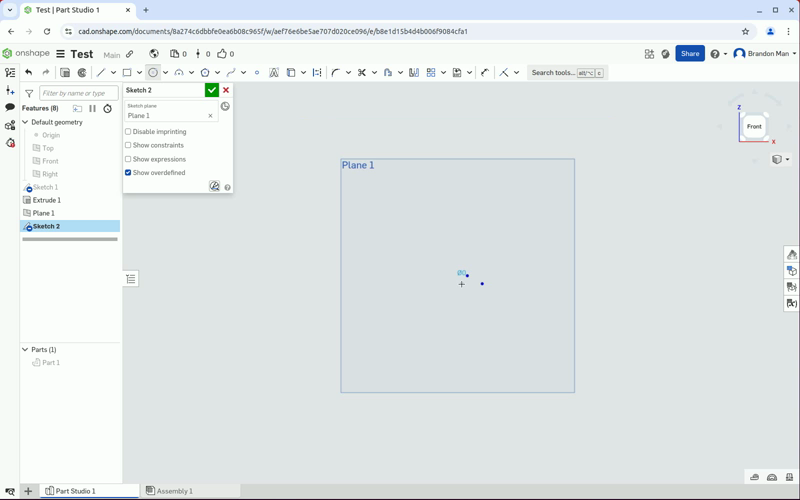
scroll(-6)
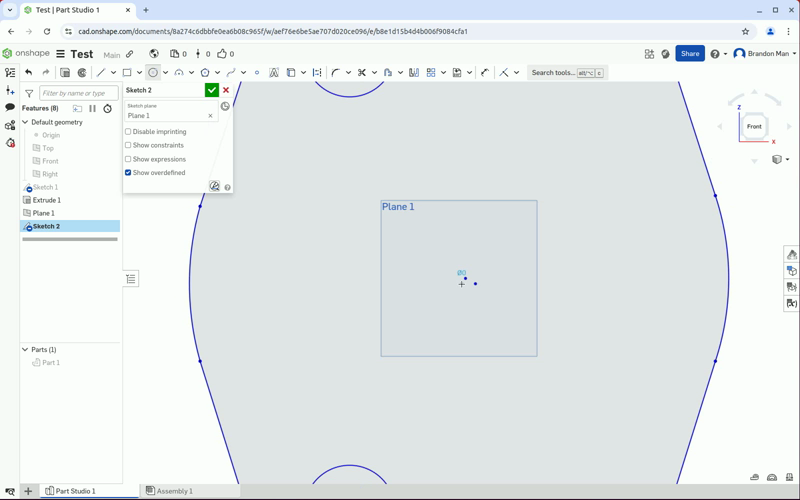
scroll(-6)
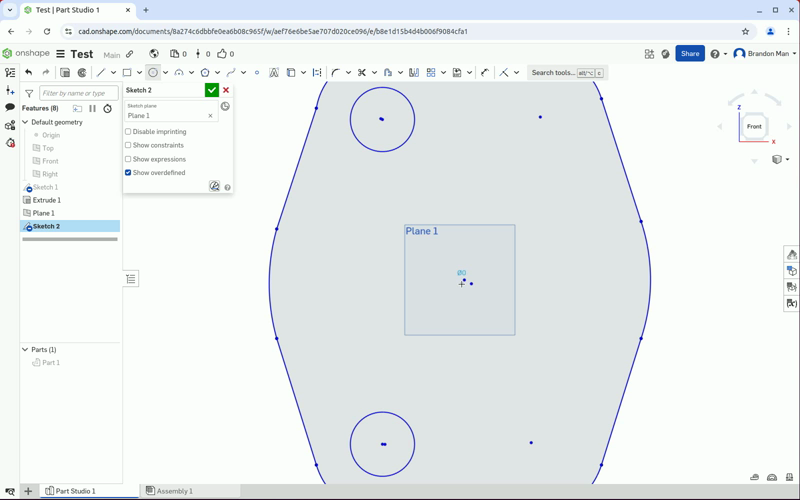
scroll(-6)
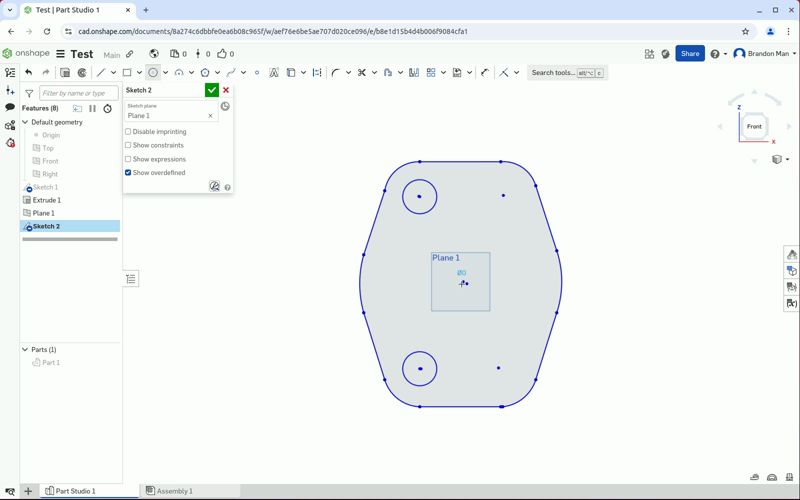
scroll(-6)
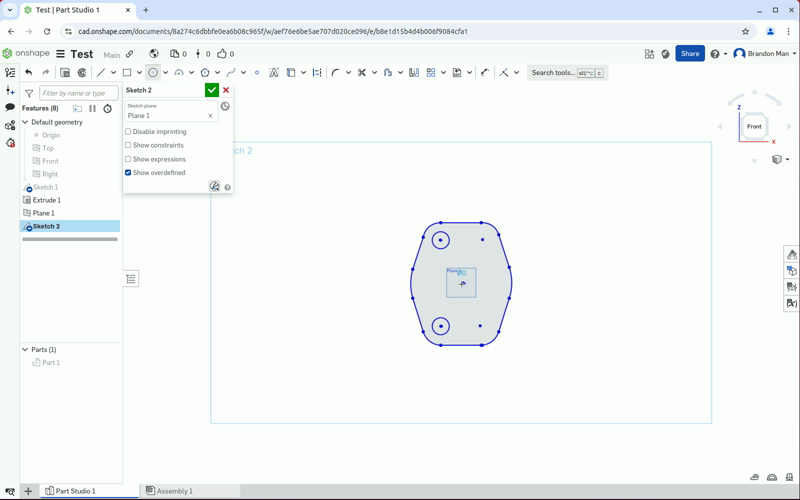
key_up(shift)
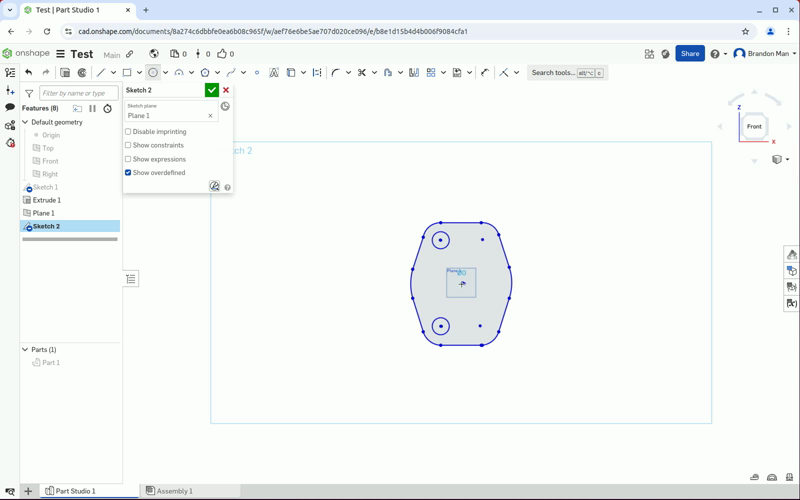
mouse_move(482, 283)
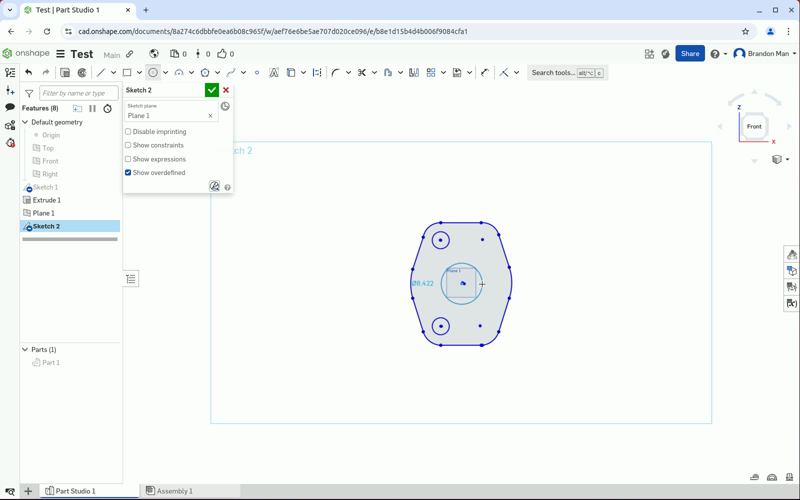
click(482, 283)
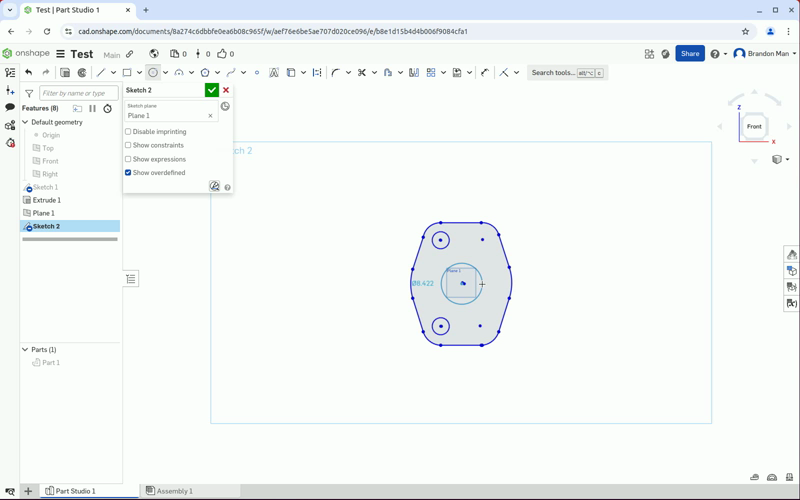
key(esc)
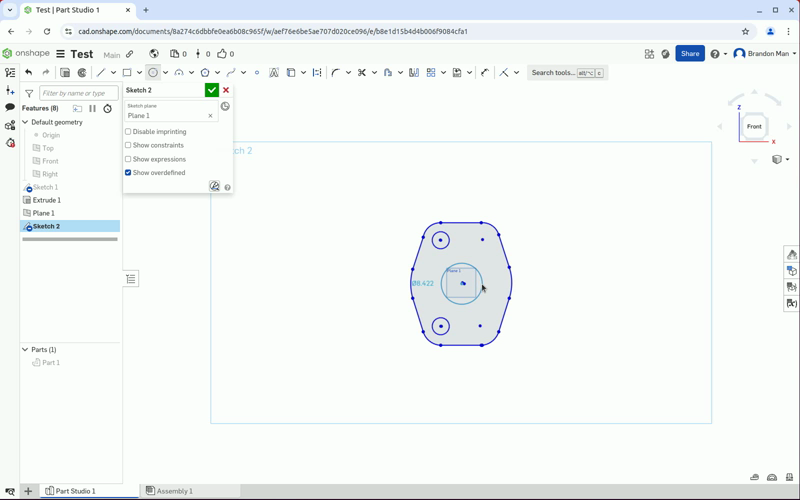
key(c)
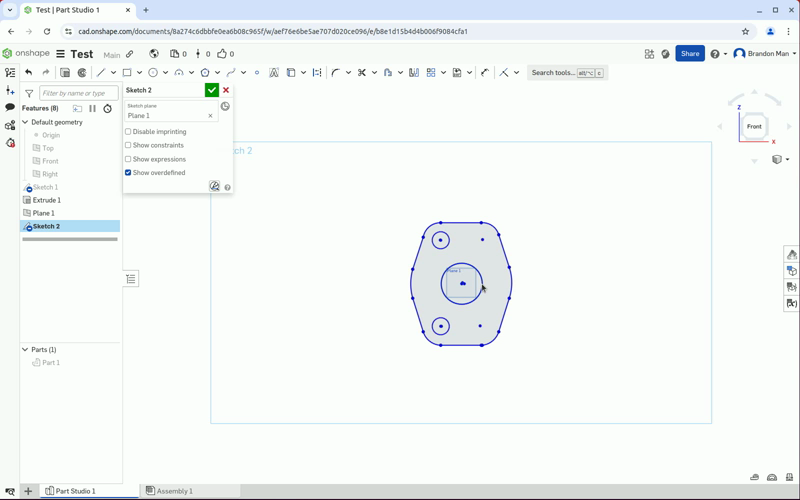
key_down(shift)
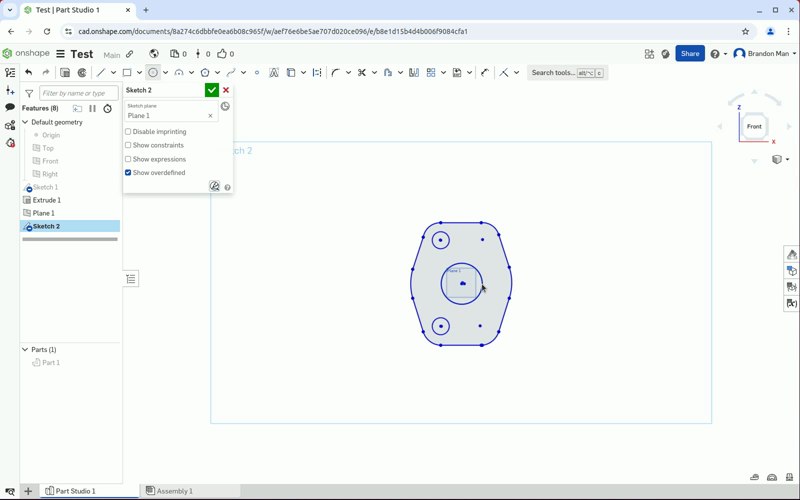
mouse_move(481, 326)
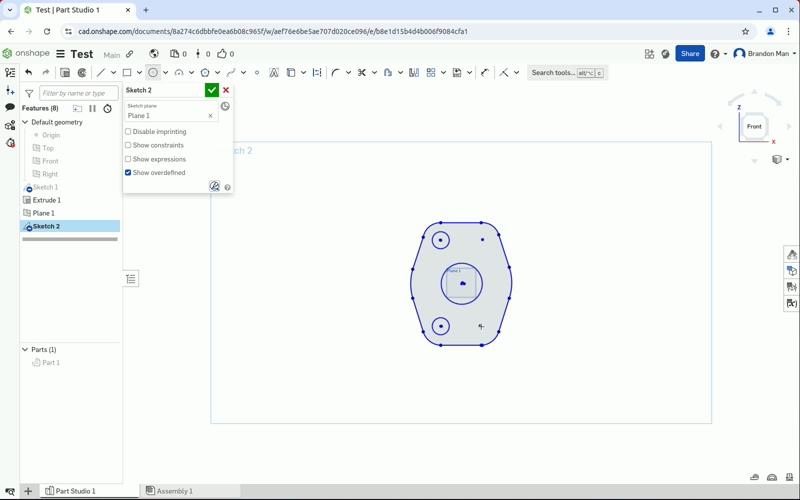
scroll(6)
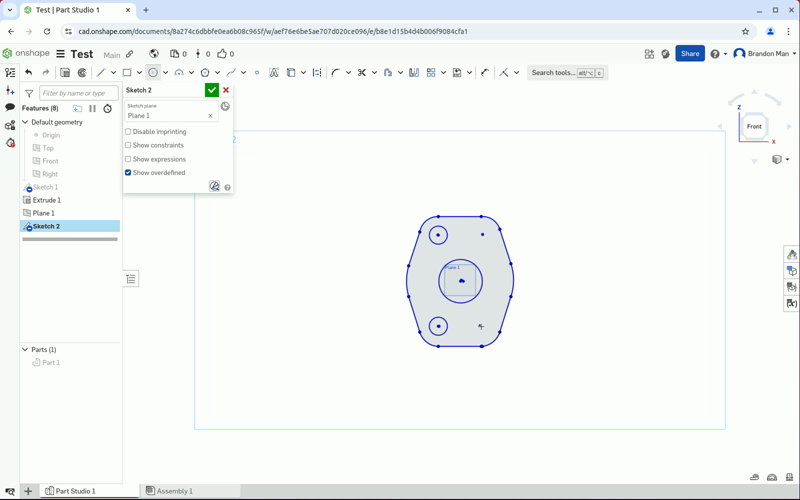
scroll(6)
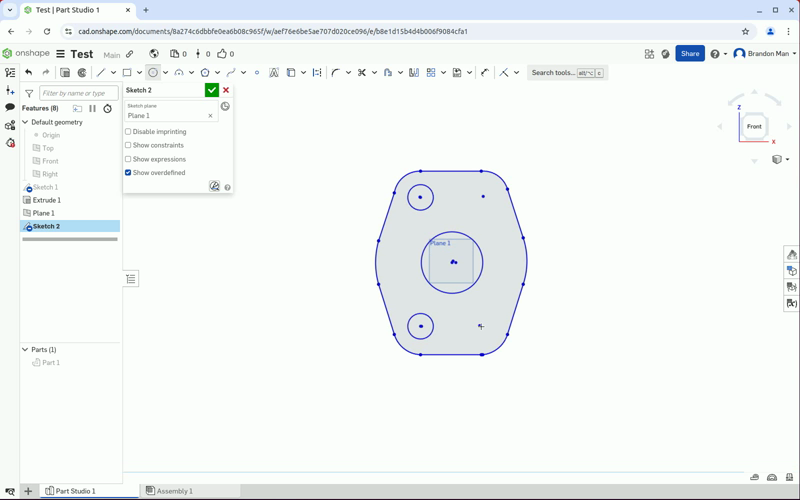
scroll(6)
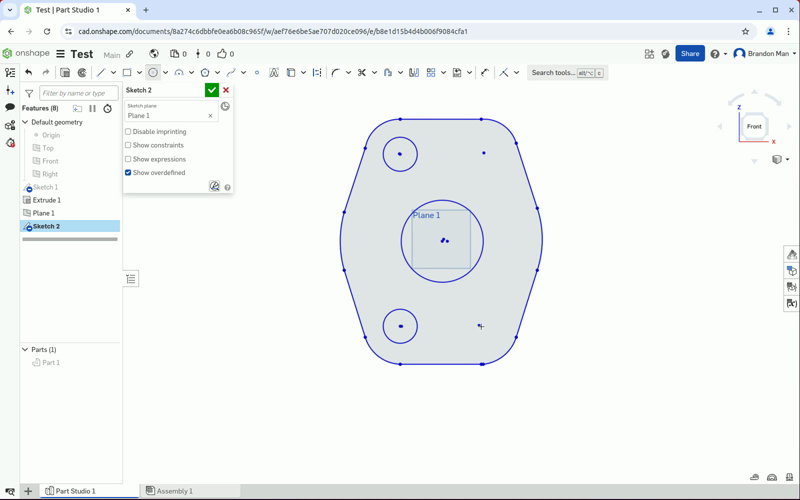
scroll(6)
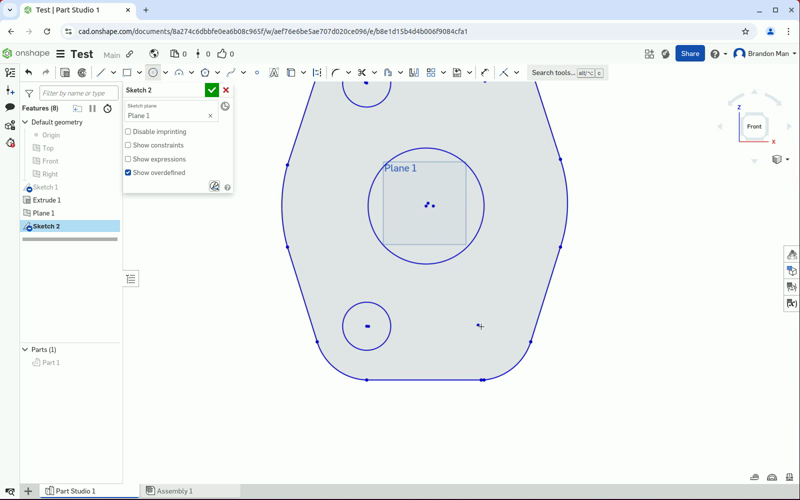
scroll(6)
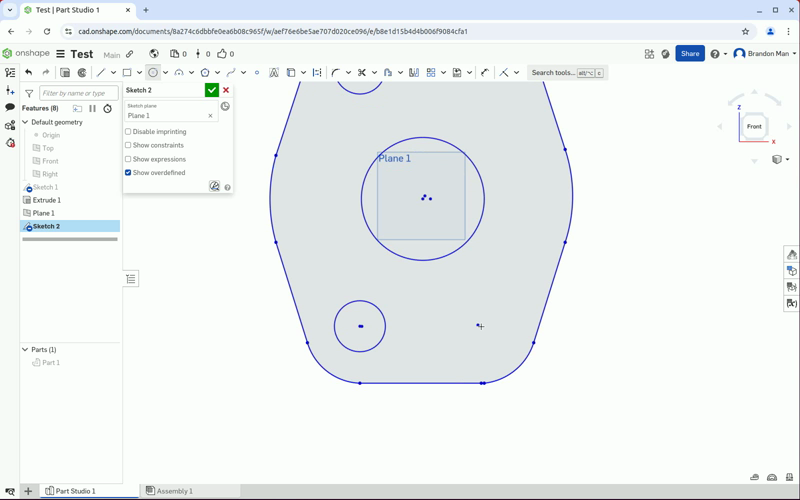
scroll(6)
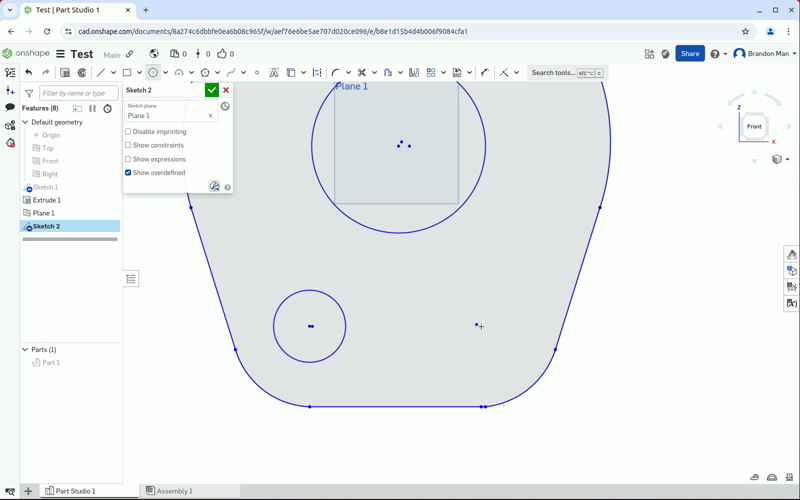
scroll(6)
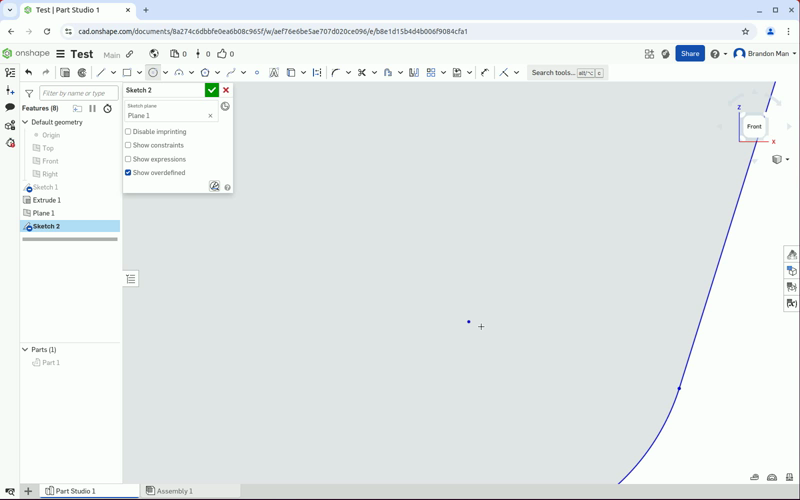
click(481, 326)
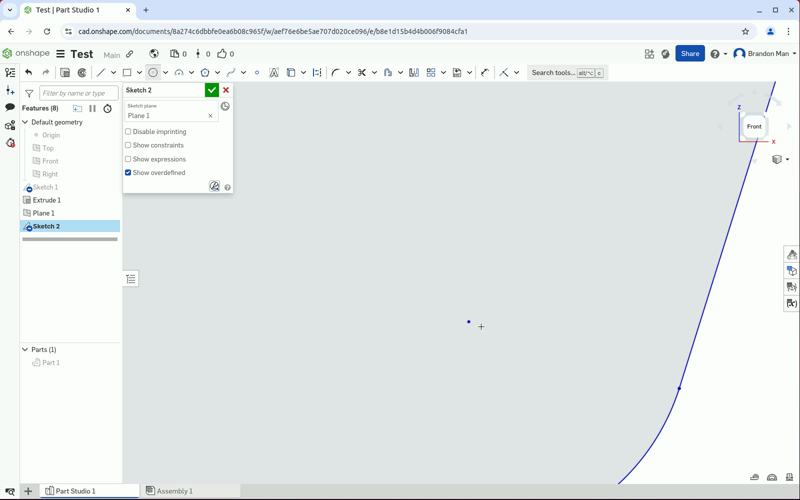
scroll(-6)
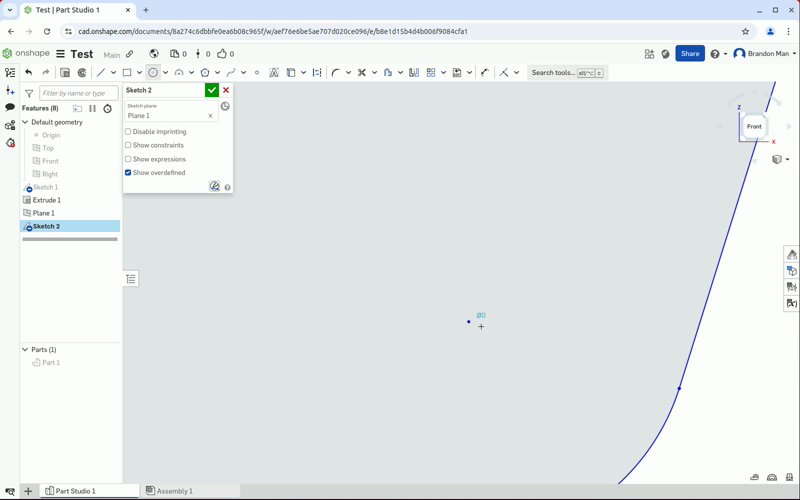
scroll(-6)
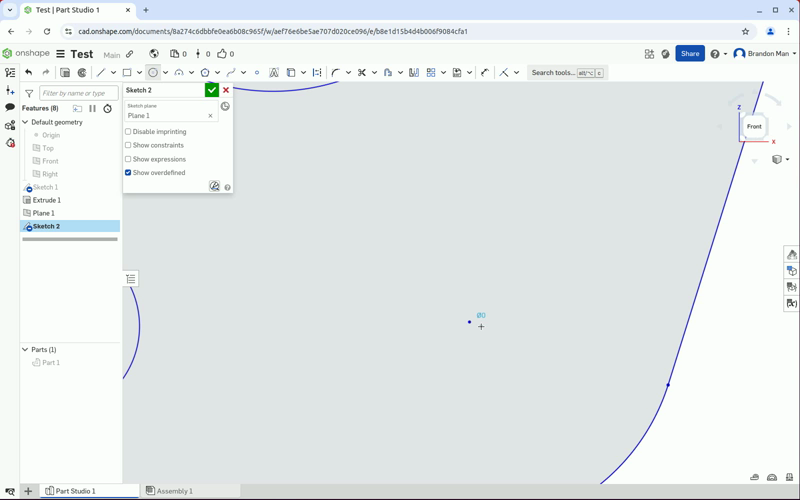
scroll(-6)
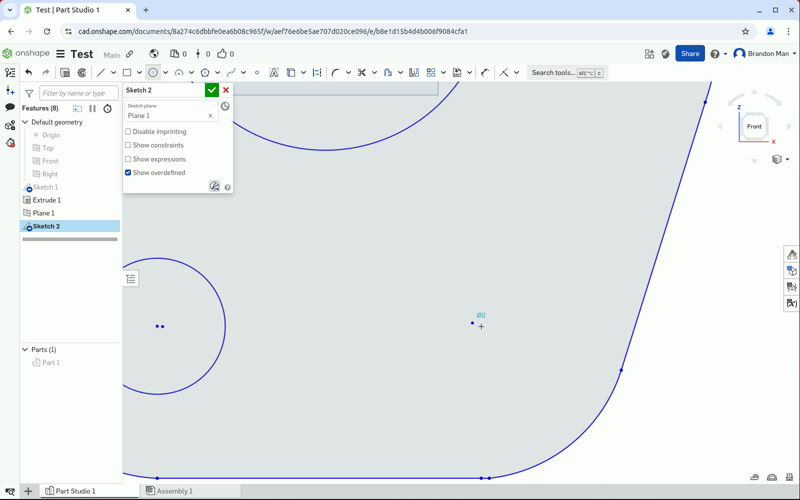
scroll(-6)
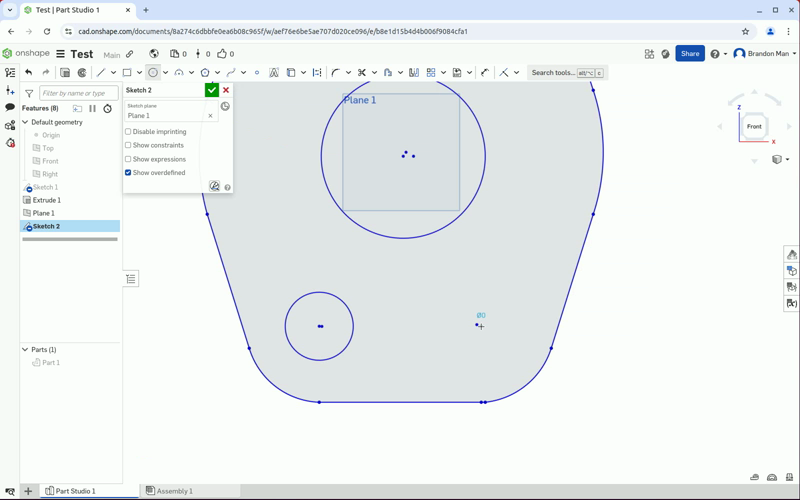
scroll(-6)
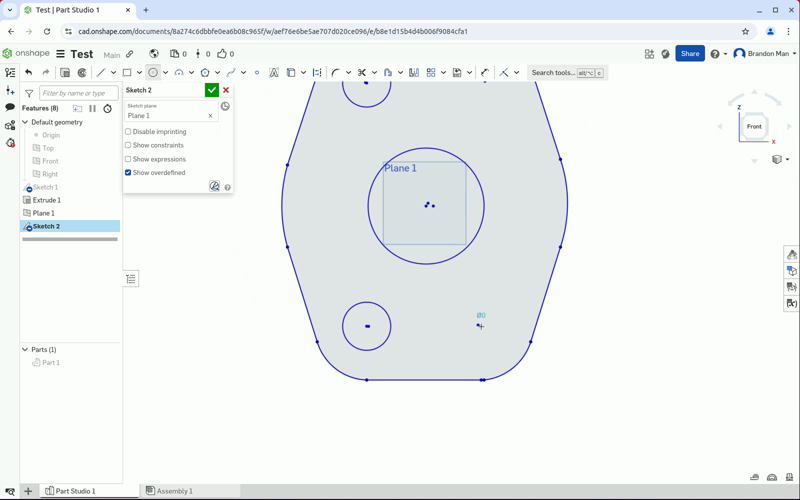
scroll(-6)
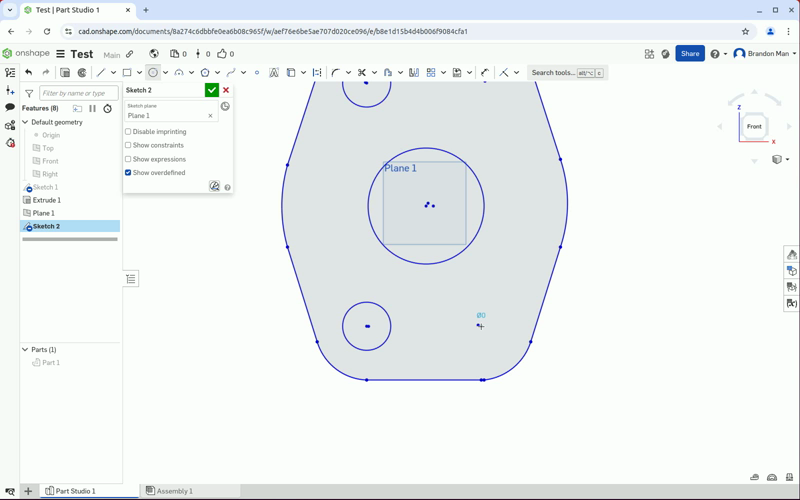
scroll(-6)
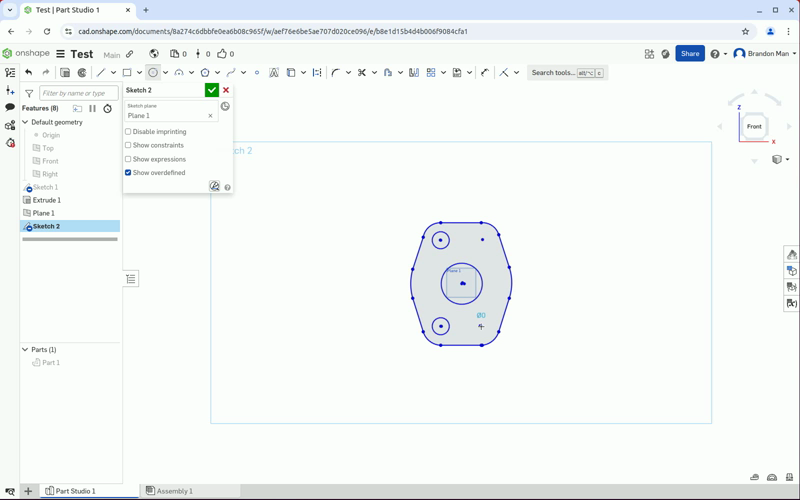
key_up(shift)
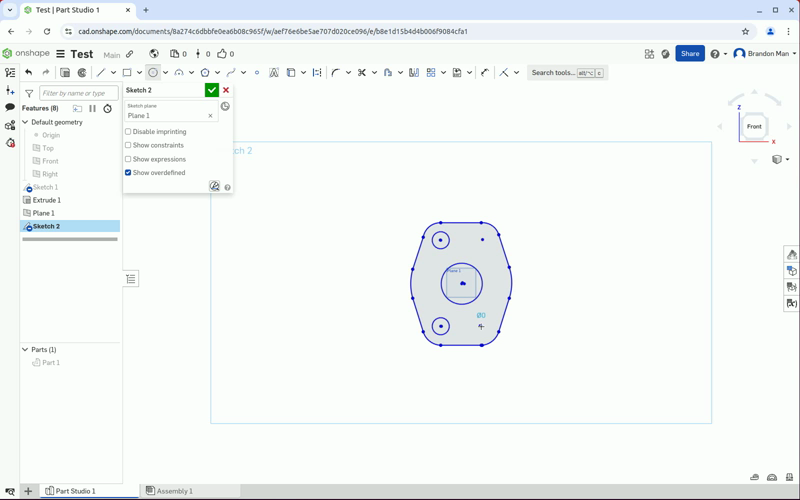
mouse_move(489, 326)
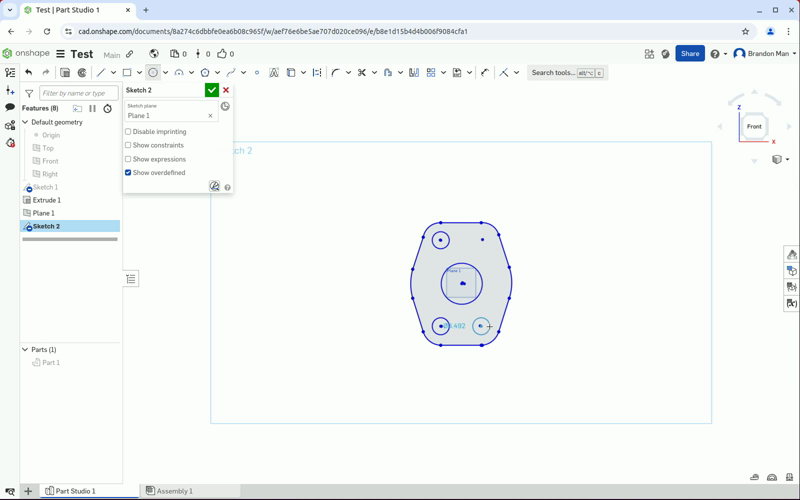
click(489, 326)
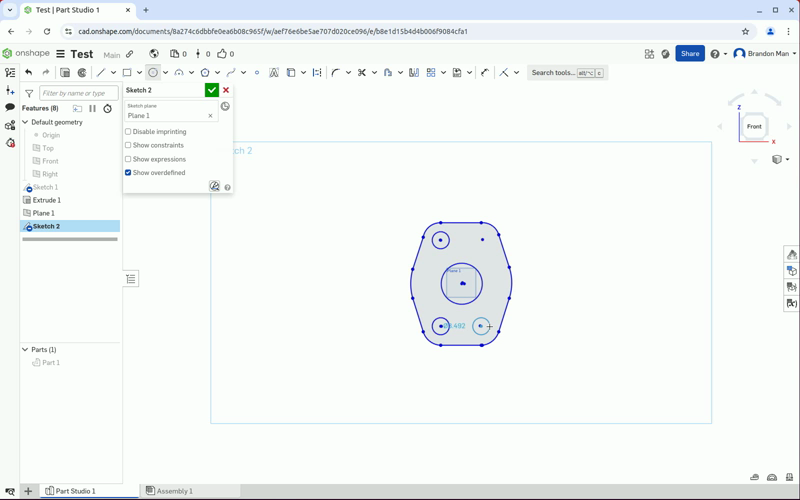
key(esc)
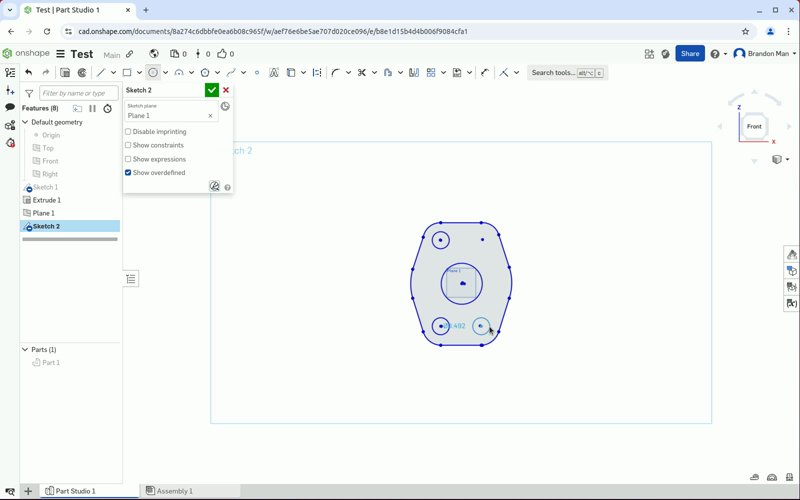
key(c)
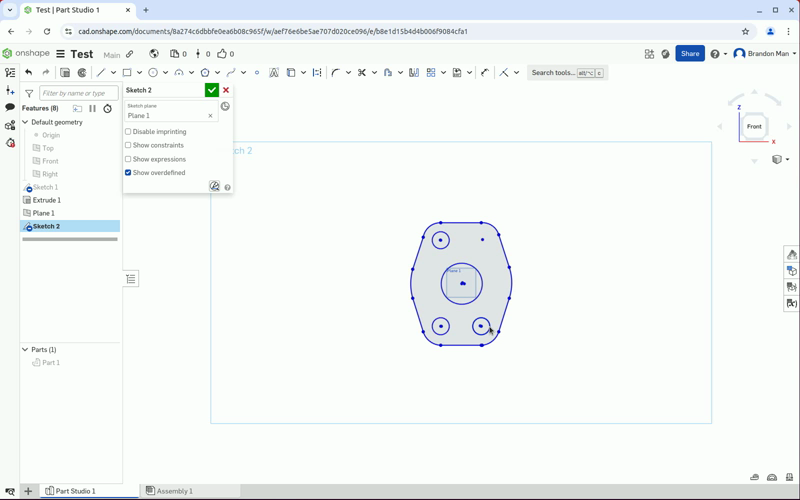
key_down(shift)
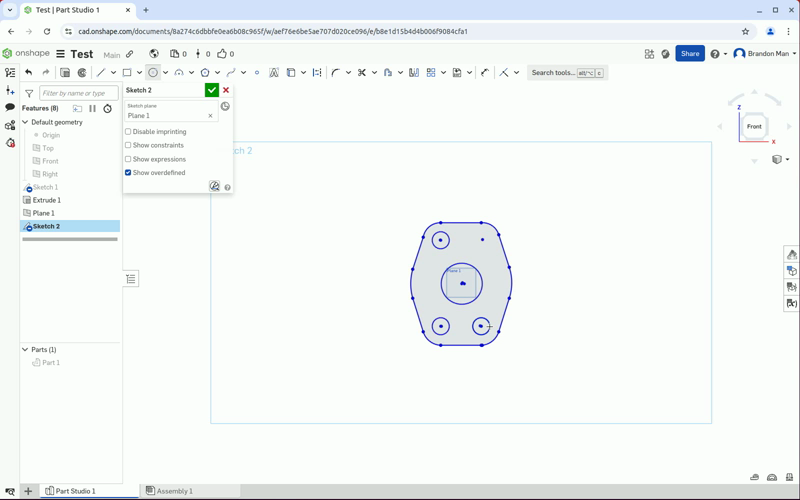
mouse_move(481, 240)
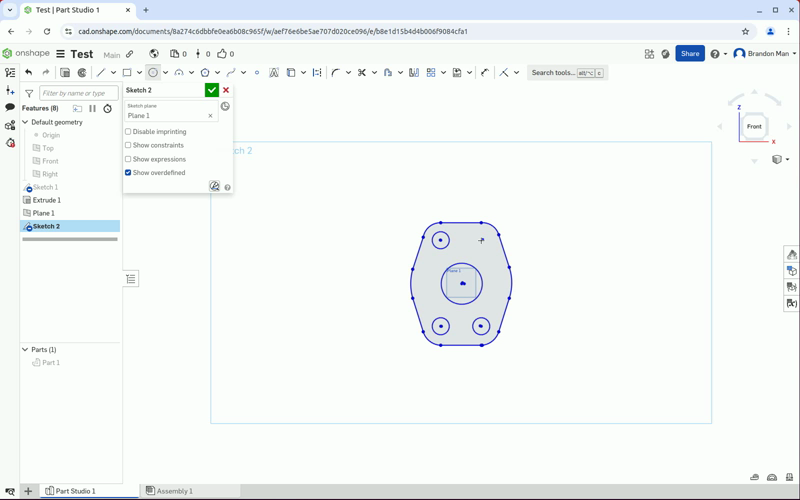
scroll(6)
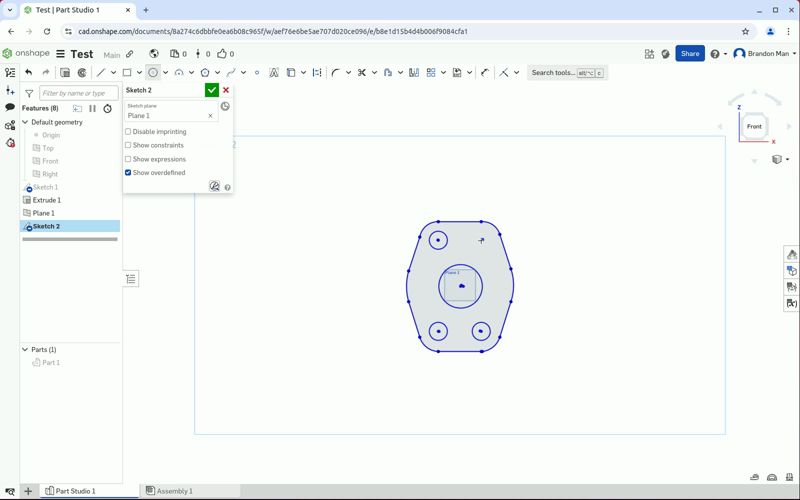
scroll(6)
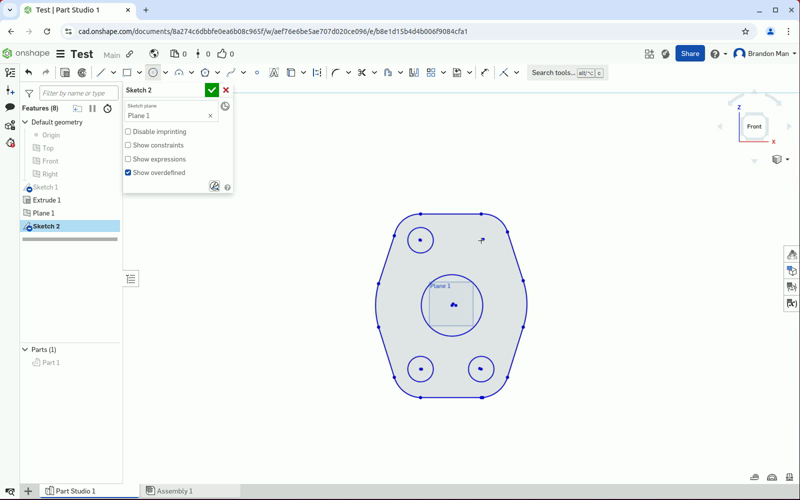
scroll(6)
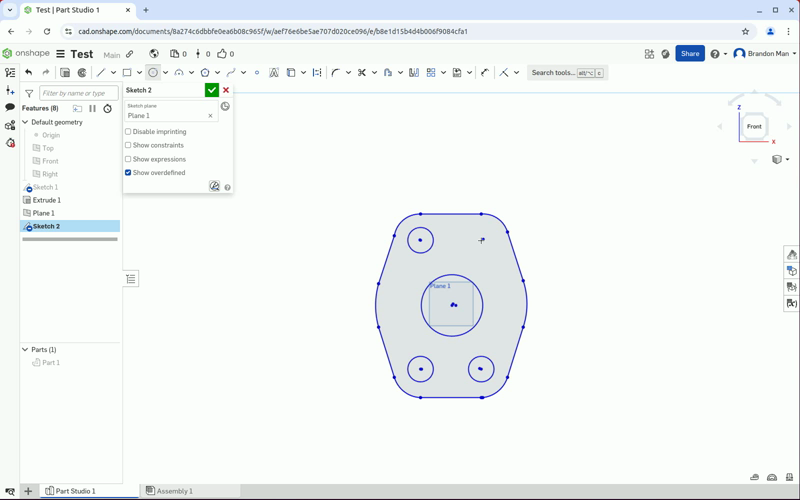
scroll(6)
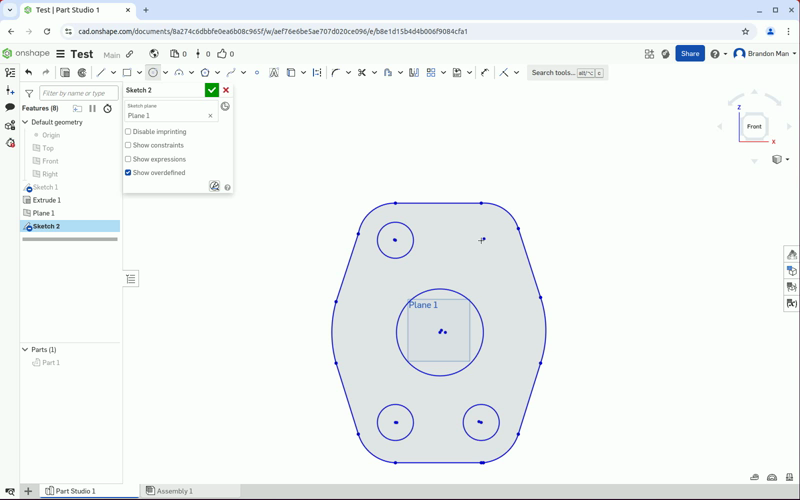
scroll(6)
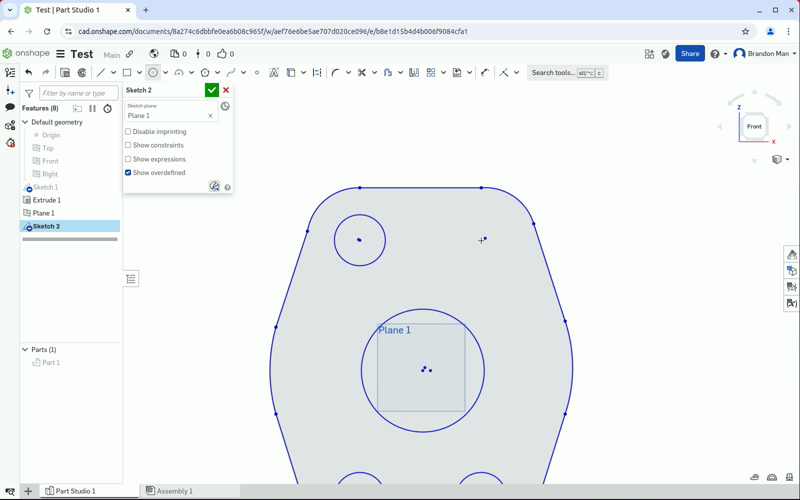
scroll(6)
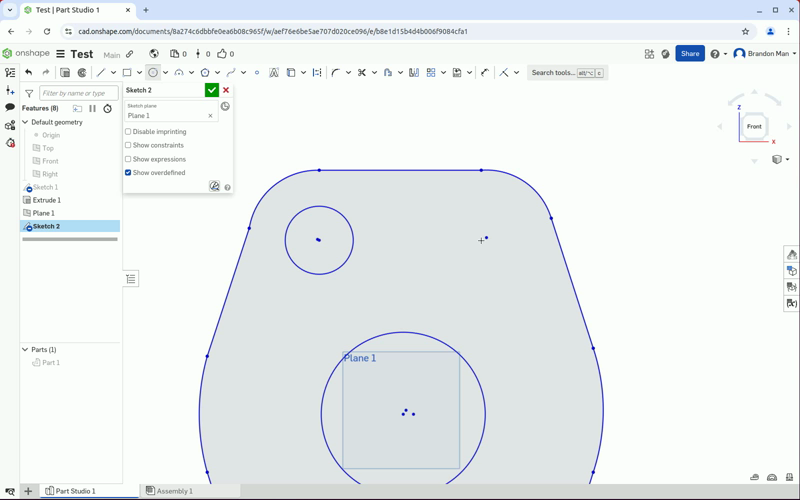
scroll(6)
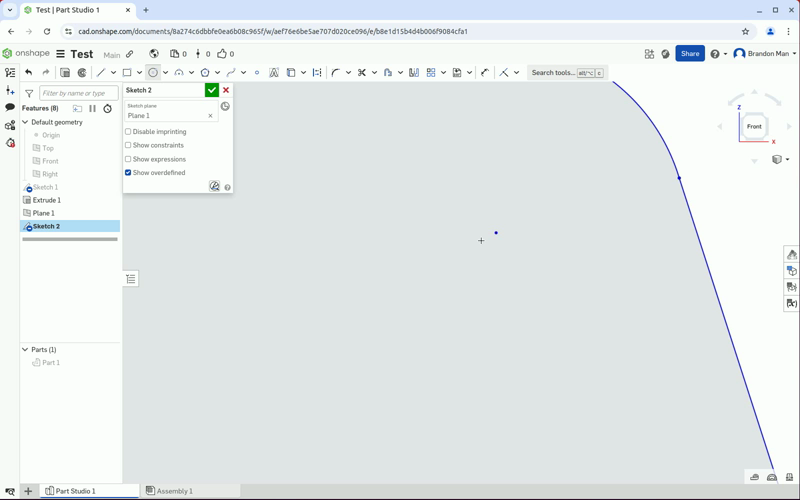
click(481, 240)
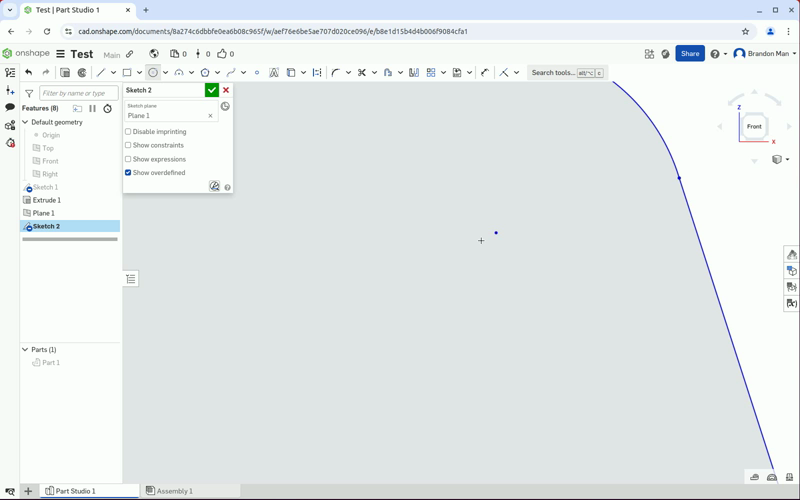
scroll(-6)
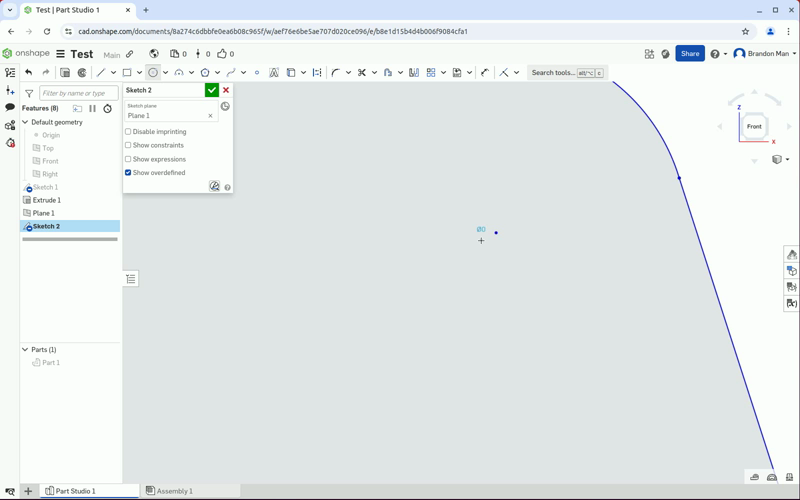
scroll(-6)
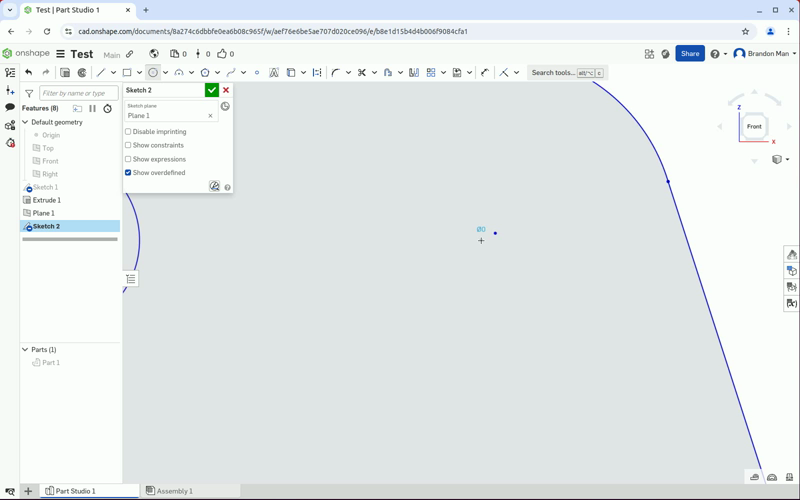
scroll(-6)
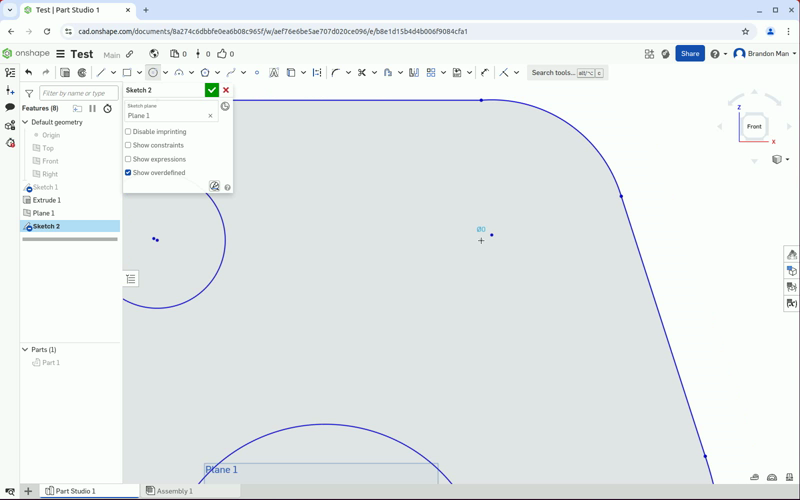
scroll(-6)
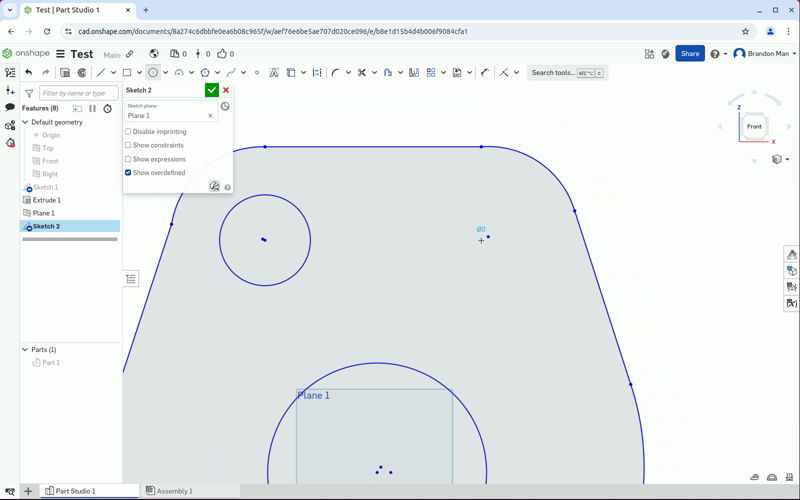
scroll(-6)
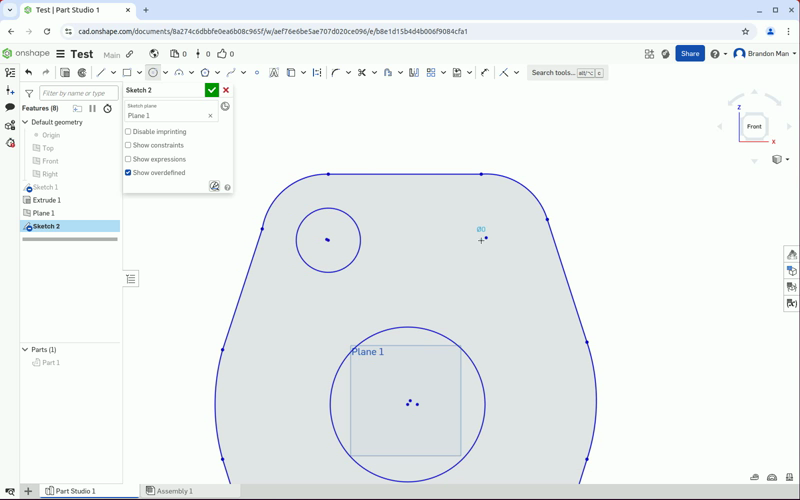
scroll(-6)
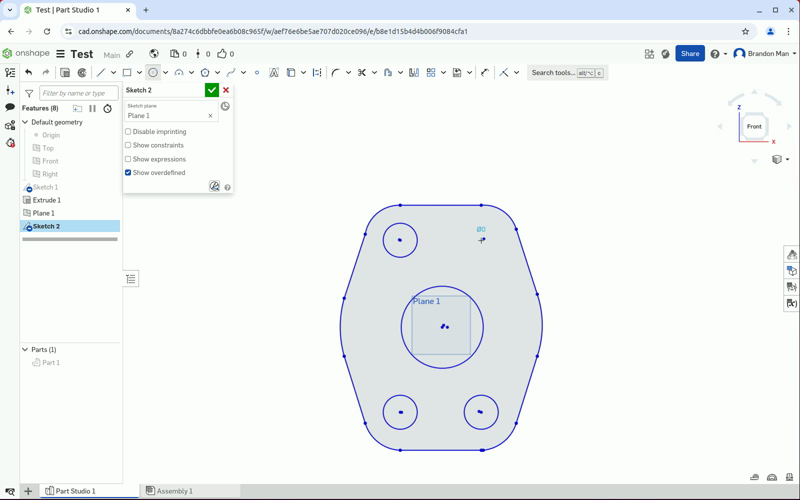
scroll(-6)
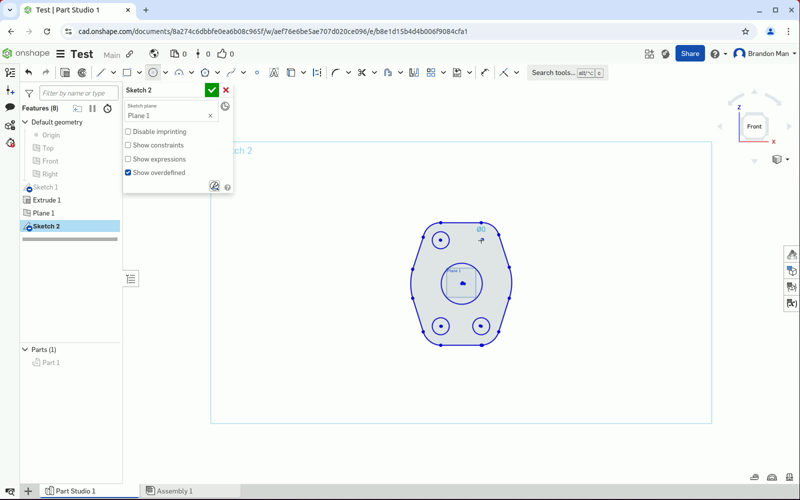
key_up(shift)
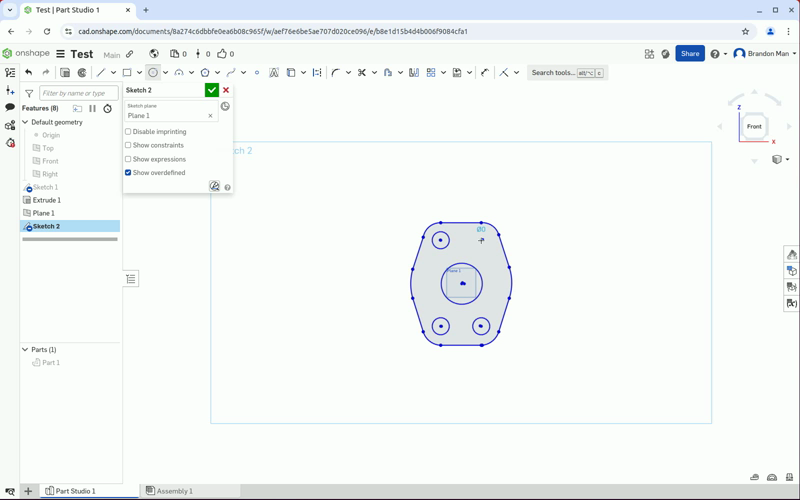
mouse_move(489, 240)
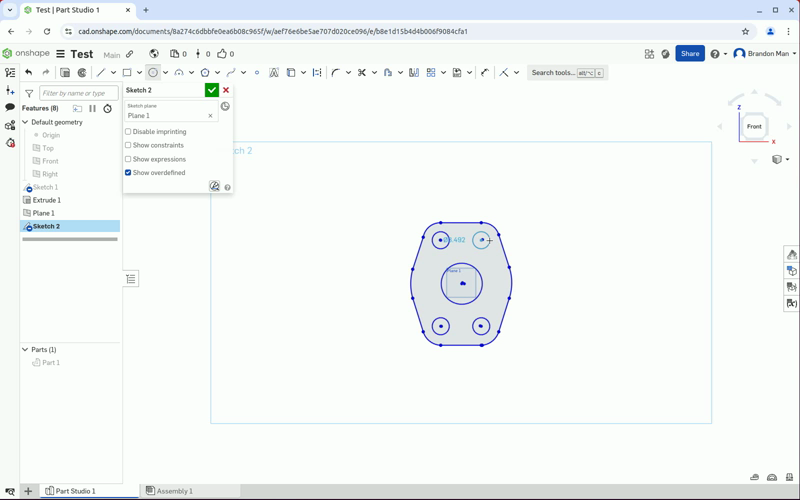
click(489, 240)
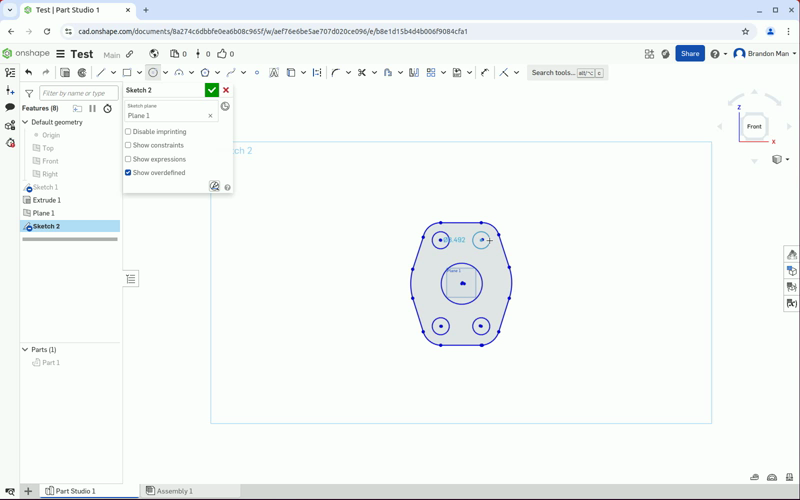
key(esc)
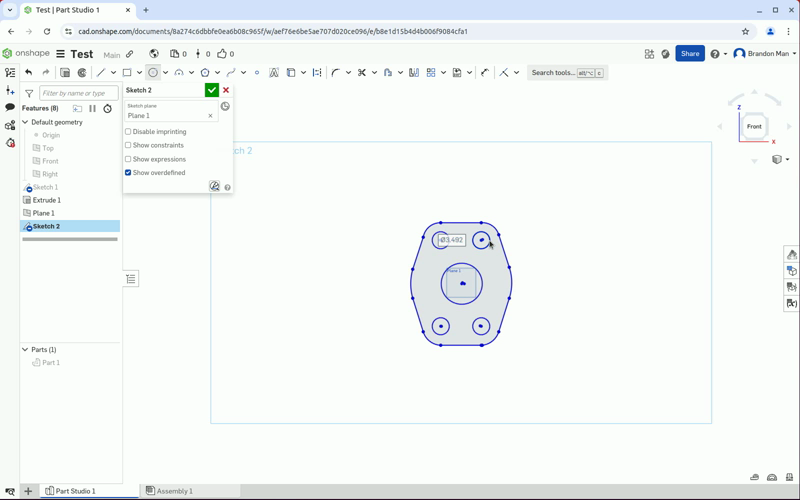
mouse_move(428, 263)
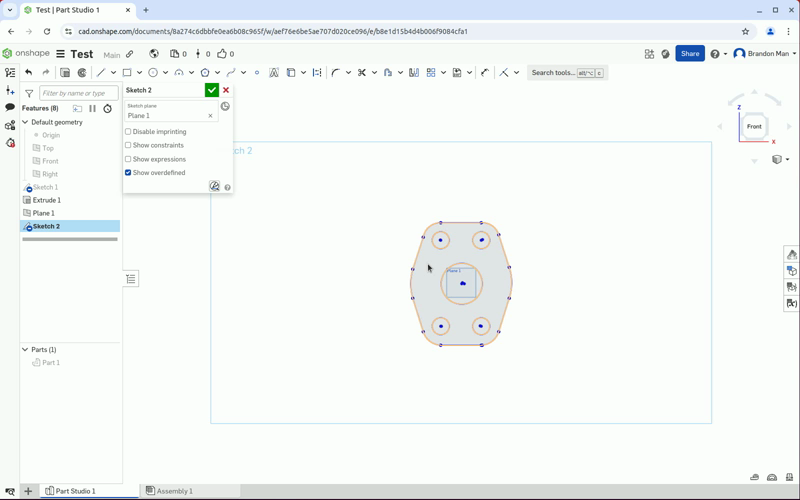
click(428, 263)
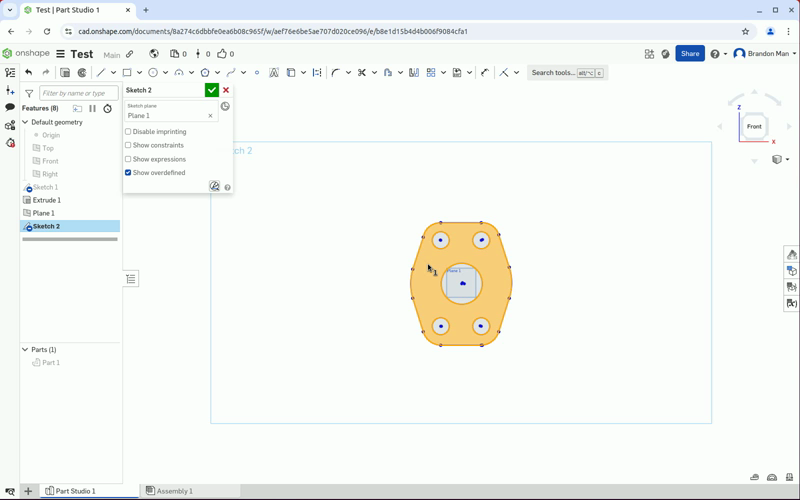
mouse_move(73, 352)
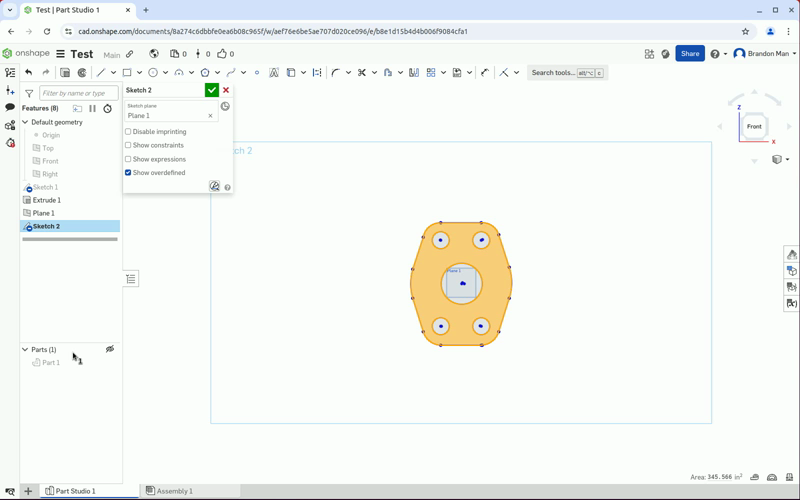
key(shift+y)
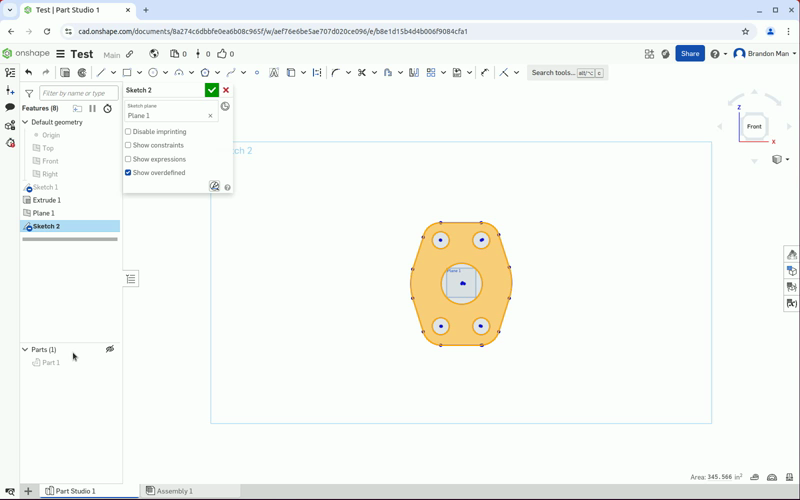
key(shift+e)
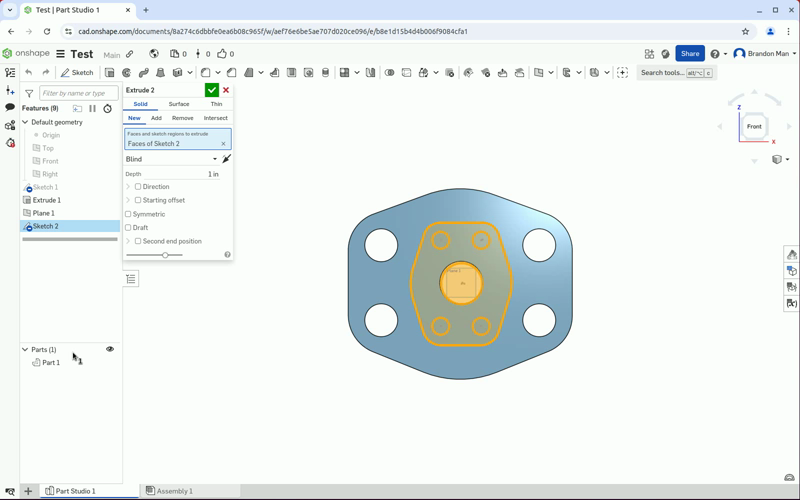
mouse_move(143, 106)
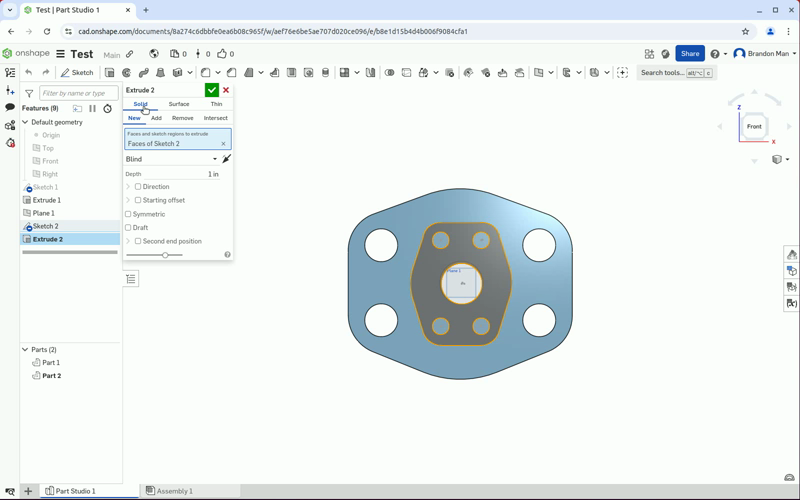
click(143, 106)
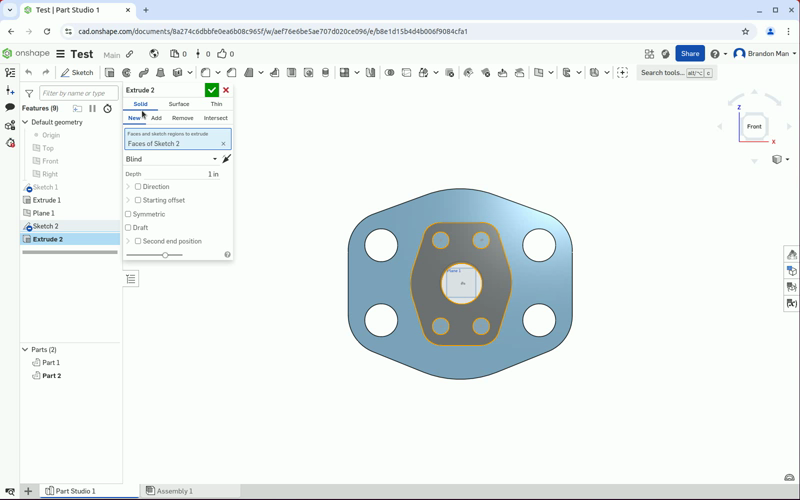
mouse_move(137, 120)
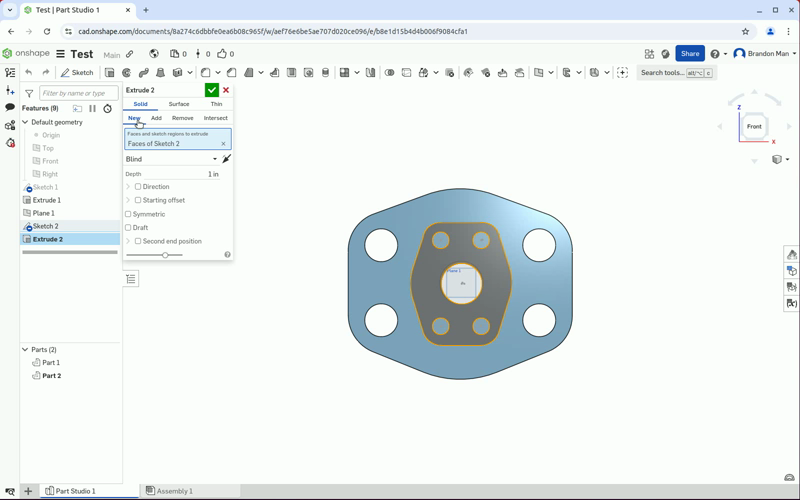
click(137, 120)
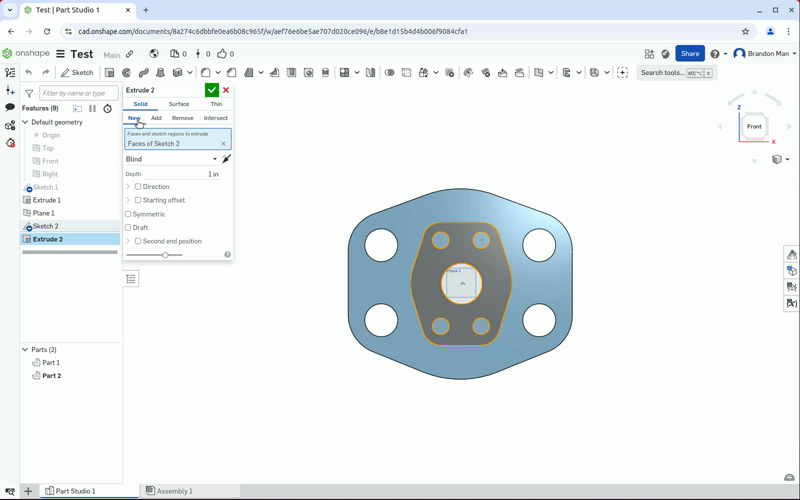
key(tab, 4)
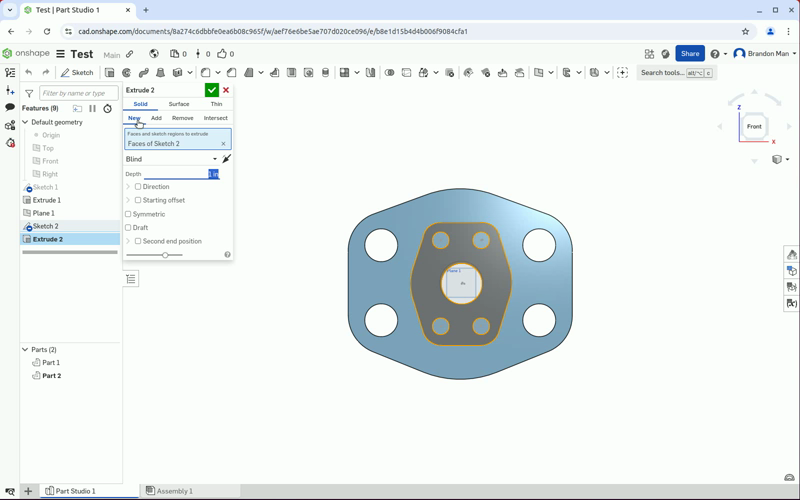
text(3.129)
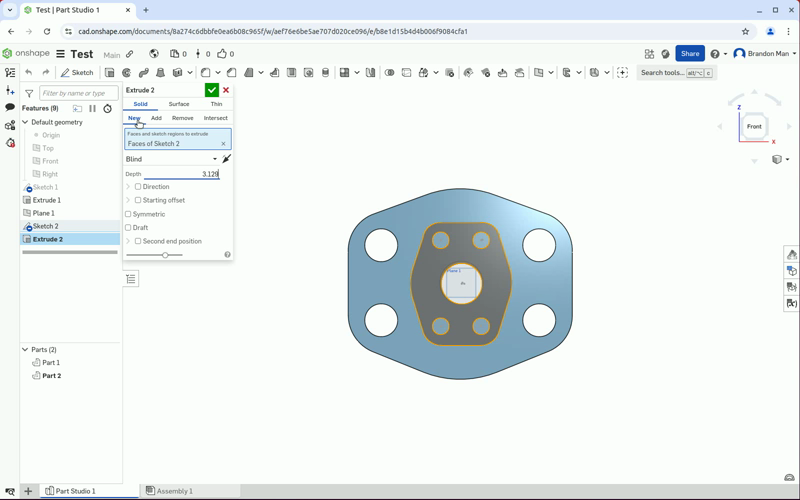
key(enter)
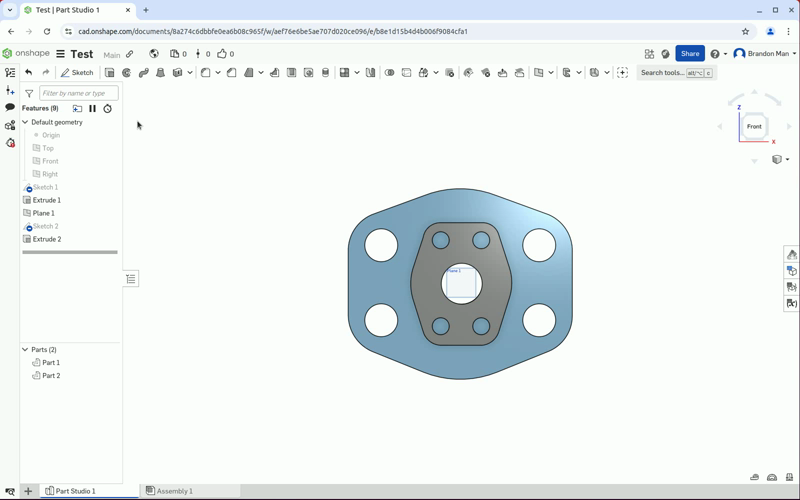
key(shift+h)
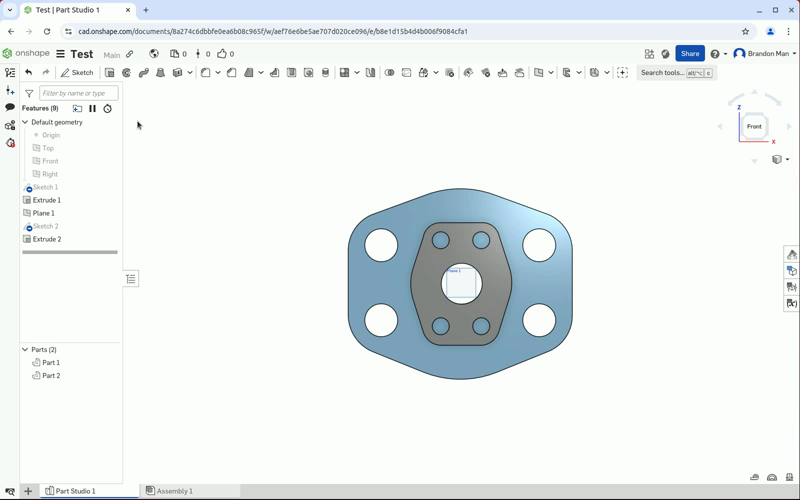
key(shift+h)
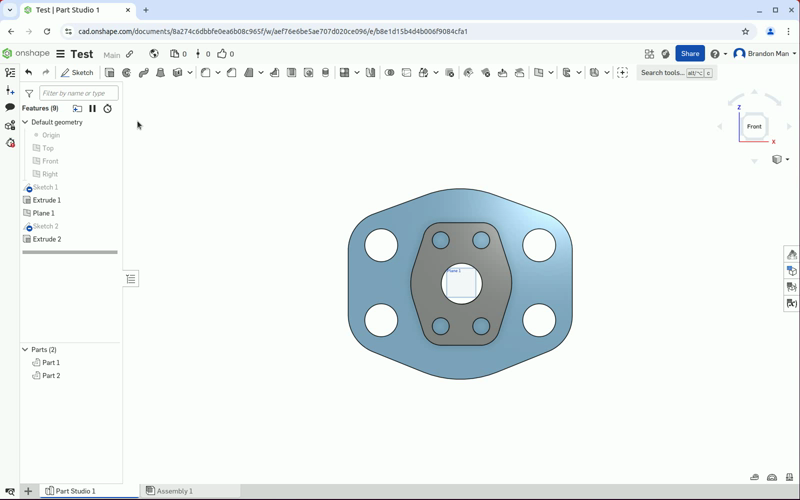
key(shift+7)
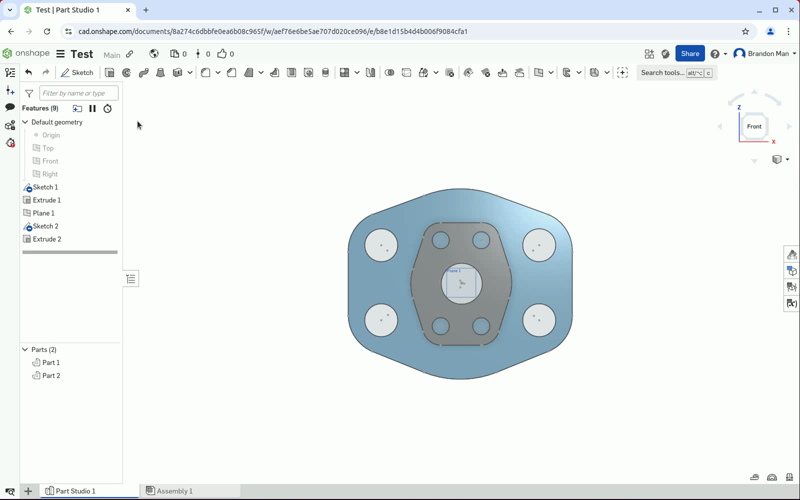
key(left, 2)
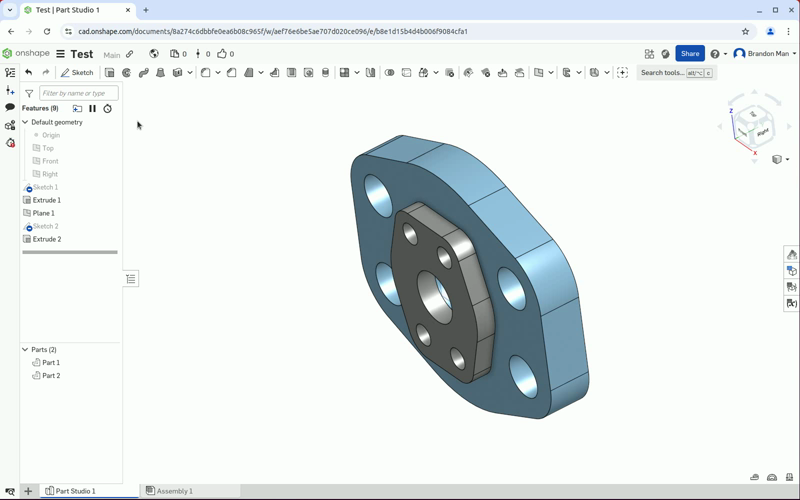
key(down, 2)
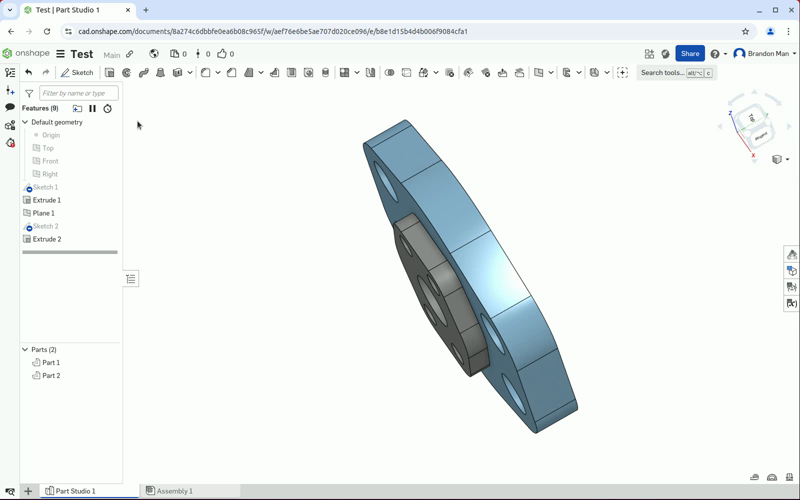
key(up, 2)
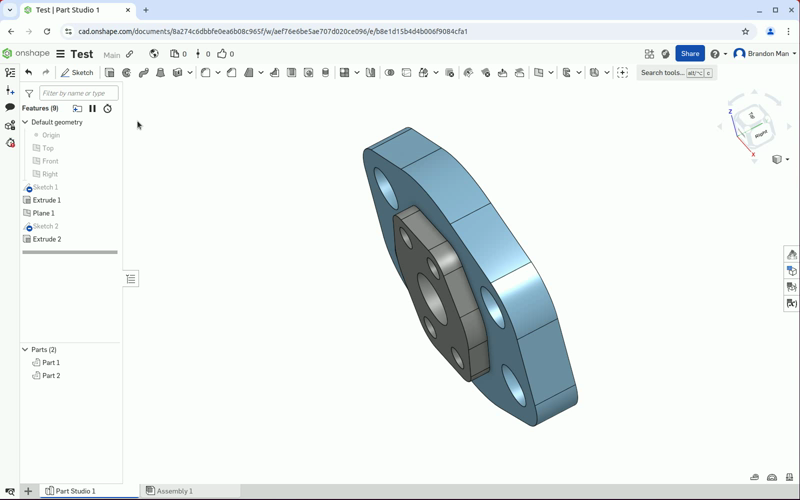
key(right, 2)
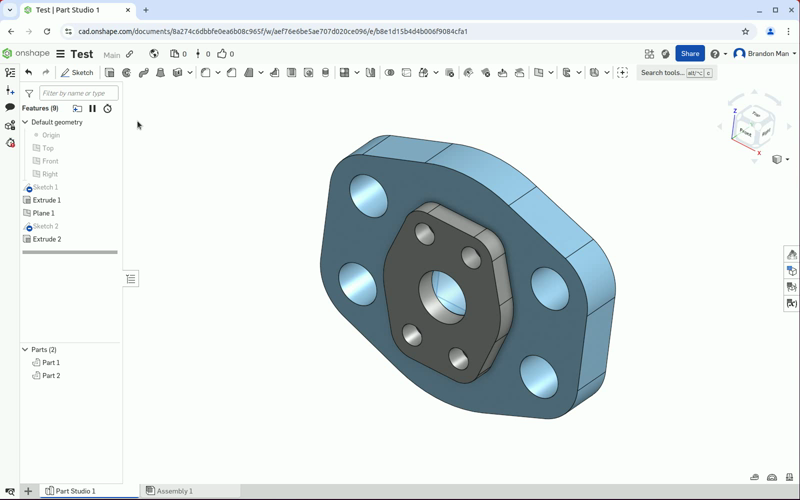
mouse_move(73, 189)
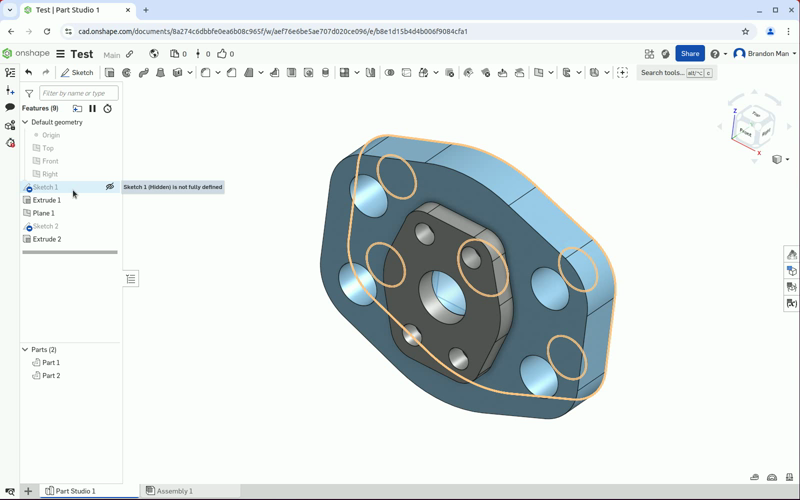
click(73, 189)